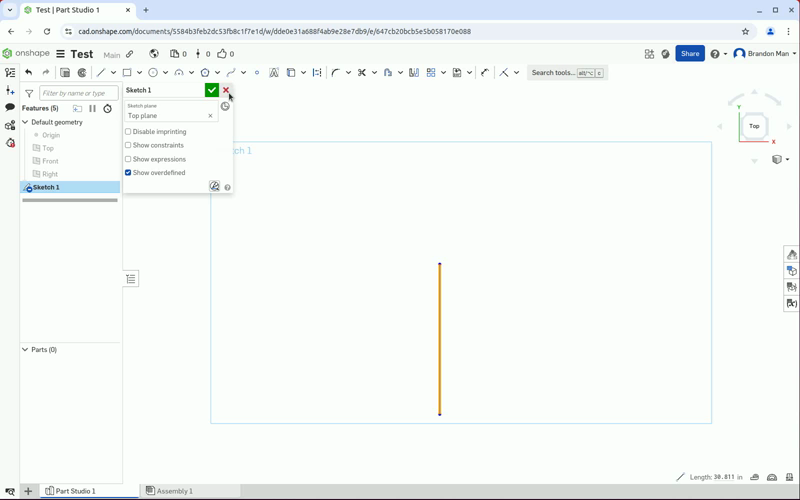
key(shift+h)
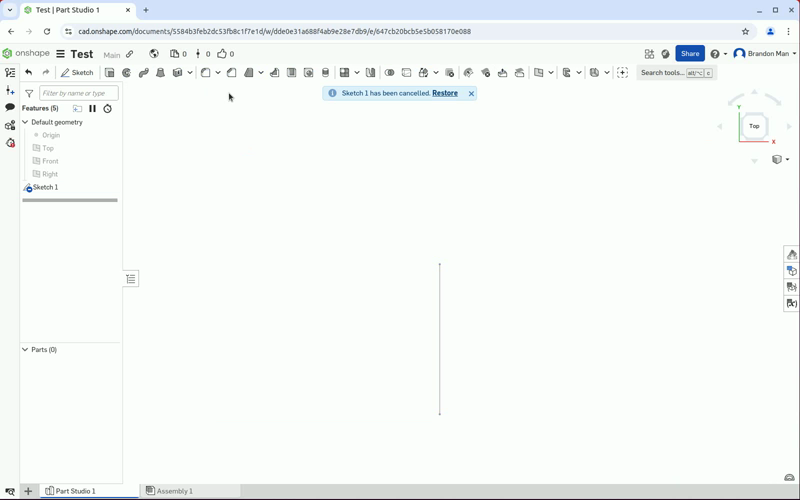
key(shift+s)
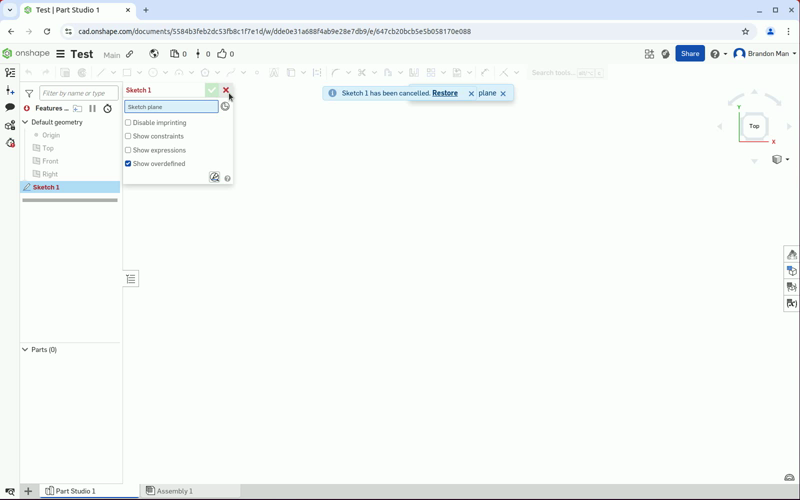
mouse_move(73, 150)
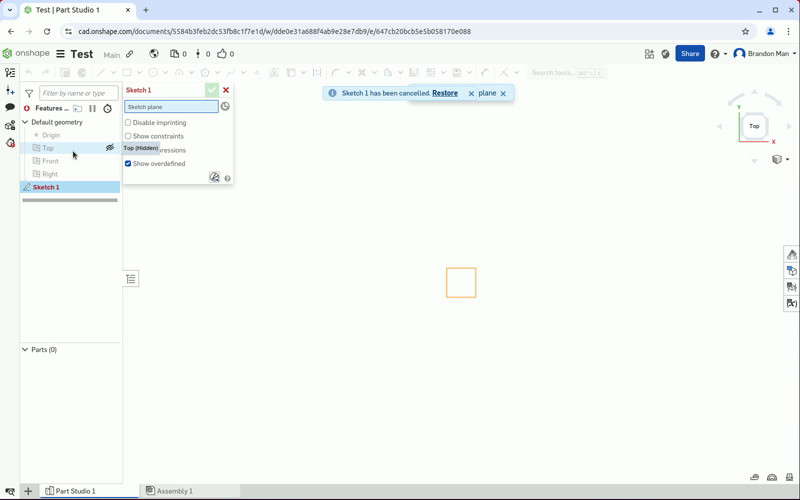
click(73, 150)
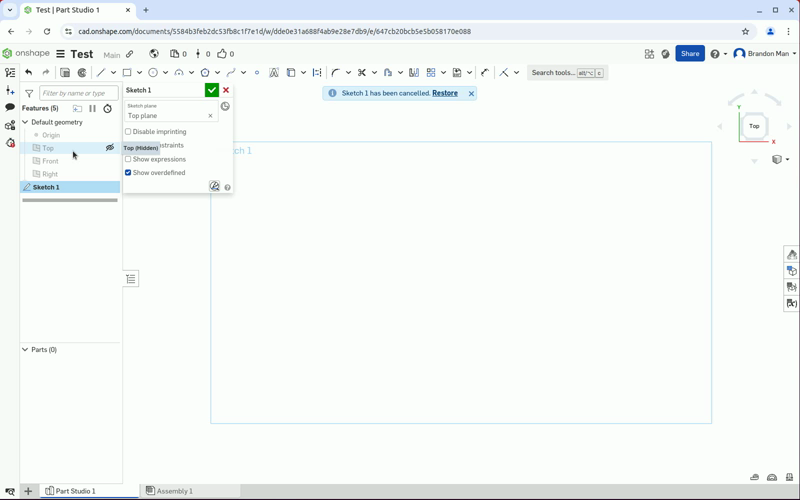
mouse_move(73, 352)
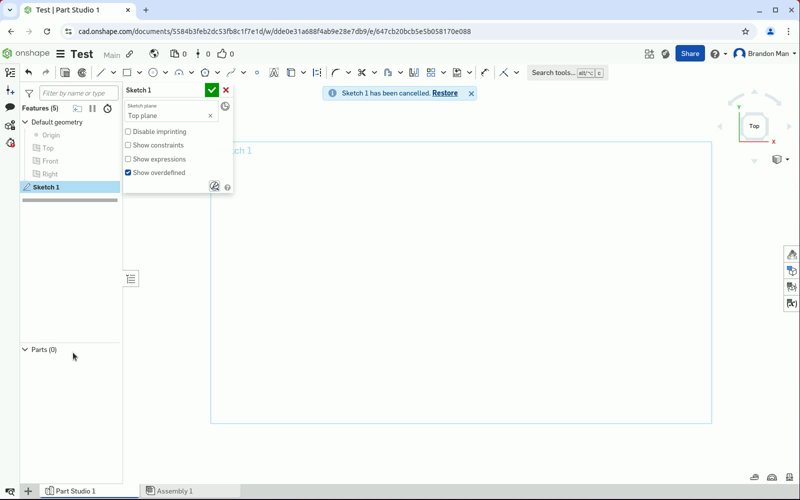
key(y)
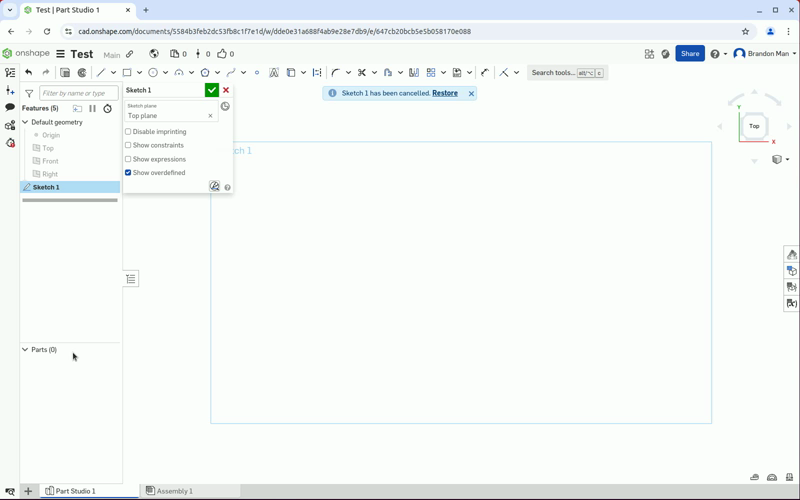
key(l)
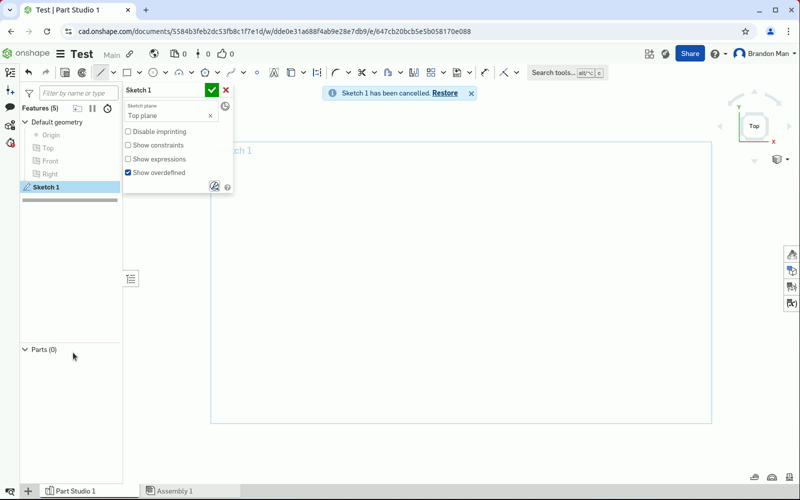
key_down(shift)
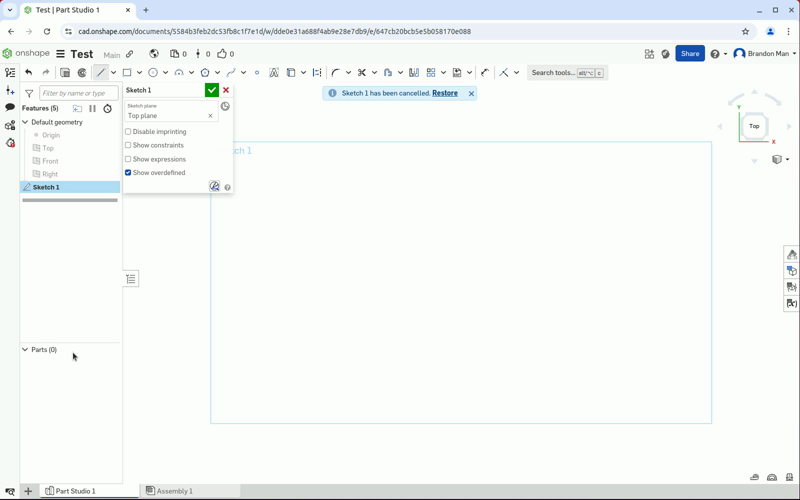
mouse_move(424, 295)
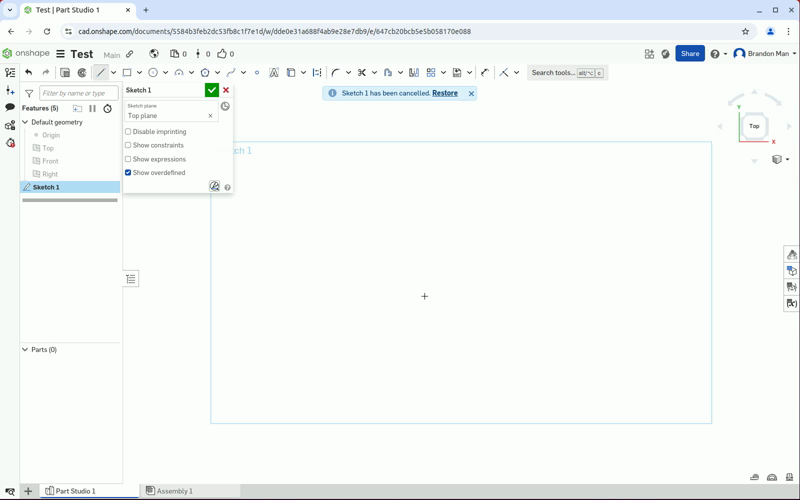
click(424, 295)
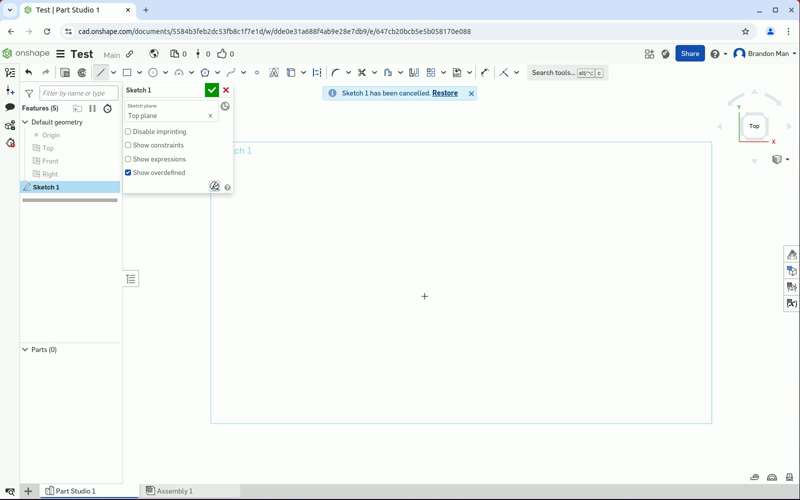
key_up(shift)
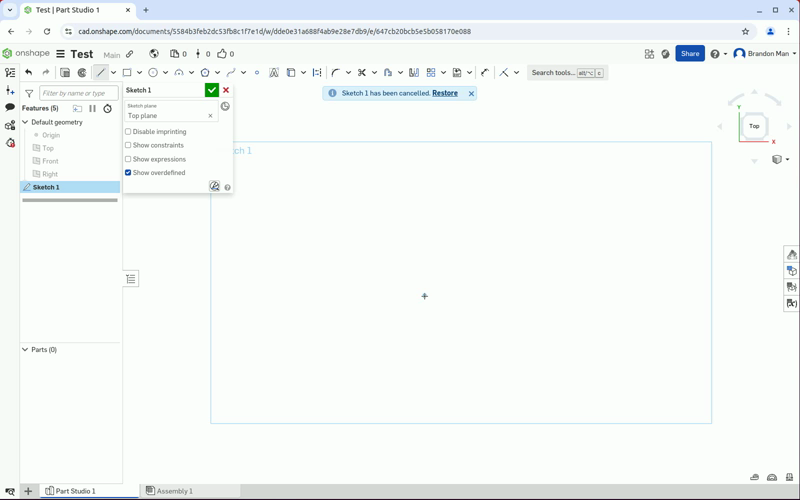
key_down(shift)
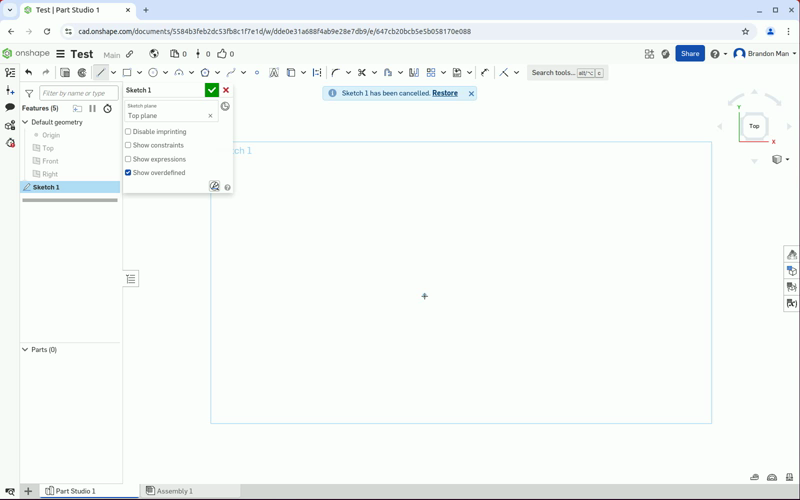
mouse_move(454, 295)
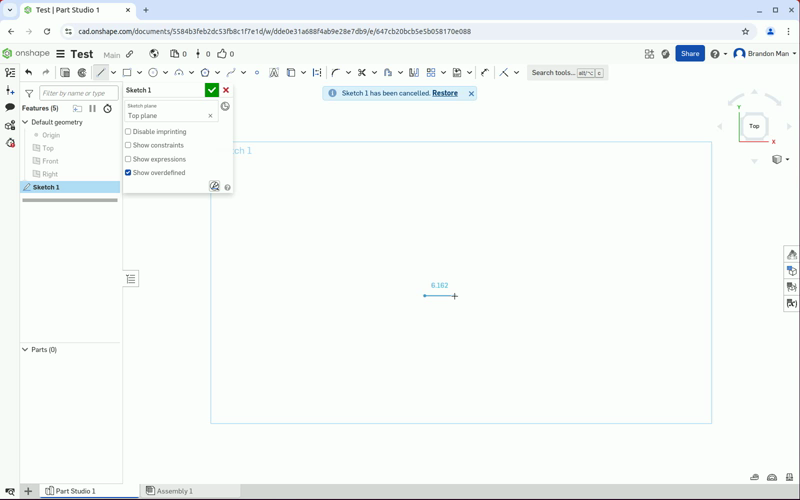
mouse_move(451, 295)
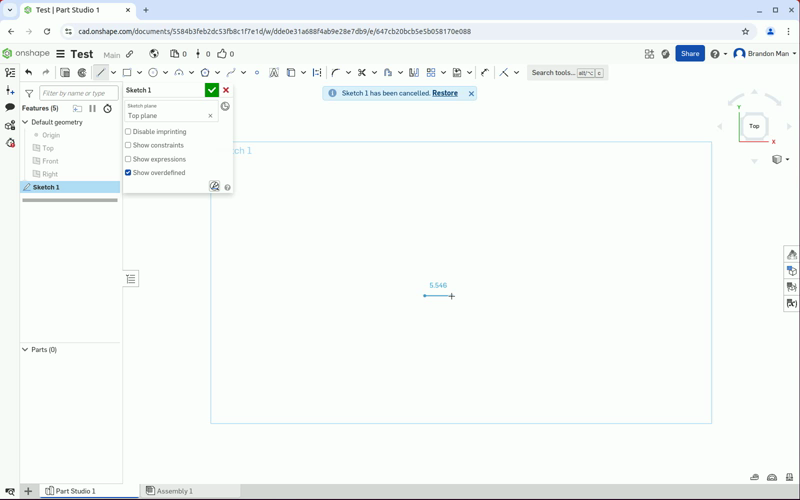
click(451, 295)
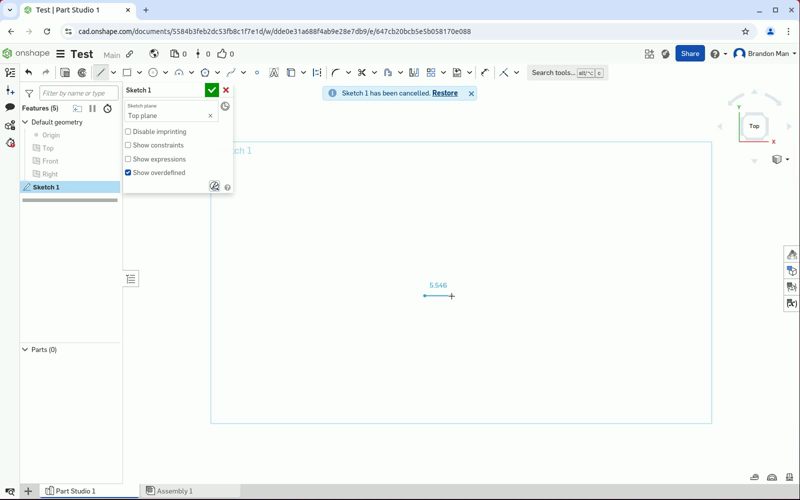
key_up(shift)
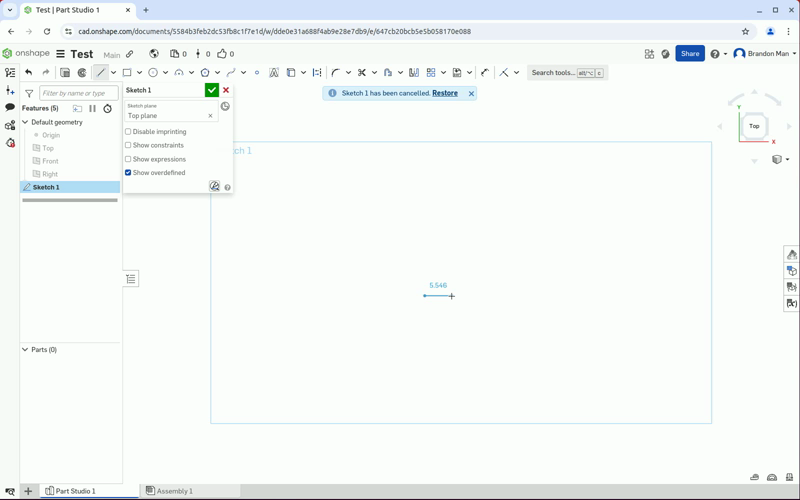
key_down(shift)
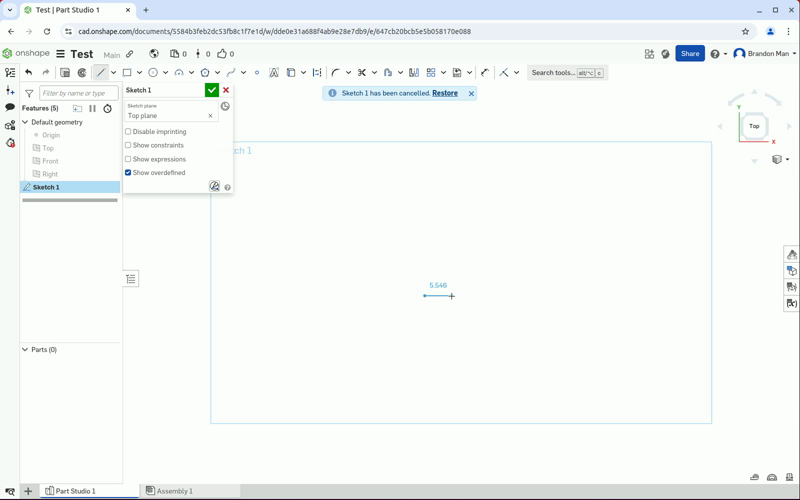
mouse_move(481, 295)
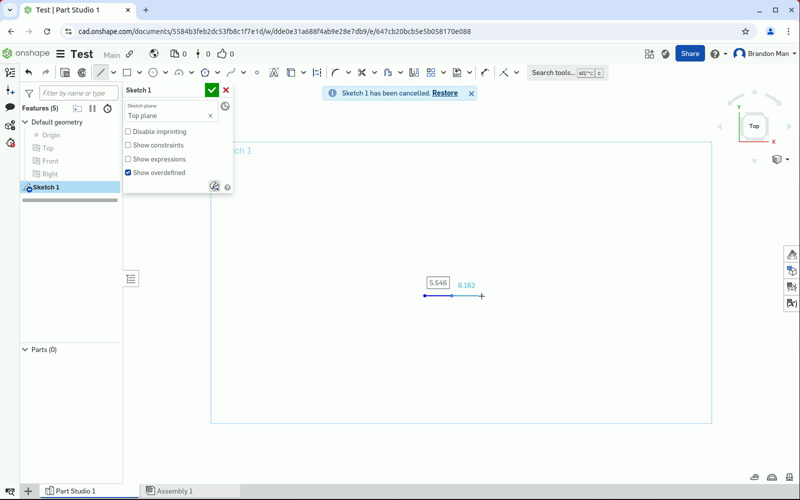
mouse_move(468, 295)
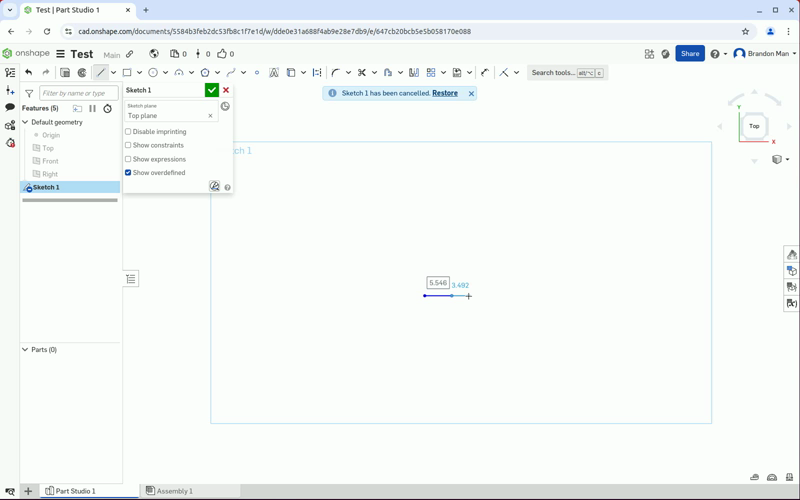
click(468, 295)
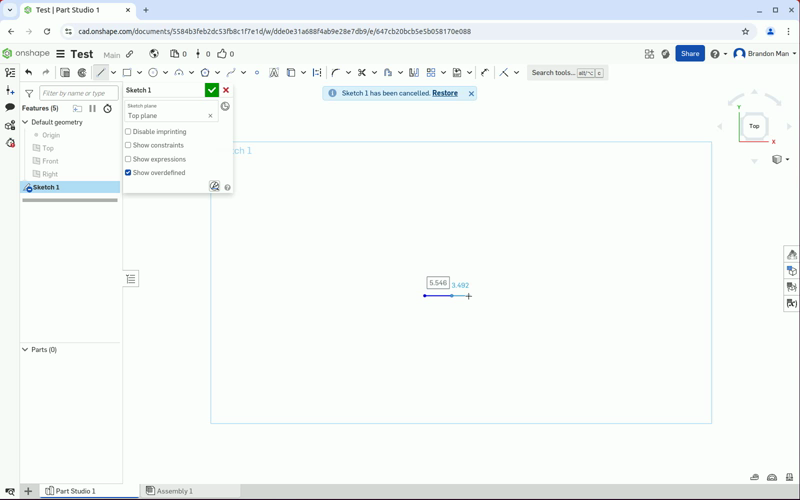
key_up(shift)
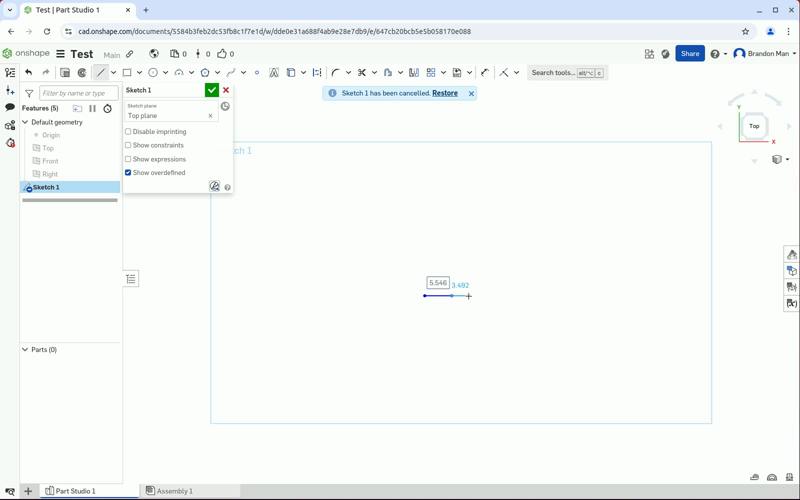
key_down(shift)
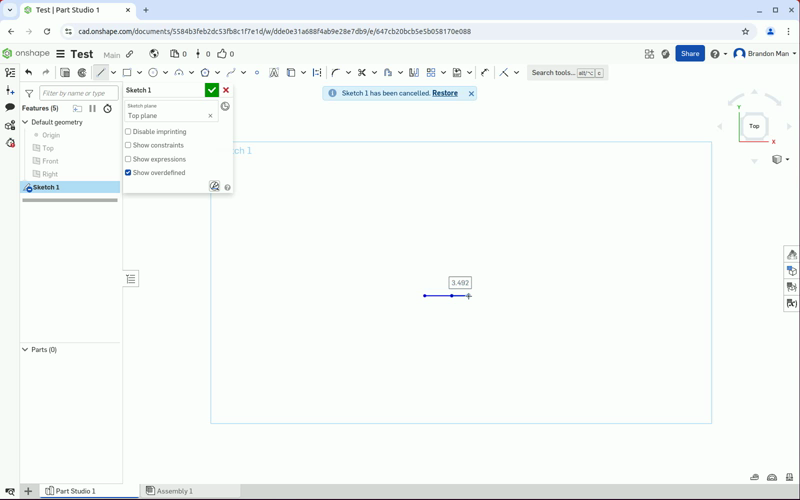
mouse_move(498, 295)
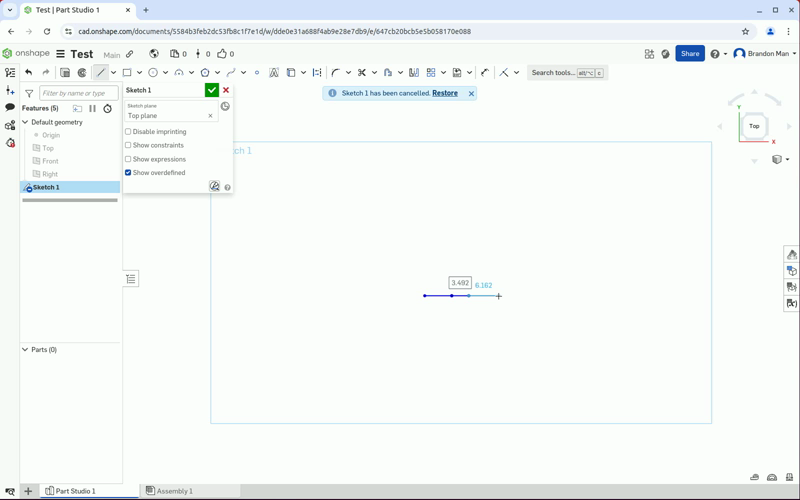
mouse_move(495, 295)
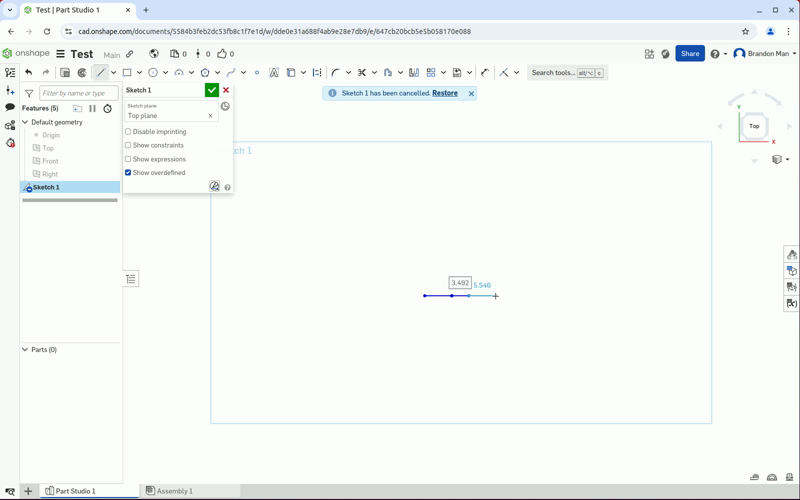
click(495, 295)
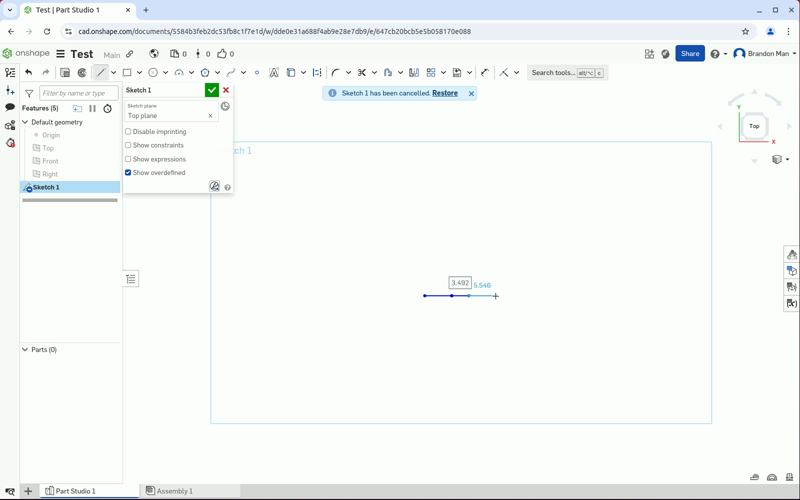
key_up(shift)
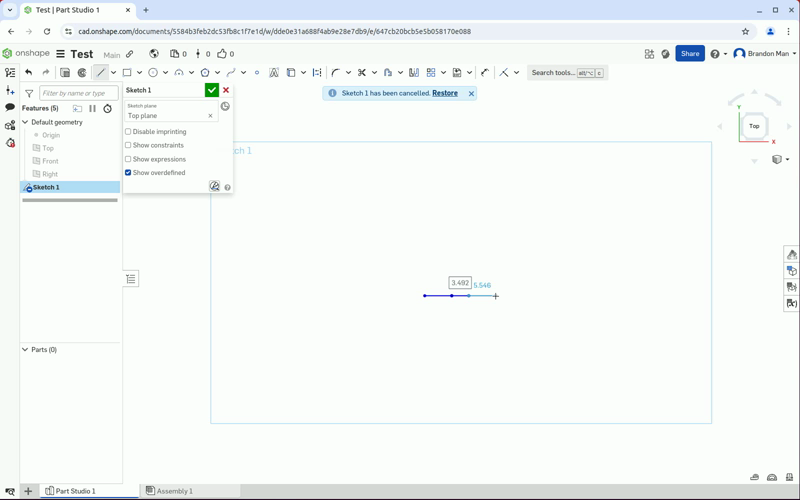
key_down(shift)
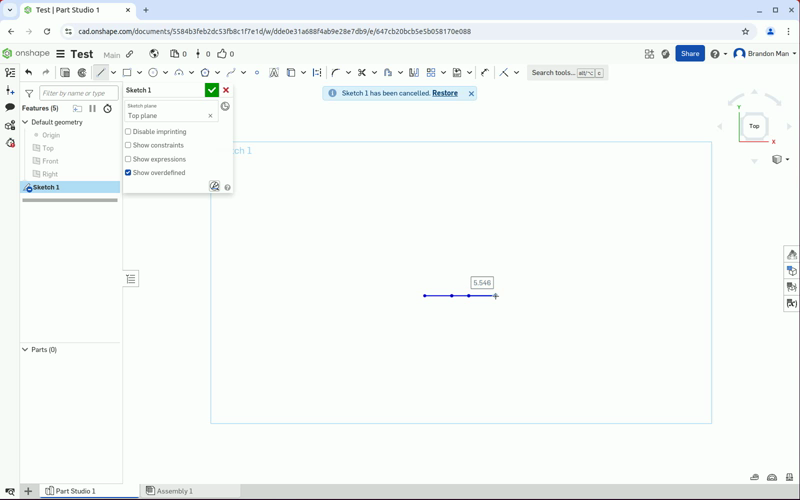
mouse_move(525, 295)
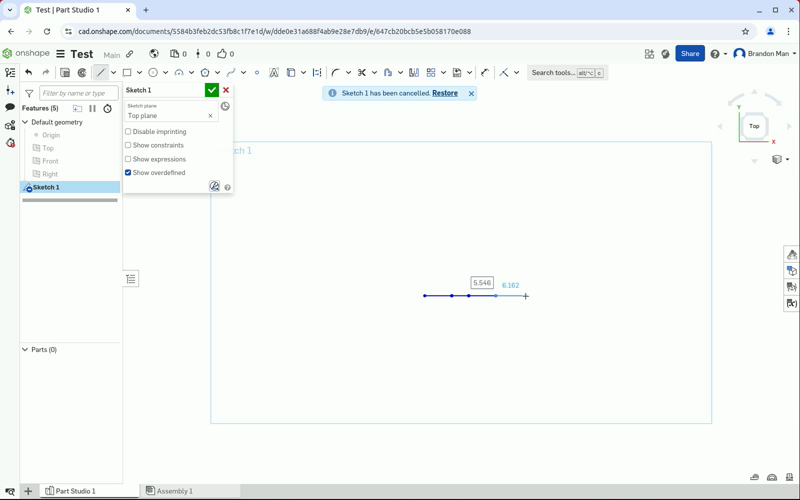
mouse_move(495, 252)
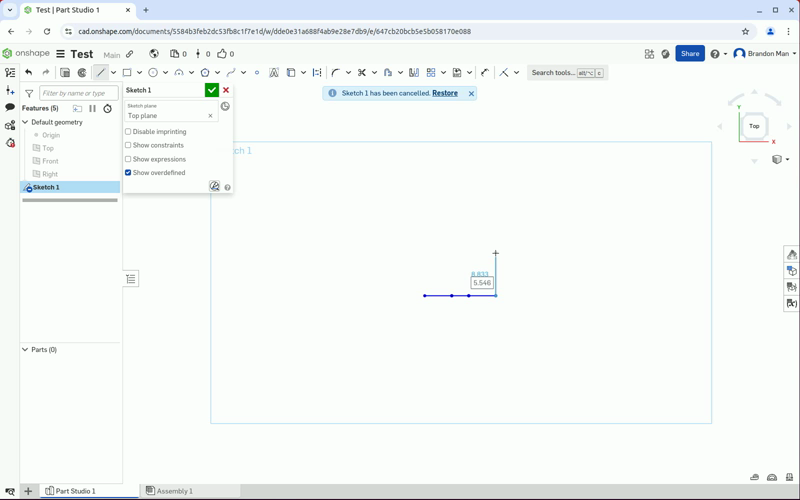
click(495, 252)
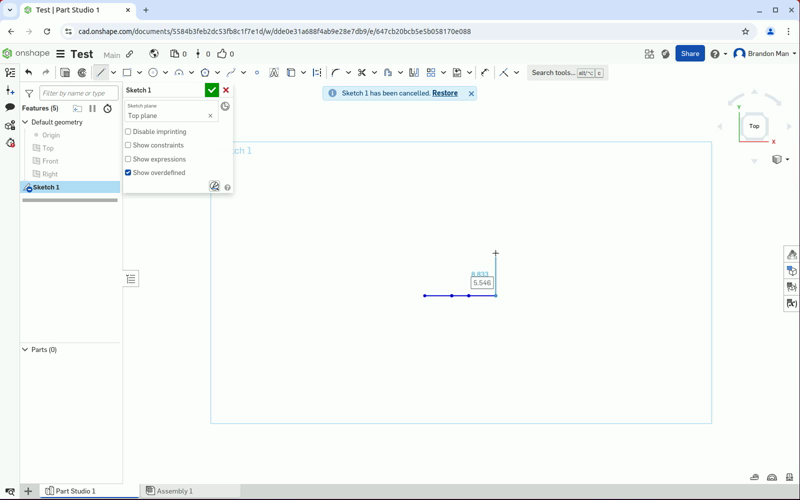
key_up(shift)
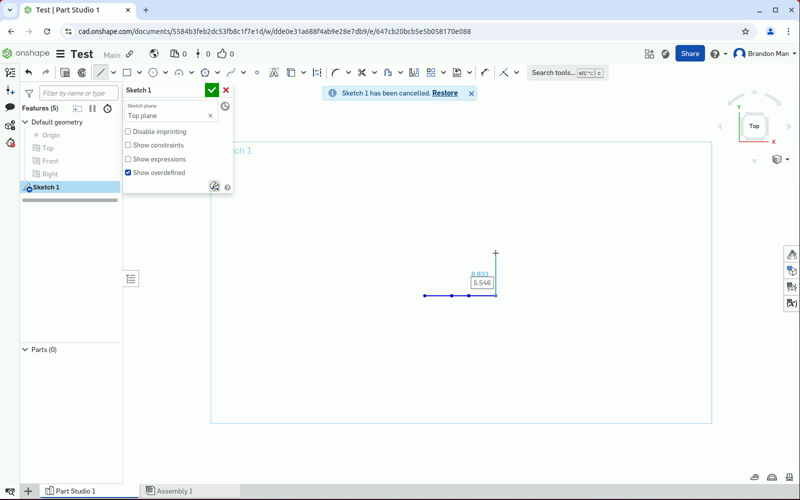
key(esc)
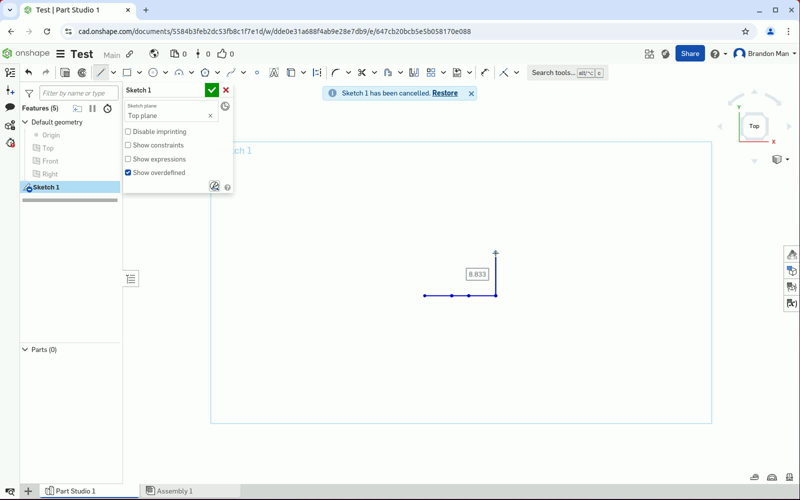
key(a)
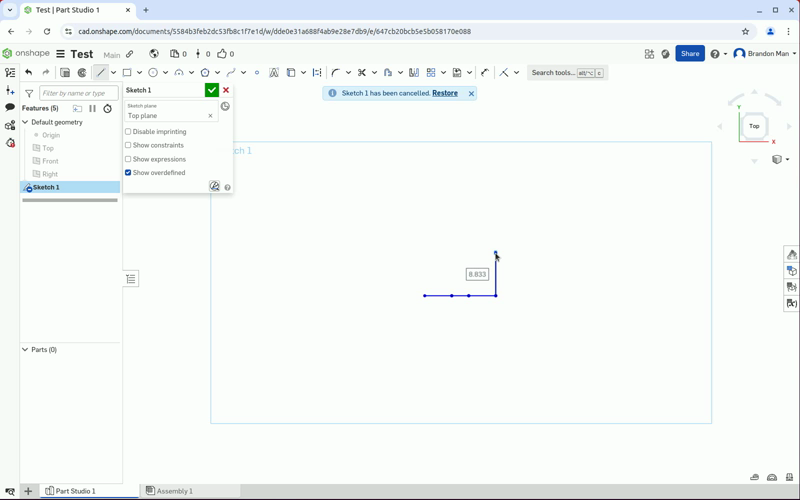
mouse_move(495, 252)
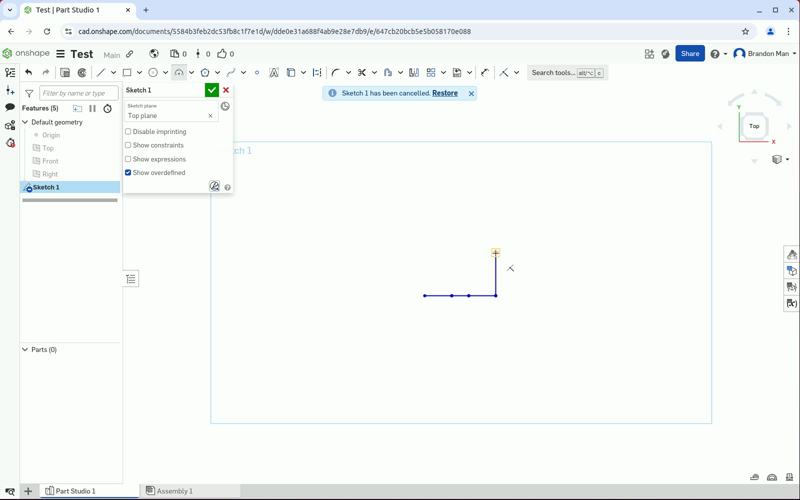
click(495, 252)
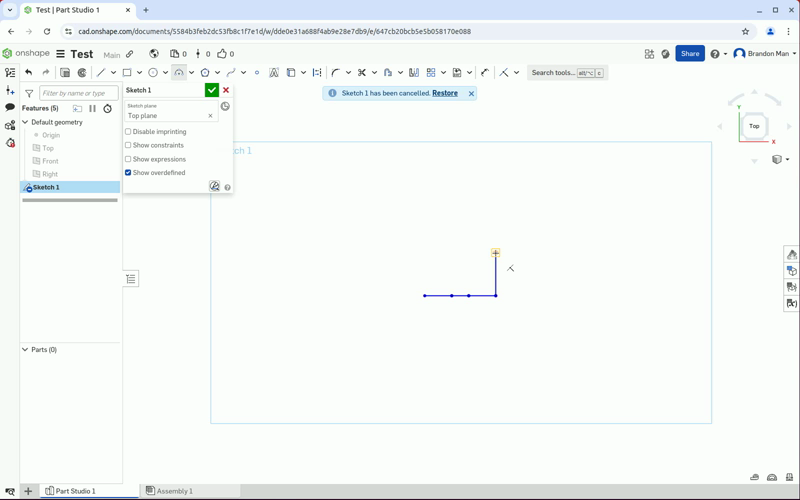
key_down(shift)
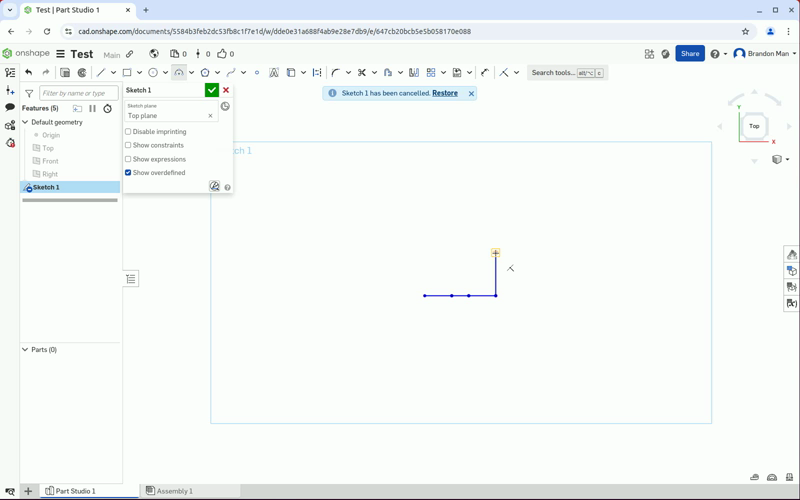
mouse_move(424, 252)
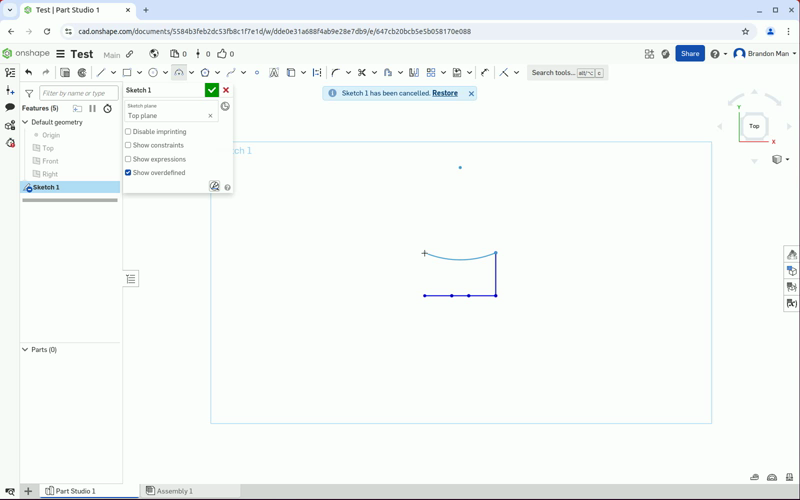
click(424, 252)
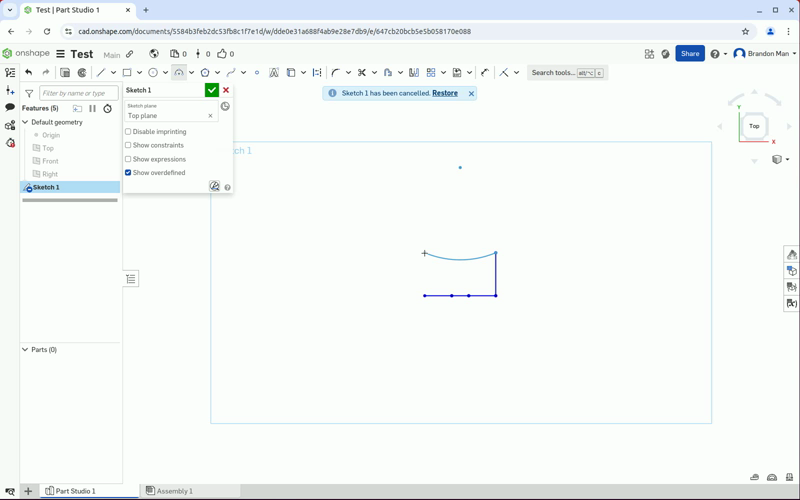
mouse_move(460, 216)
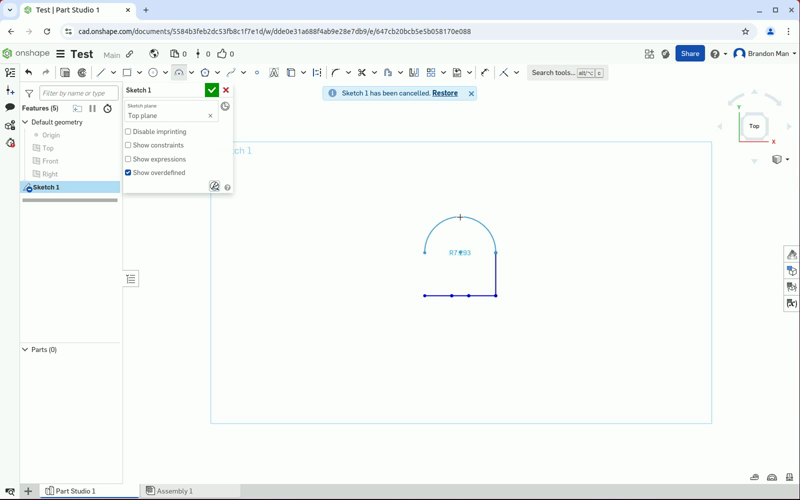
click(460, 216)
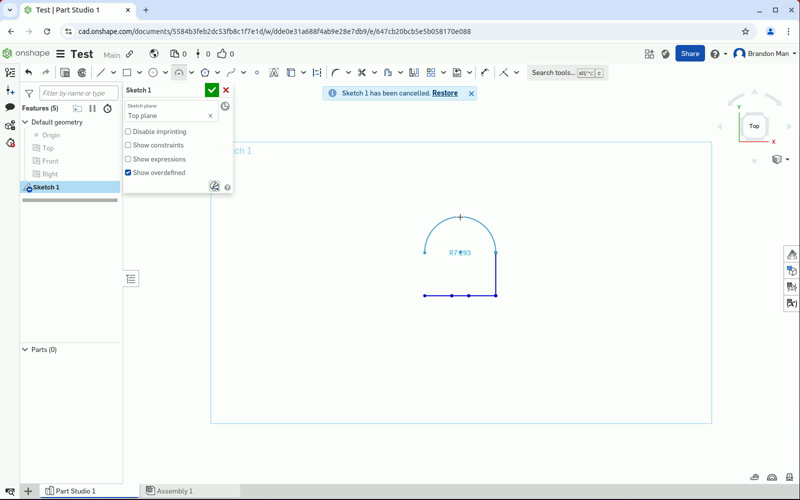
key_up(shift)
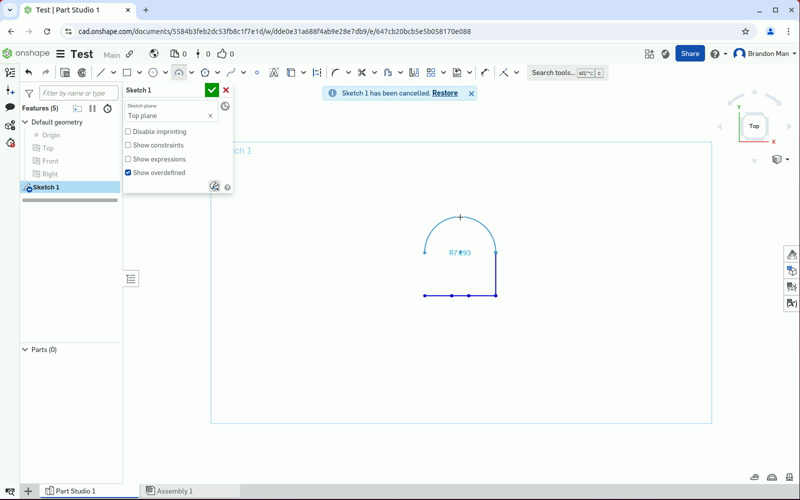
key(esc)
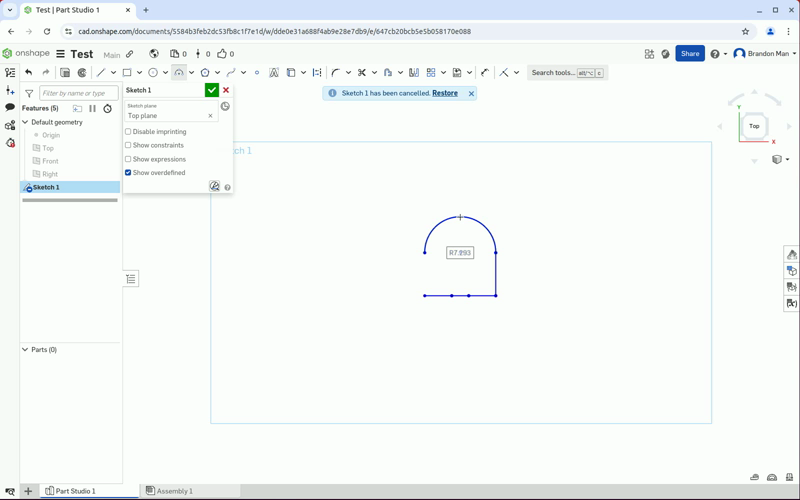
key(l)
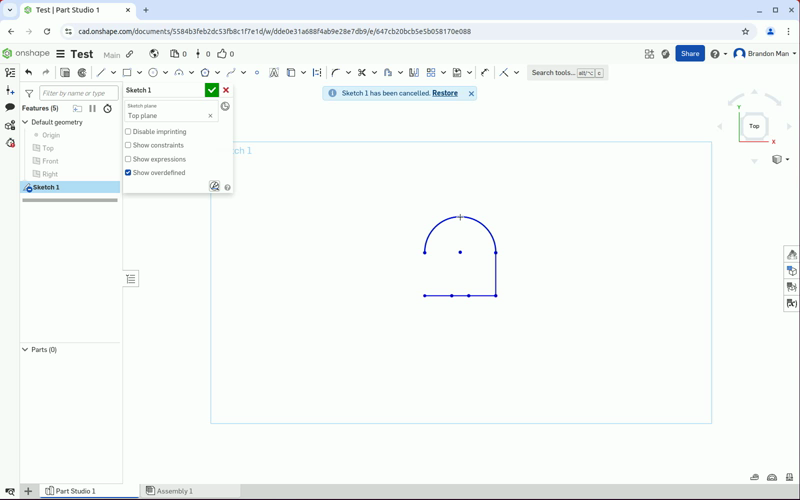
mouse_move(424, 252)
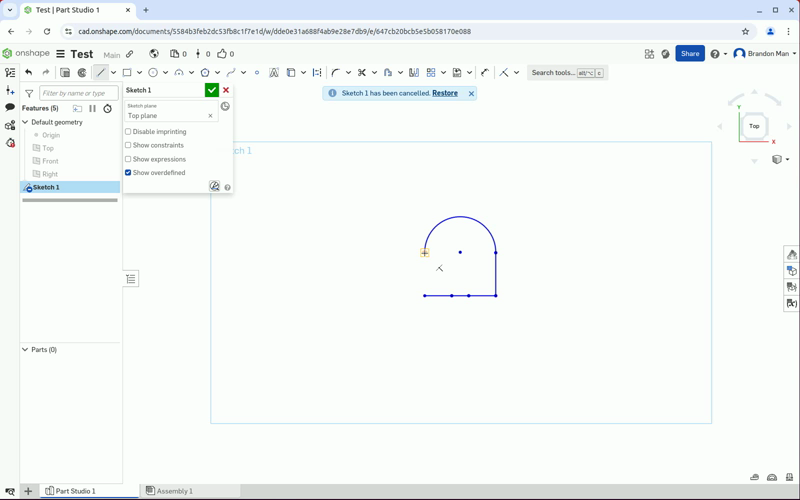
click(424, 252)
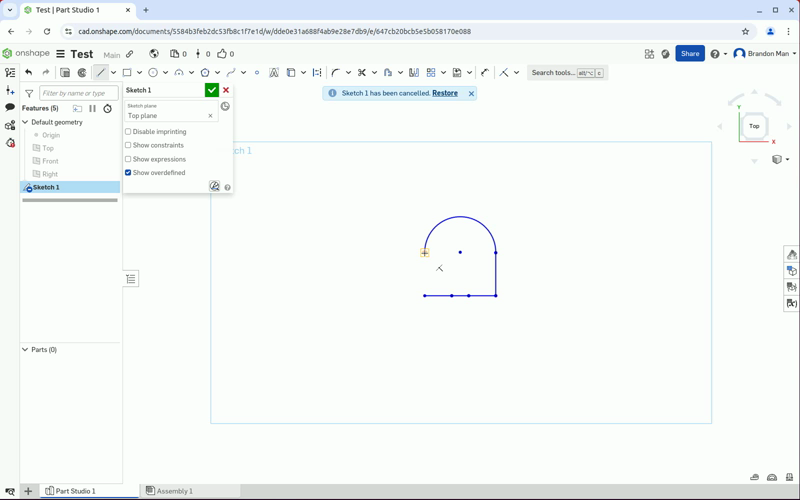
mouse_move(454, 252)
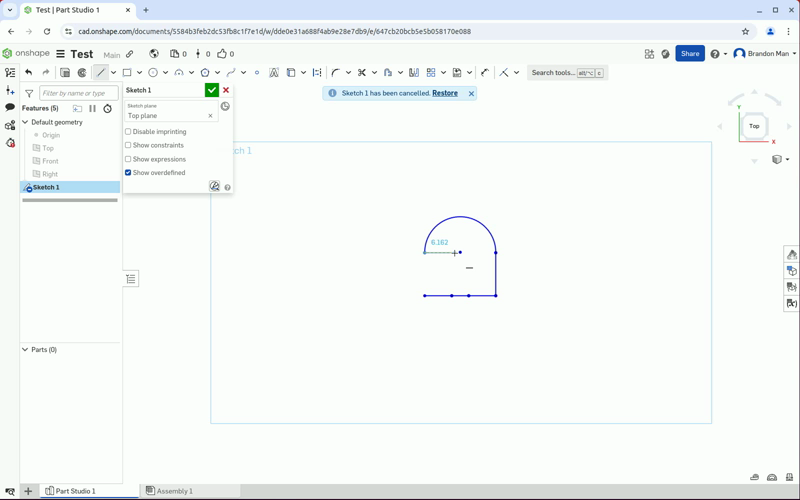
key_down(shift)
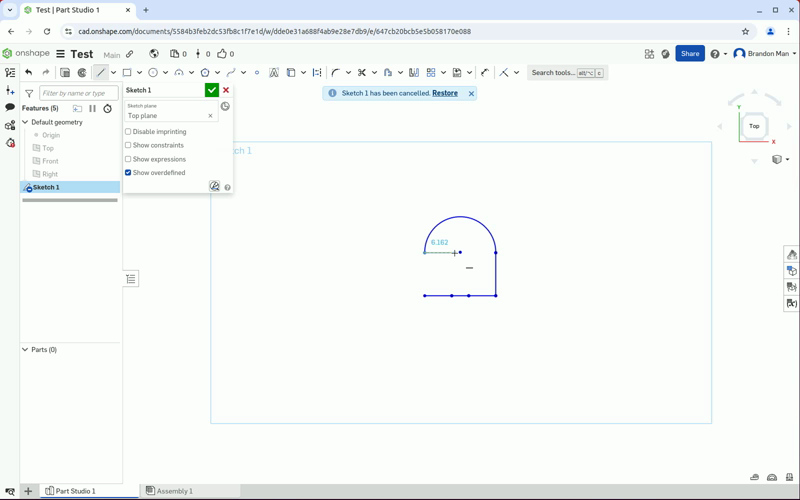
mouse_move(424, 295)
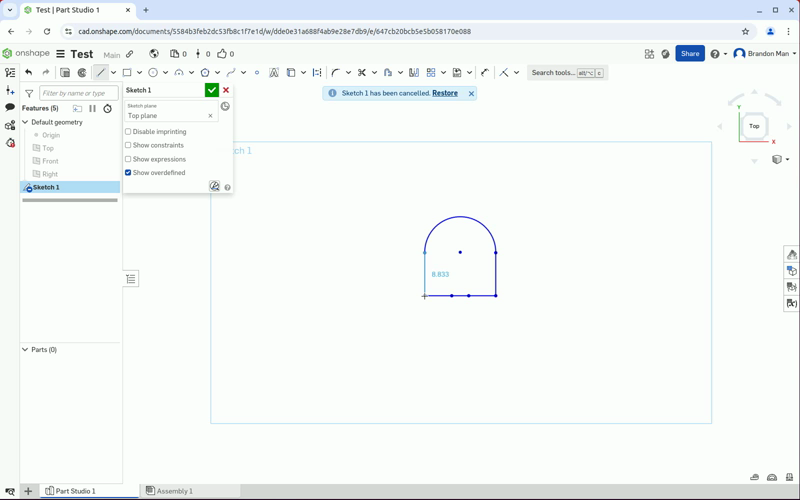
key_up(shift)
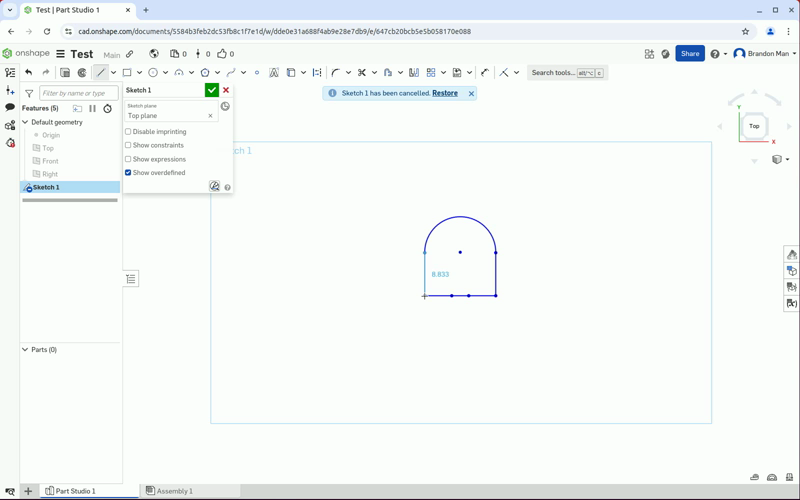
click(424, 295)
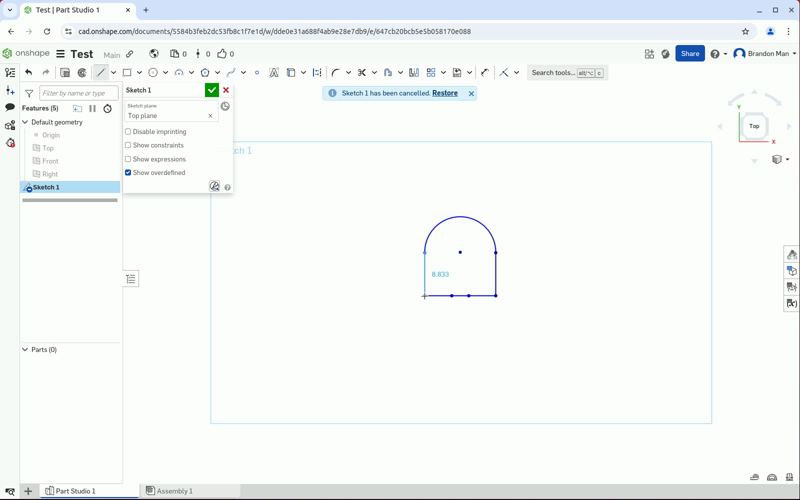
key(esc)
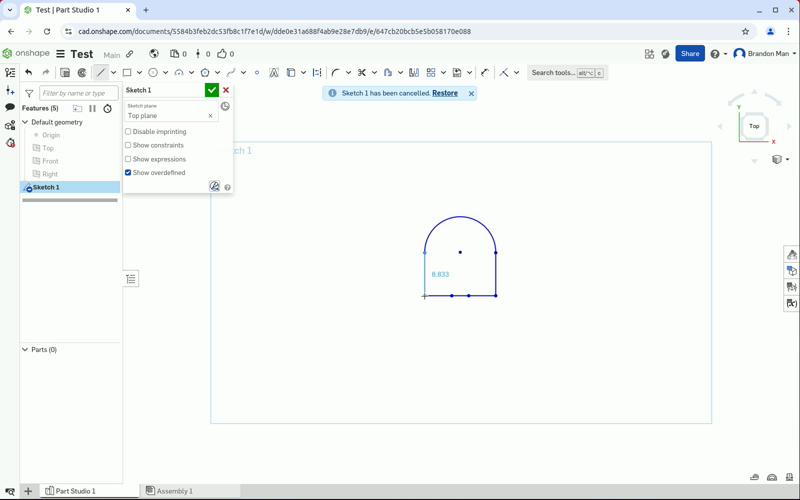
key(c)
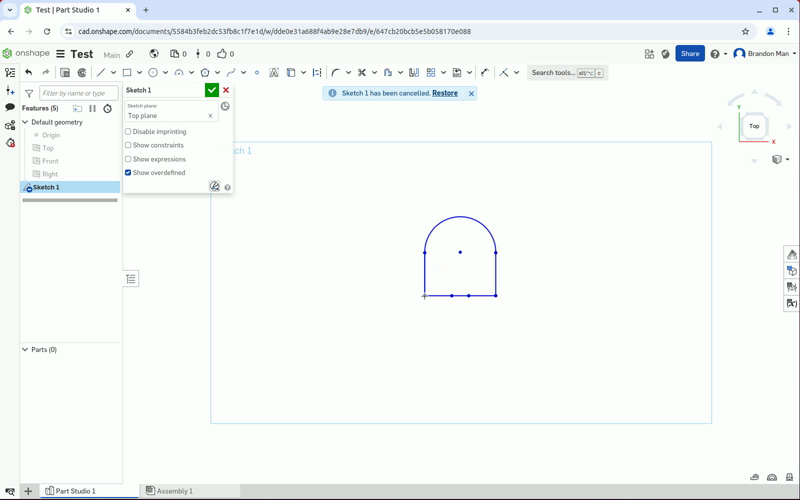
key_down(shift)
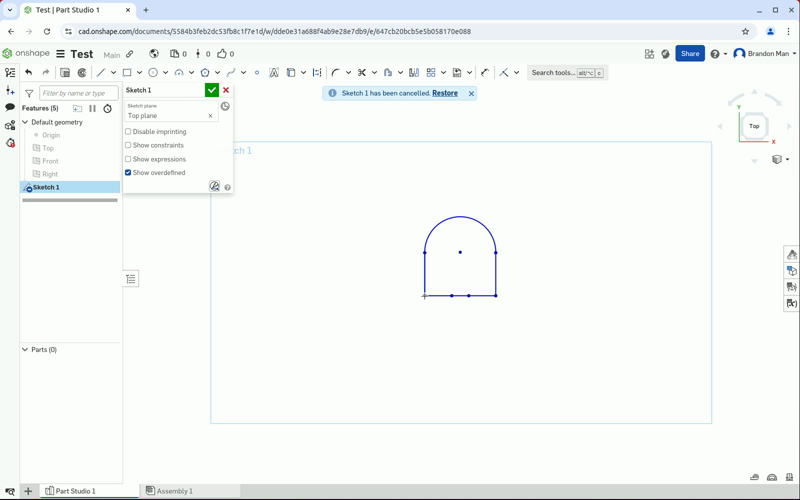
mouse_move(460, 252)
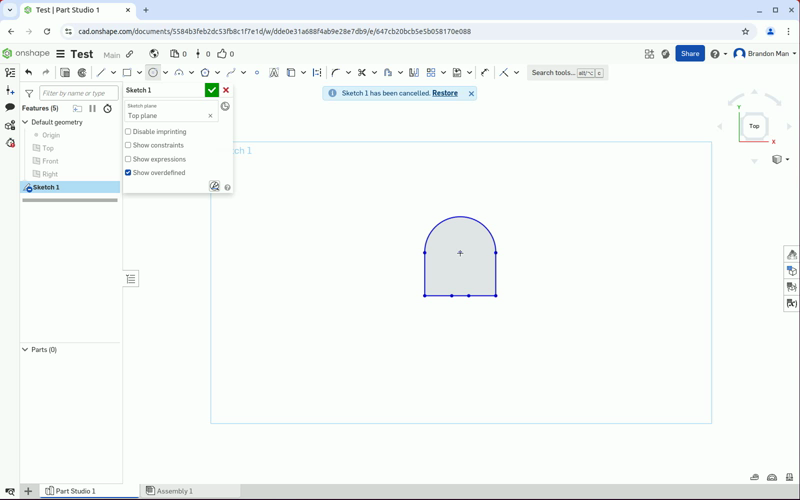
click(460, 252)
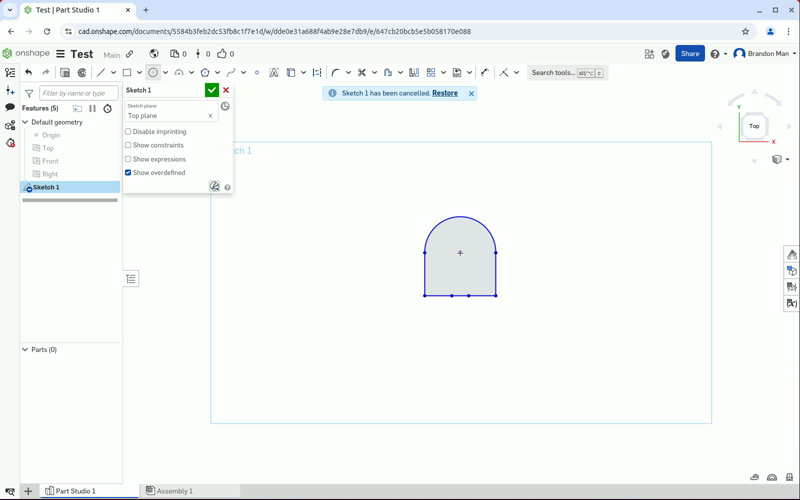
key_up(shift)
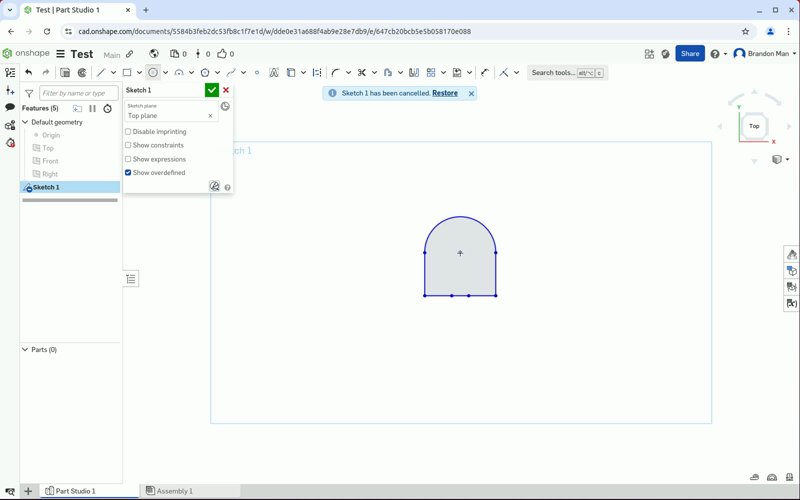
mouse_move(478, 252)
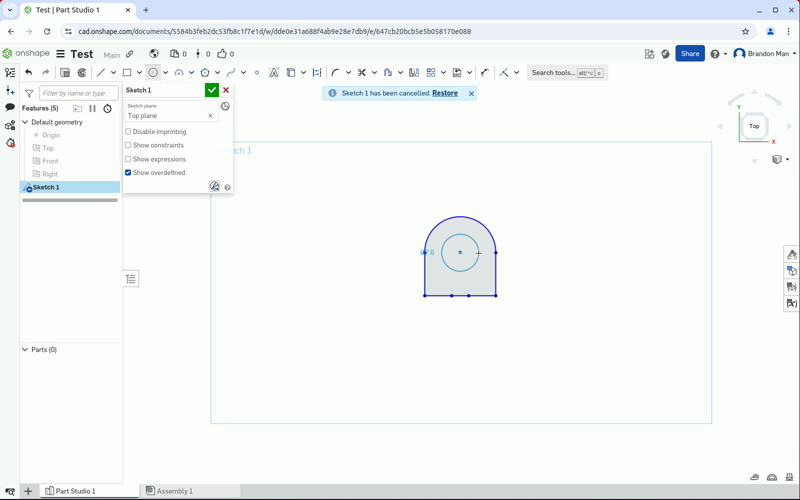
click(478, 252)
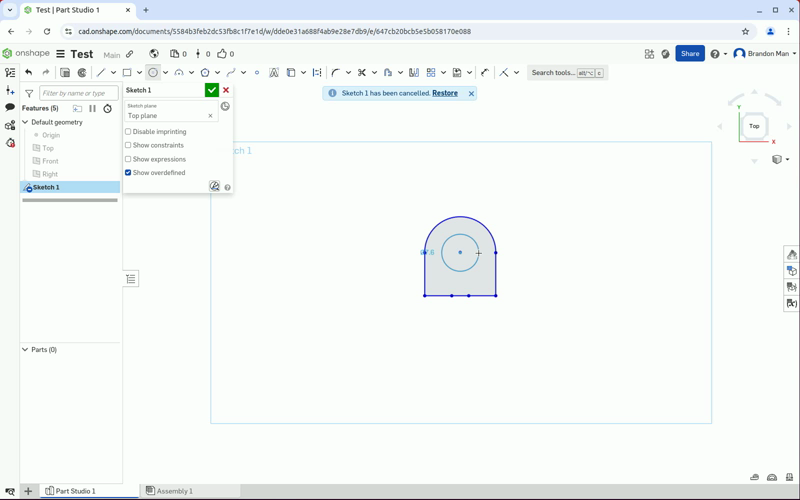
key(esc)
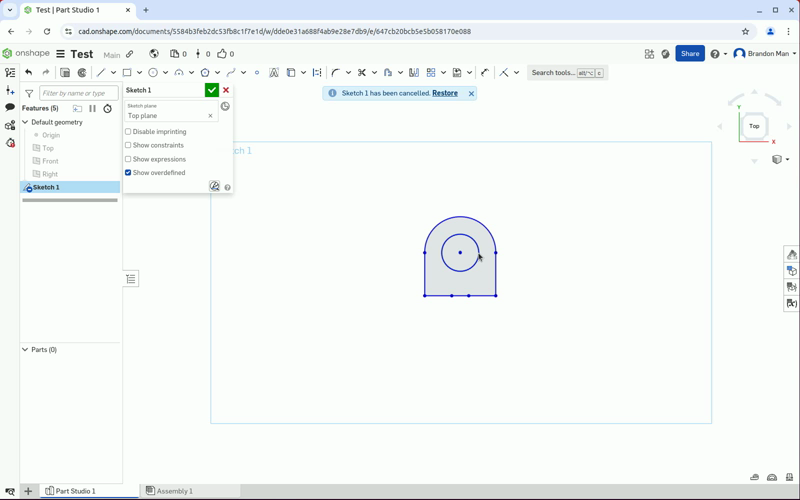
mouse_move(479, 286)
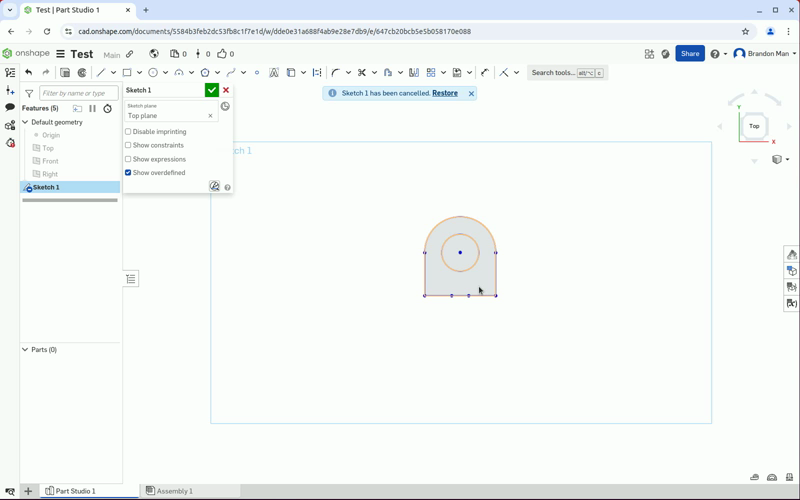
click(479, 286)
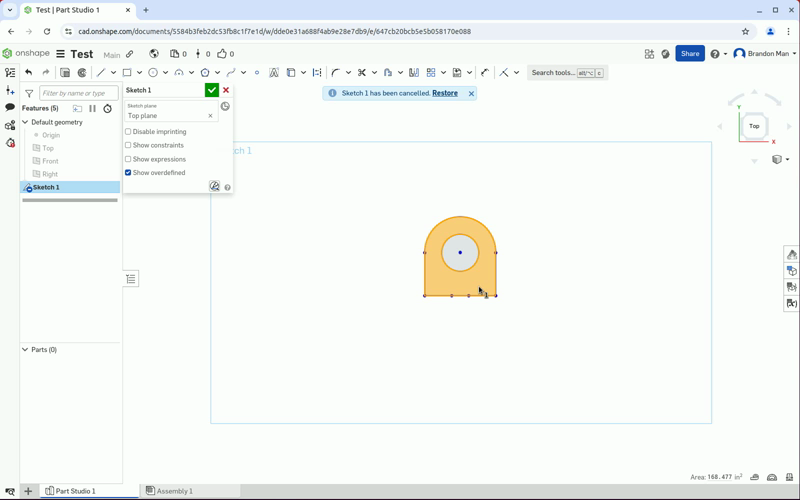
mouse_move(73, 352)
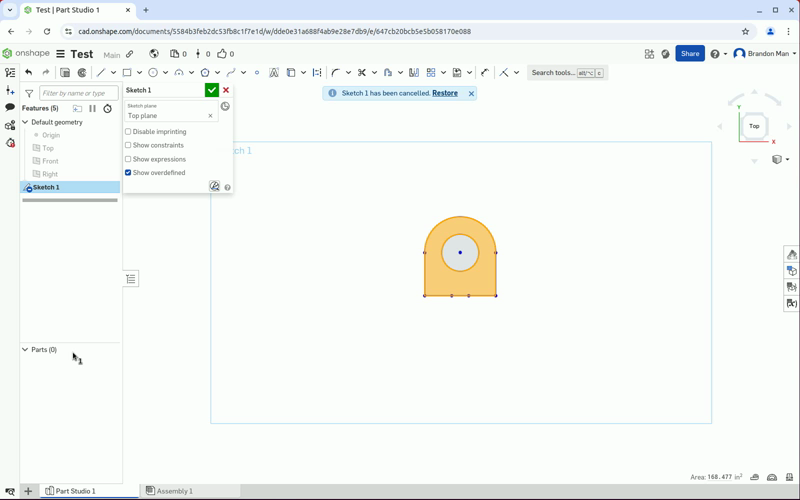
key(shift+y)
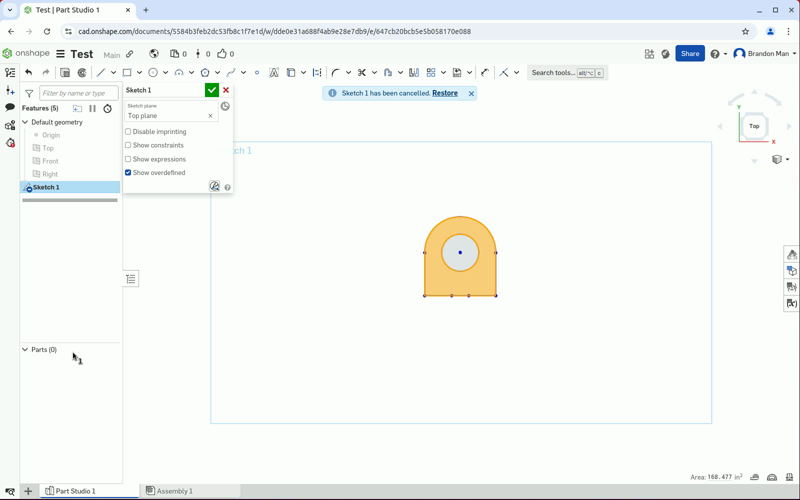
key(shift+e)
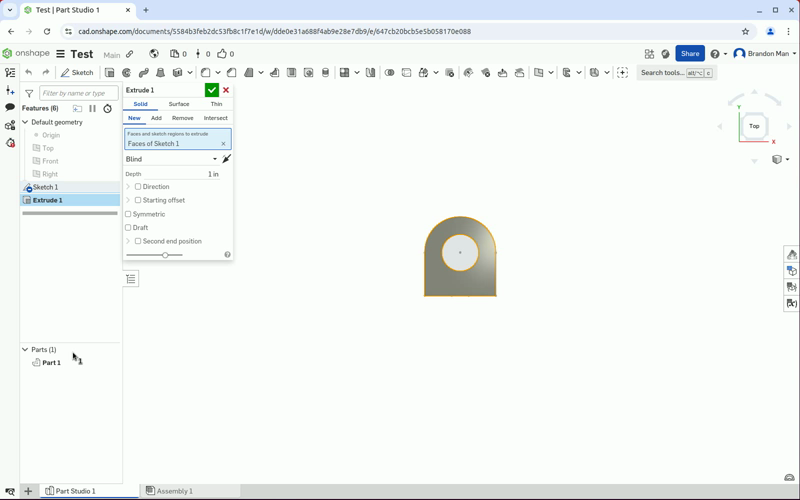
mouse_move(143, 106)
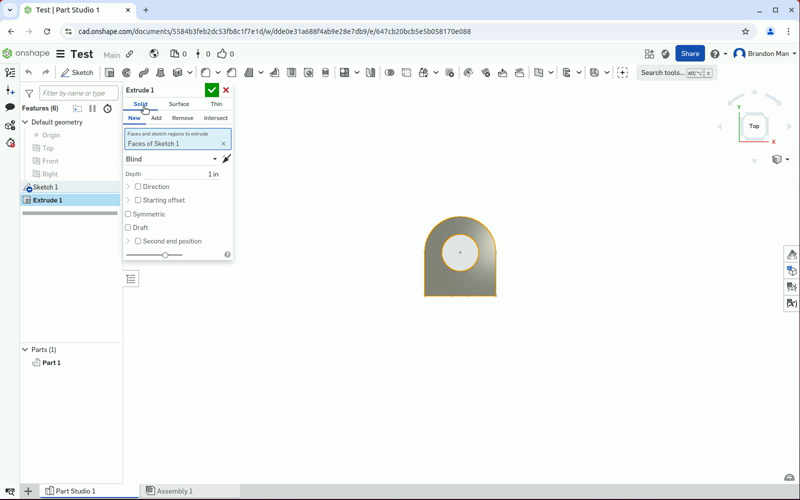
click(143, 106)
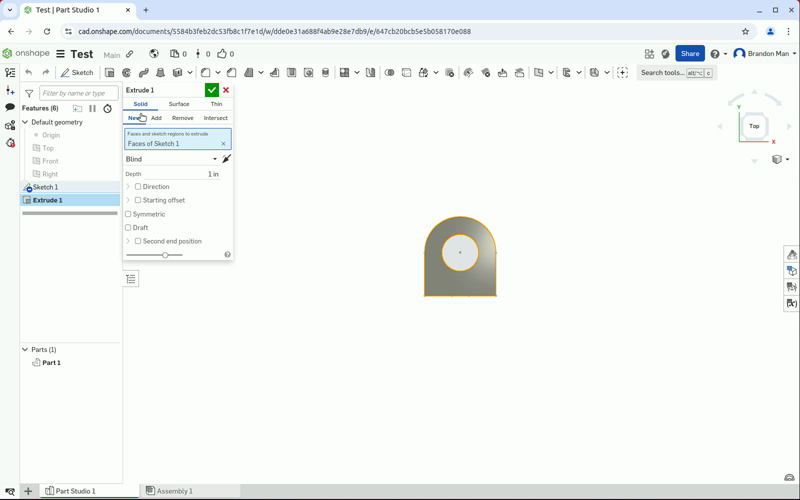
mouse_move(137, 120)
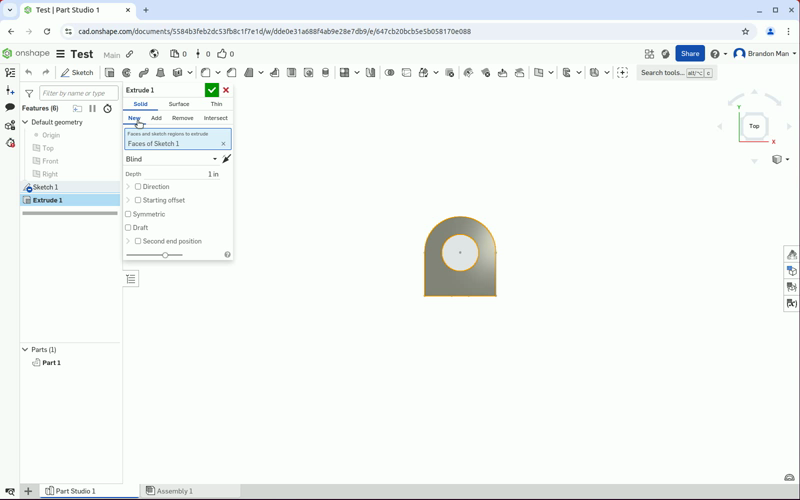
click(137, 120)
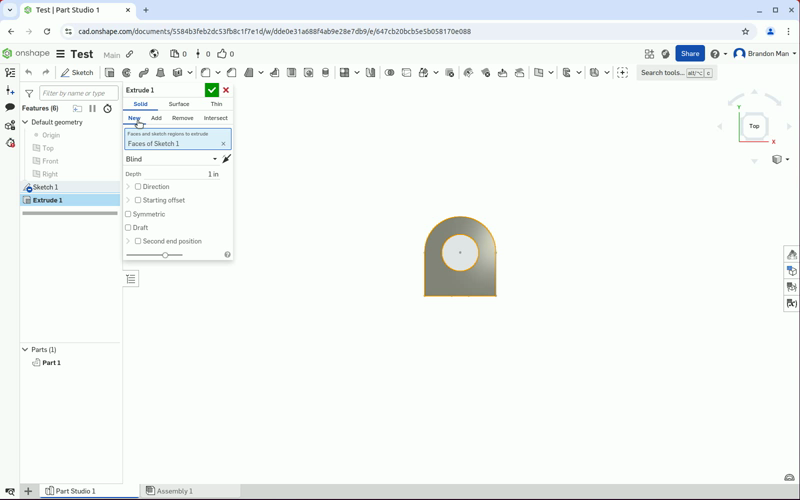
key(tab, 4)
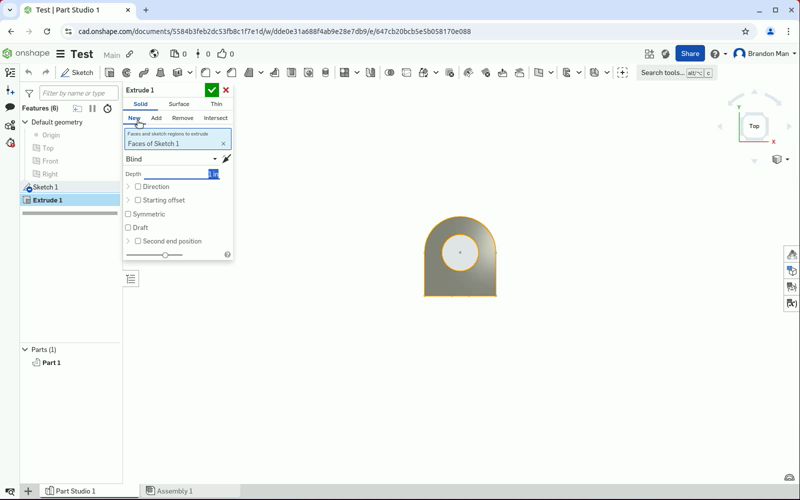
text(14.683)
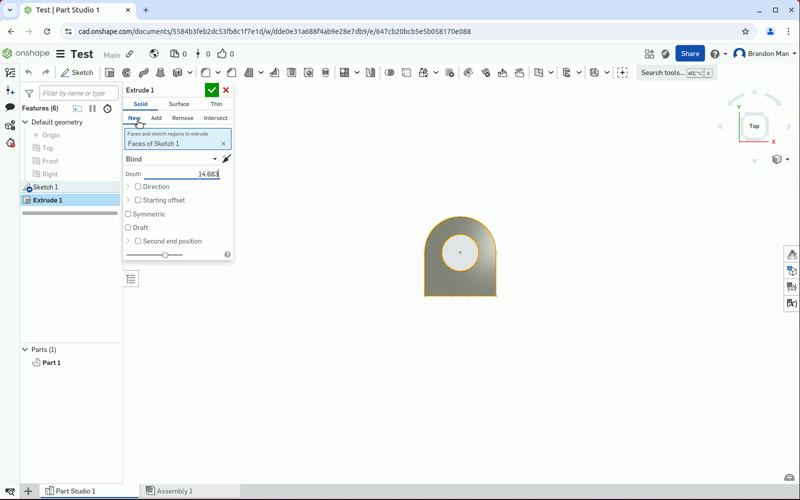
key(enter)
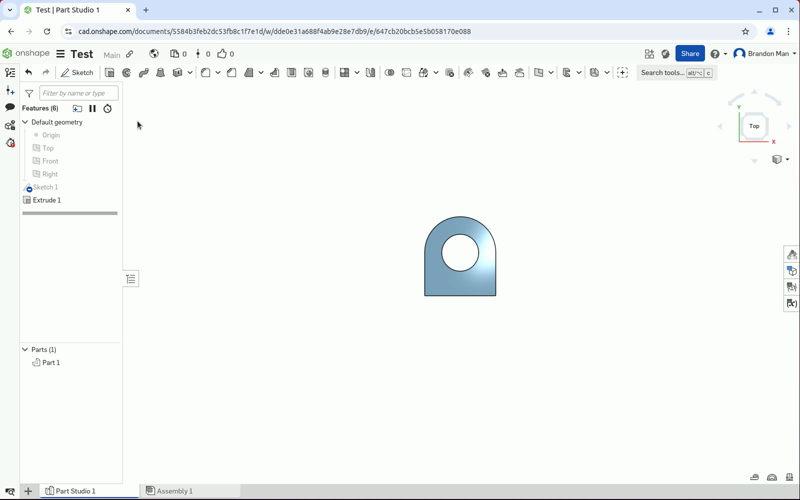
key(shift+h)
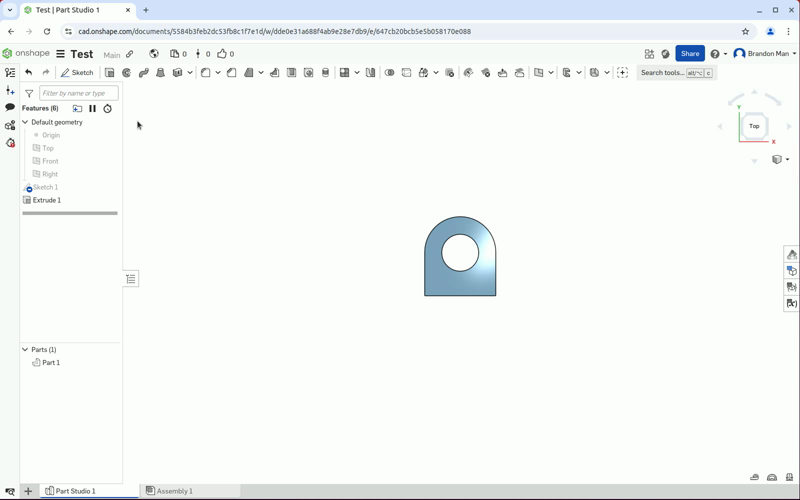
key(shift+h)
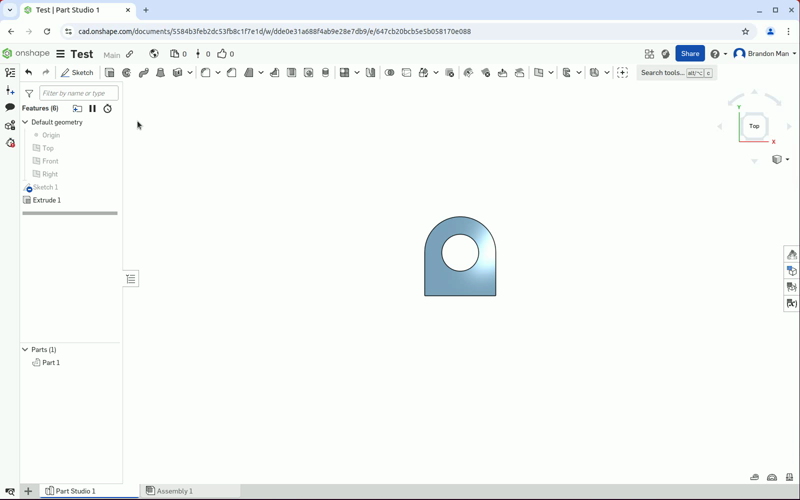
mouse_move(73, 189)
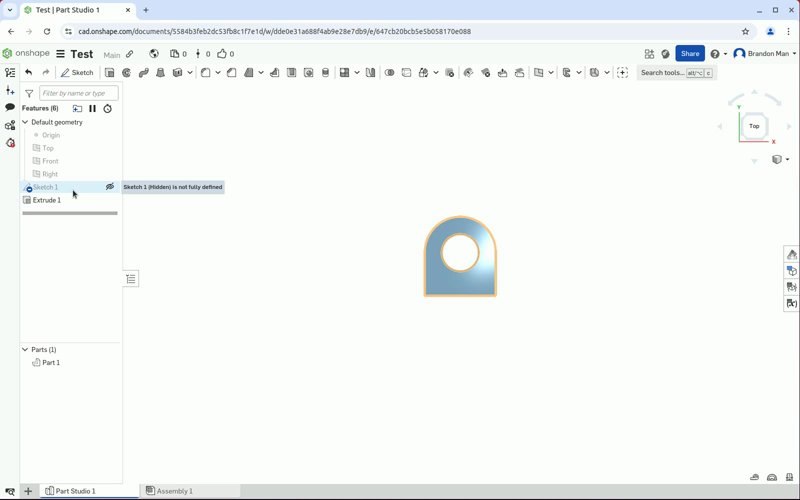
click(73, 189)
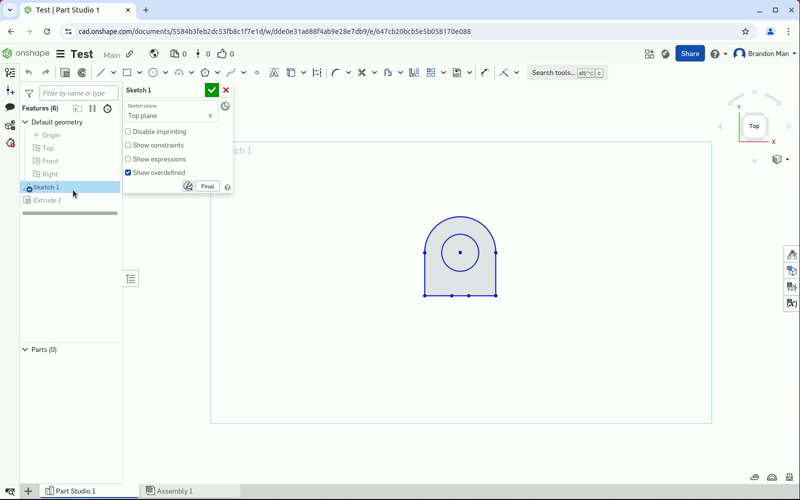
mouse_move(229, 92)
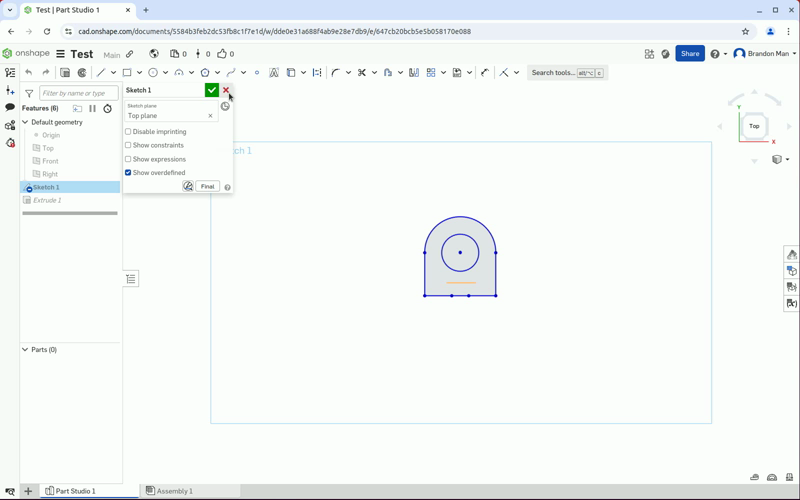
click(229, 92)
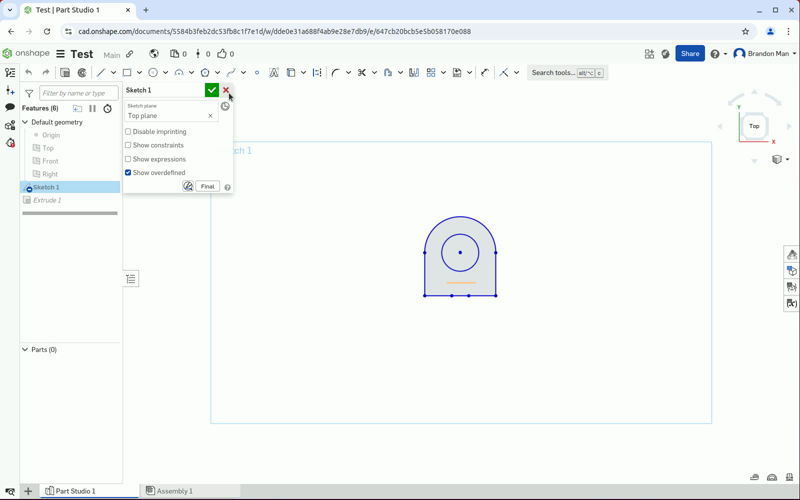
key(shift+s)
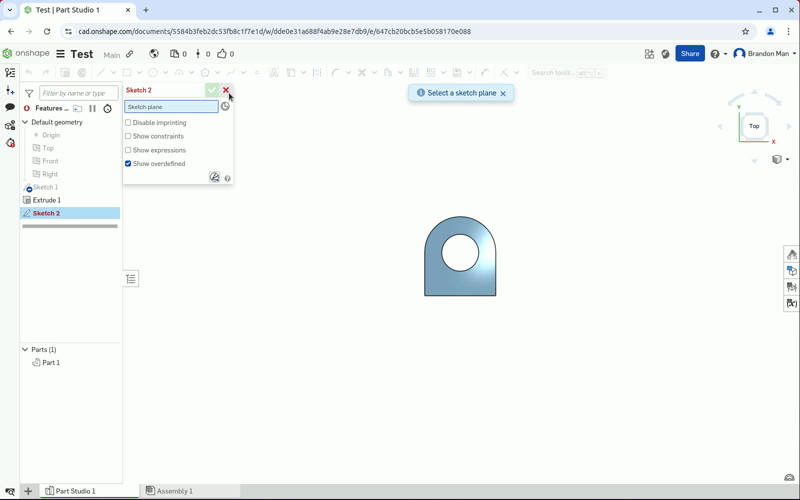
mouse_move(73, 150)
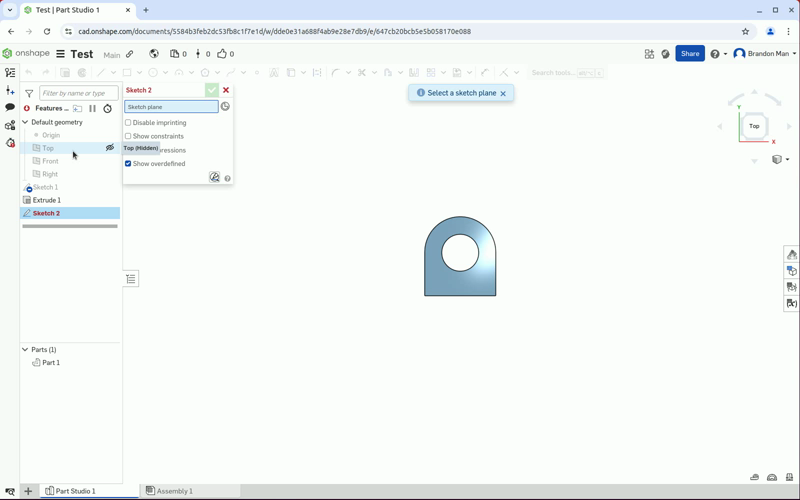
click(73, 150)
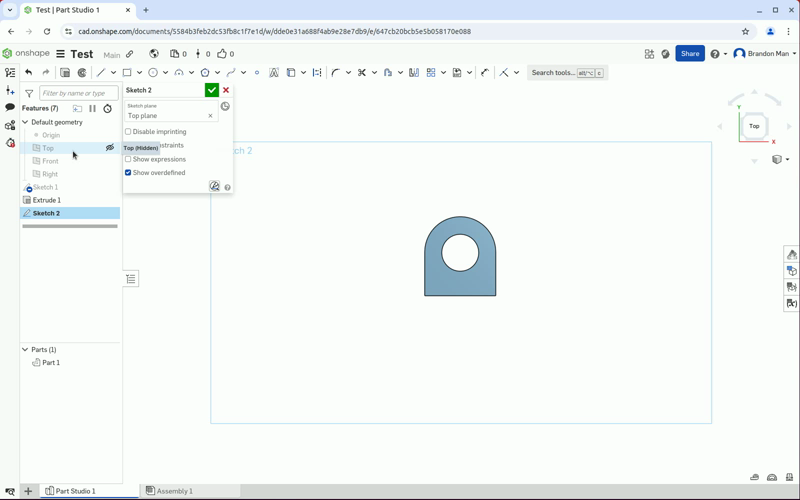
mouse_move(73, 352)
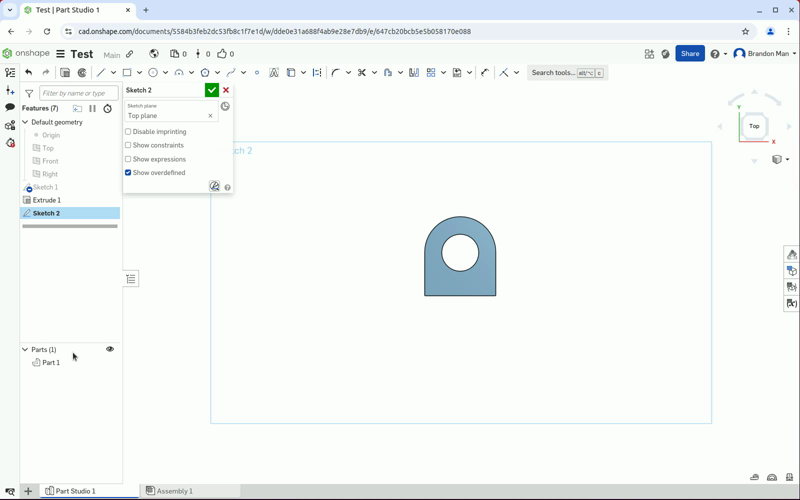
key(y)
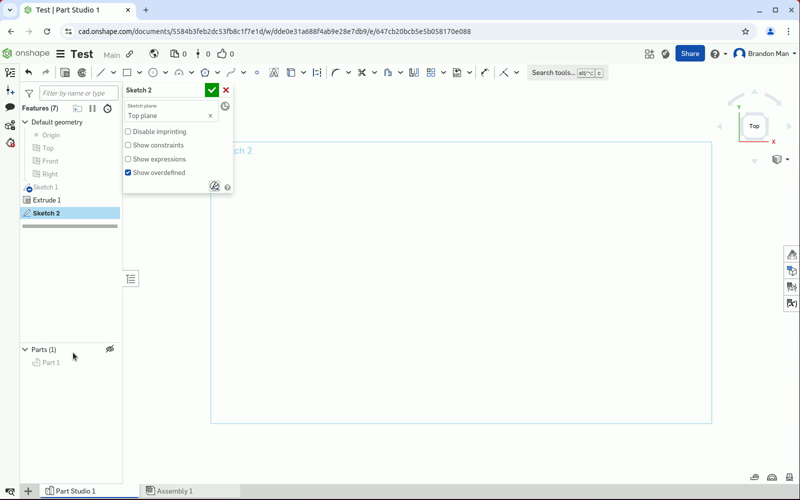
key(l)
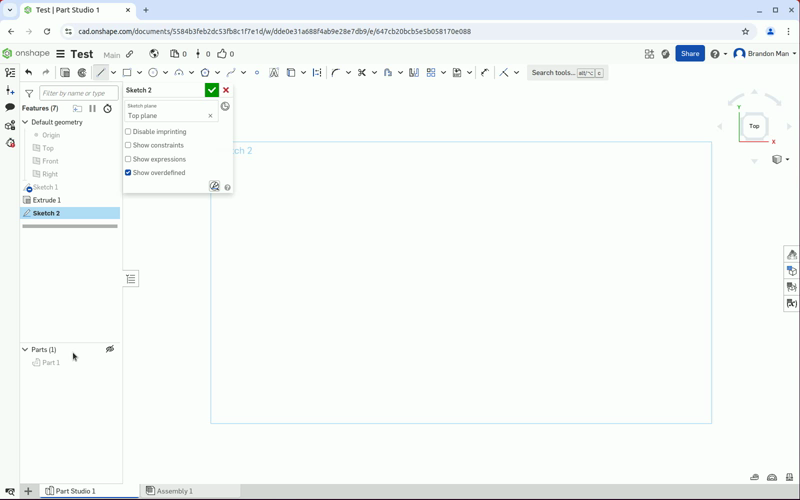
key_down(shift)
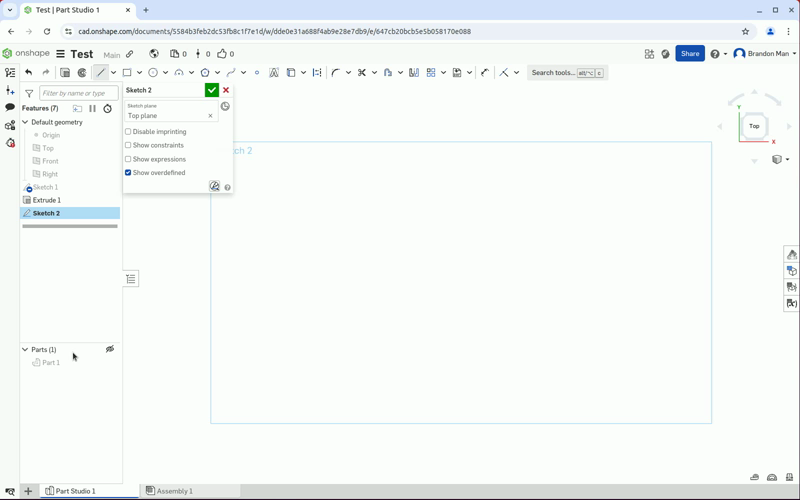
mouse_move(468, 395)
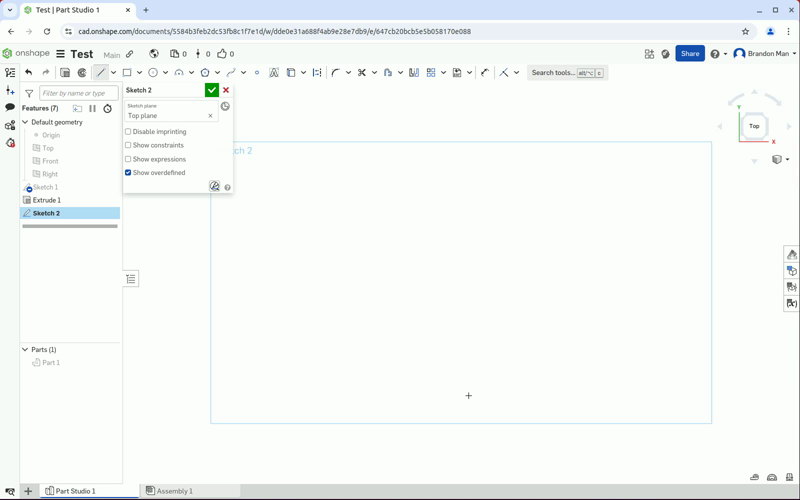
click(468, 395)
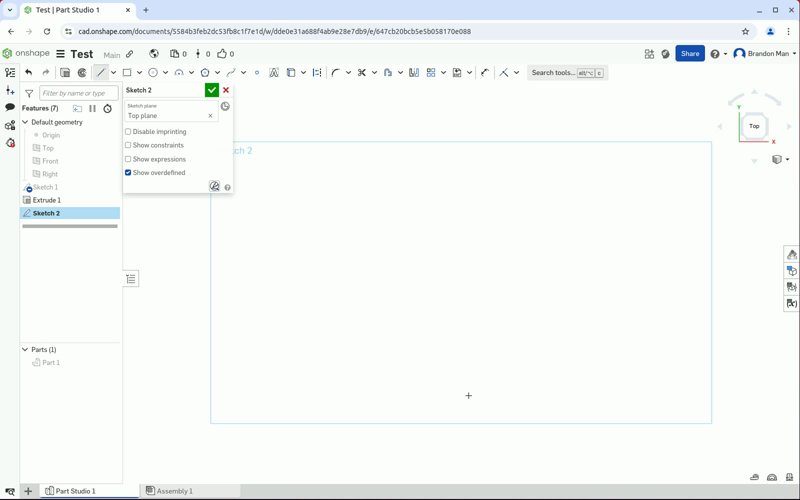
key_up(shift)
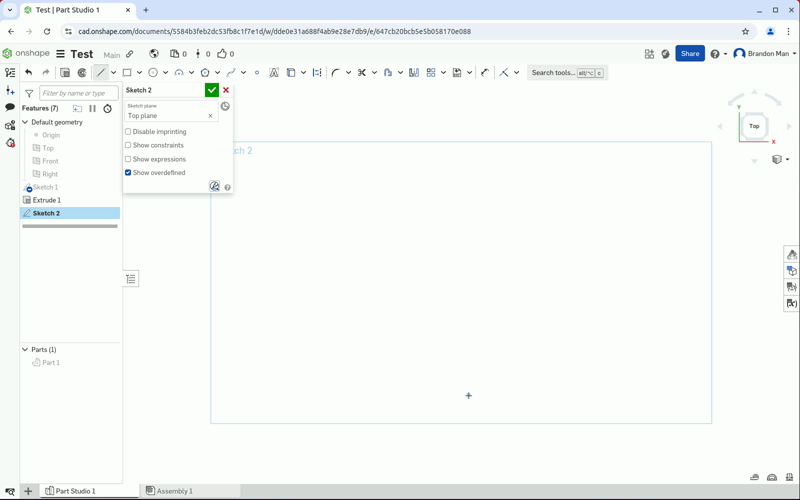
key_down(shift)
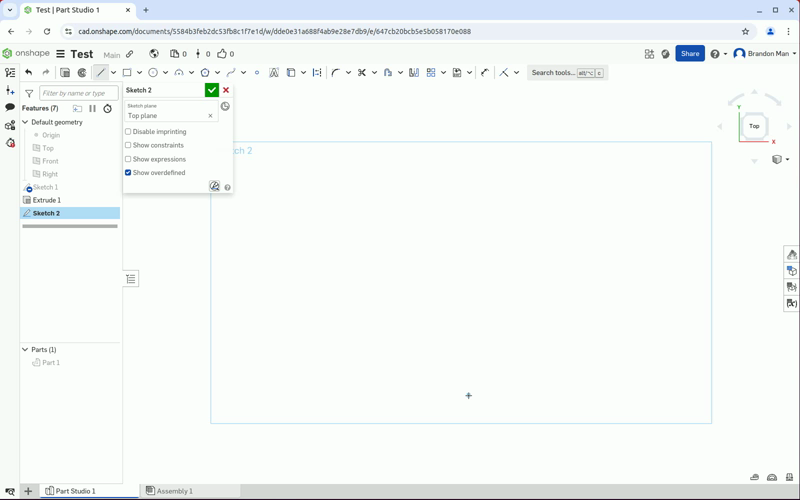
mouse_move(498, 395)
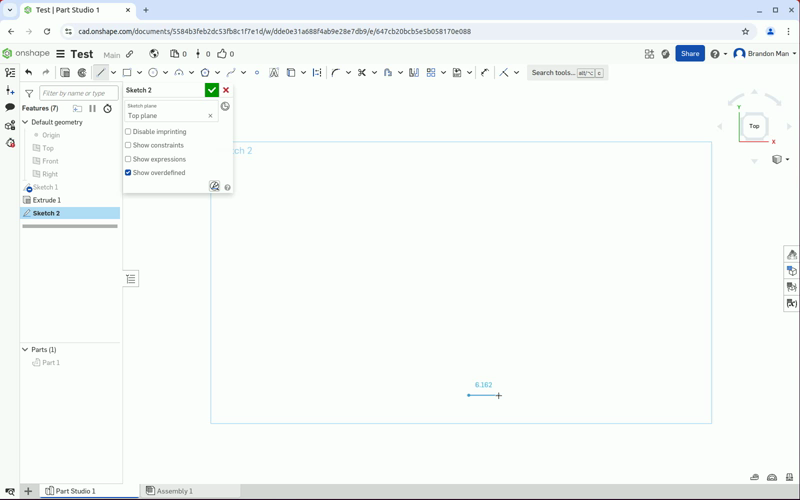
mouse_move(496, 374)
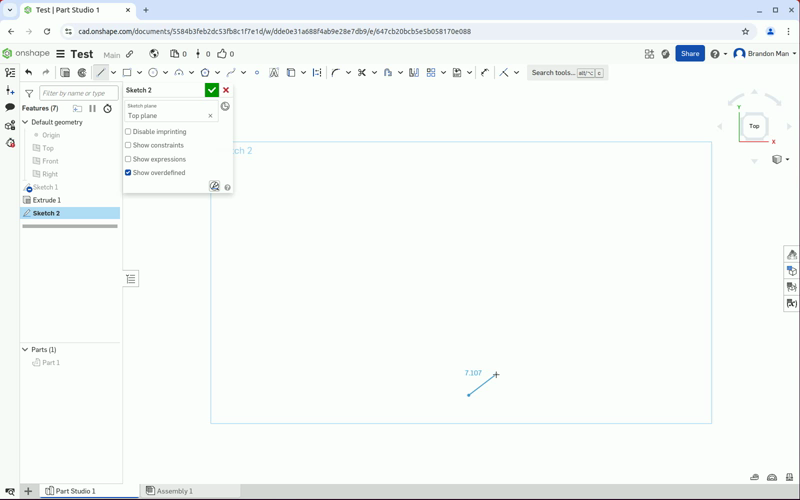
click(496, 374)
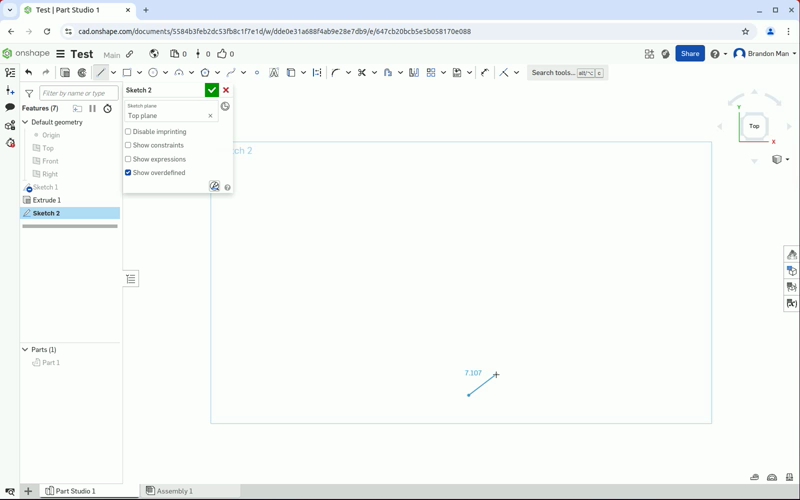
key_up(shift)
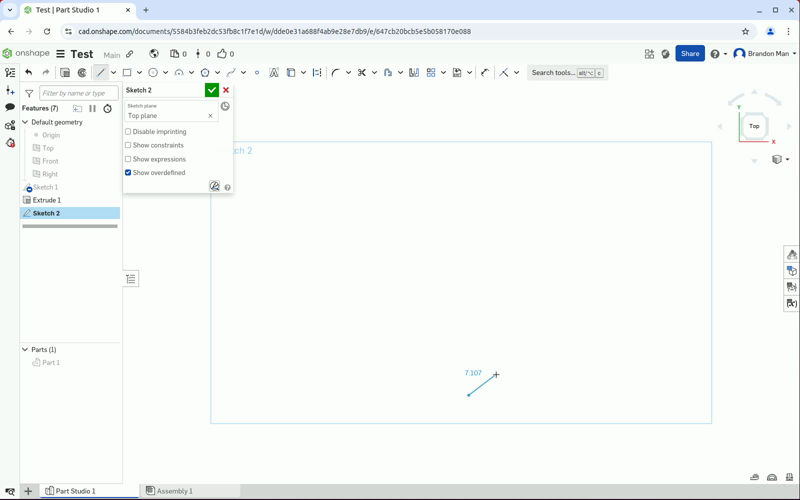
key_down(shift)
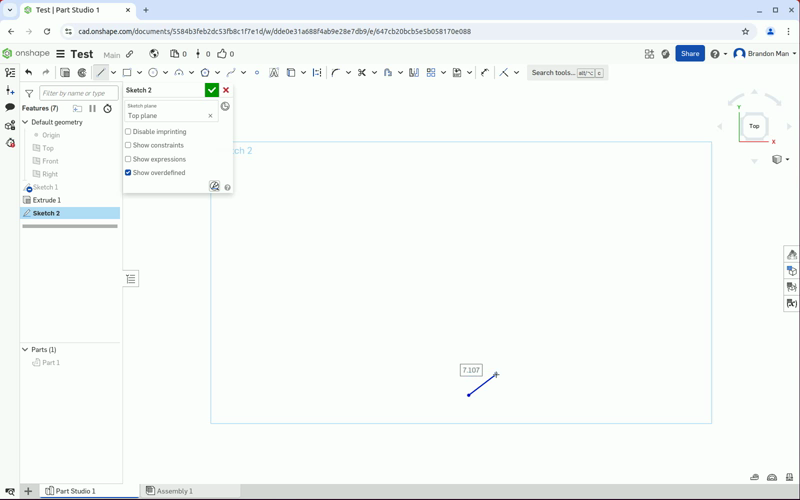
mouse_move(496, 295)
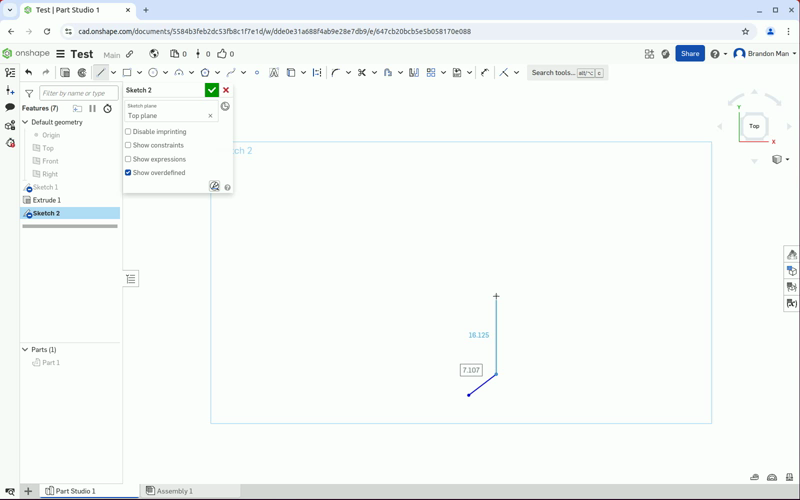
click(496, 295)
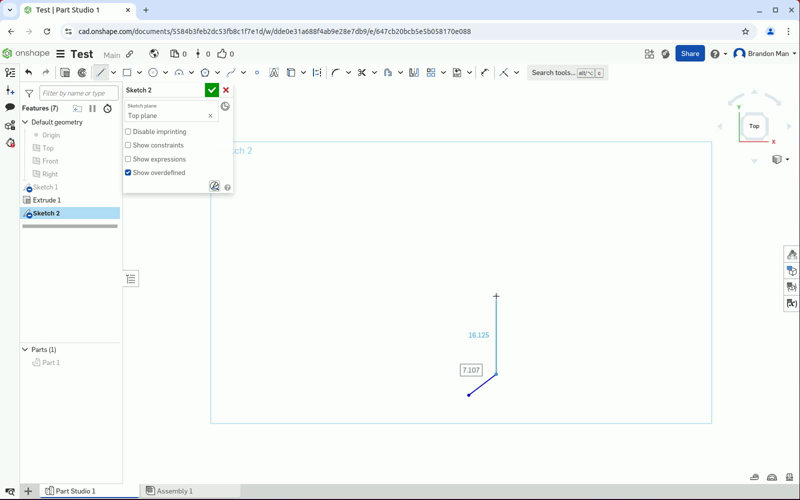
key_up(shift)
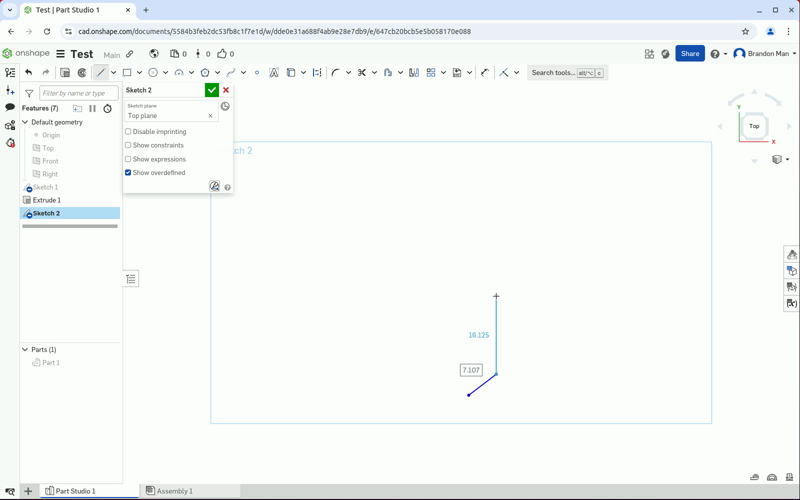
key_down(shift)
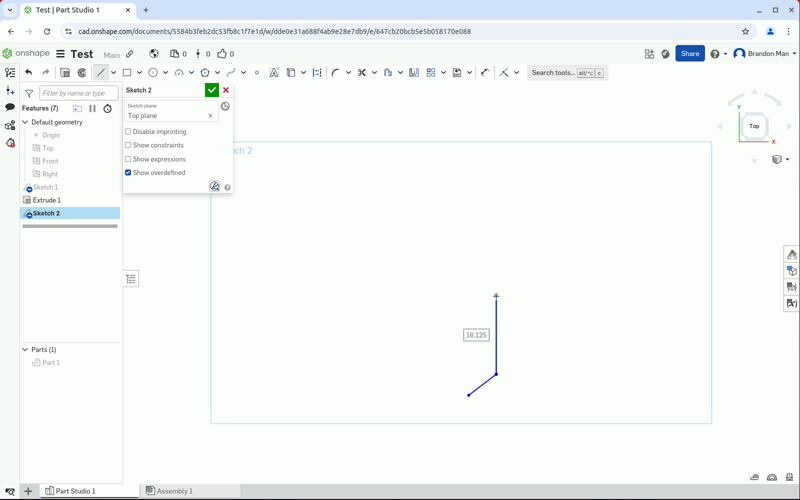
mouse_move(526, 295)
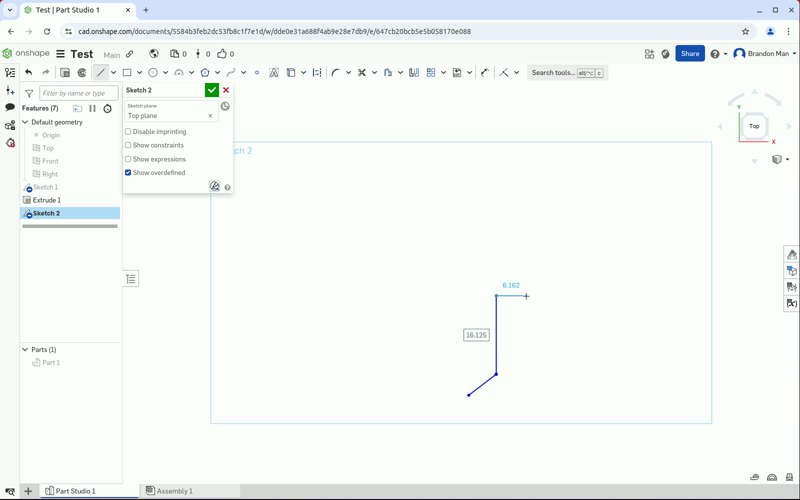
mouse_move(468, 295)
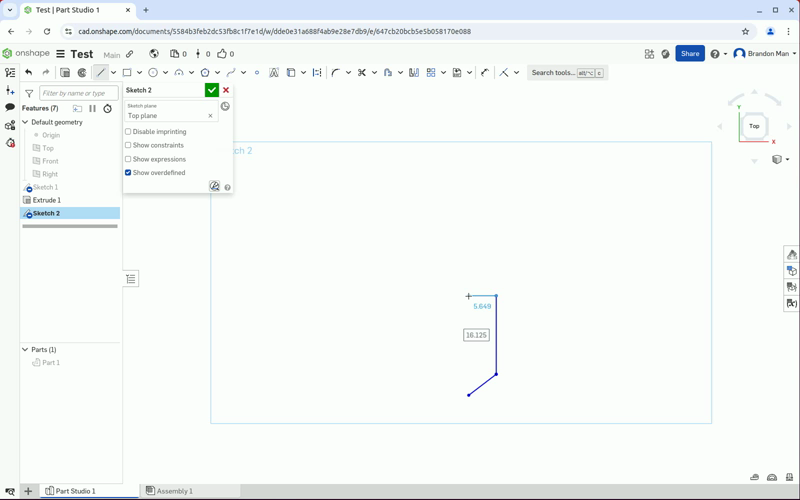
click(468, 295)
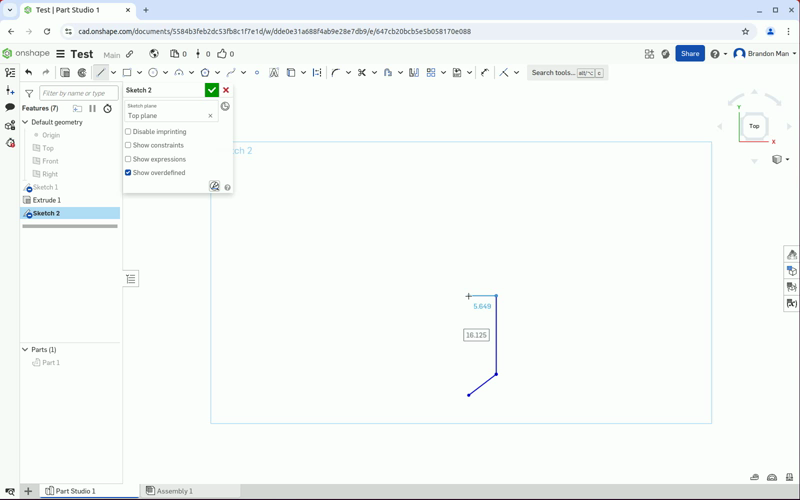
key_up(shift)
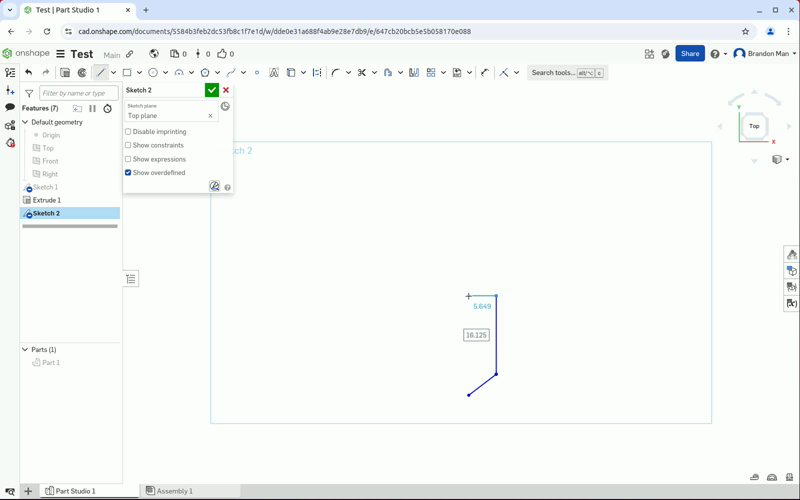
key_down(shift)
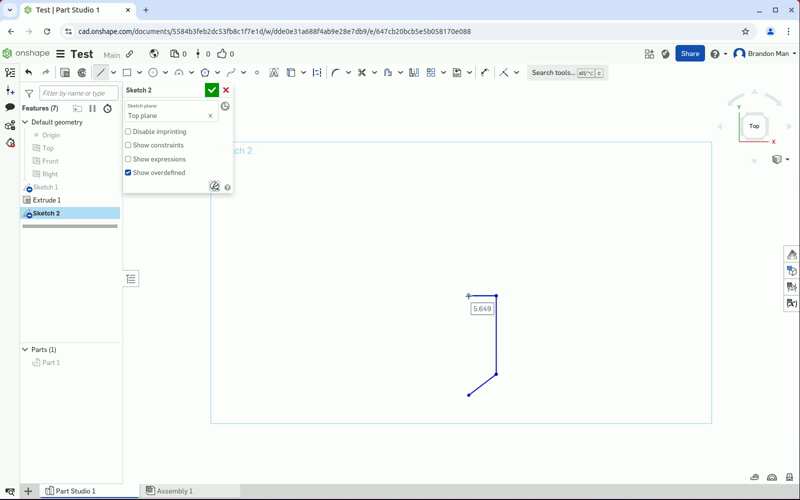
mouse_move(468, 395)
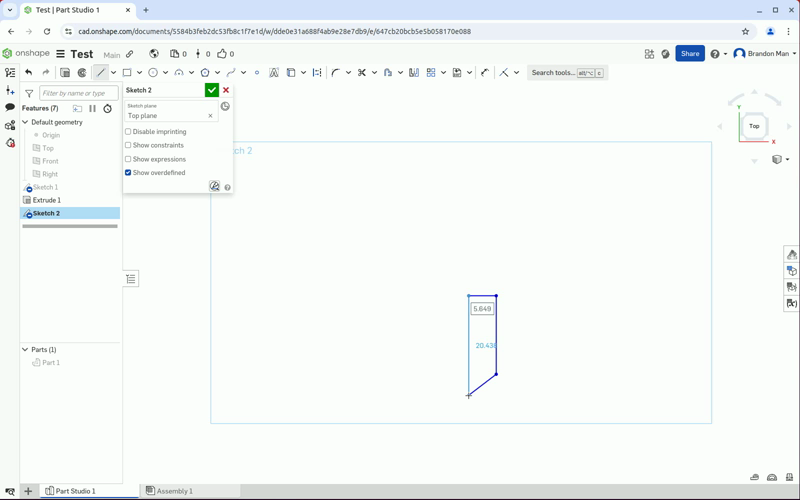
key_up(shift)
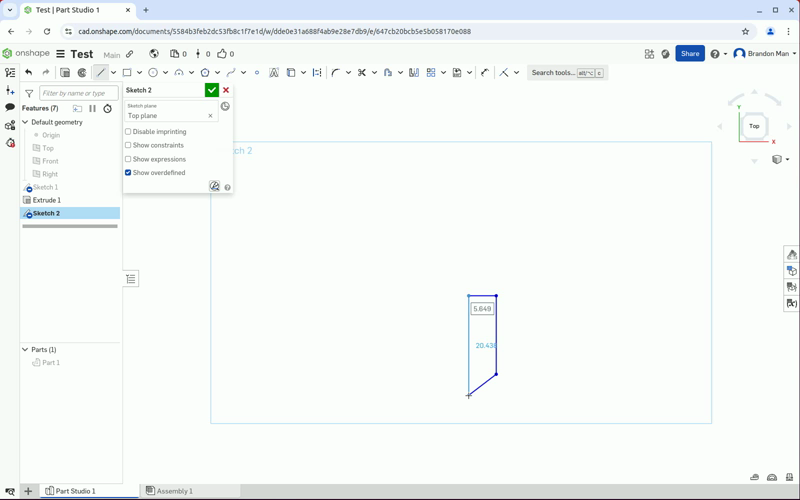
click(468, 395)
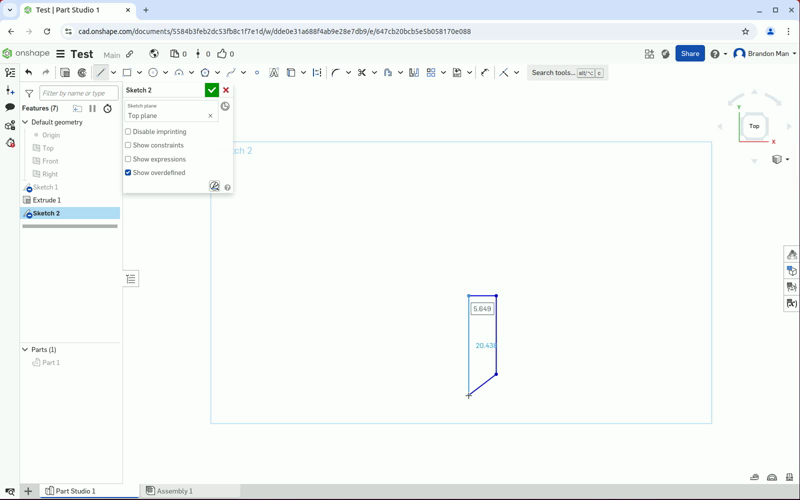
key(esc)
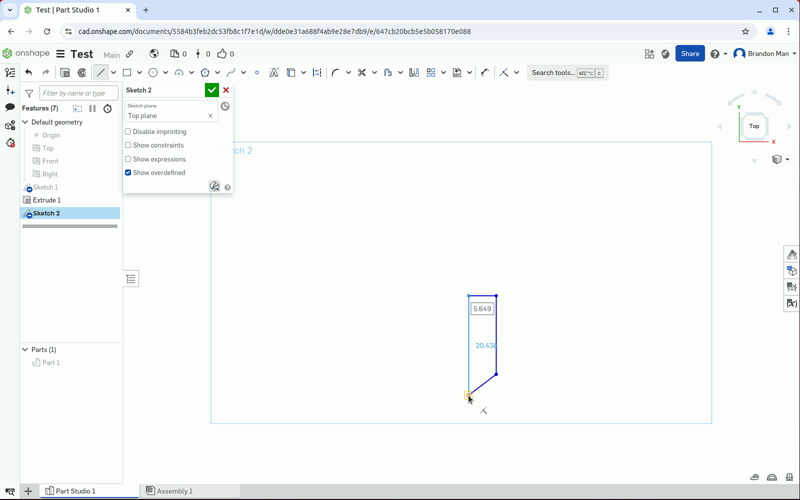
mouse_move(489, 328)
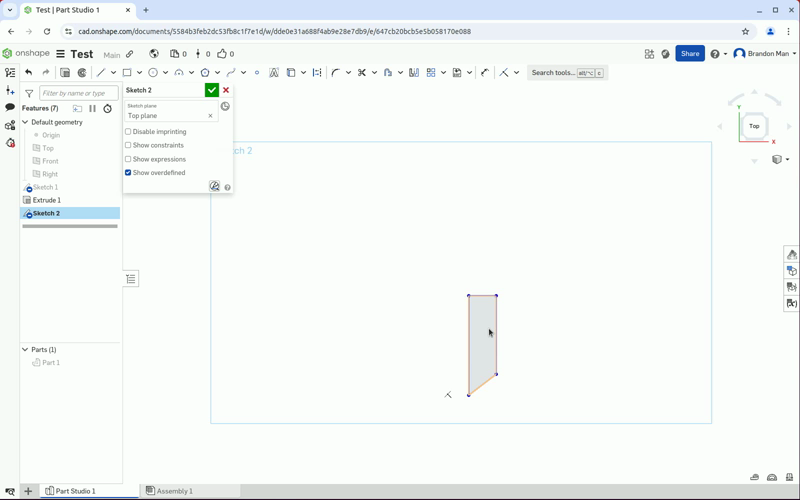
click(489, 328)
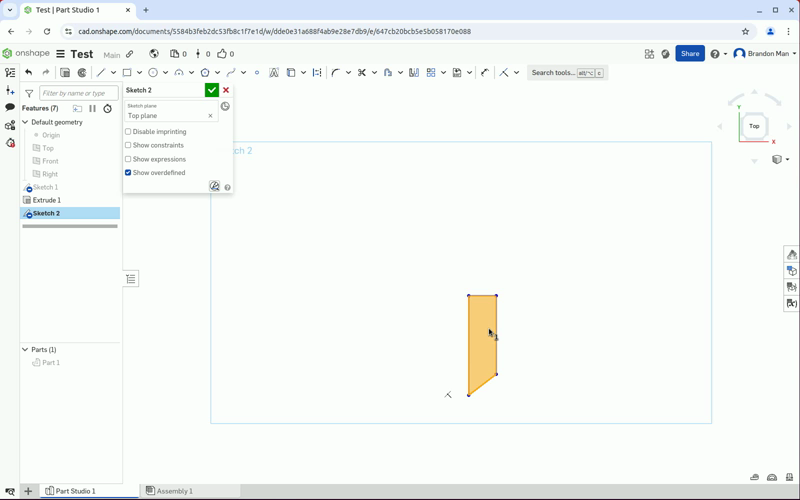
mouse_move(73, 352)
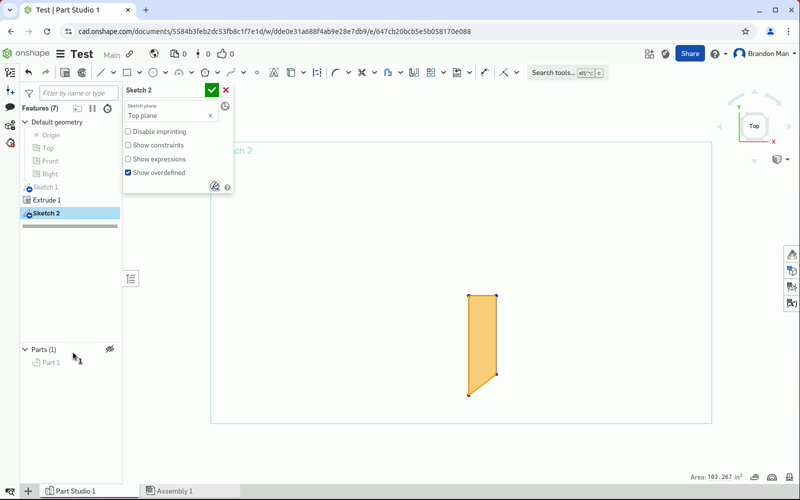
key(shift+y)
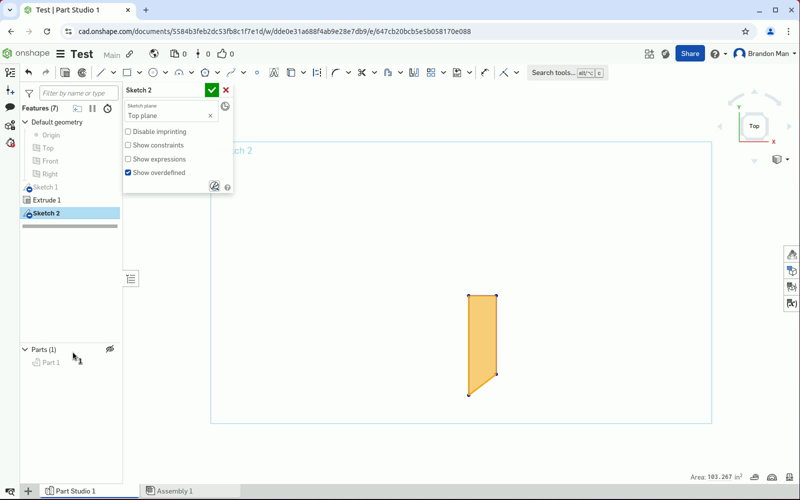
key(shift+e)
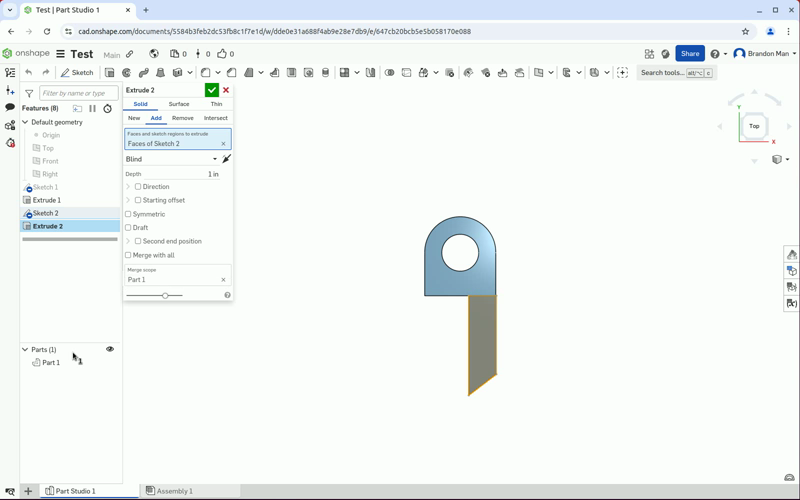
mouse_move(143, 106)
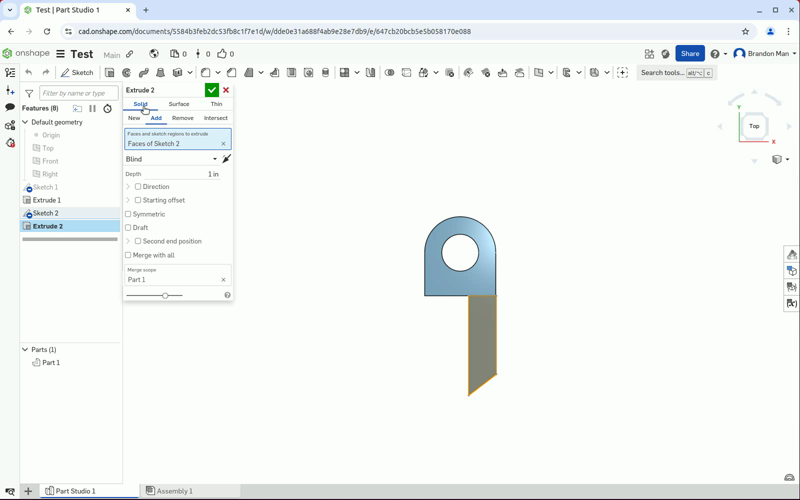
click(143, 106)
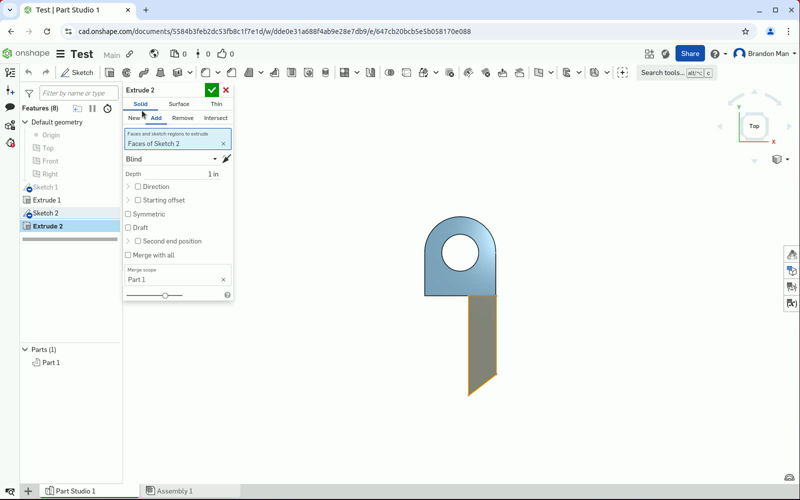
mouse_move(137, 120)
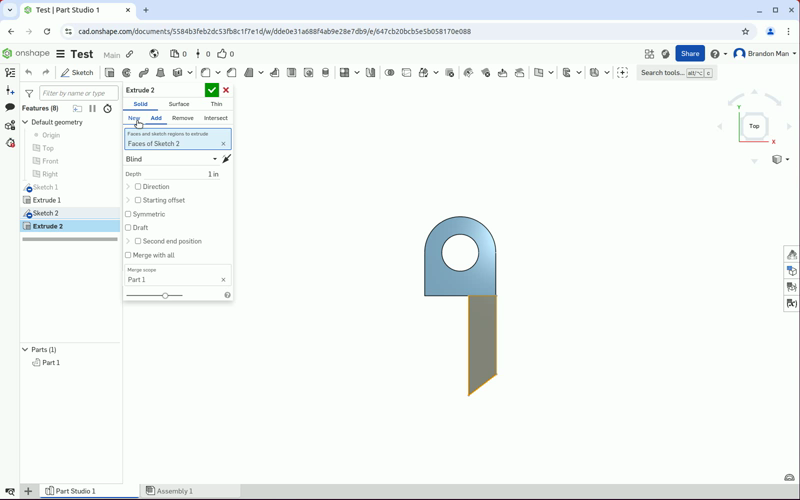
click(137, 120)
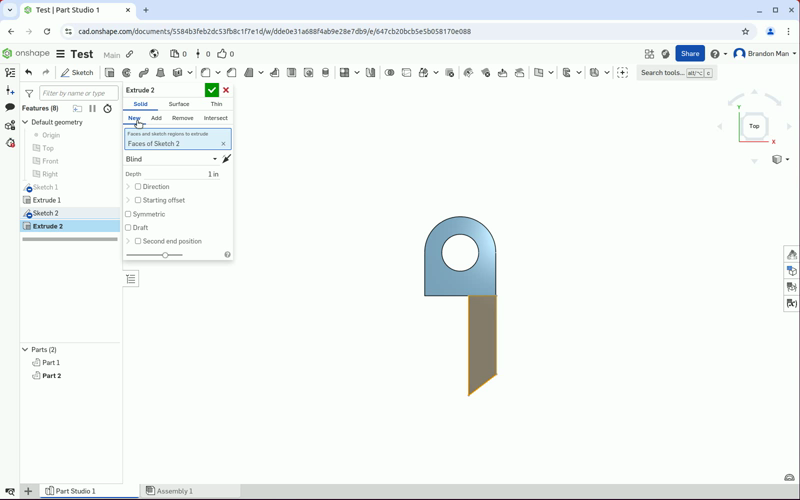
key(tab, 4)
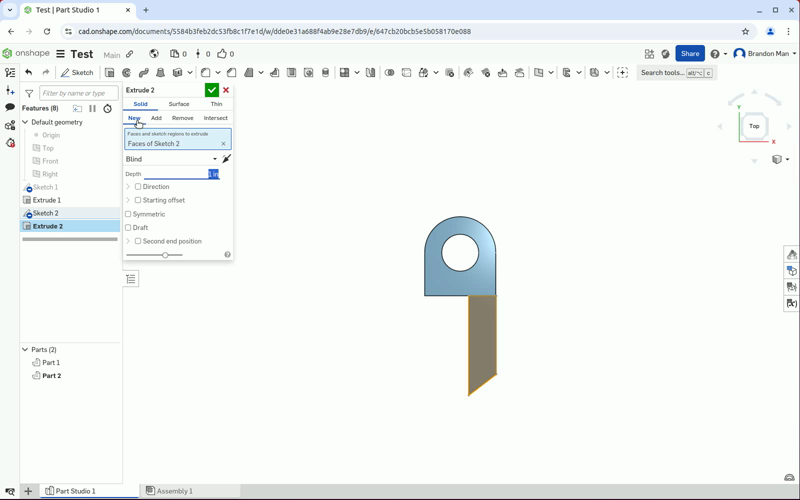
text(4.333)
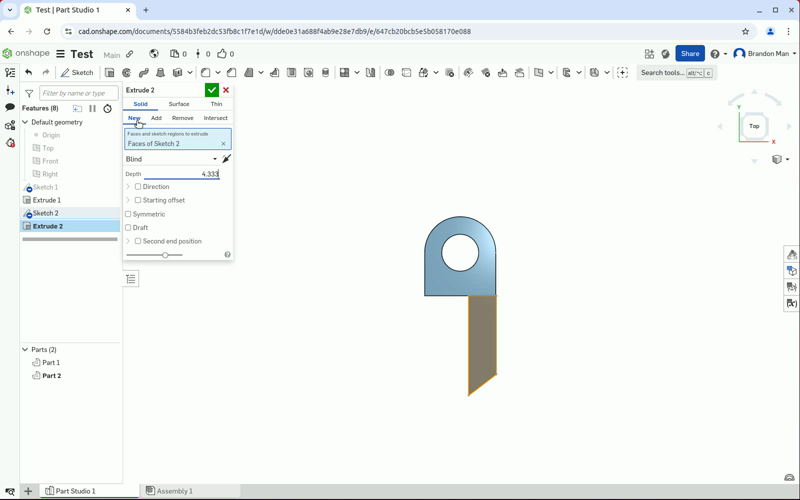
key(enter)
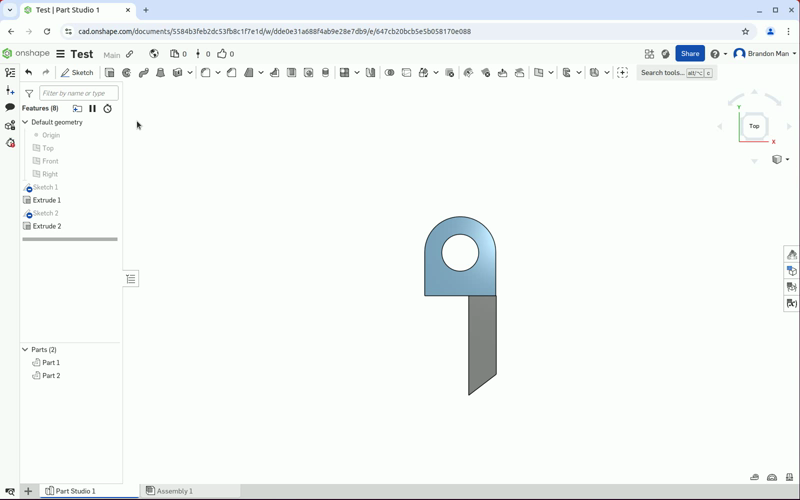
key(shift+h)
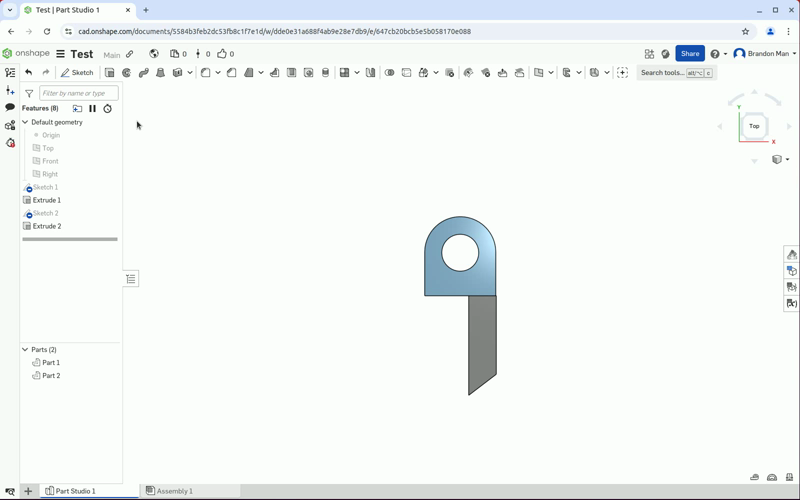
key(shift+h)
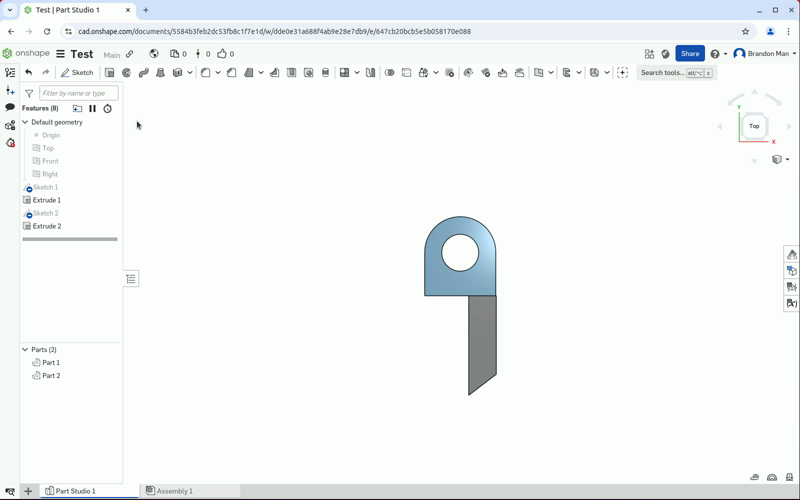
mouse_move(73, 189)
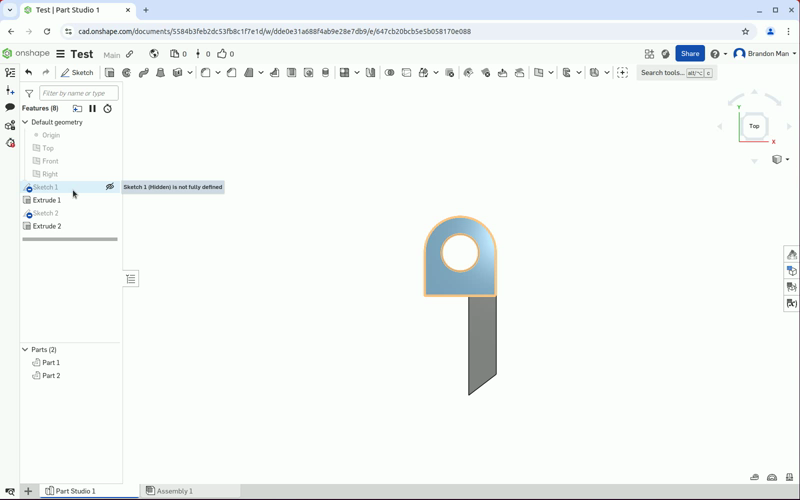
click(73, 189)
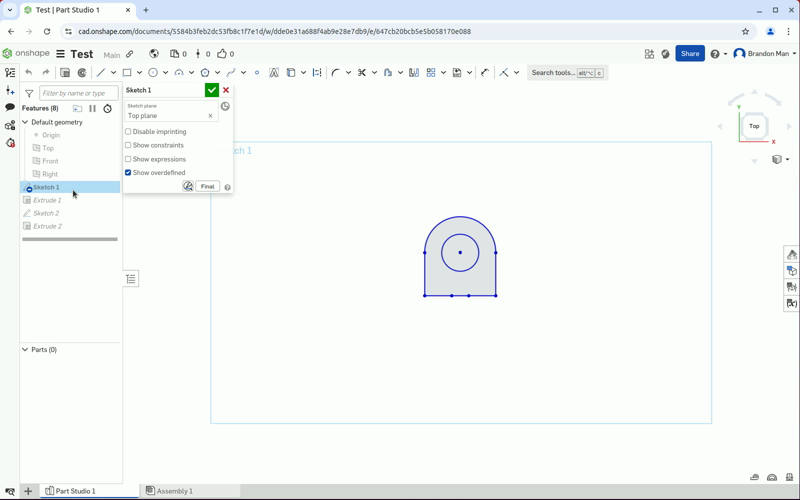
mouse_move(229, 92)
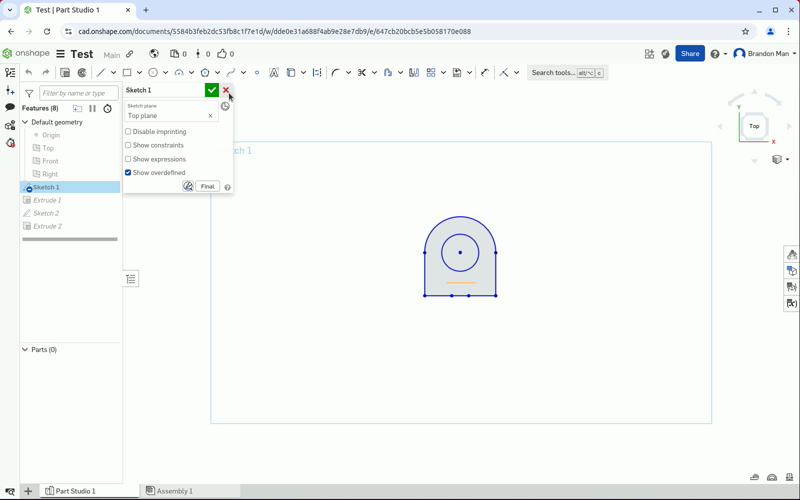
click(229, 92)
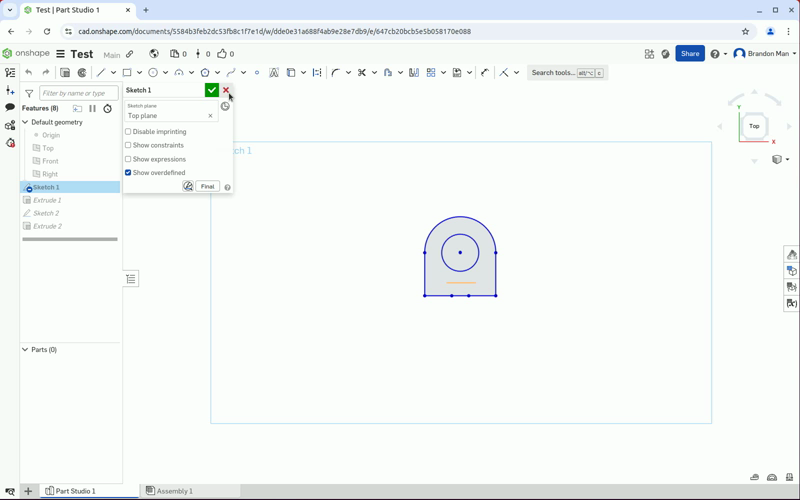
key(shift+s)
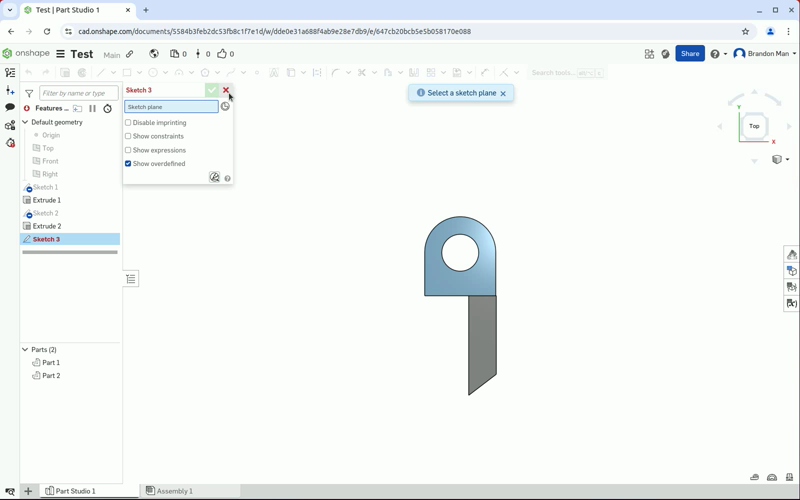
mouse_move(73, 150)
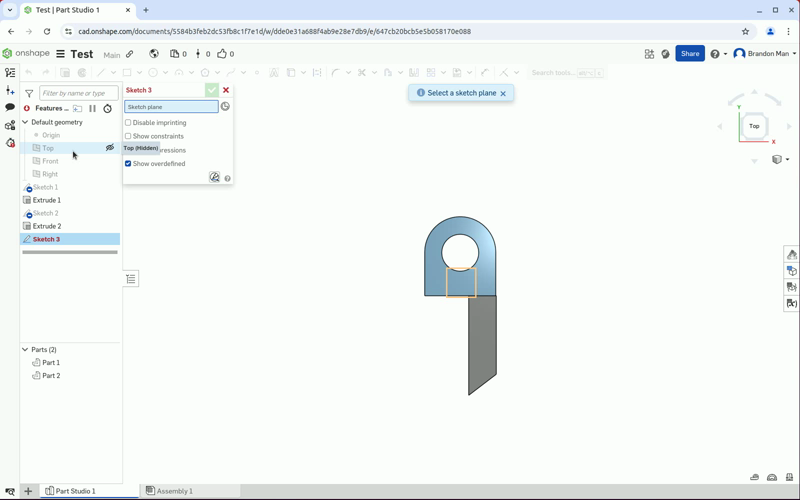
click(73, 150)
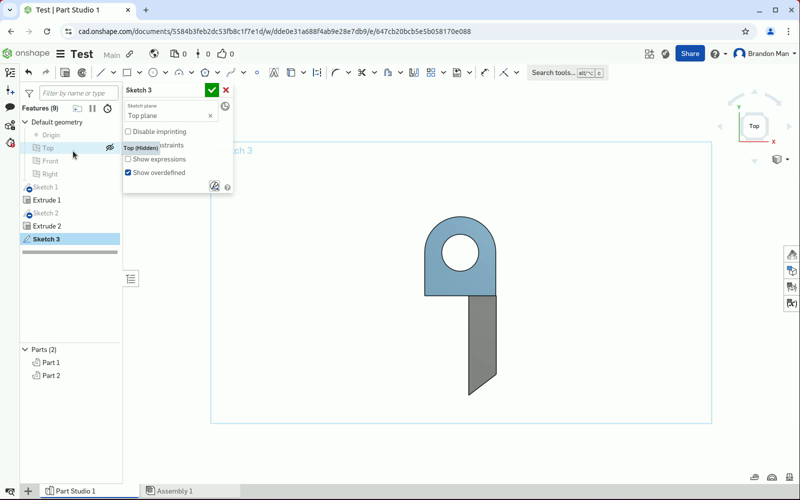
mouse_move(73, 352)
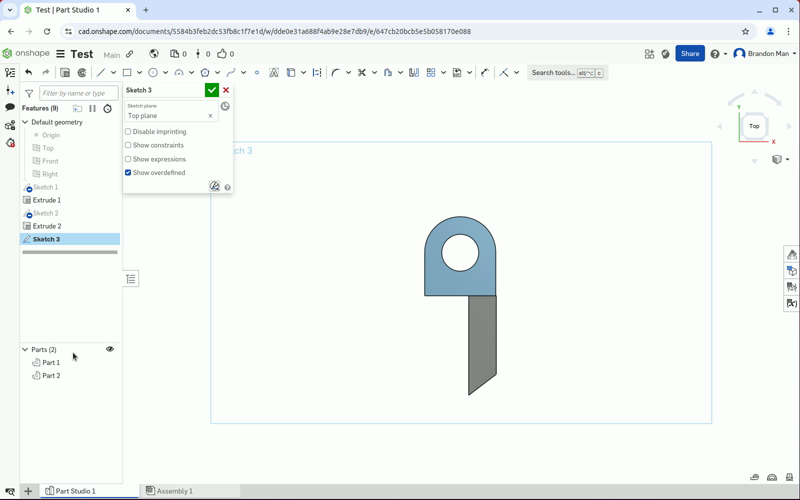
key(y)
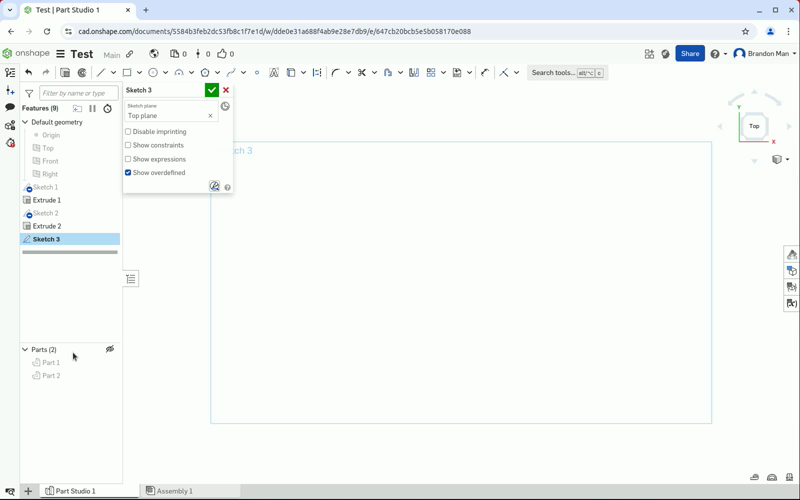
key(l)
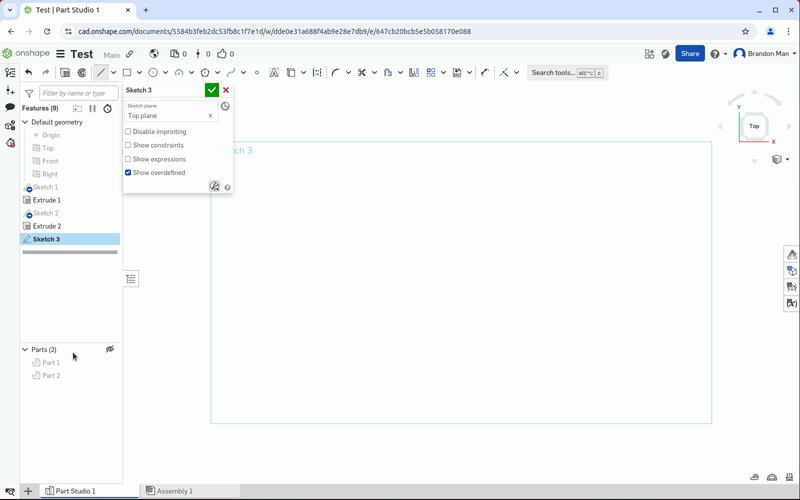
key_down(shift)
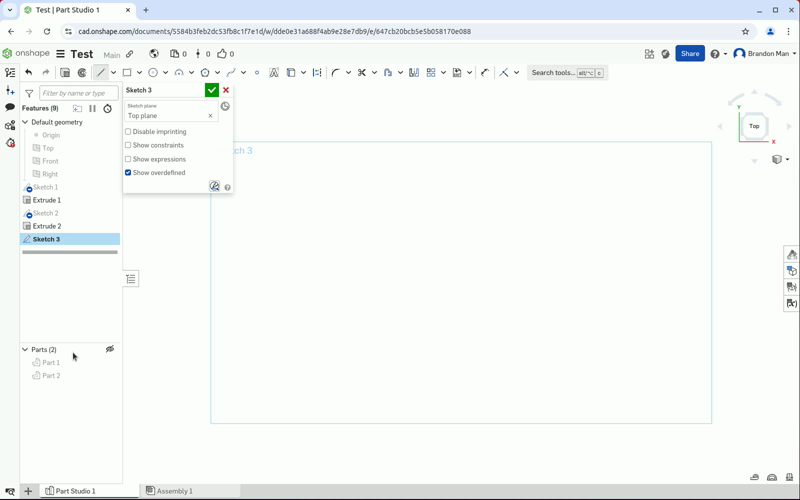
mouse_move(424, 374)
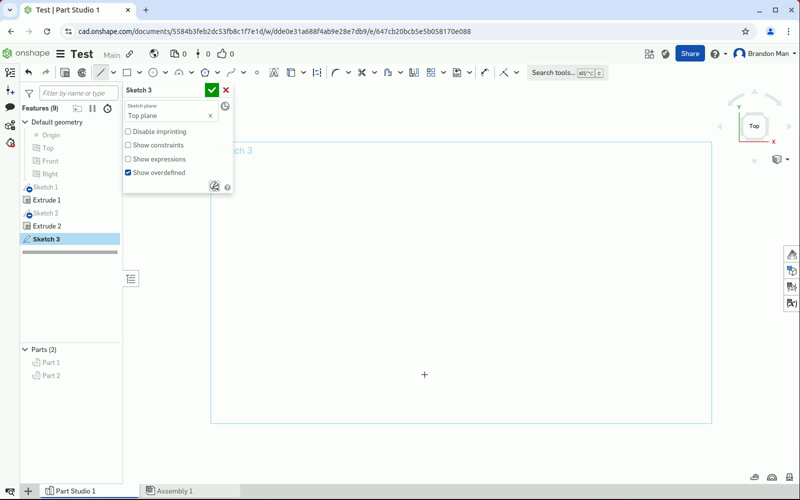
click(424, 374)
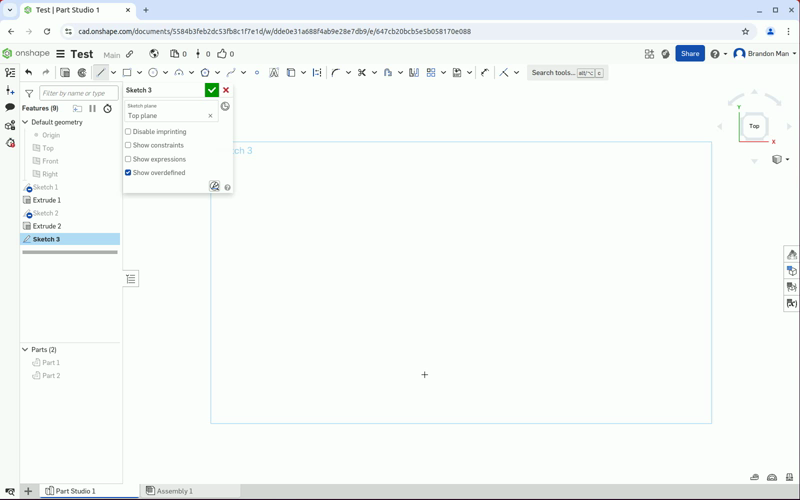
key_up(shift)
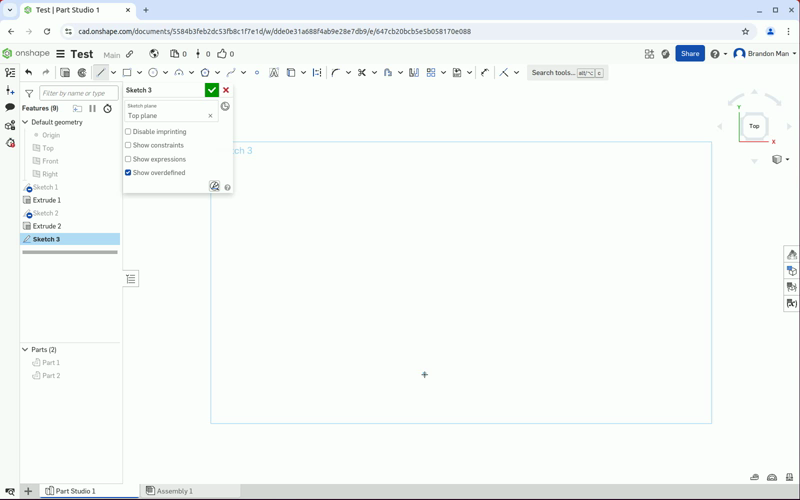
key_down(shift)
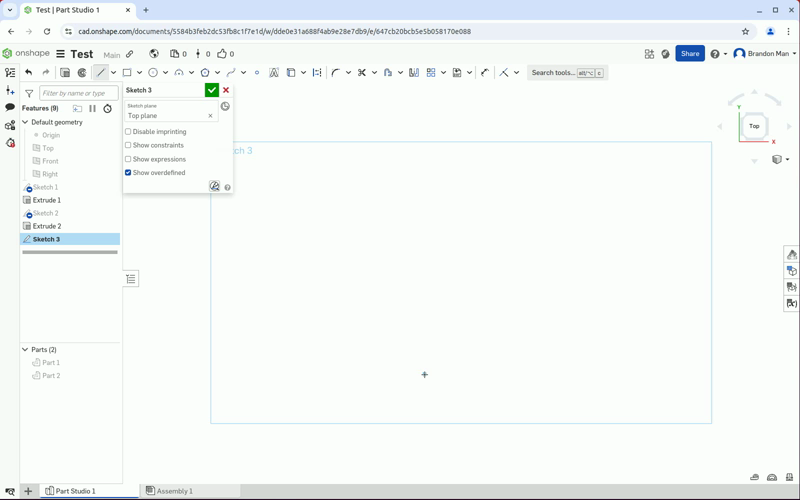
mouse_move(454, 374)
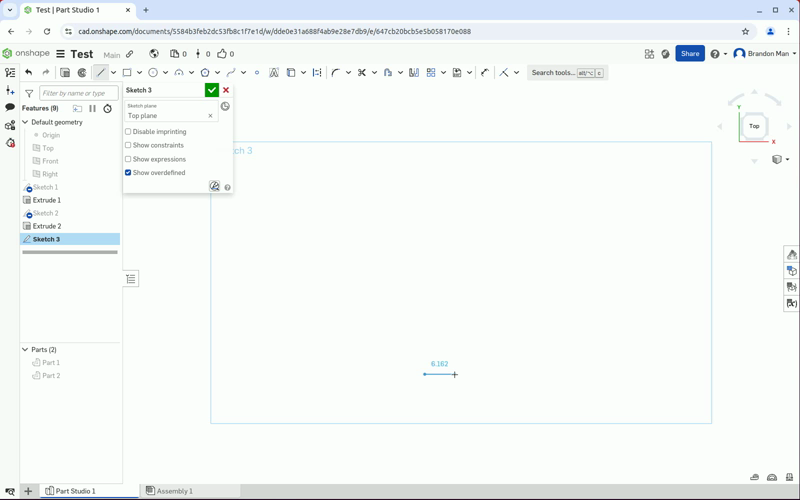
mouse_move(451, 395)
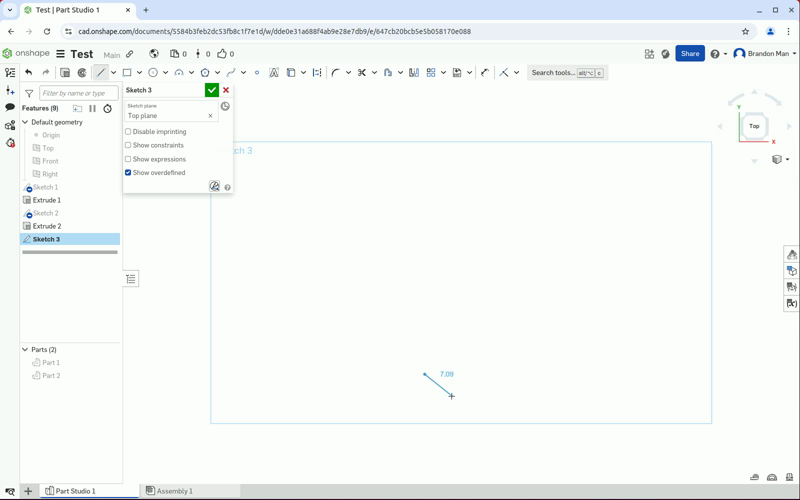
click(451, 395)
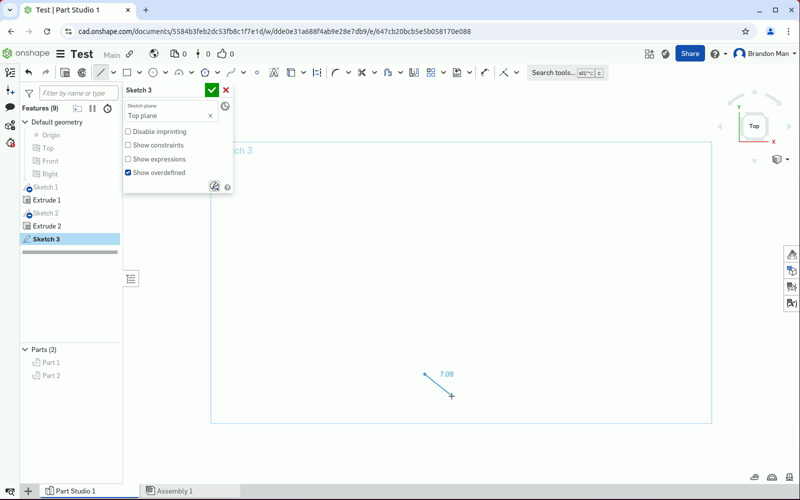
key_up(shift)
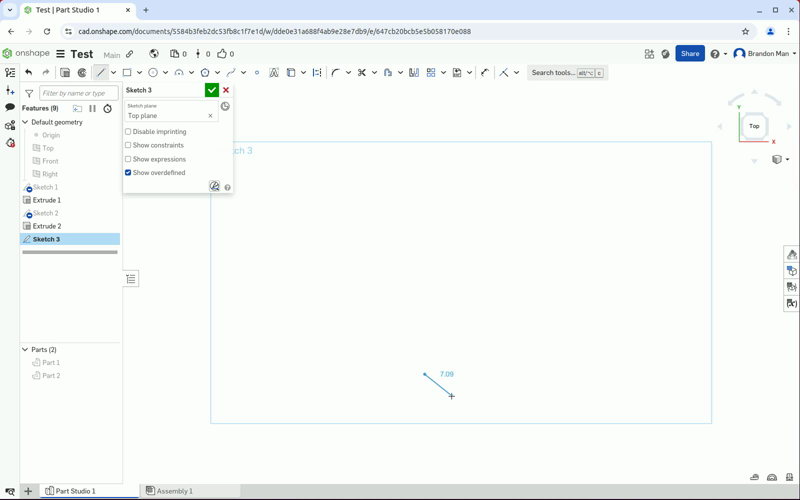
key_down(shift)
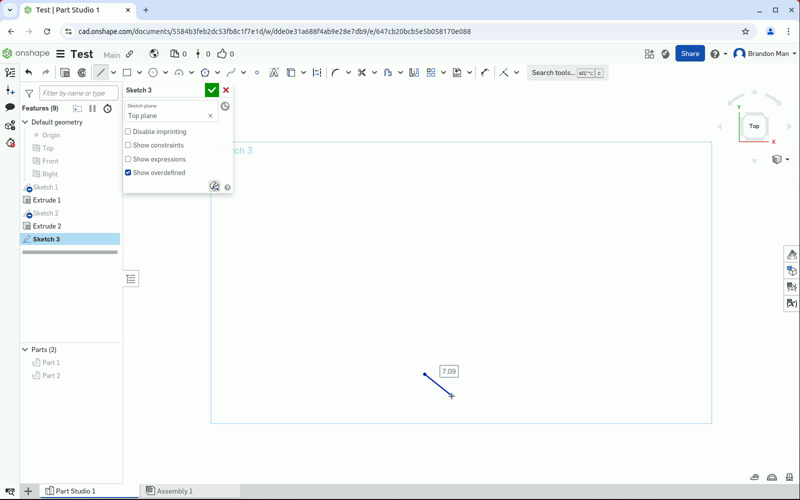
mouse_move(451, 295)
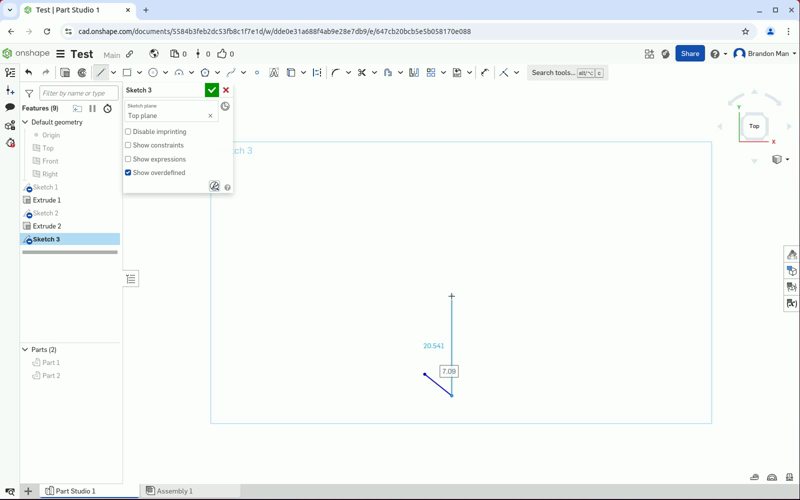
click(451, 295)
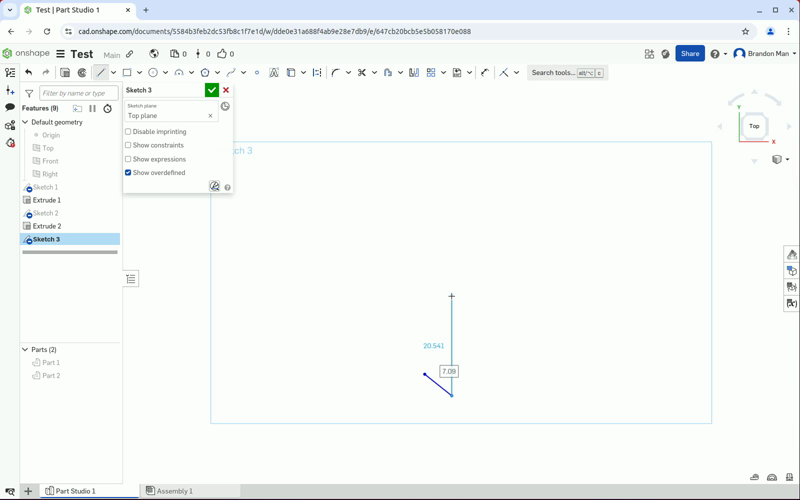
key_up(shift)
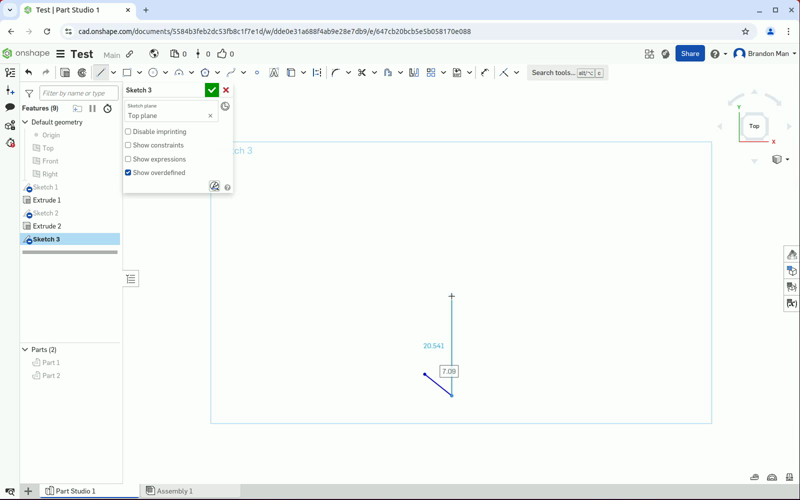
key_down(shift)
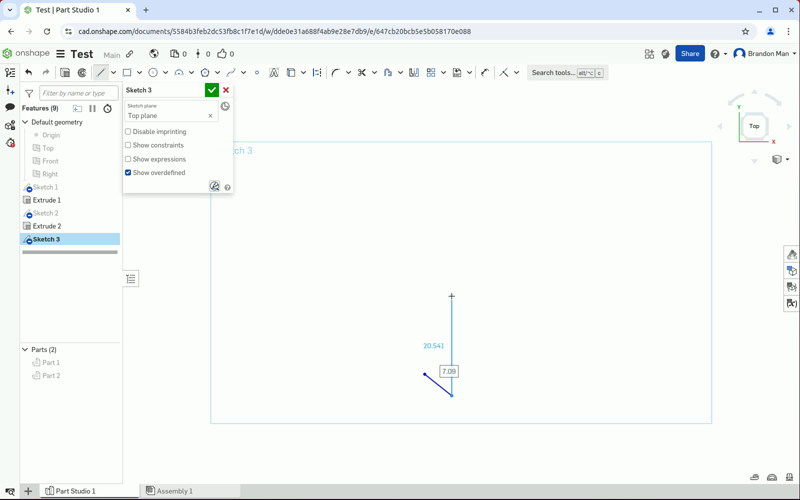
mouse_move(481, 295)
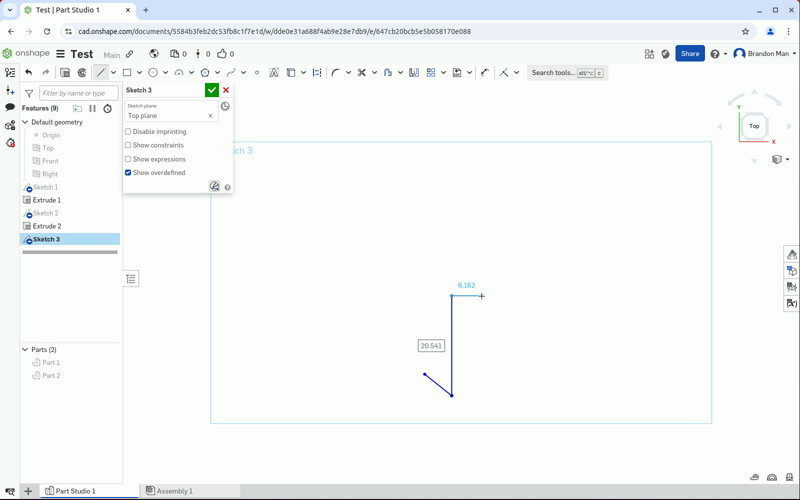
mouse_move(424, 295)
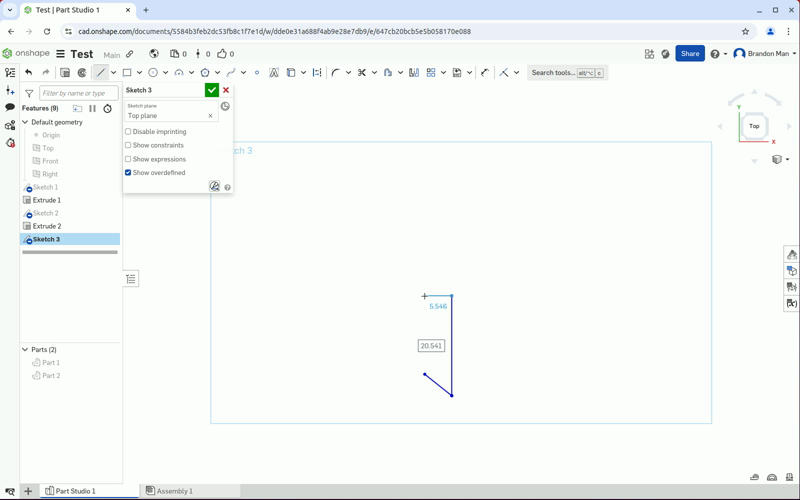
click(424, 295)
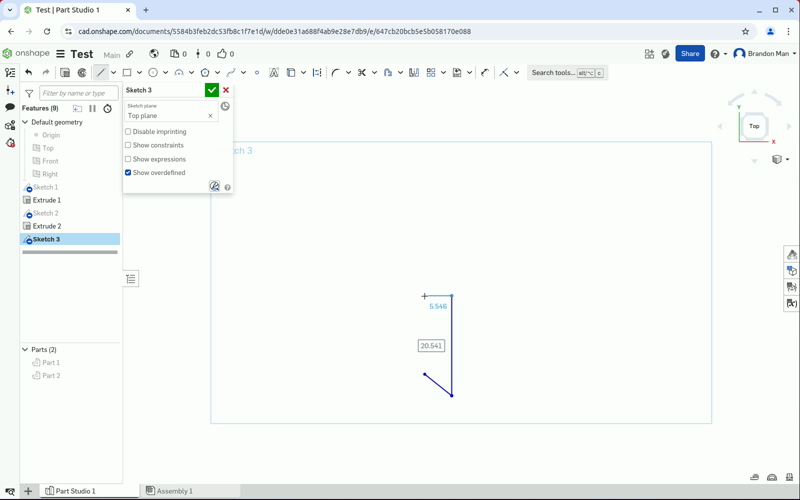
key_up(shift)
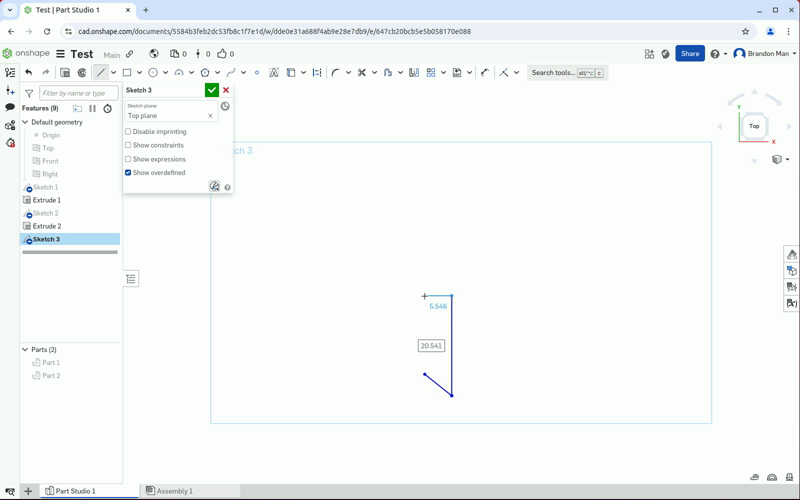
key_down(shift)
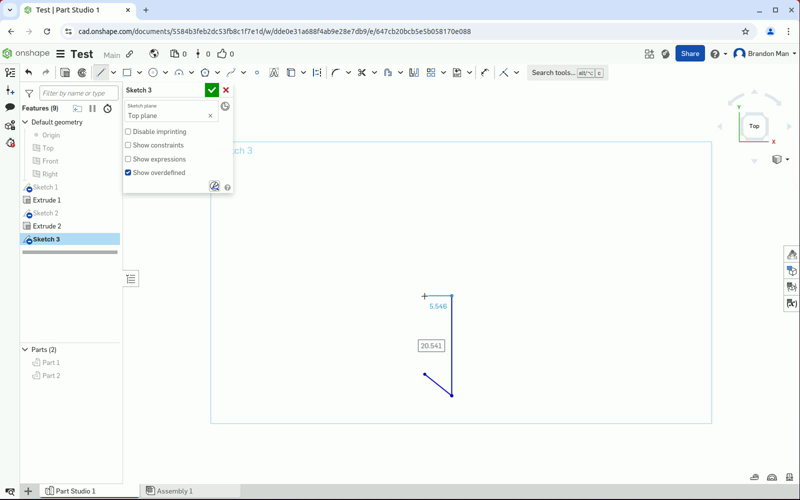
mouse_move(424, 374)
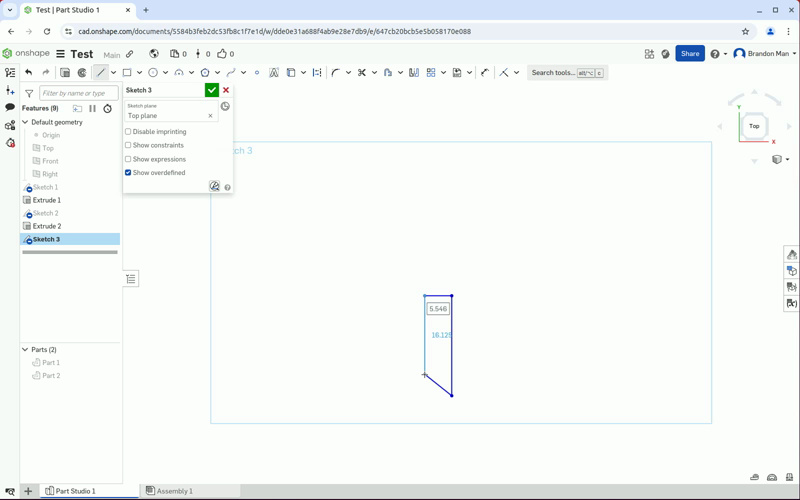
key_up(shift)
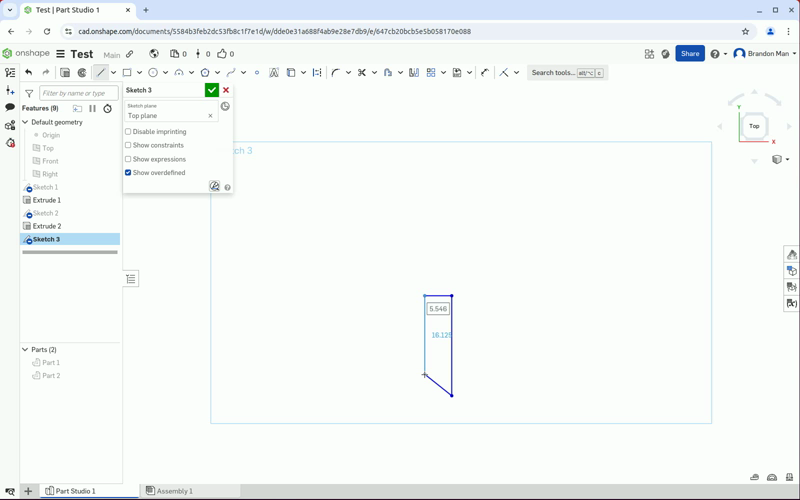
click(424, 374)
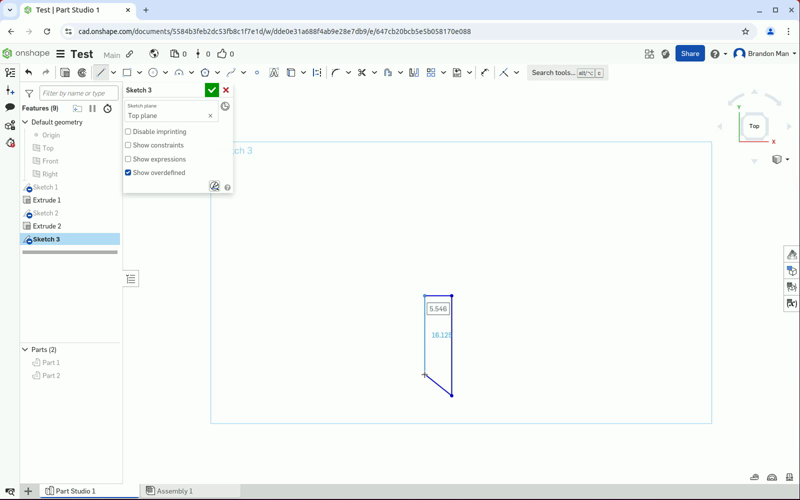
key(esc)
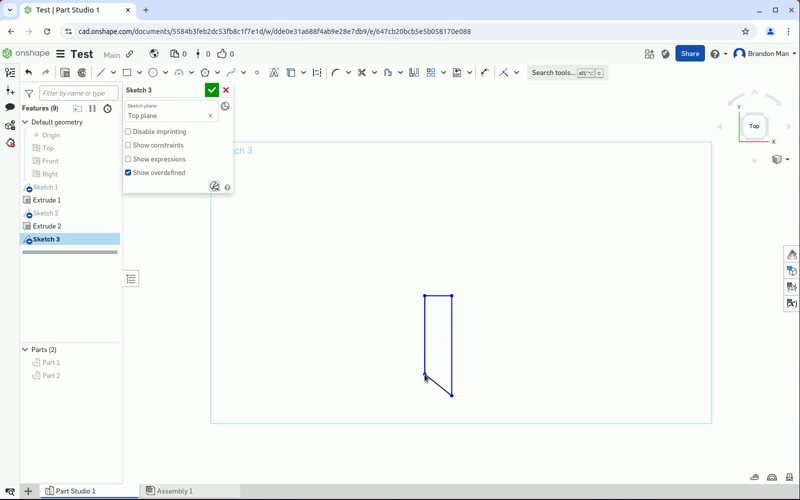
mouse_move(449, 379)
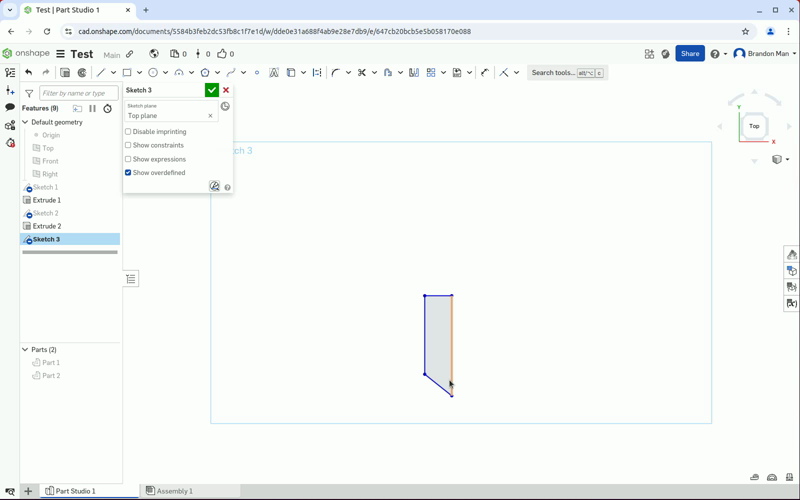
click(449, 379)
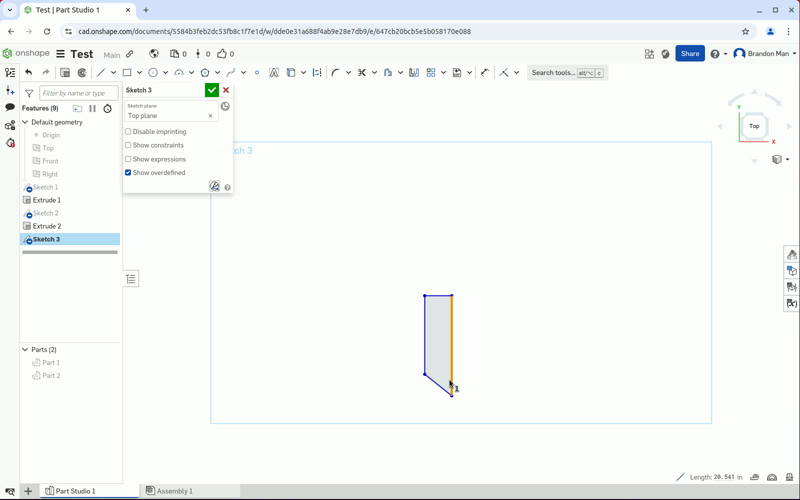
mouse_move(73, 352)
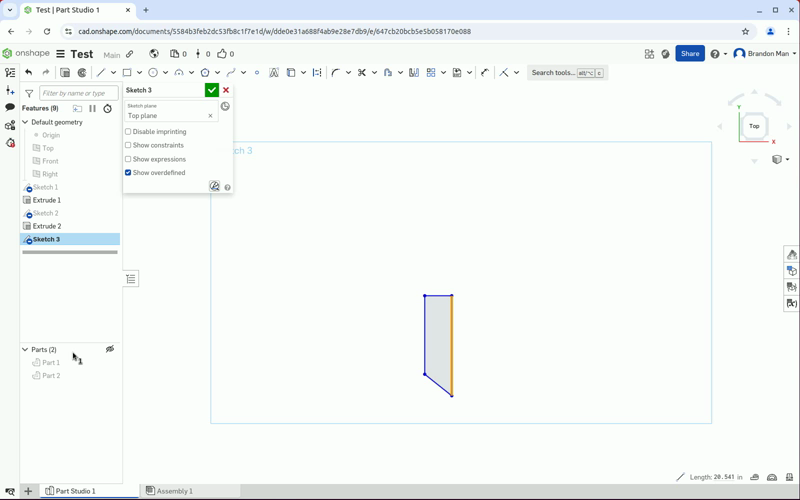
key(shift+y)
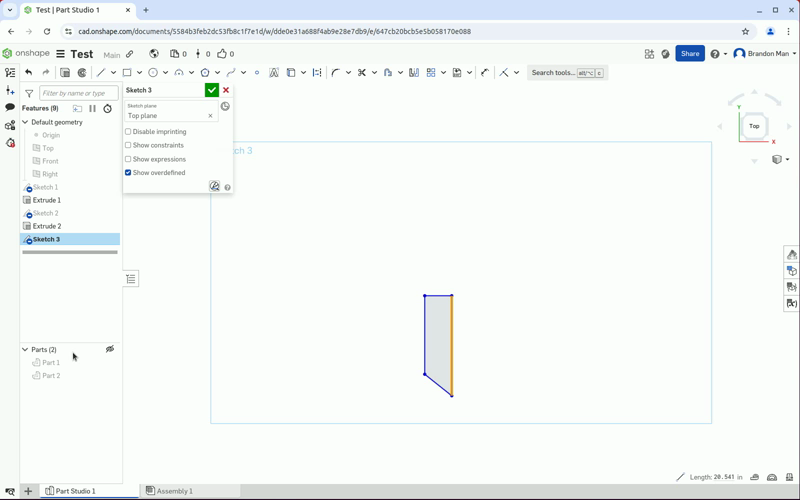
key(shift+e)
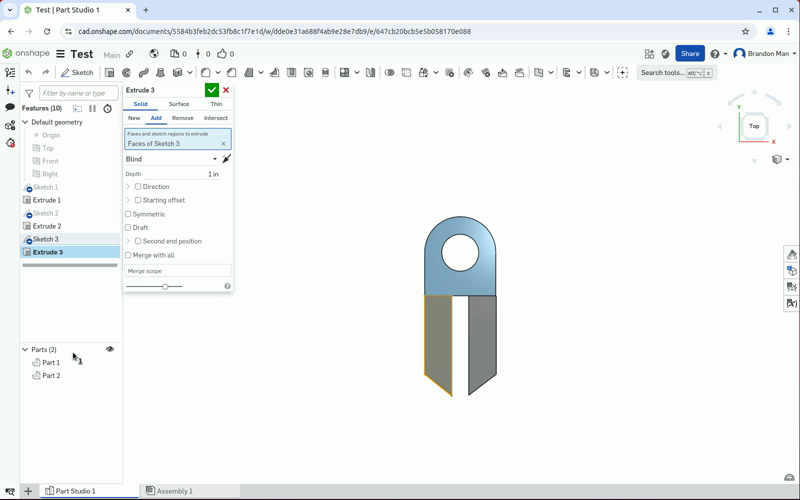
mouse_move(143, 106)
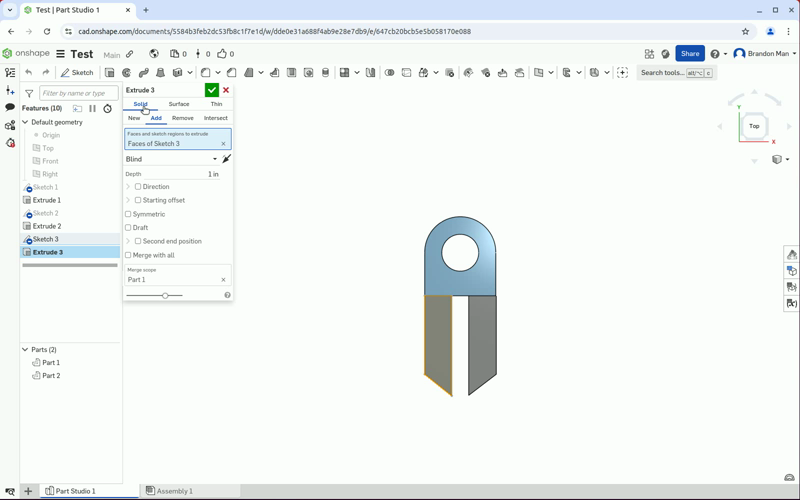
click(143, 106)
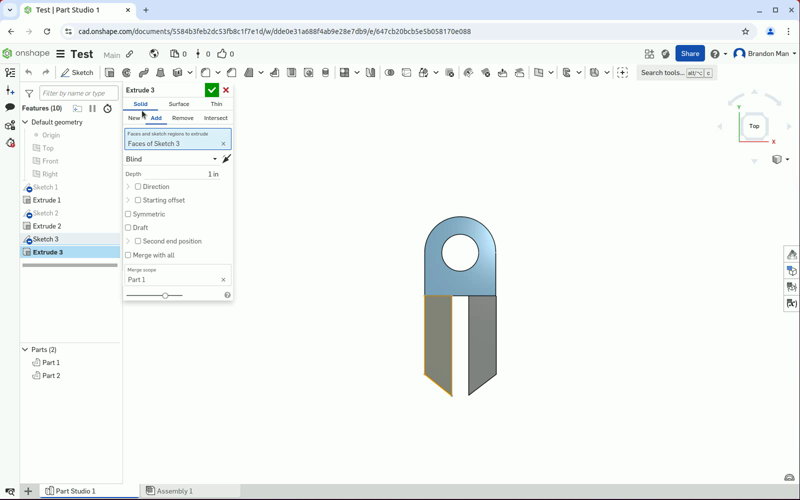
mouse_move(137, 120)
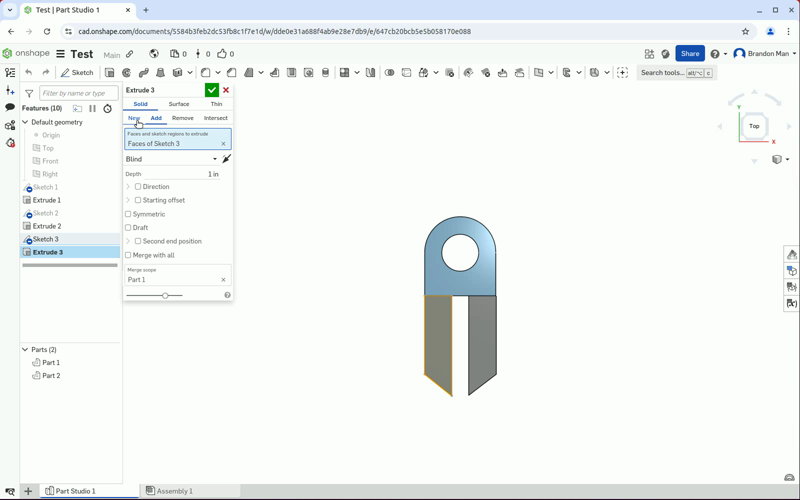
click(137, 120)
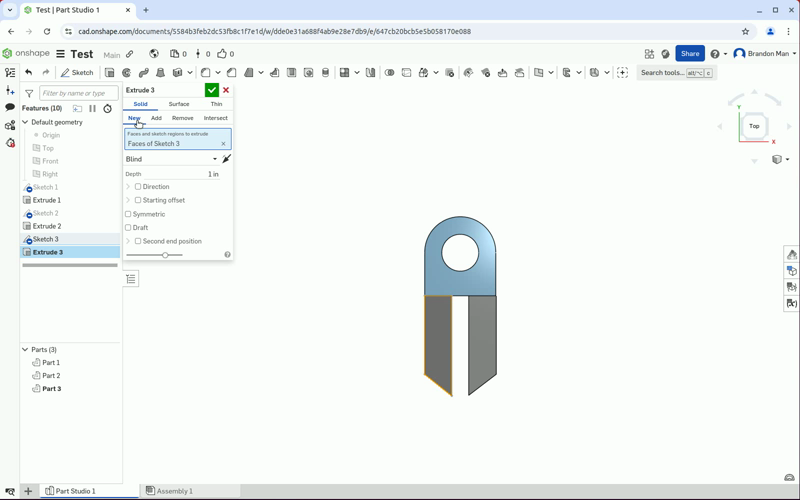
key(tab, 4)
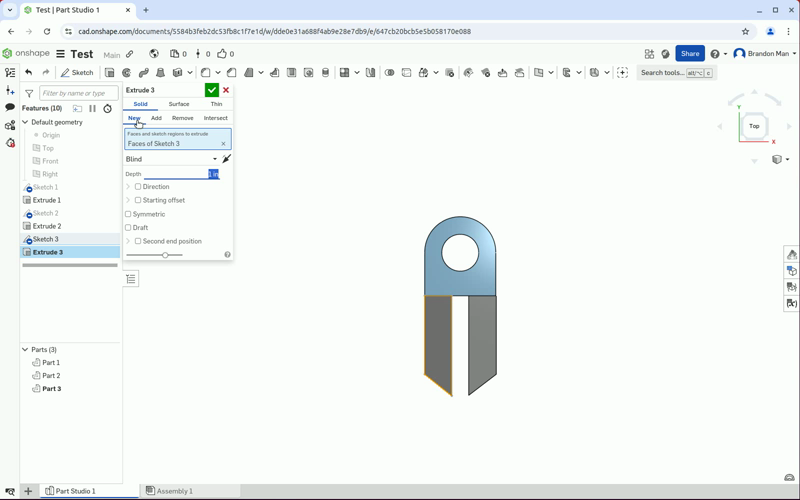
text(4.333)
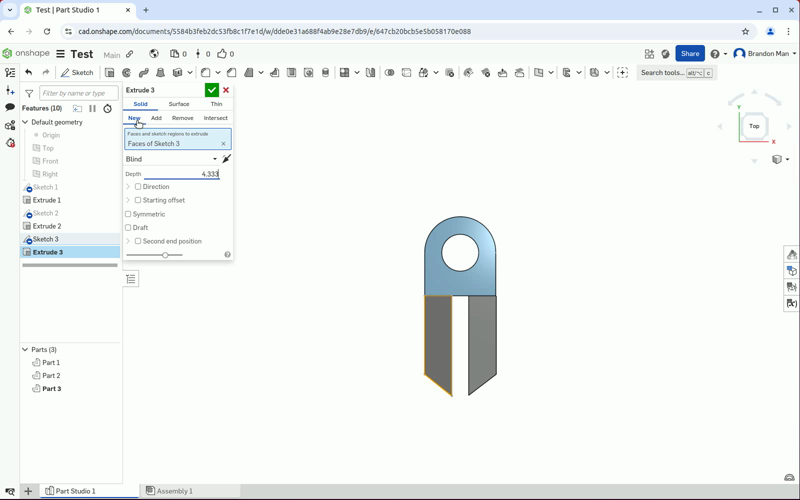
key(enter)
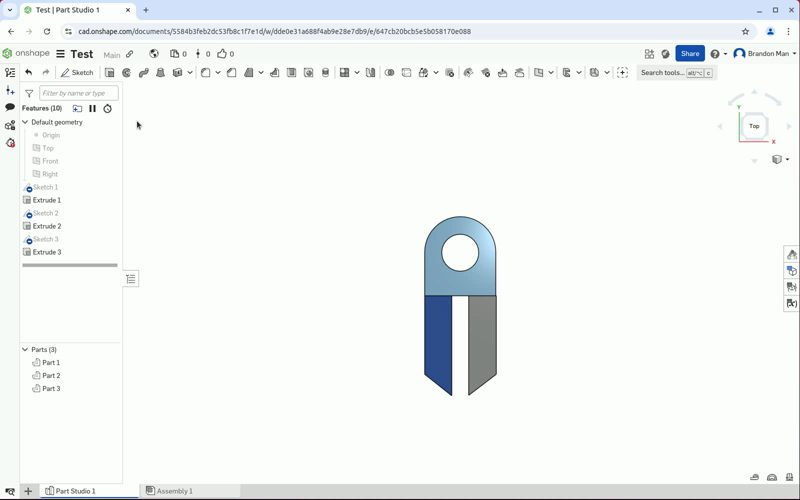
key(shift+h)
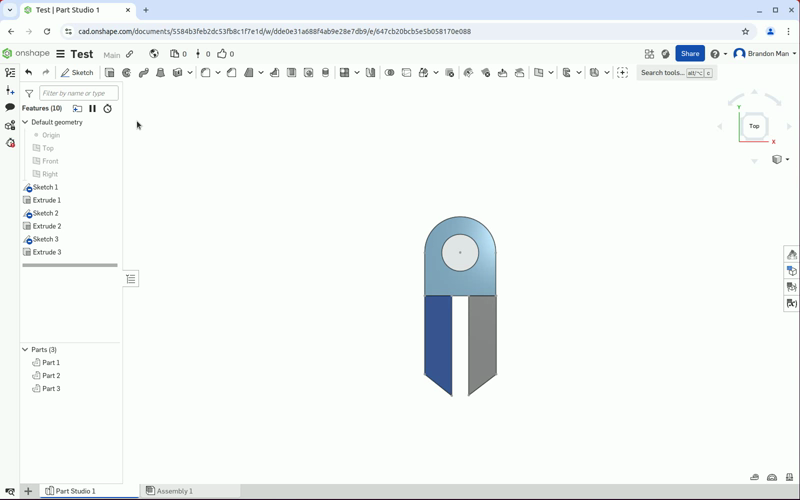
key(shift+h)
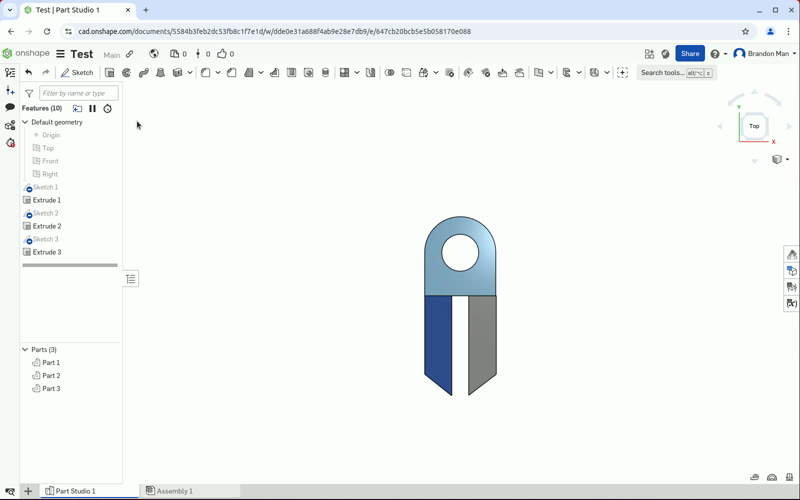
mouse_move(73, 189)
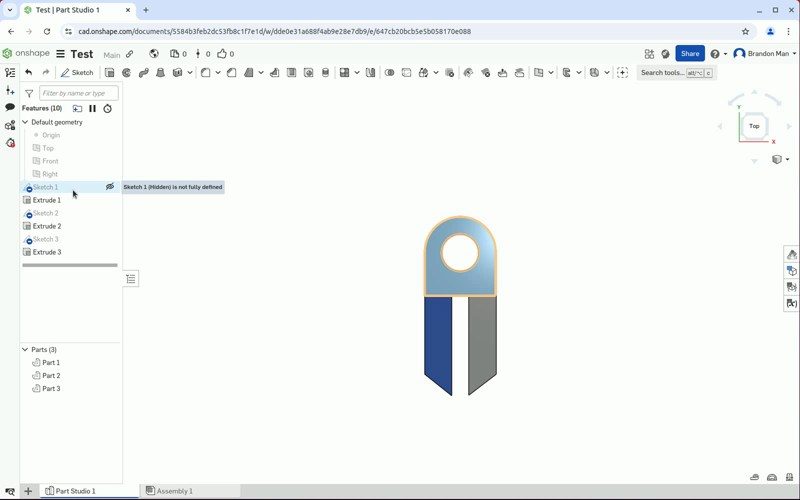
click(73, 189)
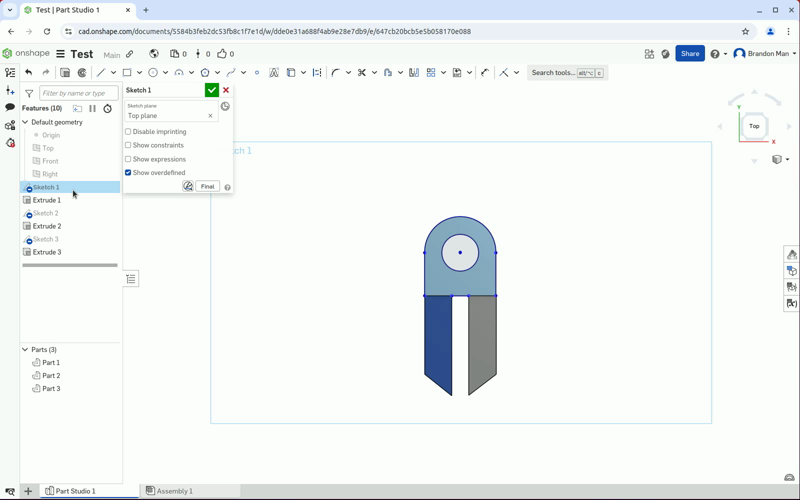
mouse_move(229, 92)
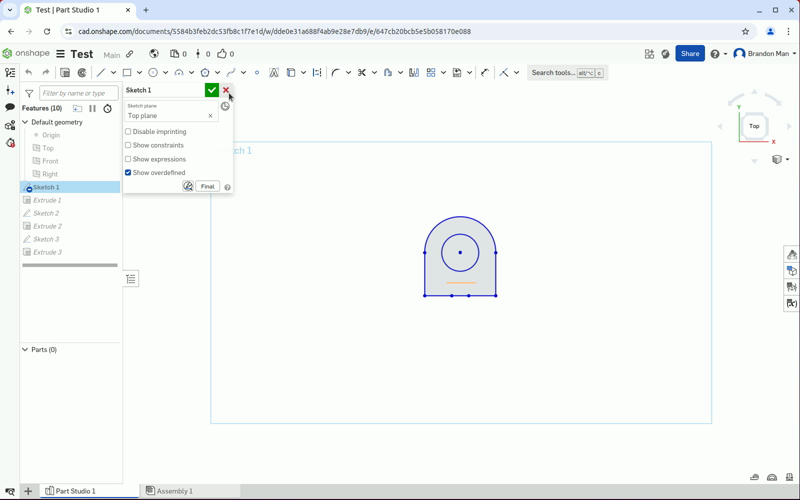
click(229, 92)
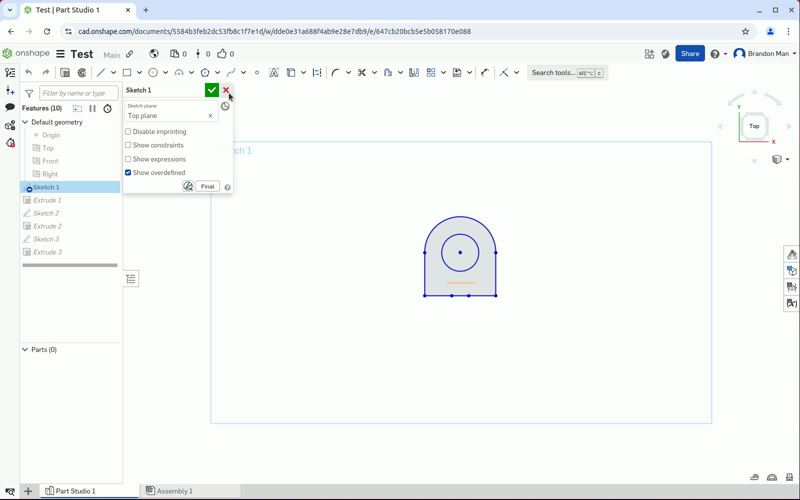
key(shift+s)
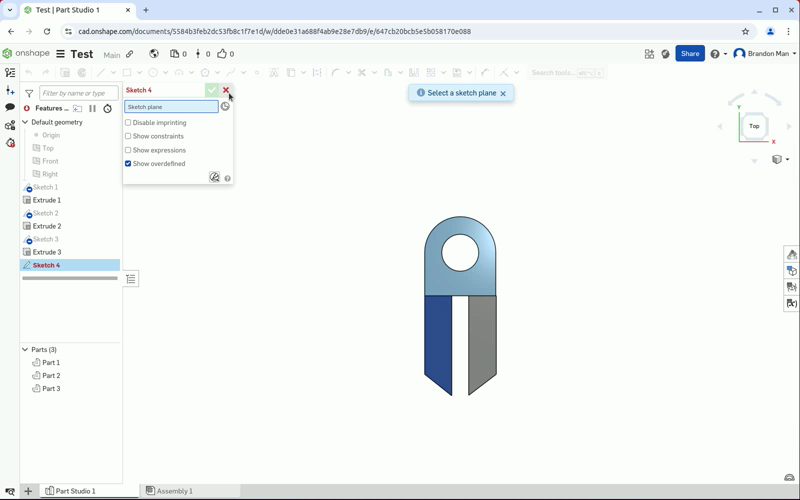
mouse_move(73, 150)
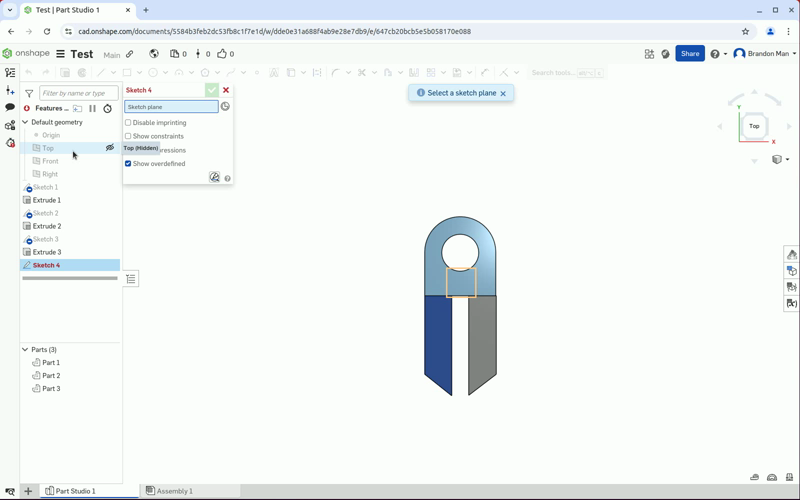
click(73, 150)
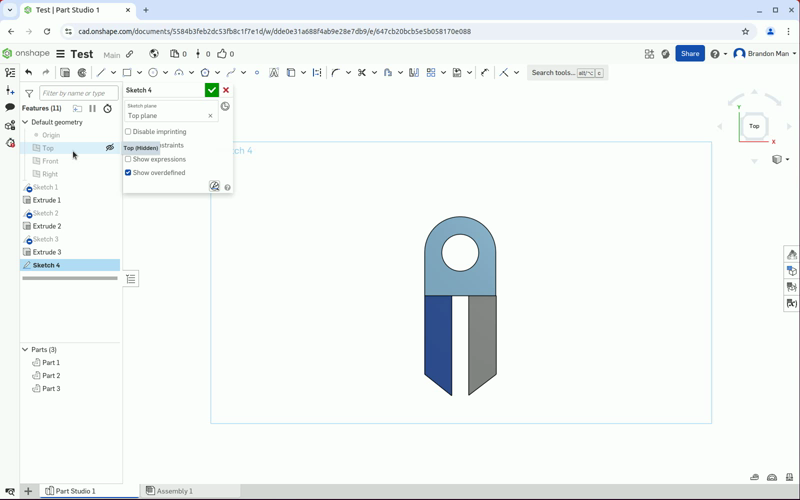
mouse_move(73, 352)
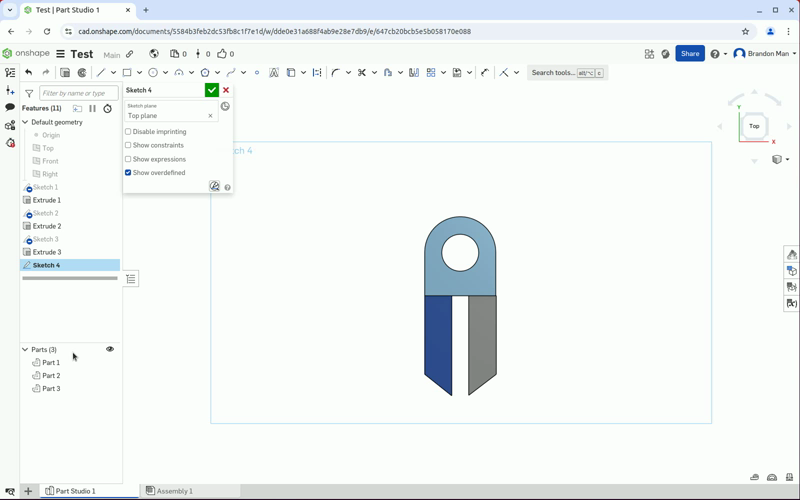
key(y)
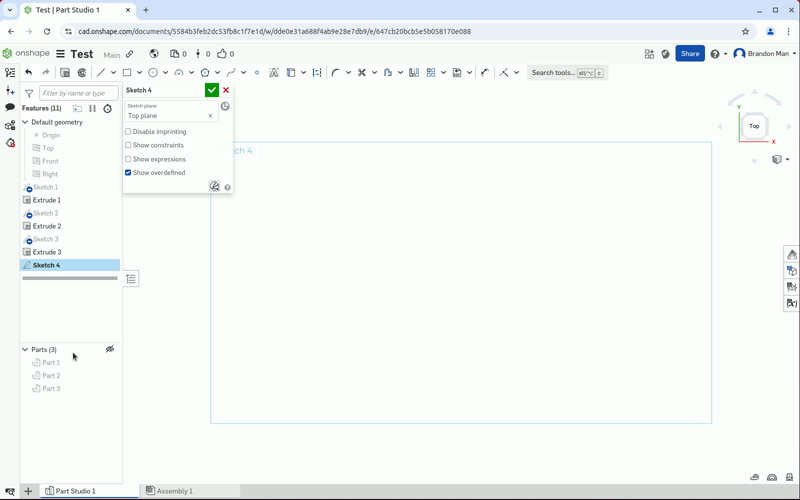
key(l)
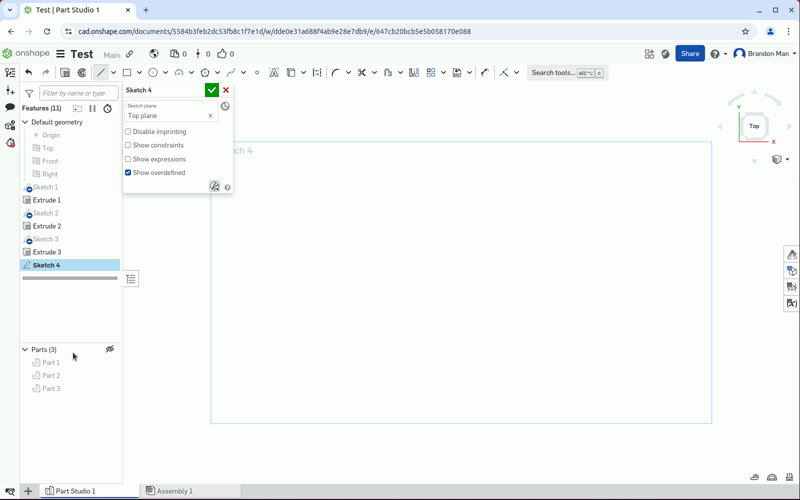
key_down(shift)
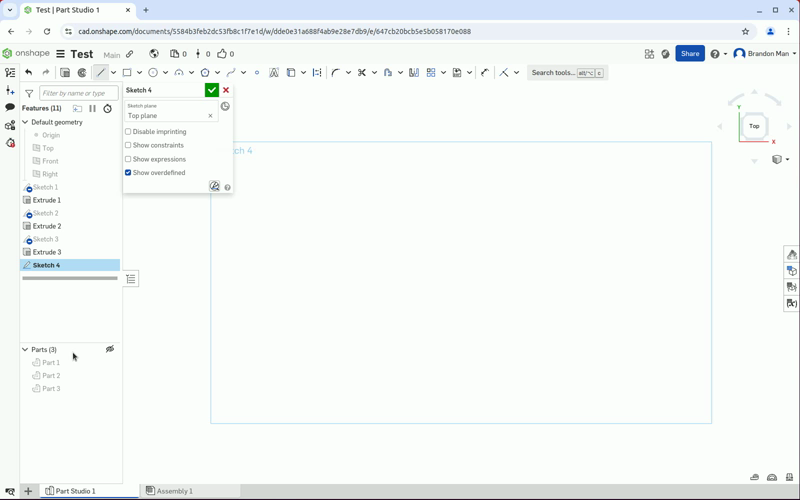
mouse_move(452, 395)
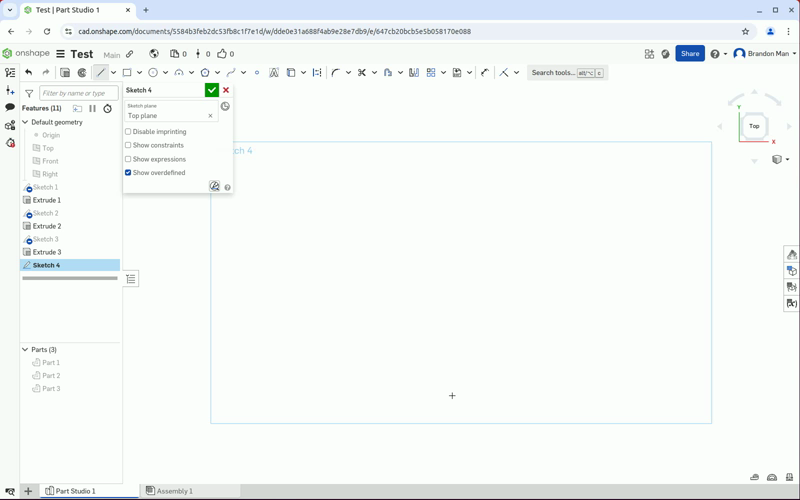
click(452, 395)
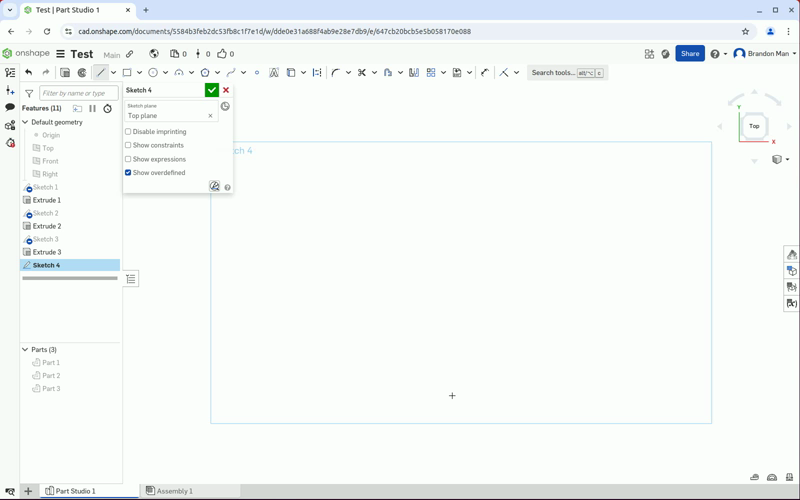
key_up(shift)
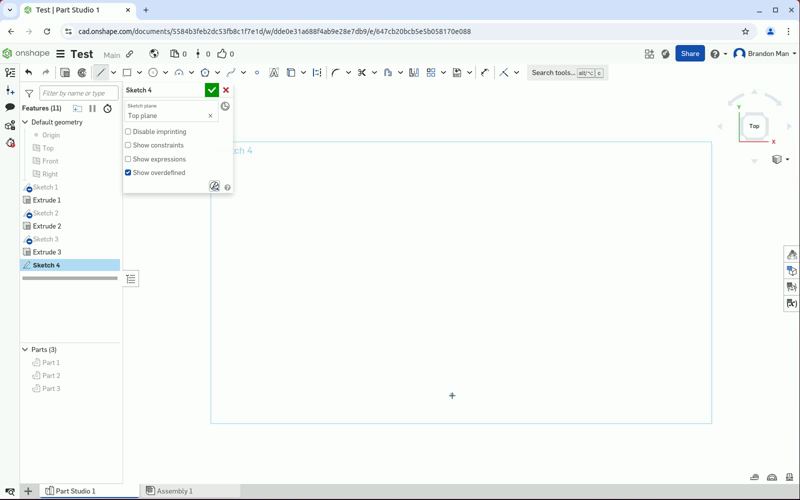
key_down(shift)
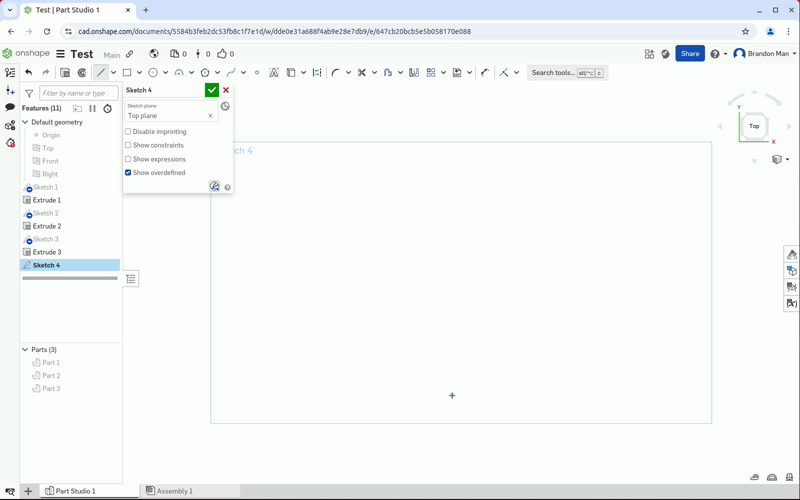
mouse_move(482, 395)
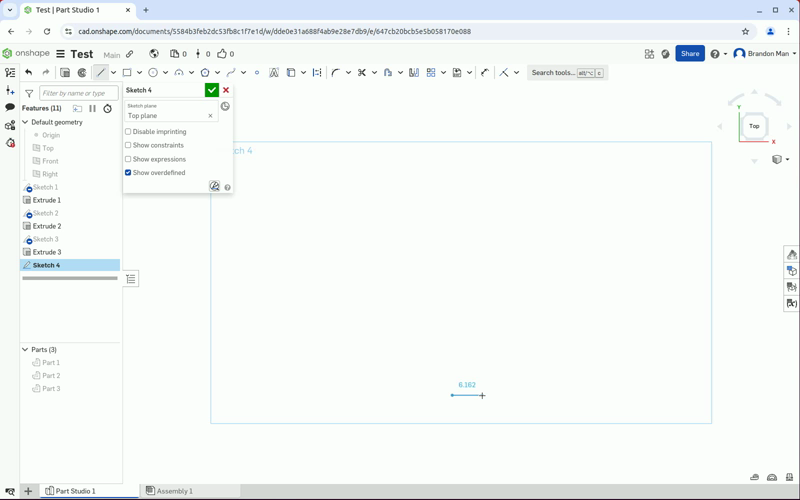
mouse_move(469, 395)
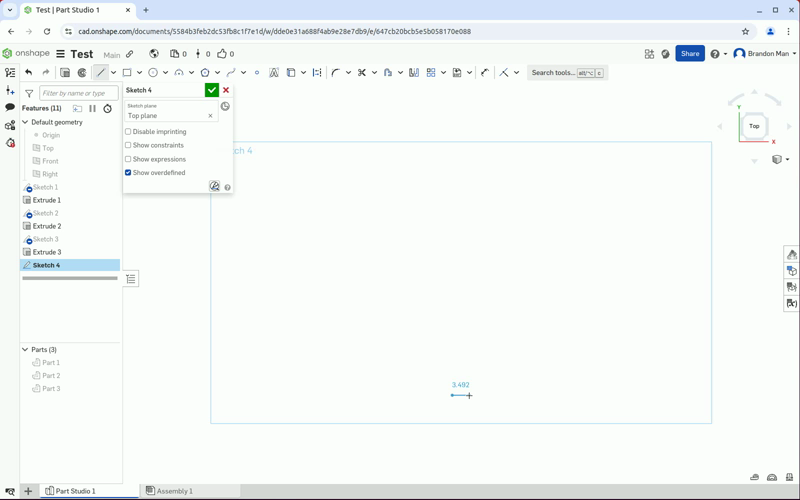
click(469, 395)
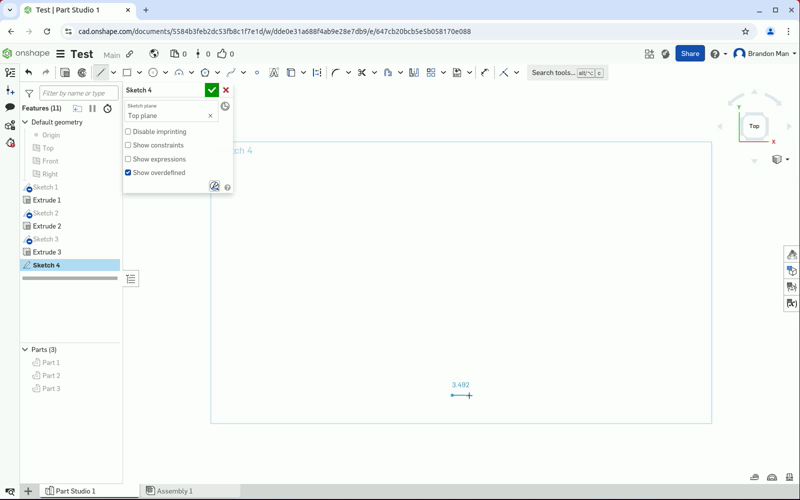
key_up(shift)
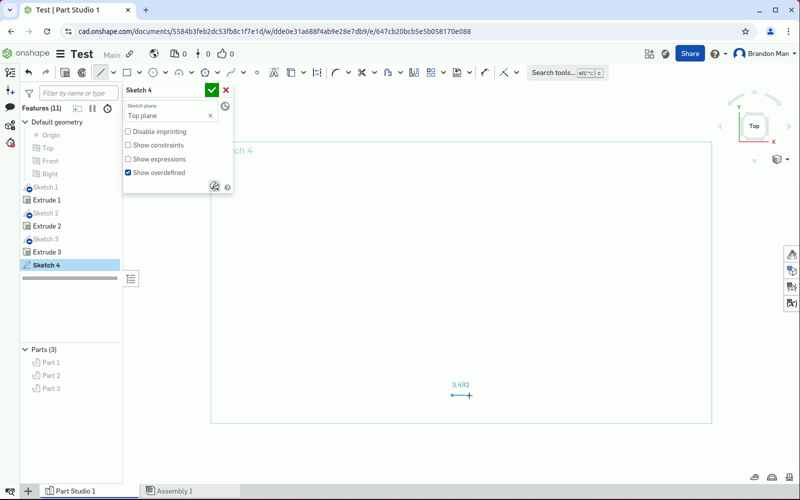
key_down(shift)
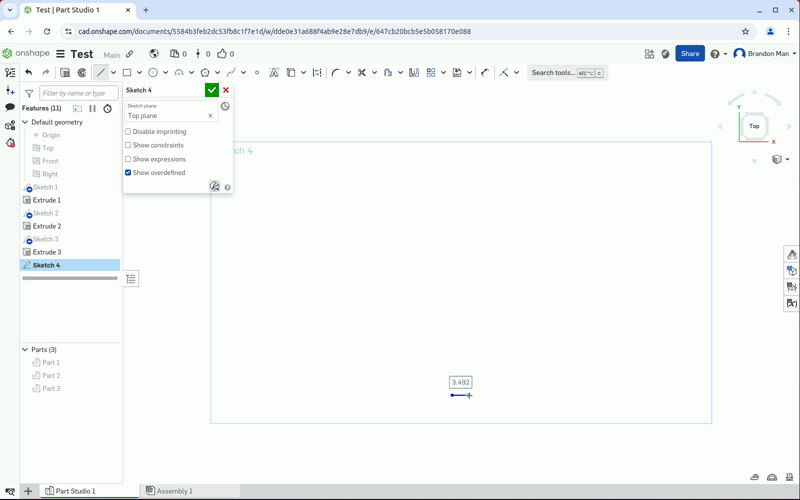
mouse_move(469, 295)
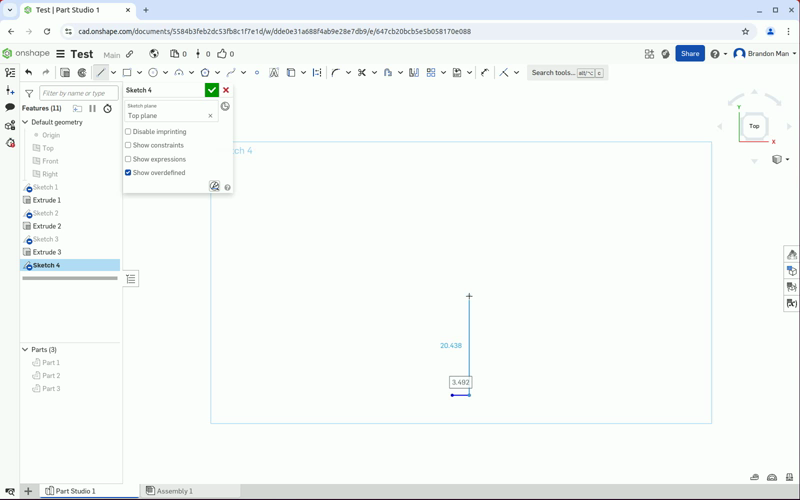
click(469, 295)
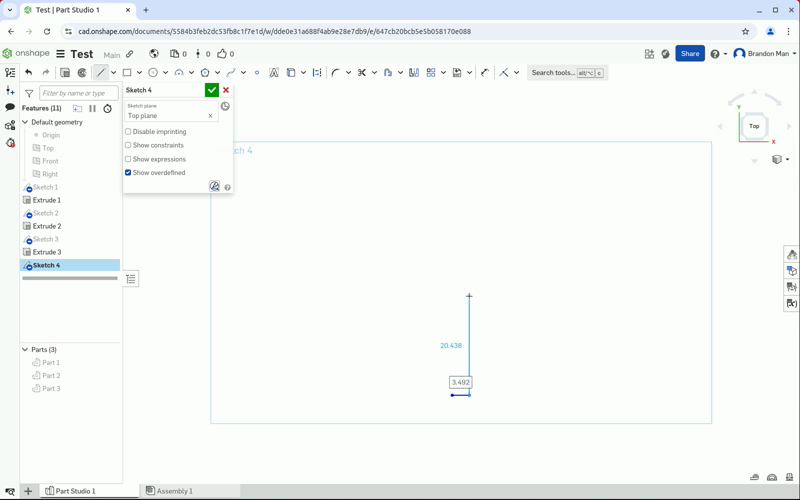
key_up(shift)
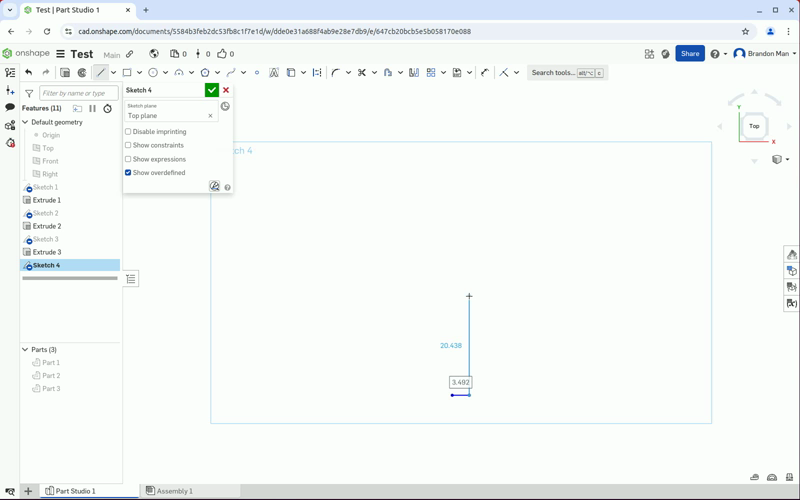
key_down(shift)
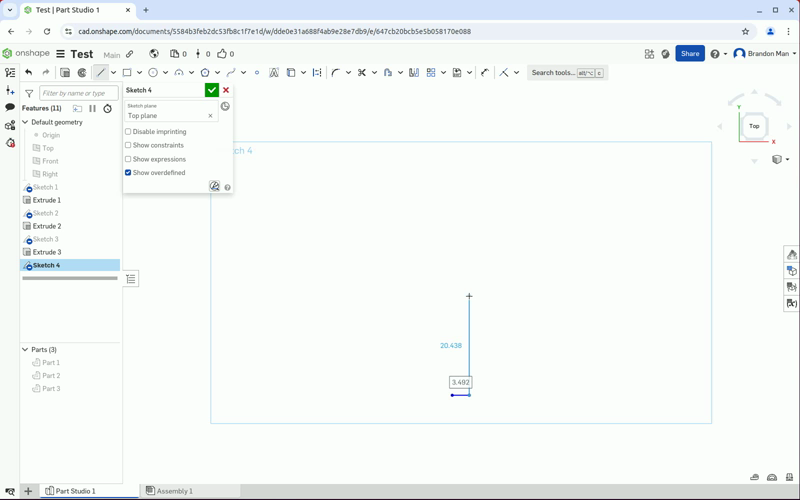
mouse_move(499, 295)
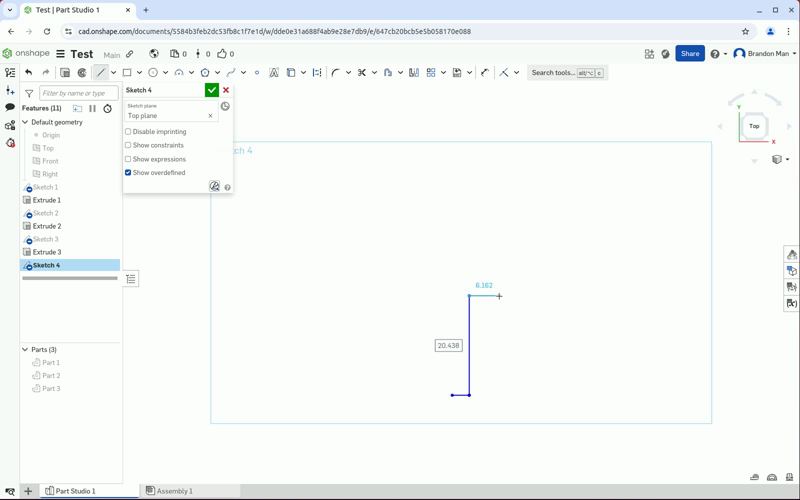
mouse_move(452, 295)
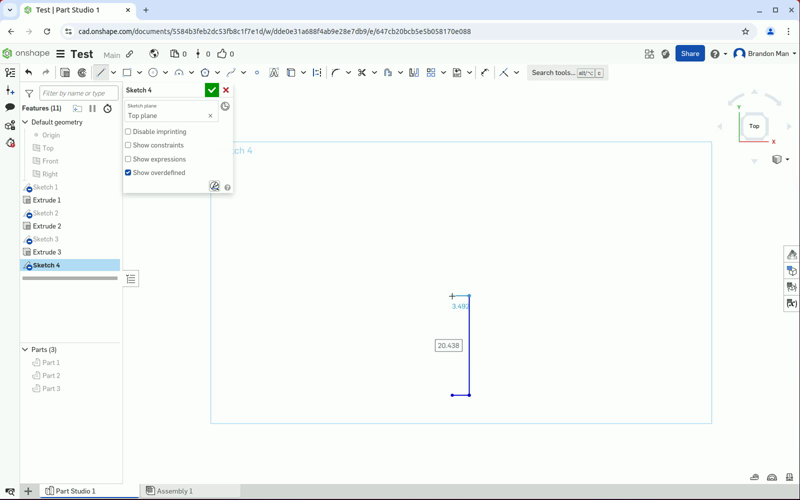
click(452, 295)
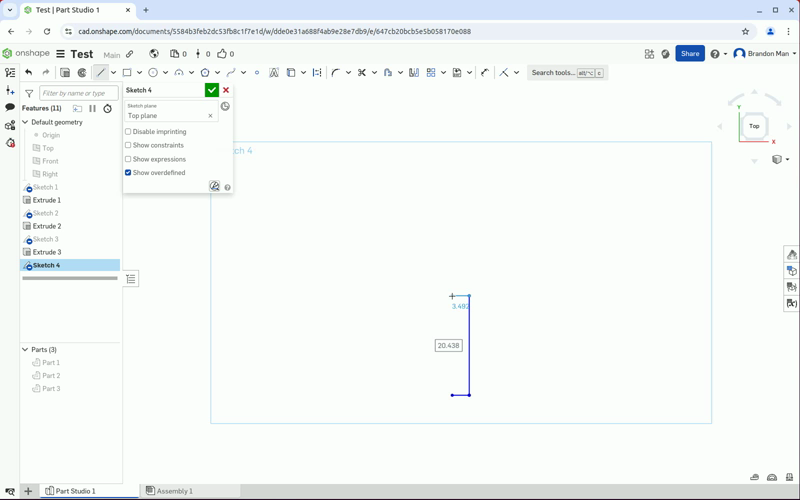
key_up(shift)
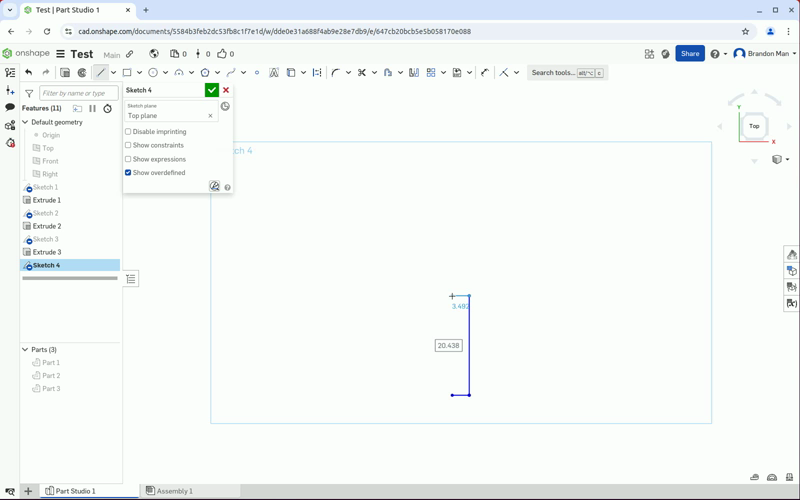
key_down(shift)
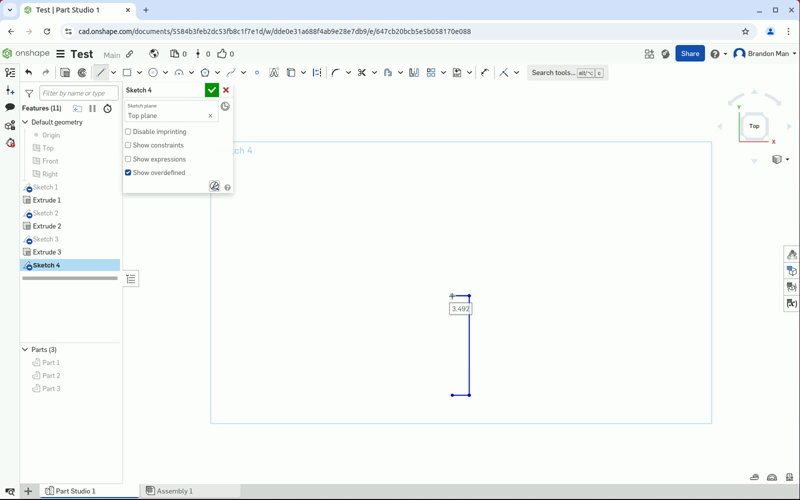
mouse_move(452, 395)
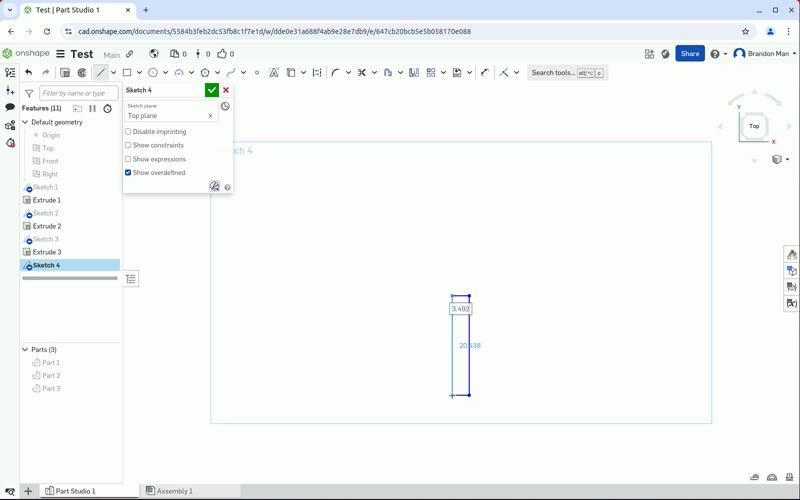
key_up(shift)
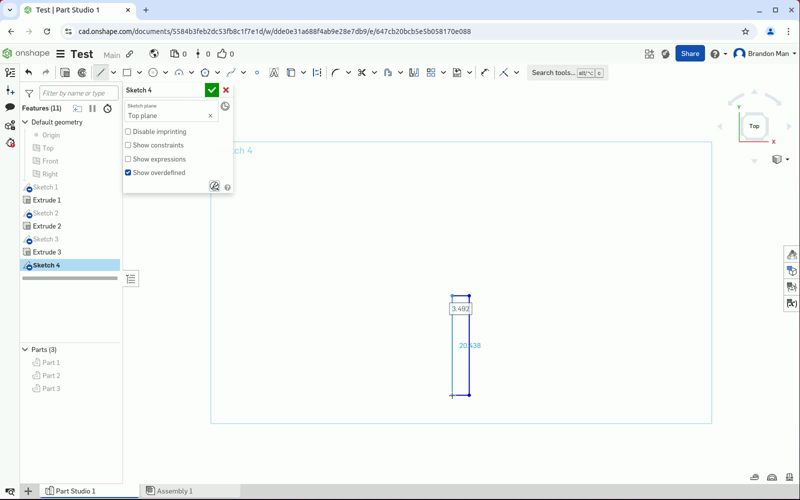
click(452, 395)
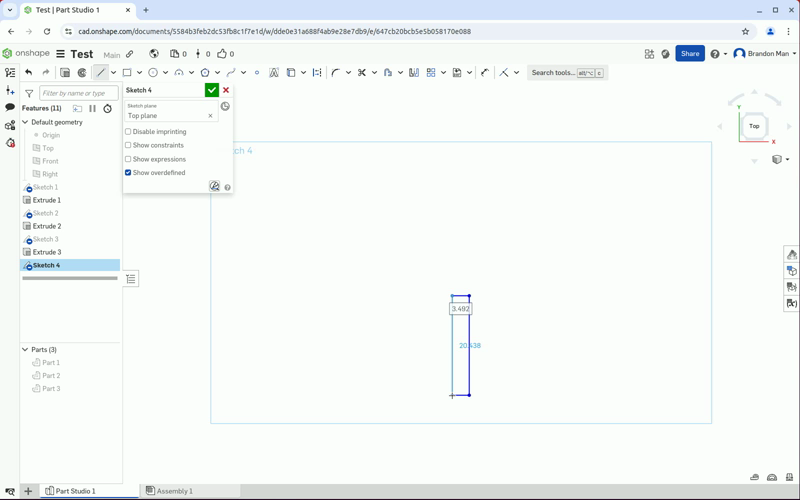
key(esc)
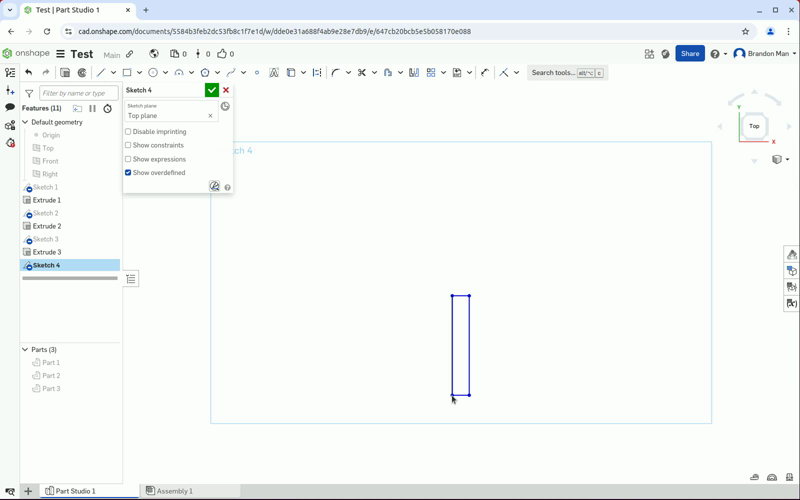
mouse_move(462, 360)
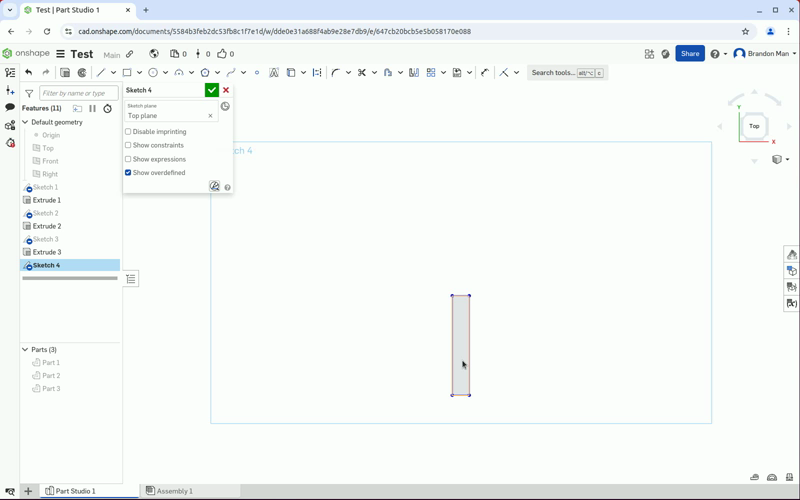
scroll(6)
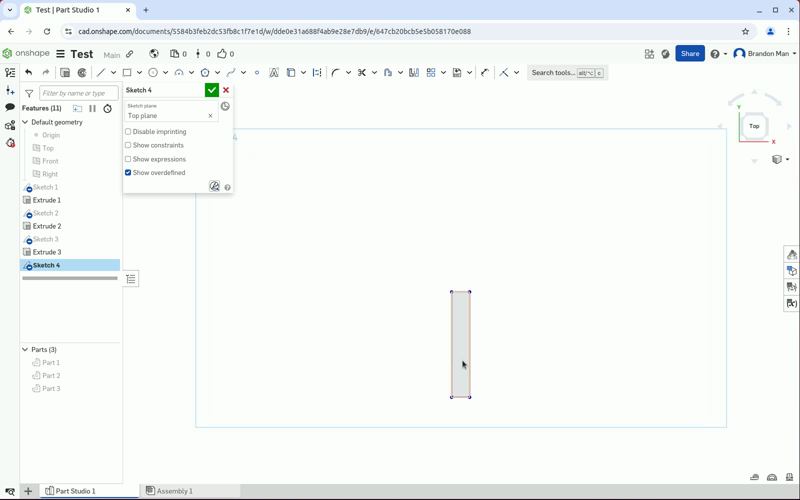
scroll(6)
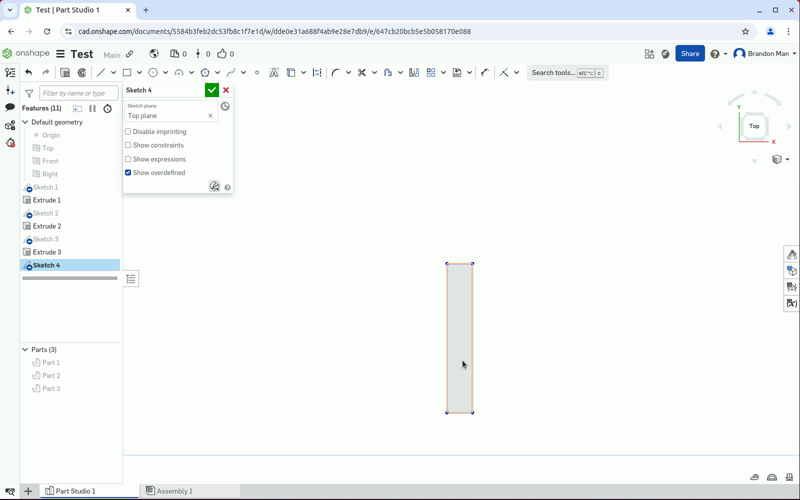
scroll(6)
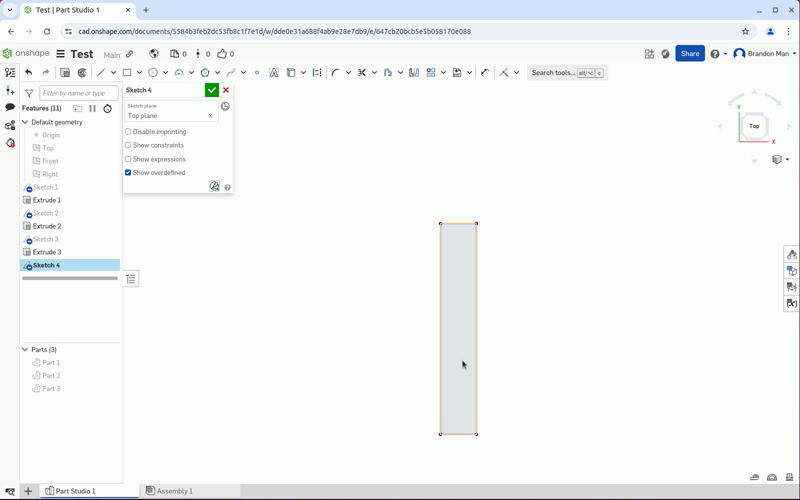
scroll(6)
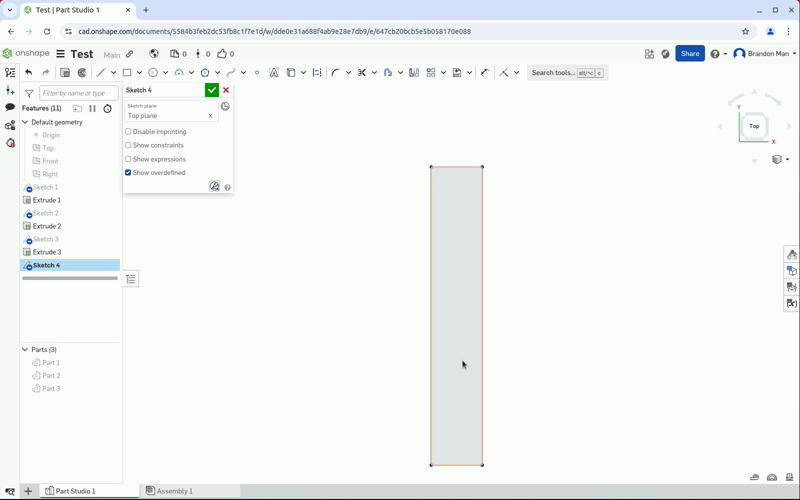
scroll(6)
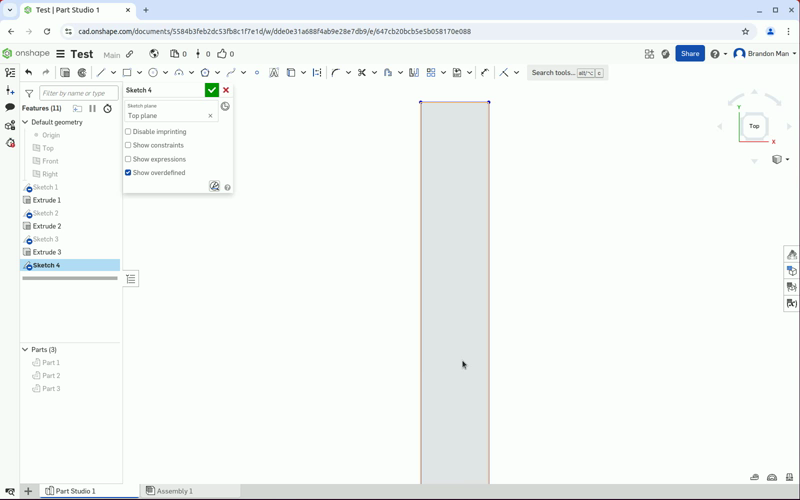
scroll(6)
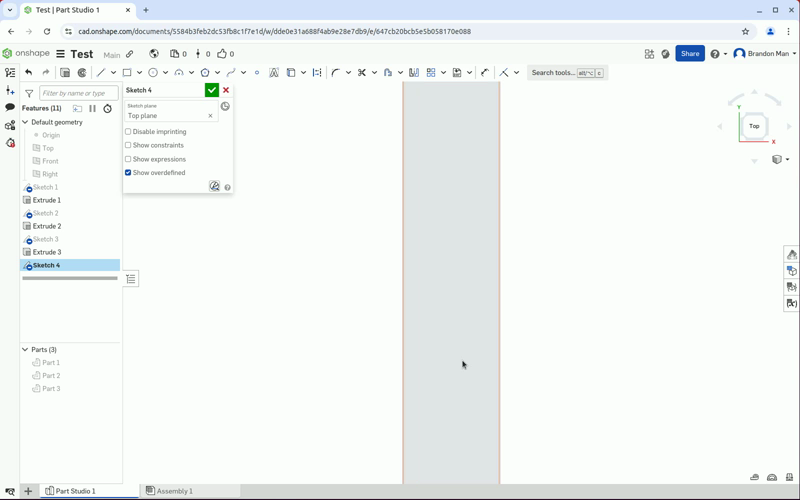
scroll(6)
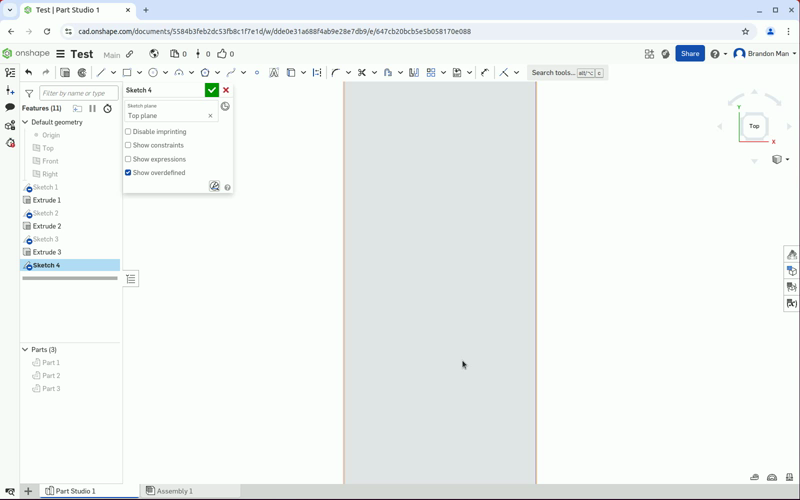
click(462, 360)
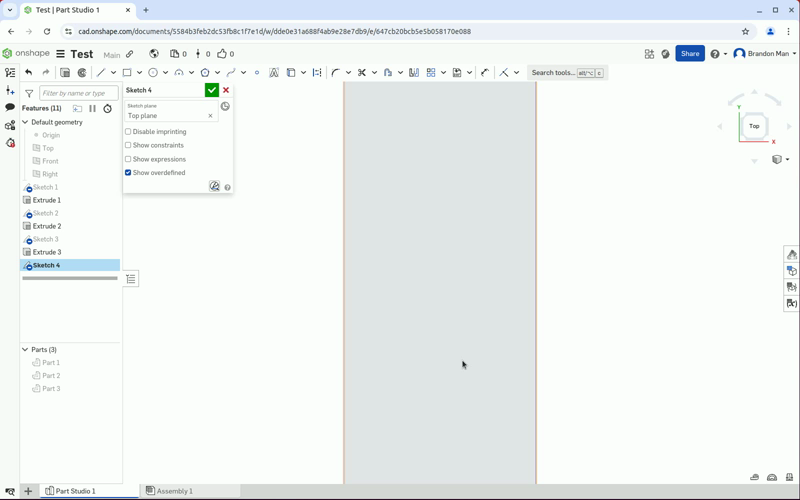
scroll(-6)
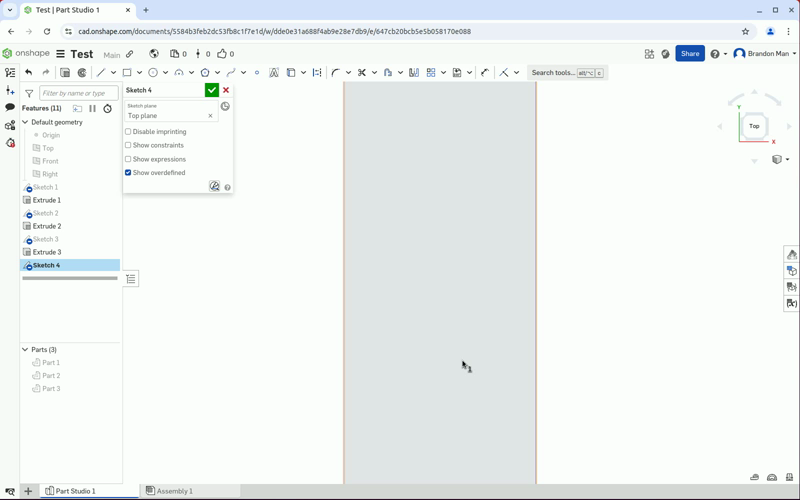
scroll(-6)
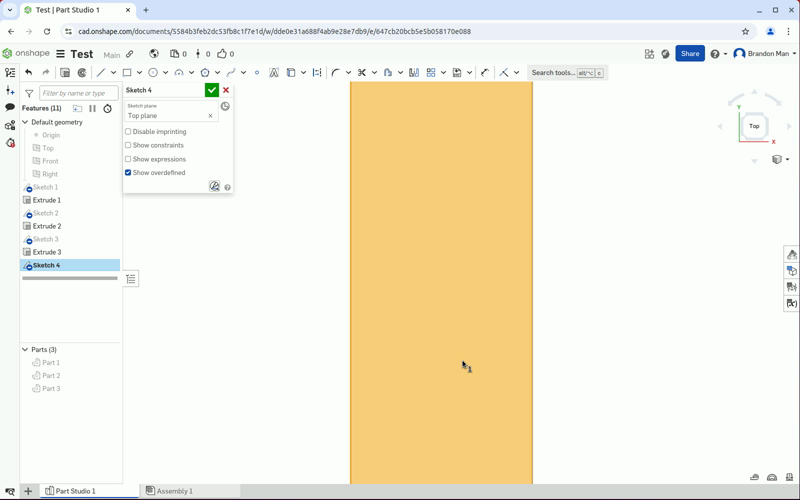
scroll(-6)
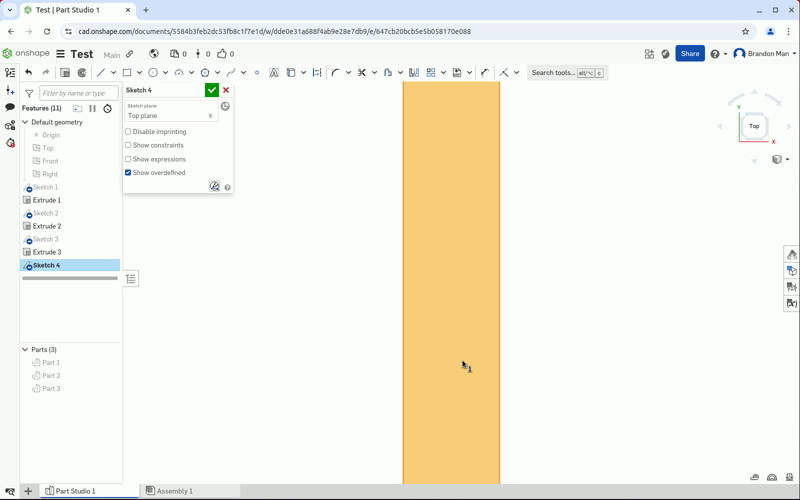
scroll(-6)
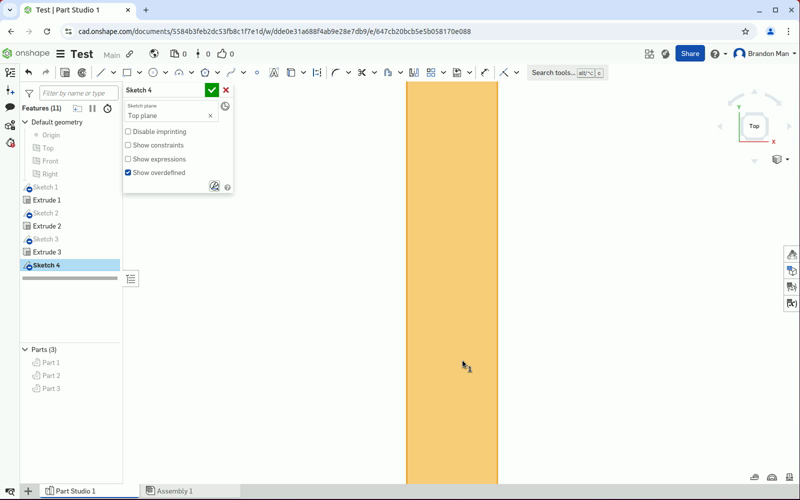
scroll(-6)
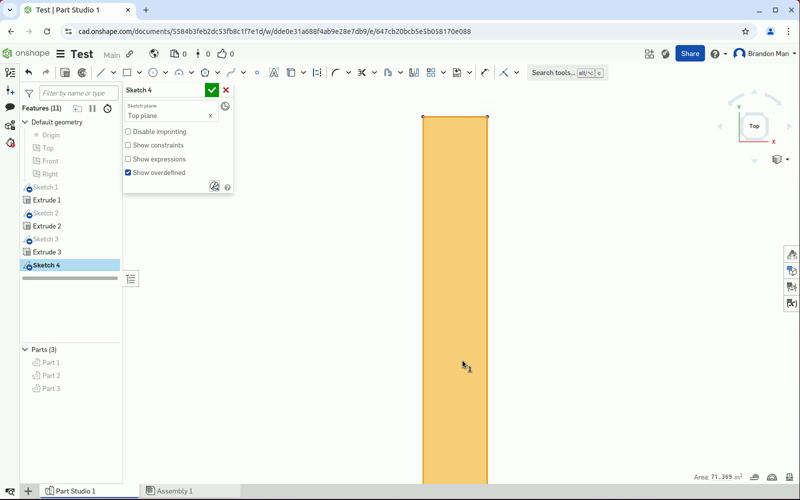
scroll(-6)
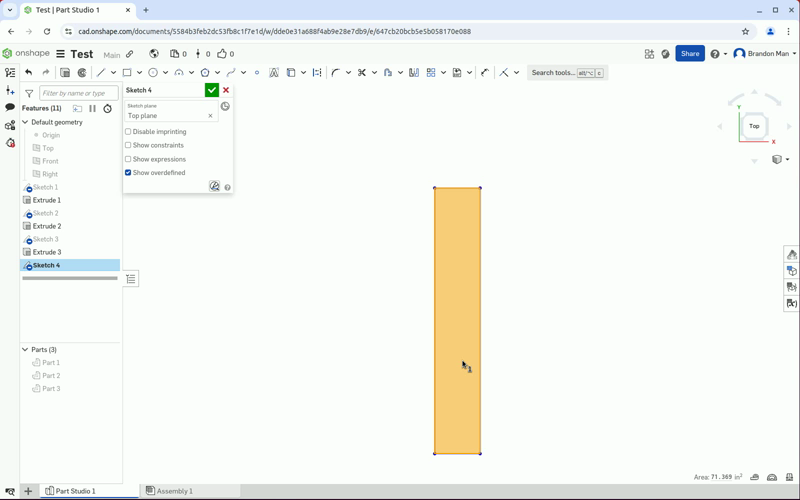
scroll(-6)
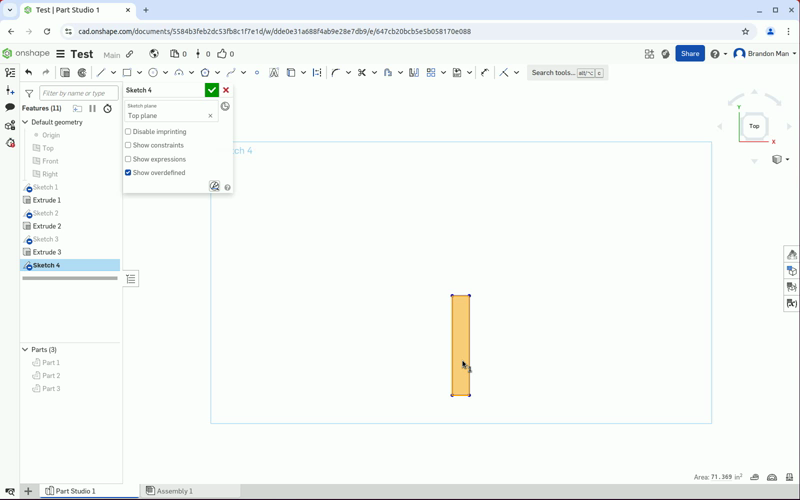
mouse_move(73, 352)
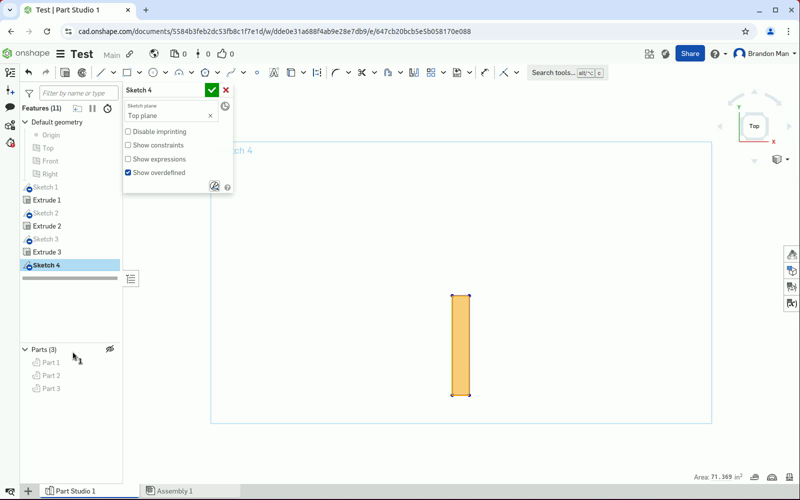
key(shift+y)
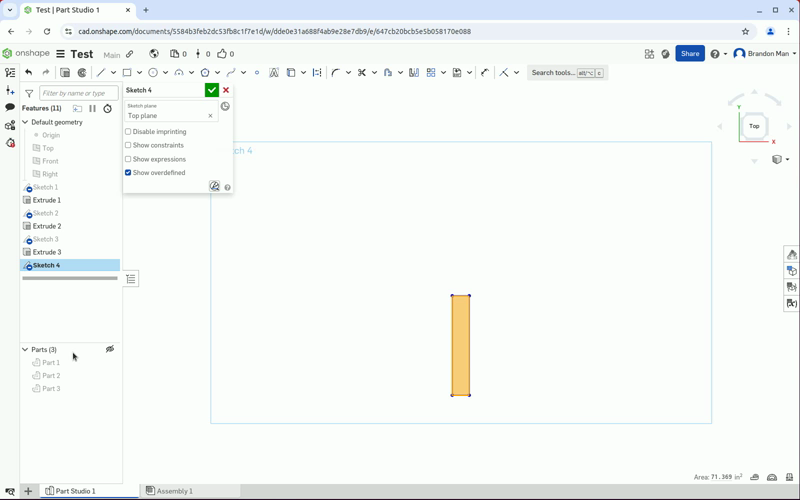
key(shift+e)
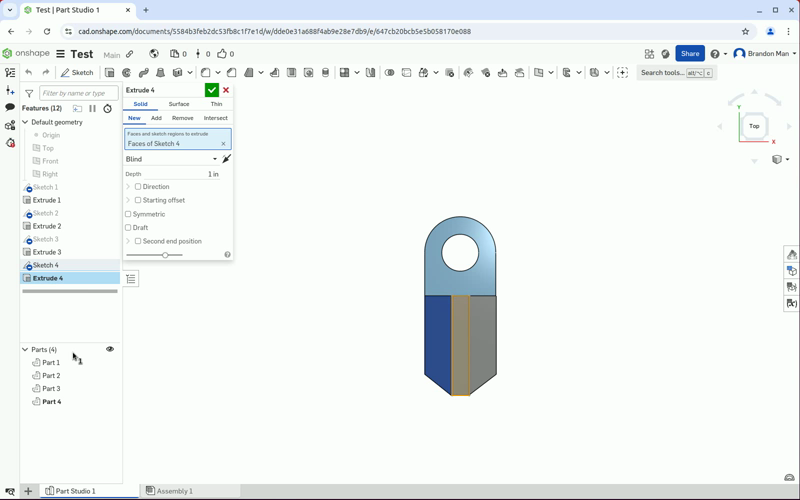
mouse_move(143, 106)
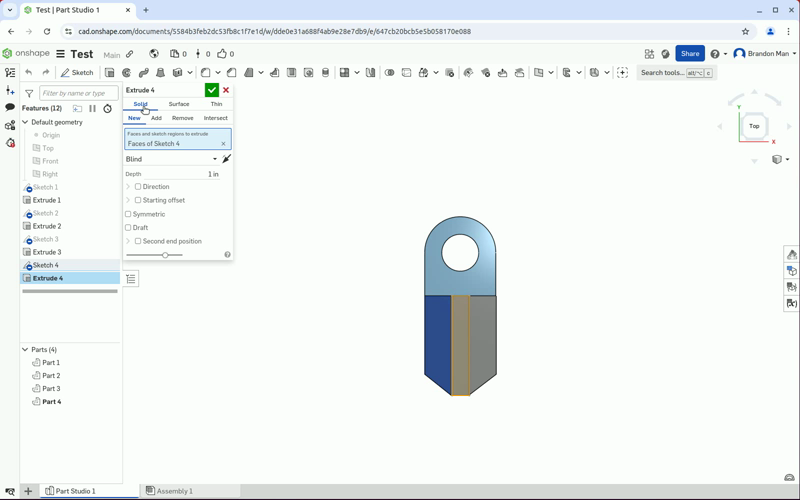
click(143, 106)
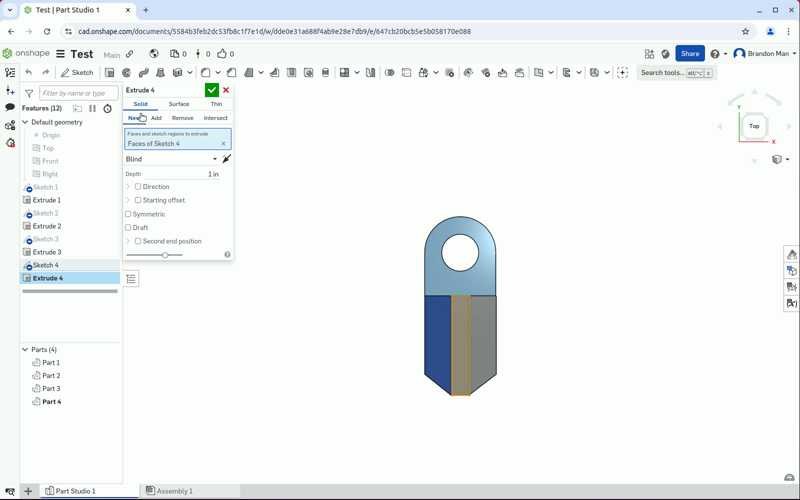
mouse_move(137, 120)
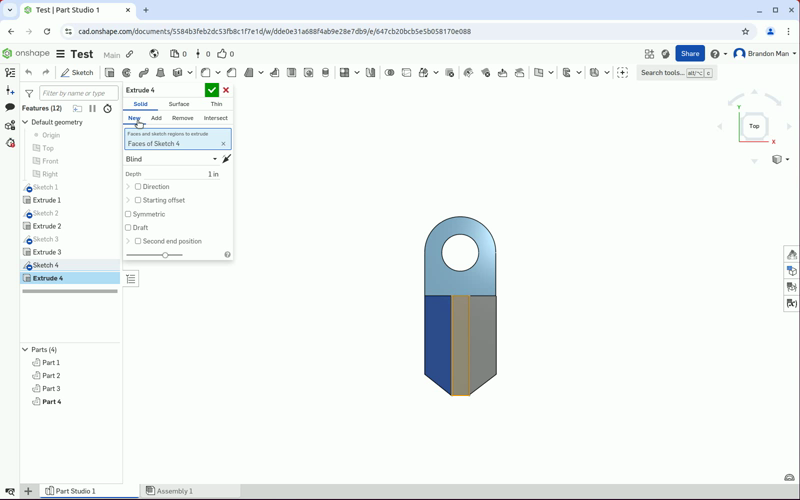
click(137, 120)
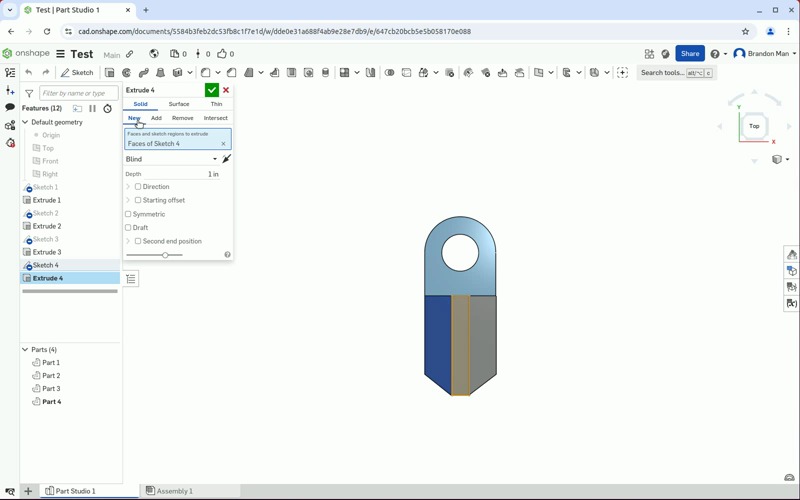
key(tab, 4)
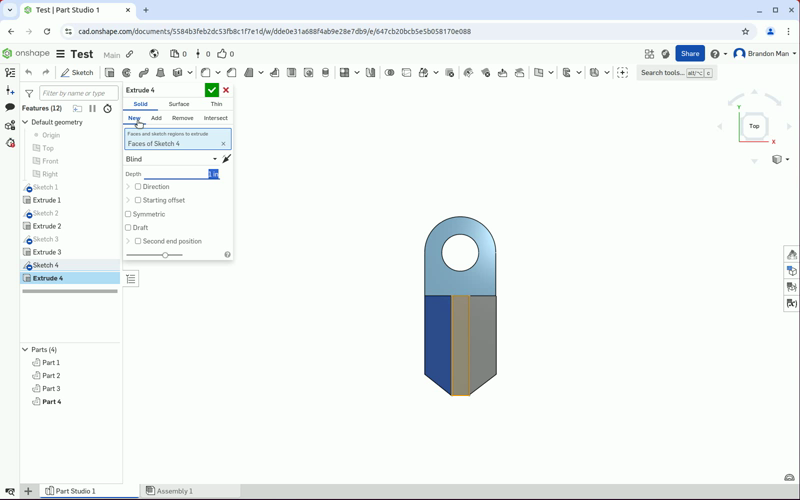
text(4.333)
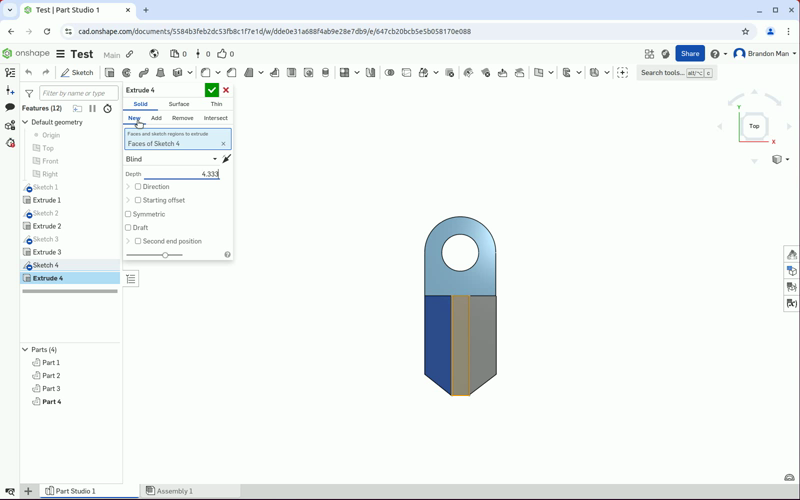
key(enter)
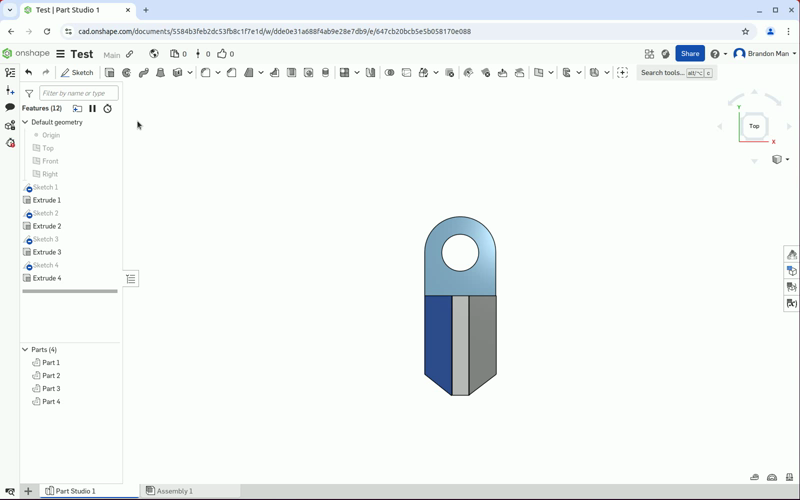
key(shift+h)
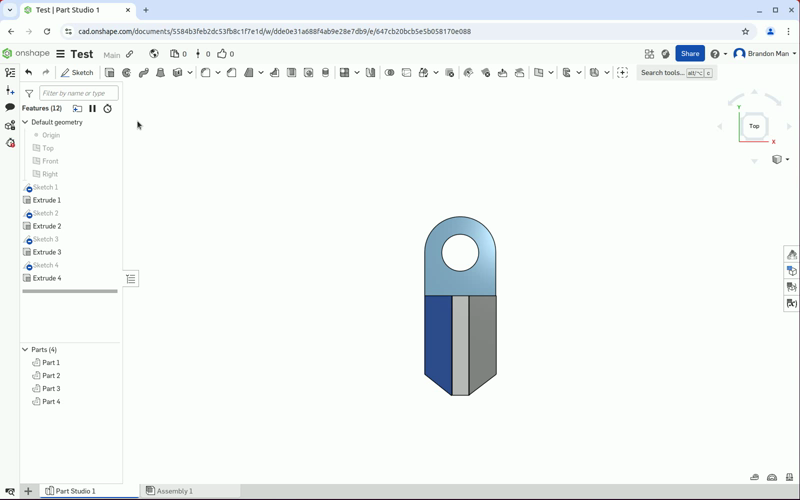
key(shift+h)
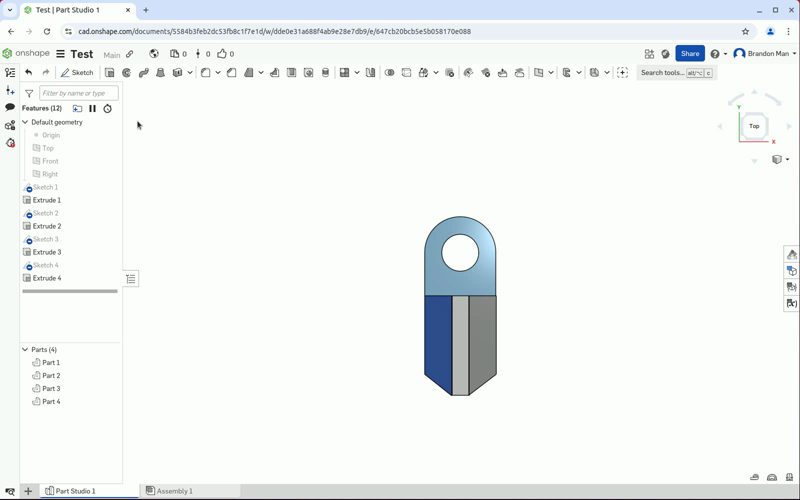
mouse_move(73, 189)
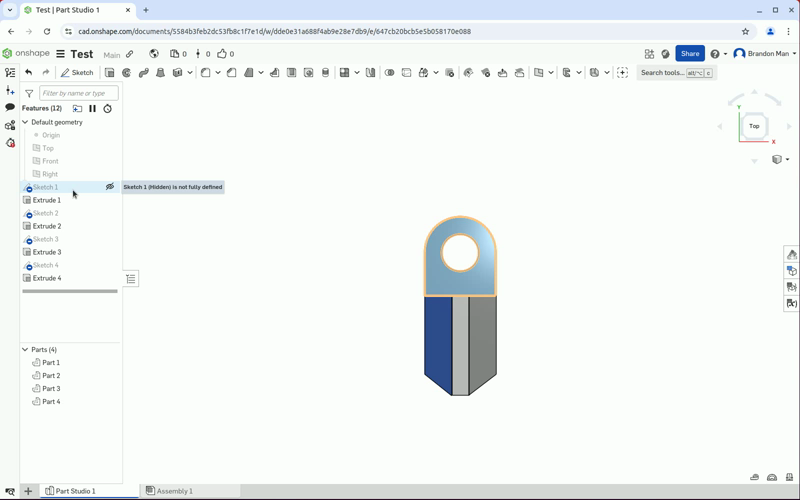
click(73, 189)
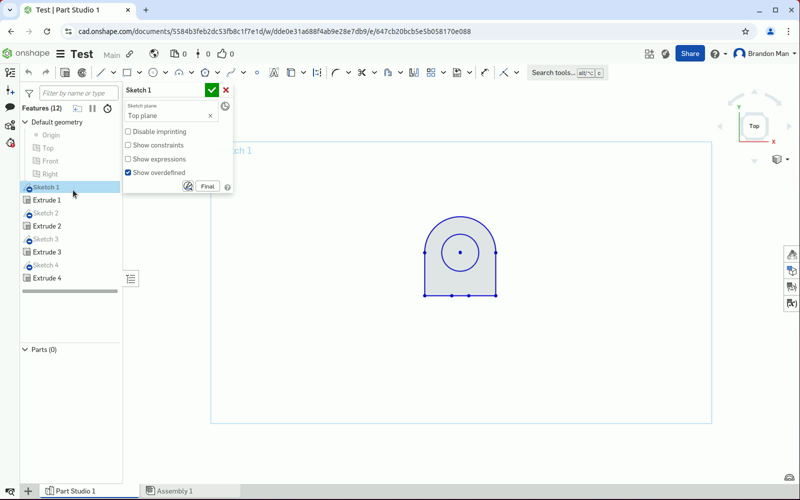
mouse_move(229, 92)
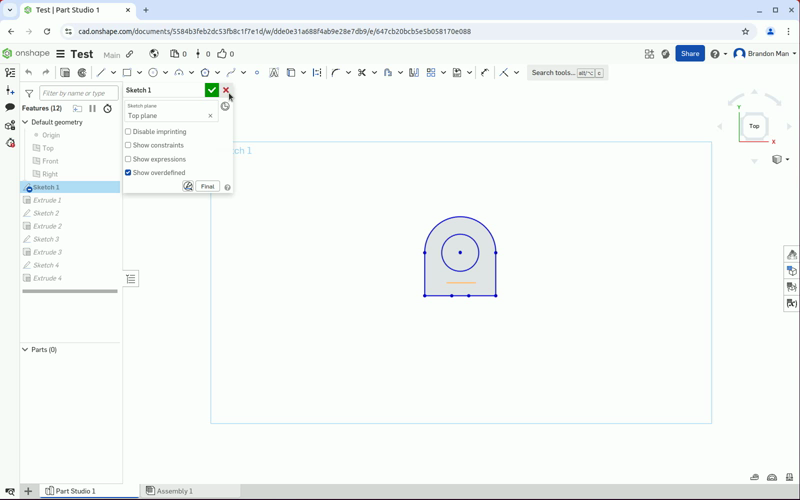
click(229, 92)
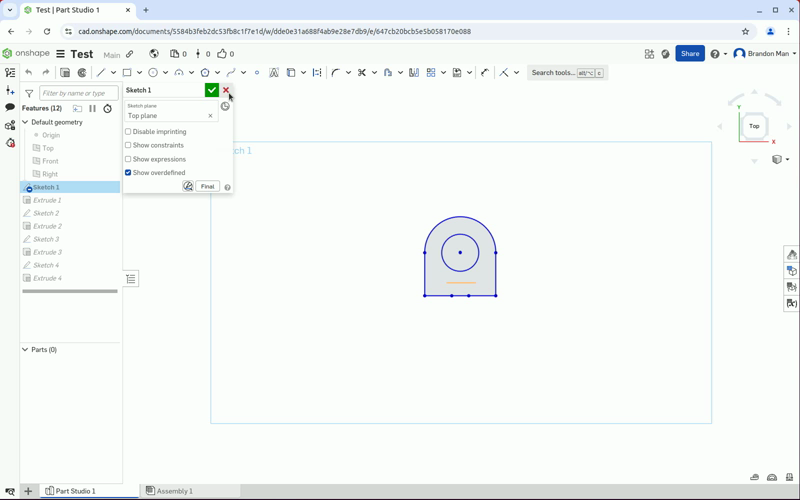
key(shift+s)
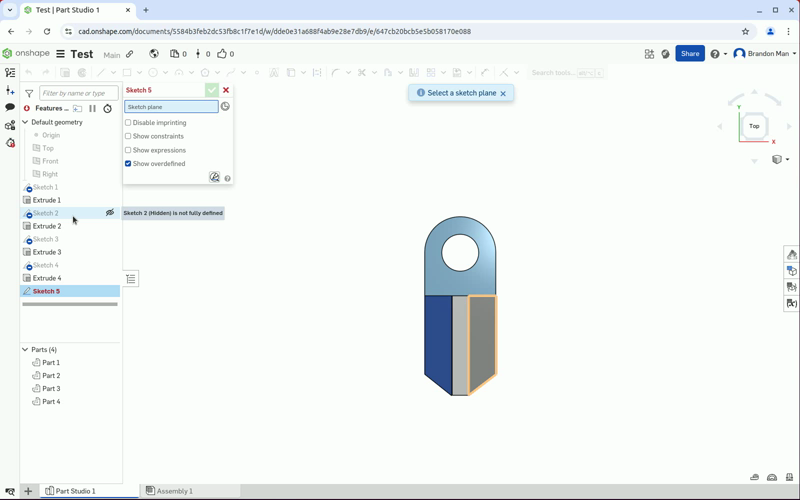
scroll(3)
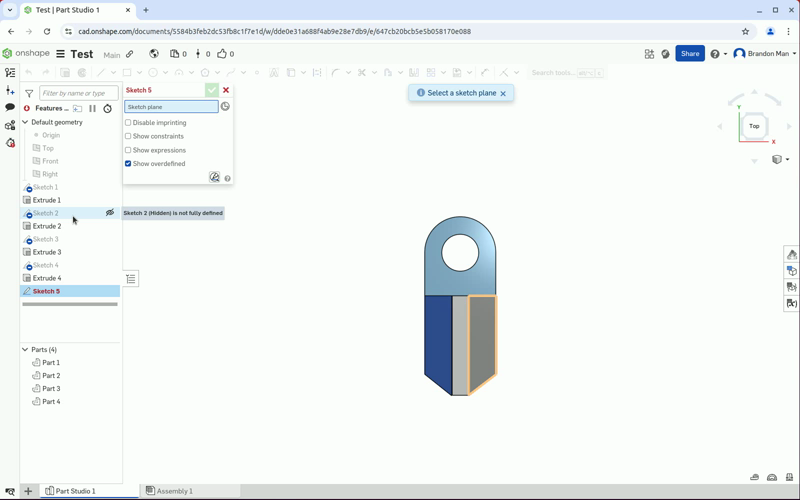
mouse_move(73, 150)
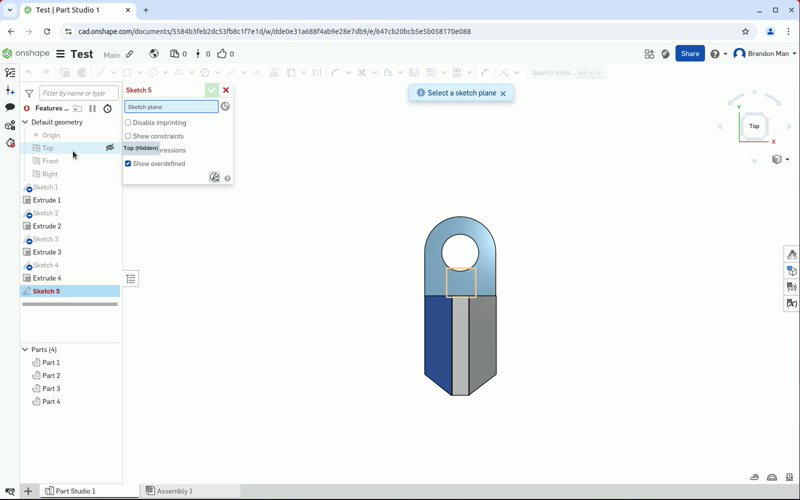
click(73, 150)
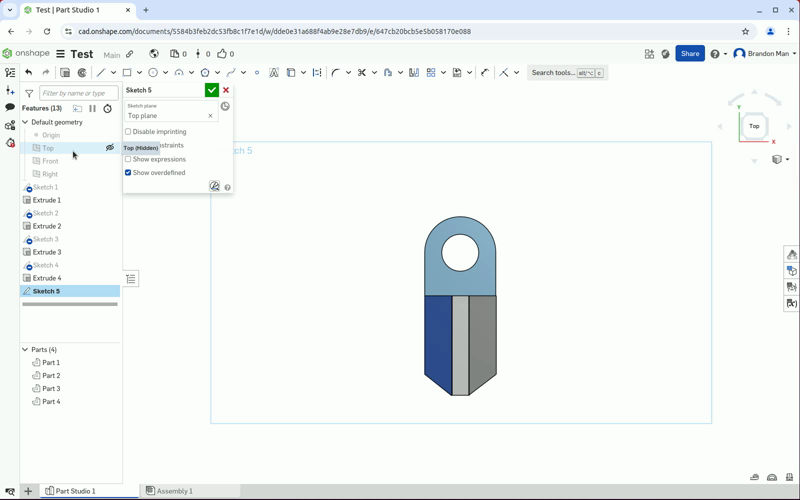
mouse_move(73, 352)
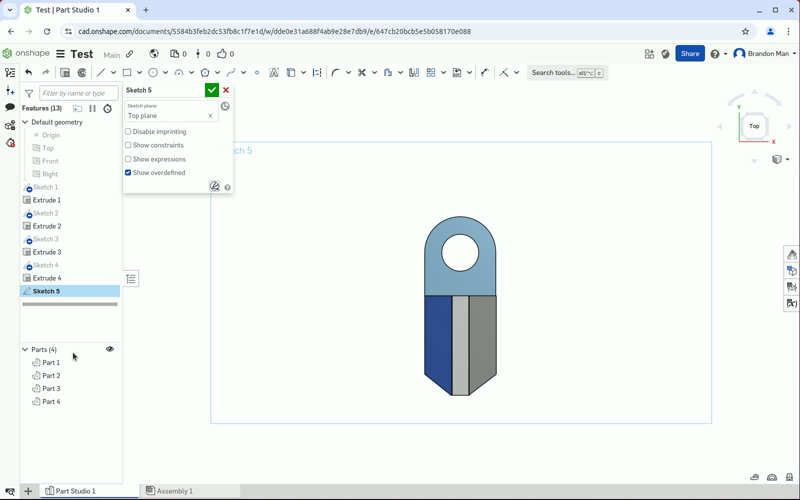
key(y)
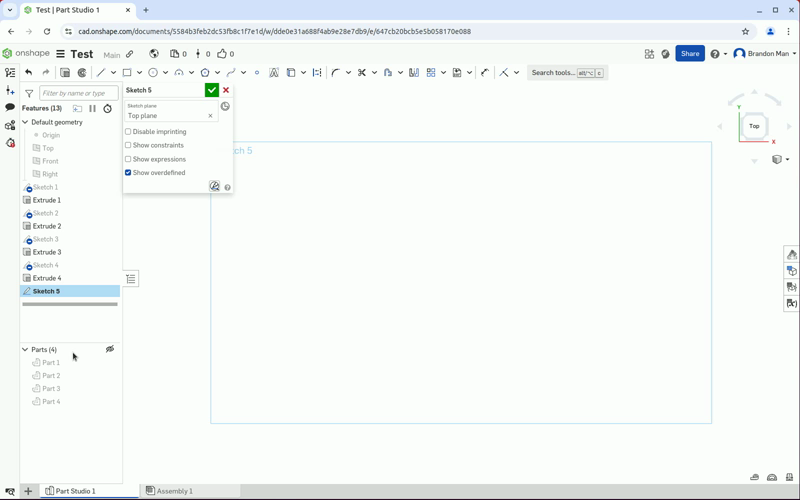
key(l)
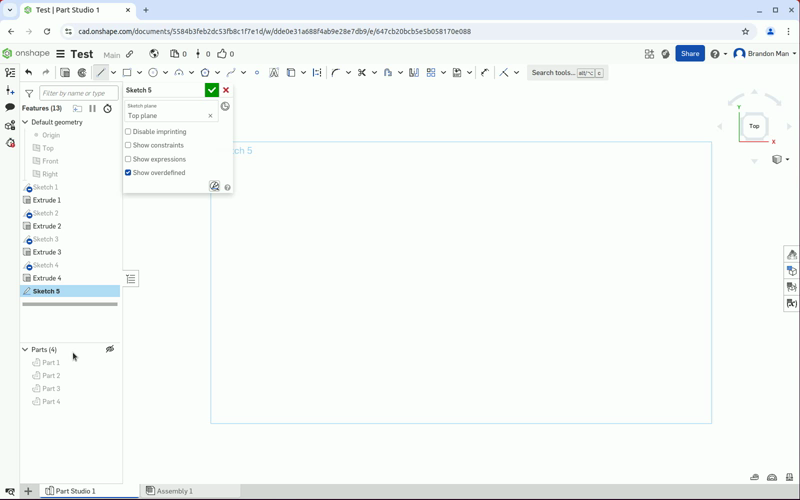
key_down(shift)
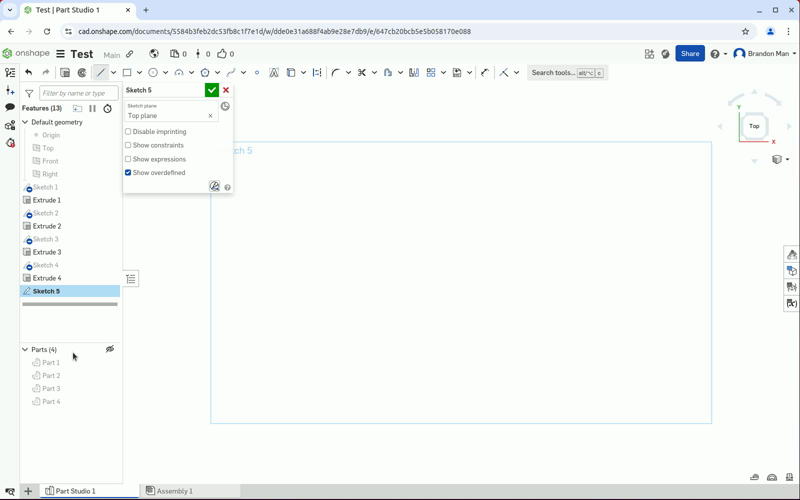
mouse_move(424, 295)
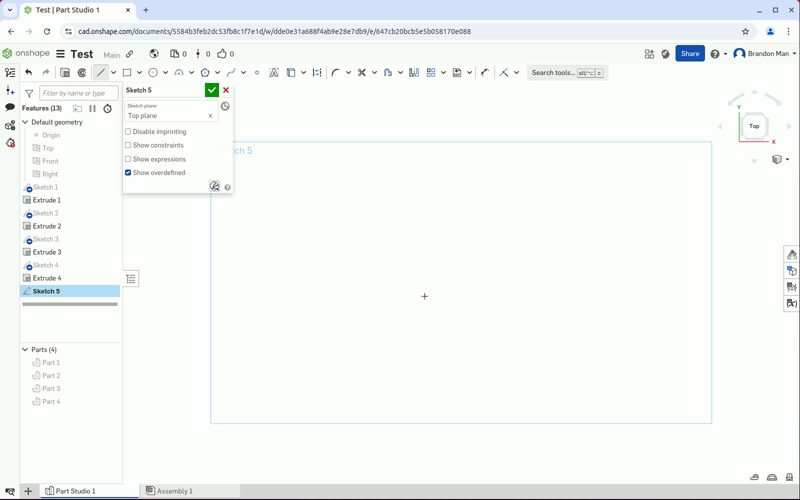
click(424, 295)
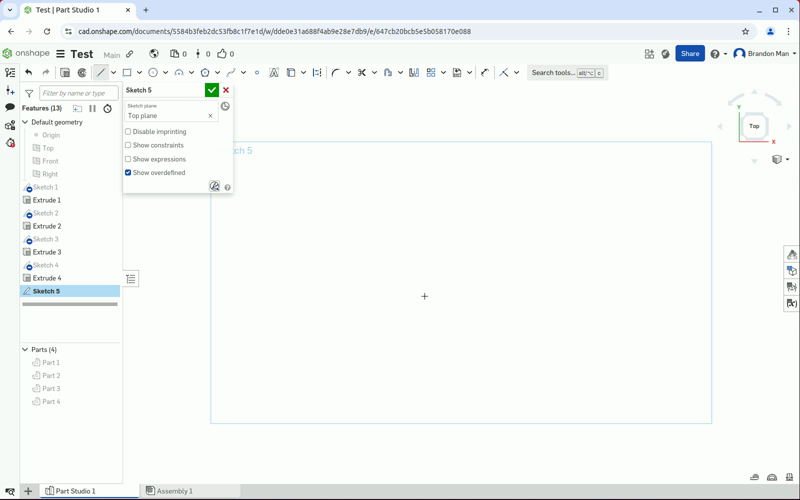
key_up(shift)
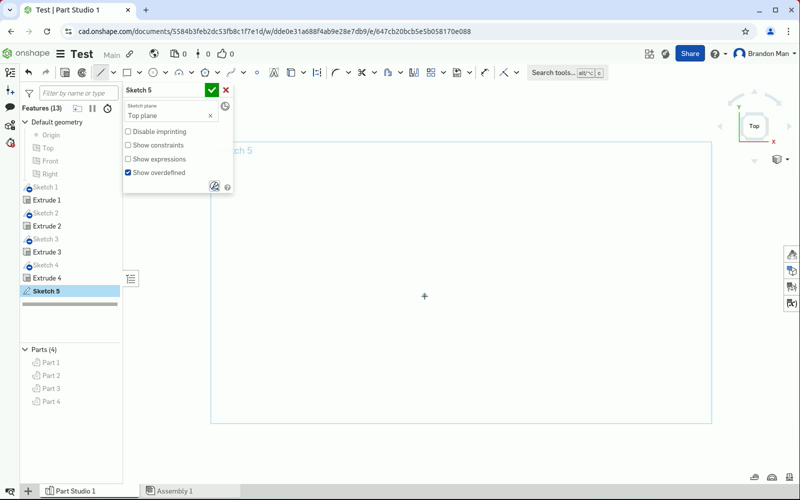
key_down(shift)
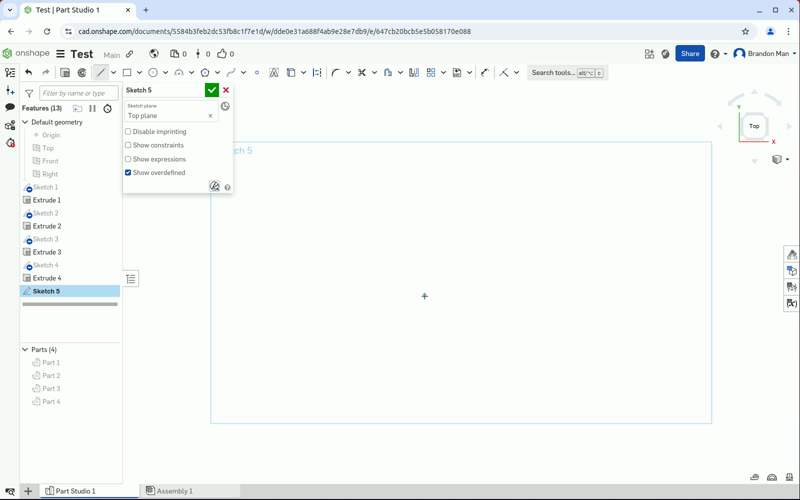
mouse_move(454, 295)
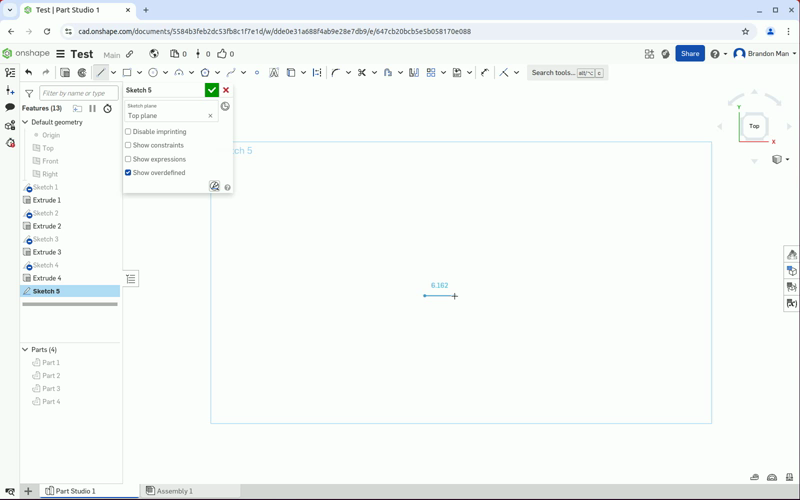
mouse_move(451, 295)
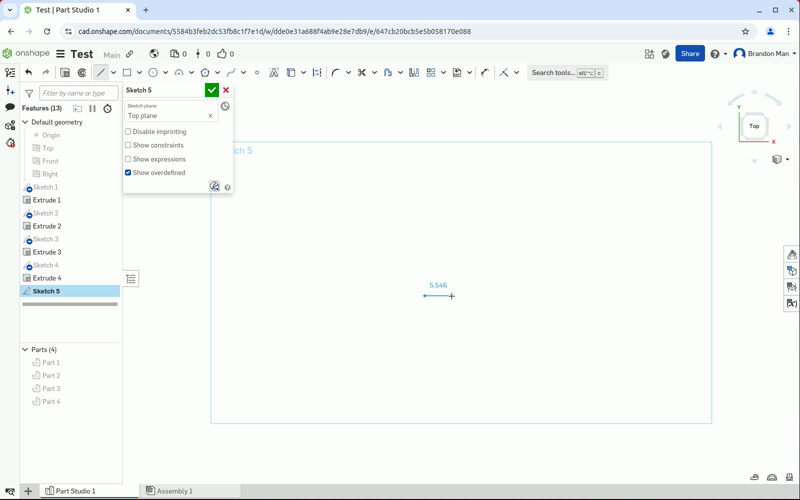
click(451, 295)
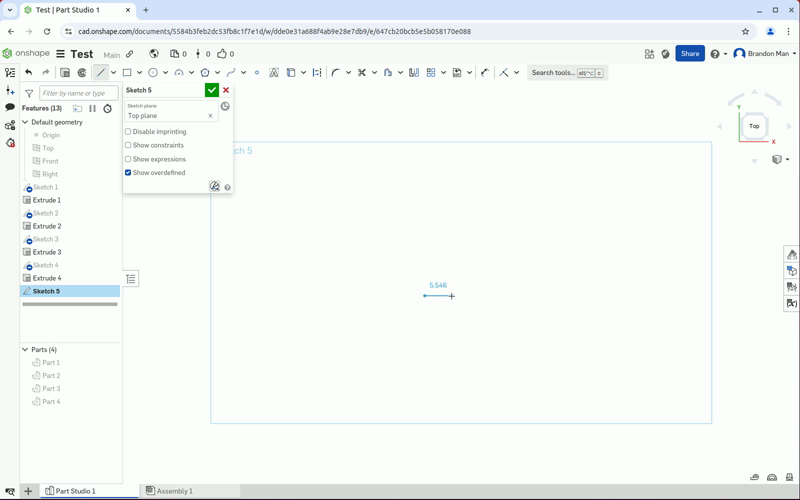
key_up(shift)
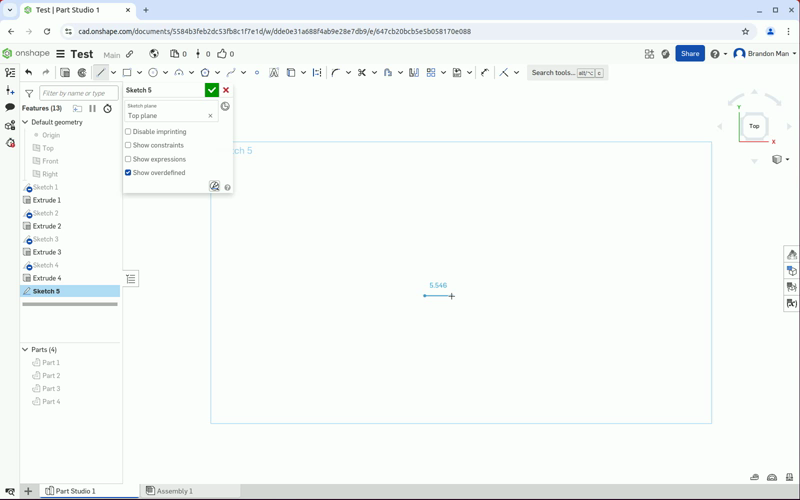
key_down(shift)
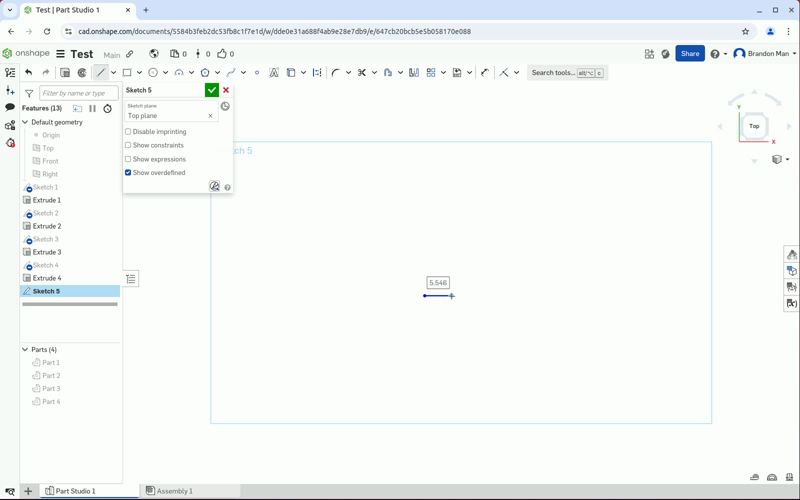
mouse_move(481, 295)
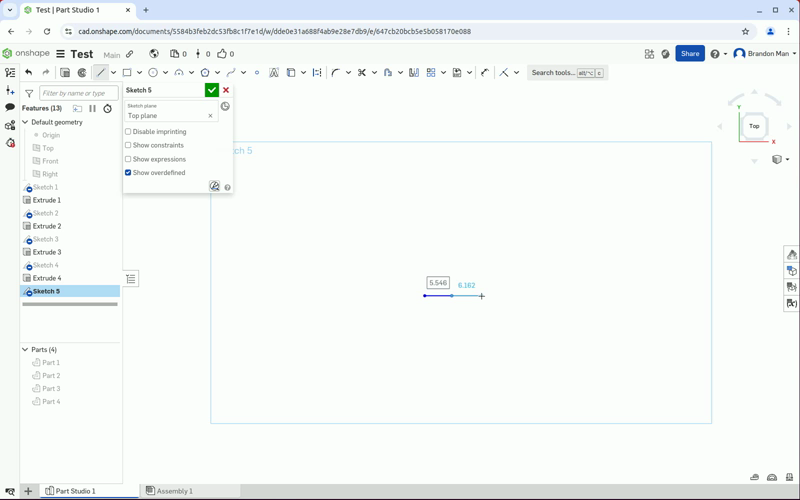
mouse_move(468, 295)
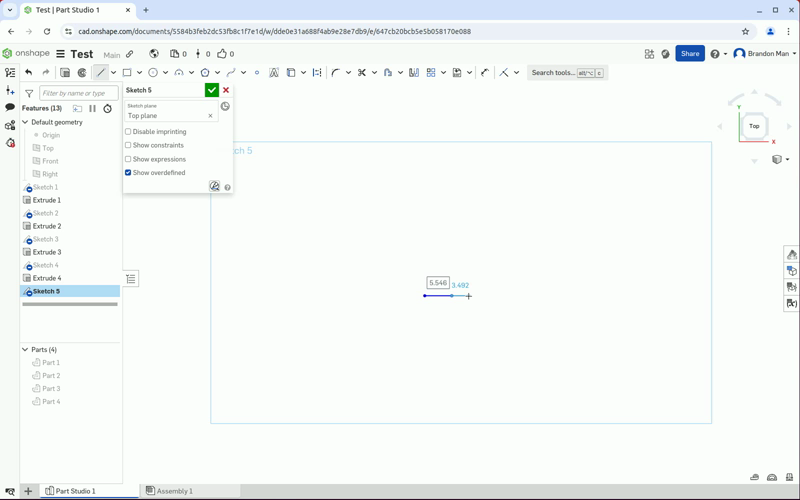
click(468, 295)
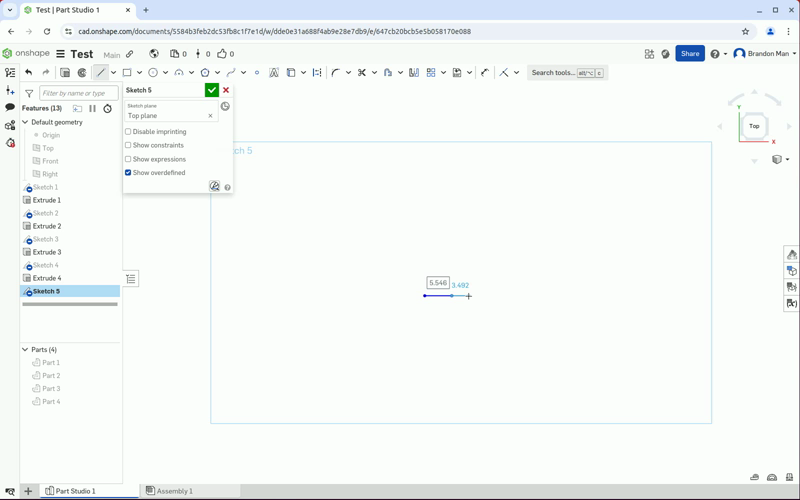
key_up(shift)
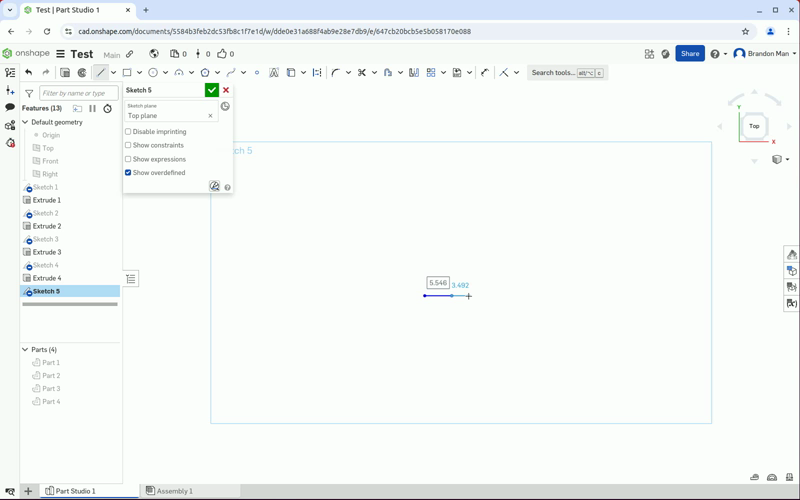
key_down(shift)
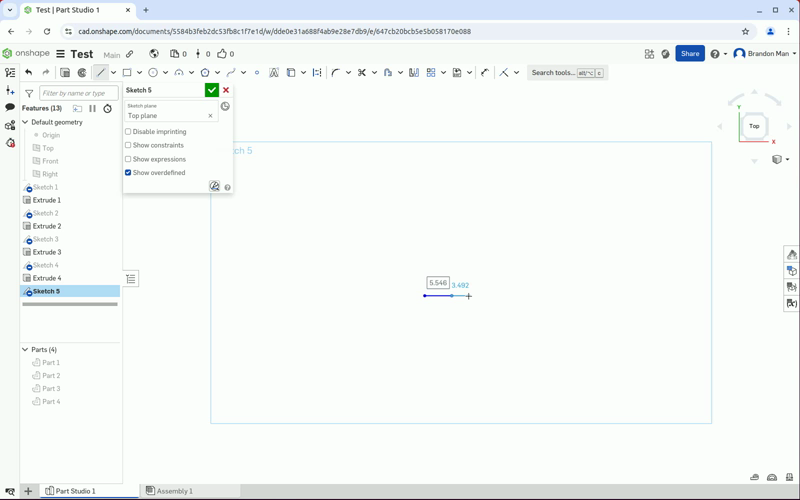
mouse_move(498, 295)
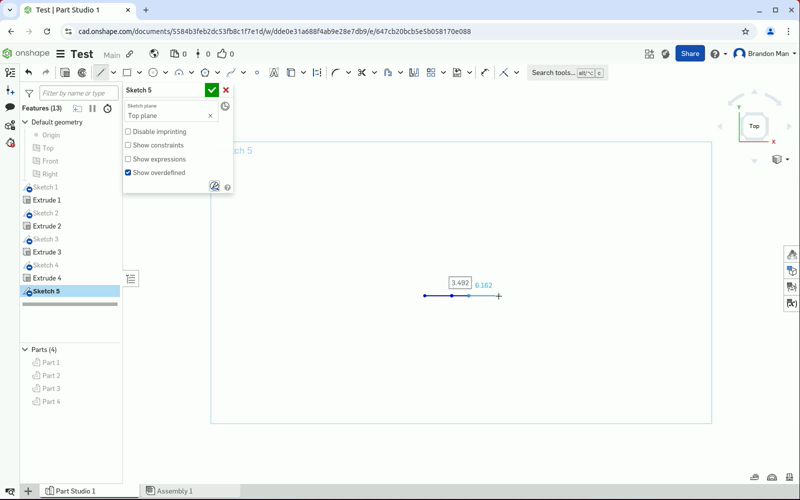
mouse_move(495, 295)
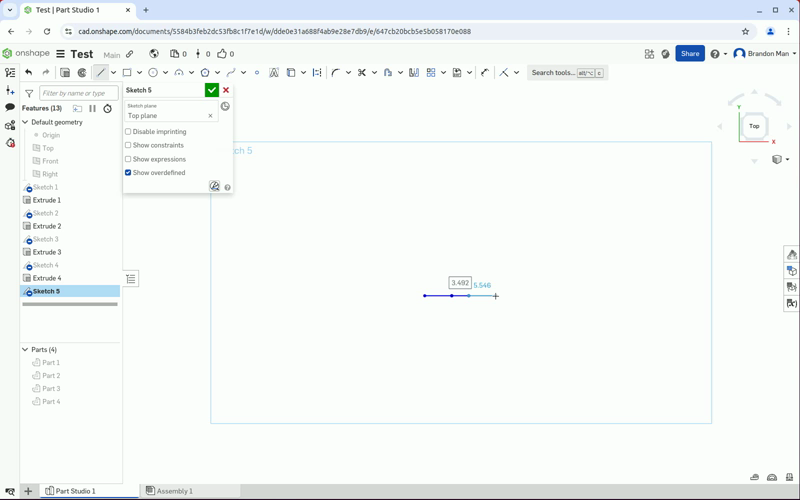
click(495, 295)
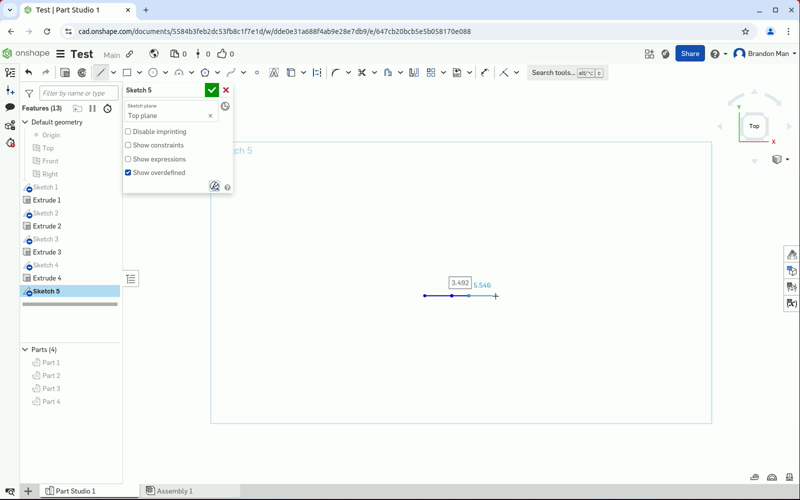
key_up(shift)
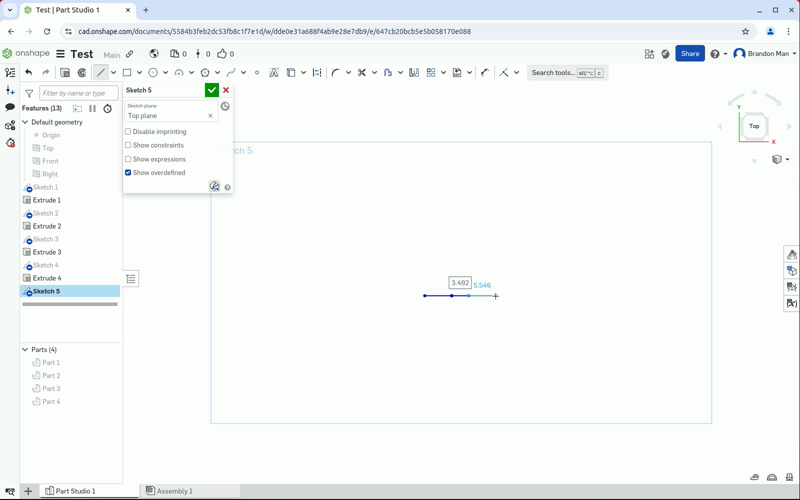
key_down(shift)
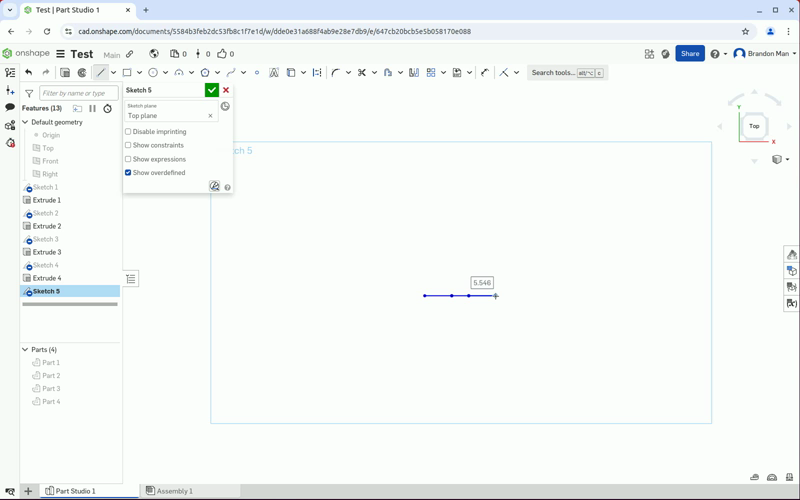
mouse_move(525, 295)
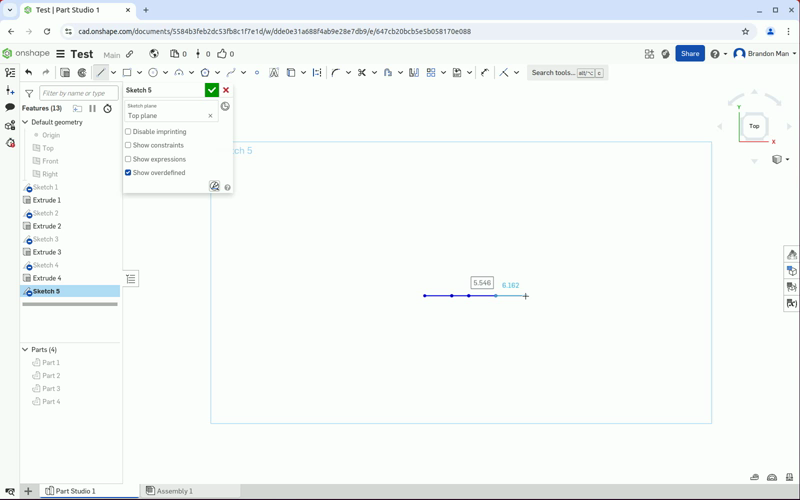
mouse_move(495, 252)
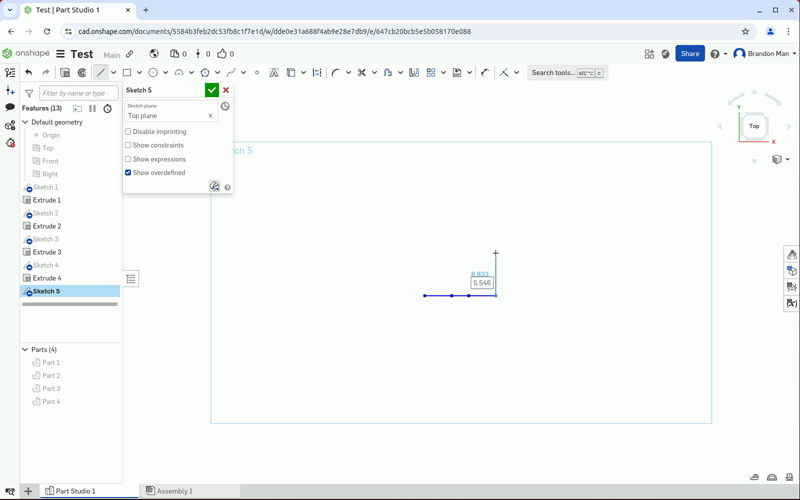
click(495, 252)
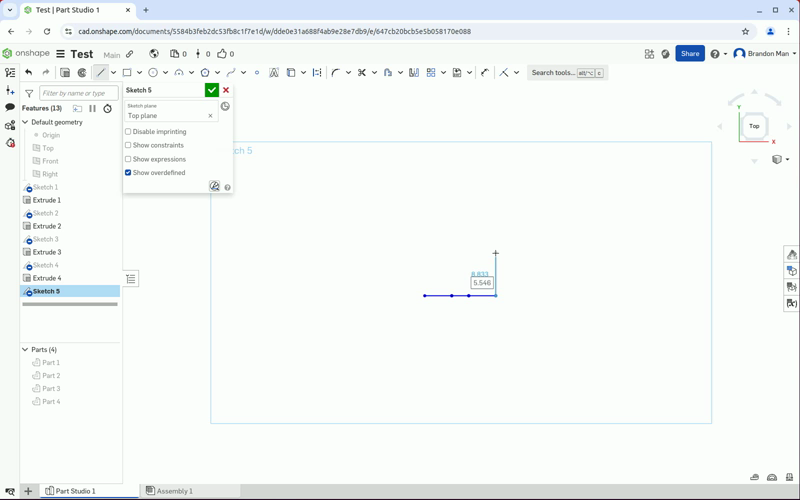
key_up(shift)
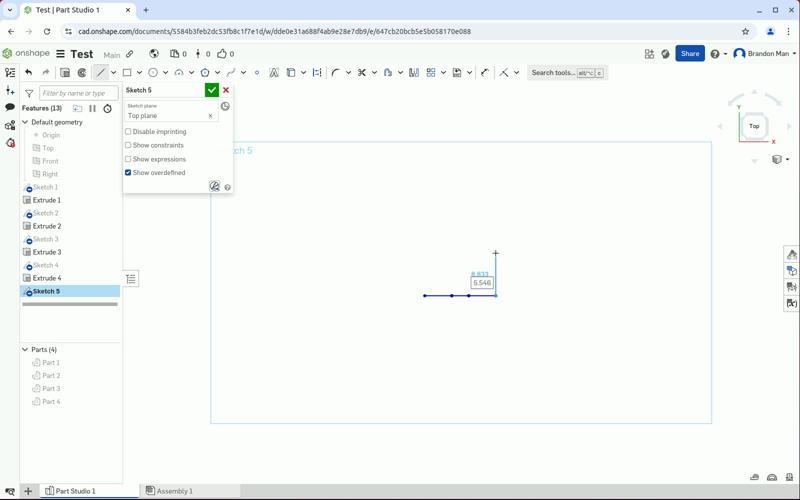
key(esc)
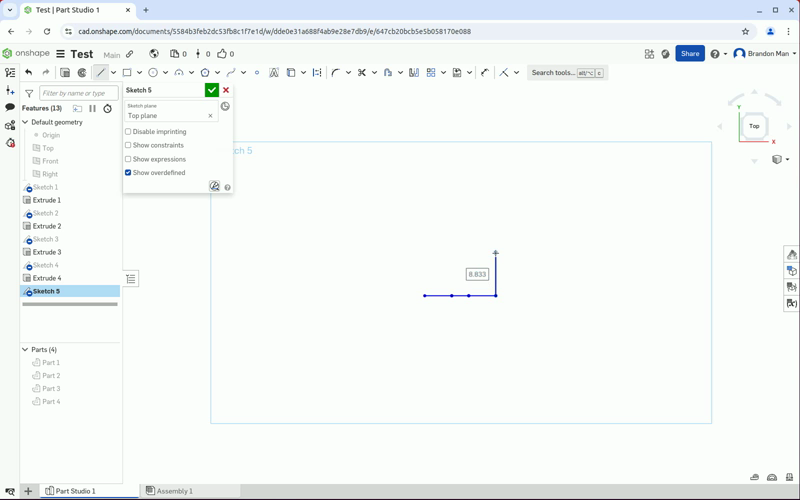
key(a)
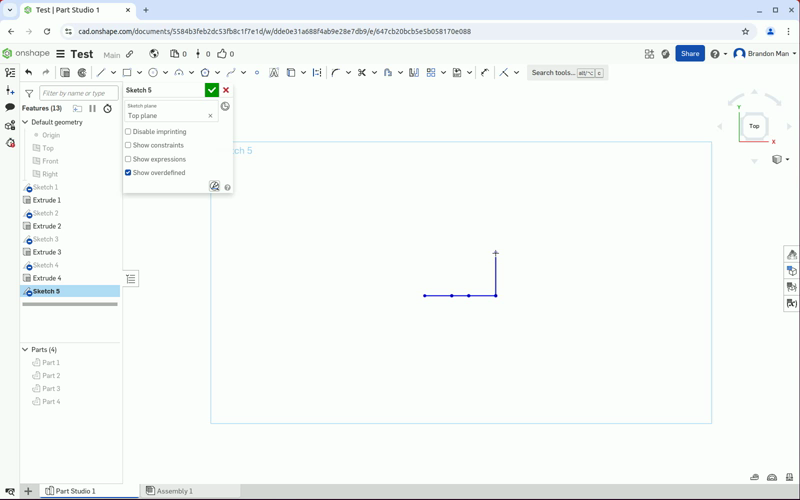
mouse_move(495, 252)
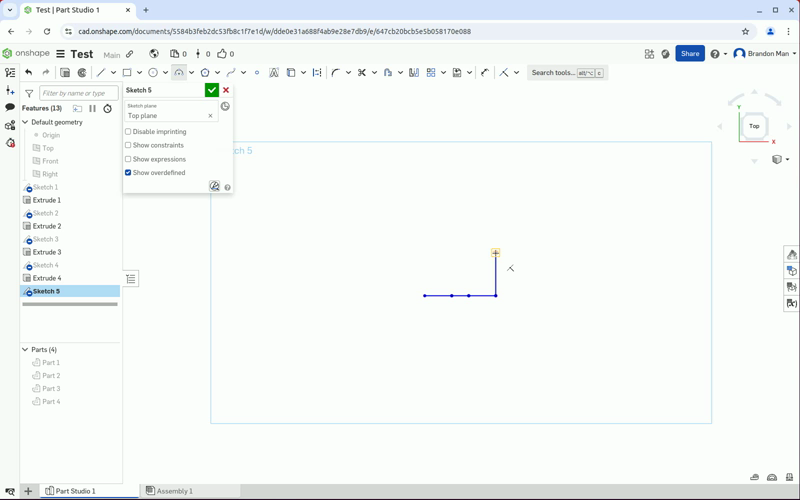
click(495, 252)
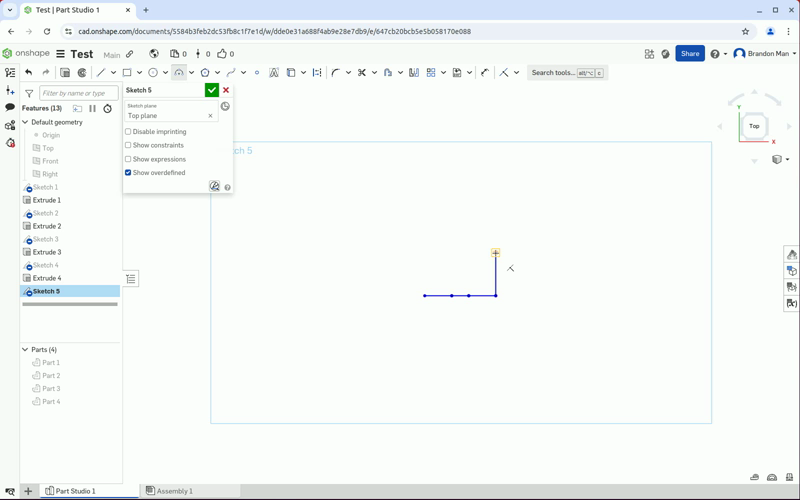
key_down(shift)
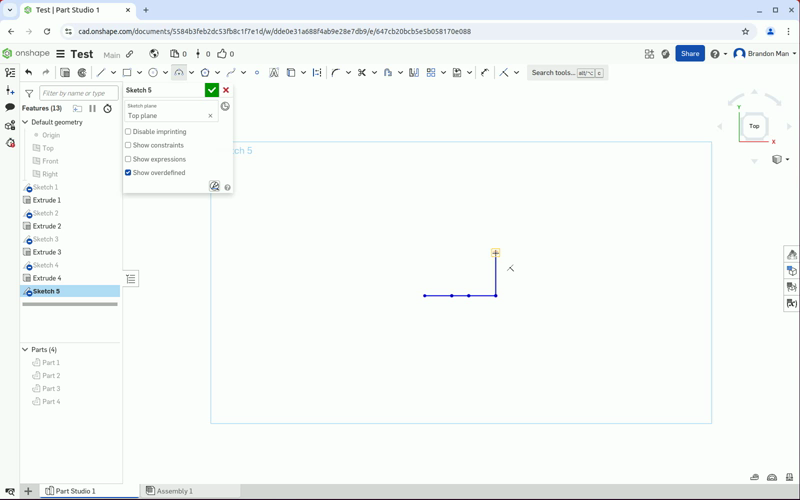
mouse_move(424, 252)
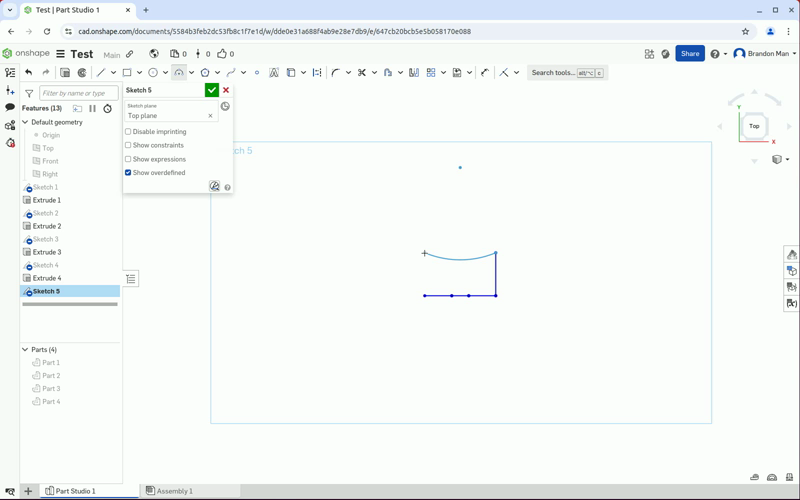
click(424, 252)
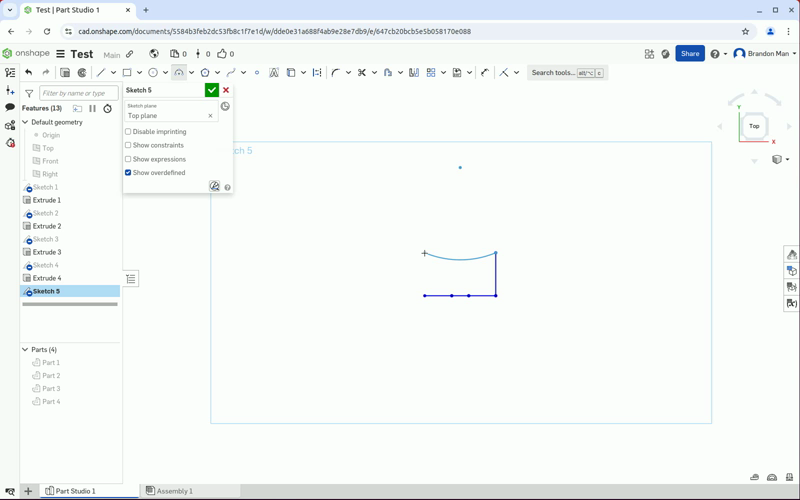
mouse_move(460, 216)
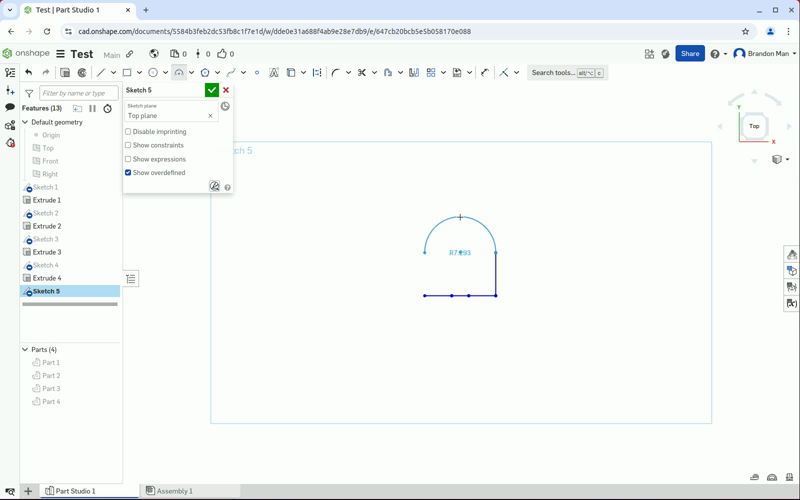
click(460, 216)
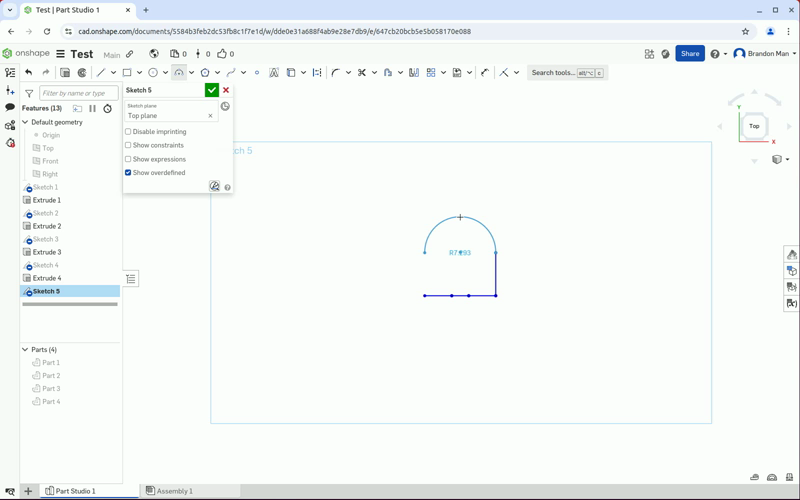
key_up(shift)
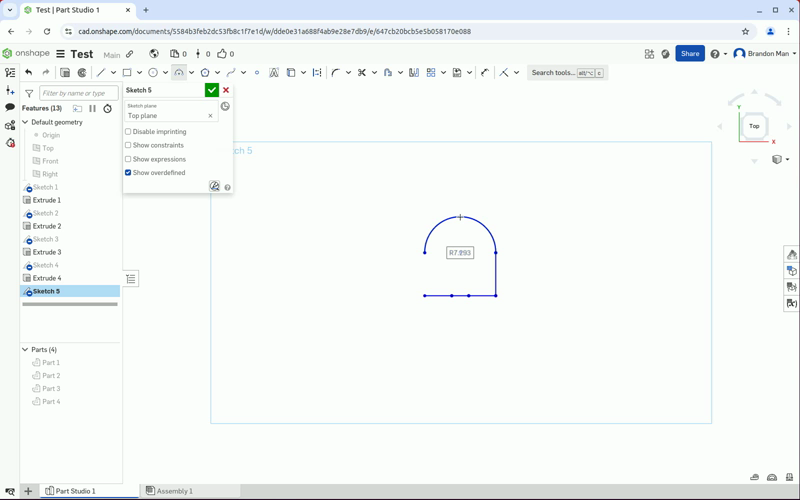
key(esc)
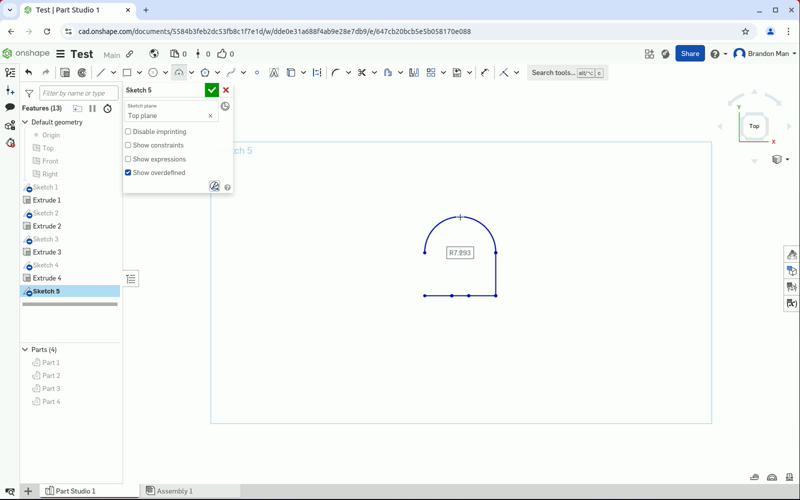
key(l)
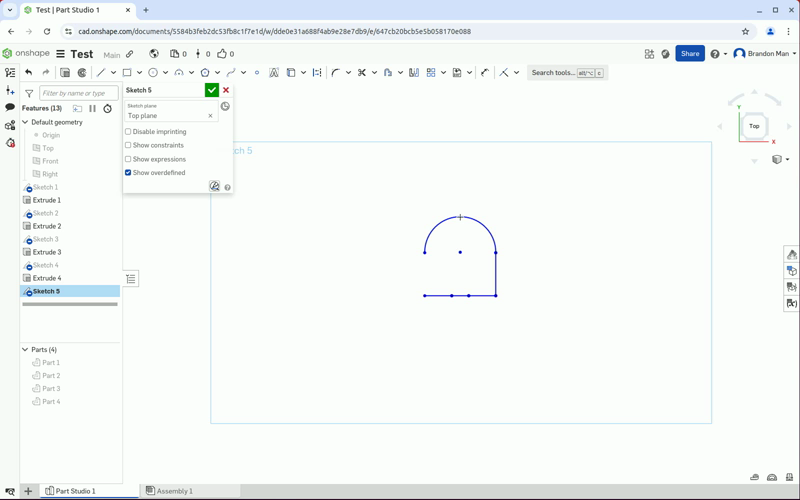
mouse_move(424, 252)
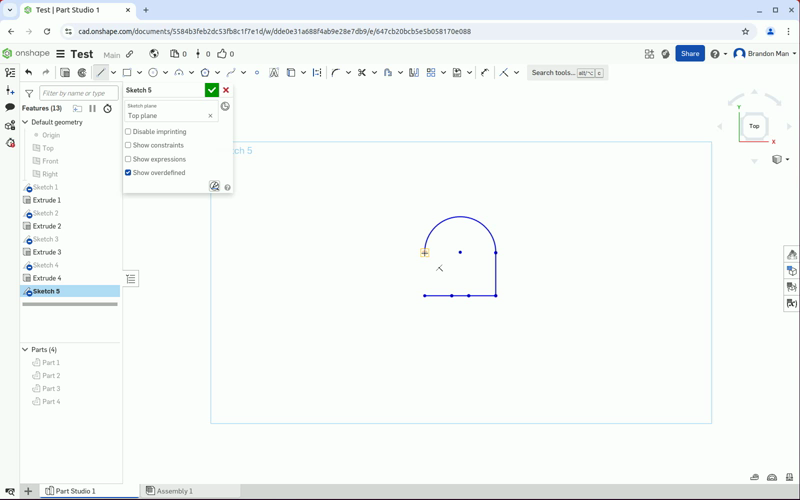
click(424, 252)
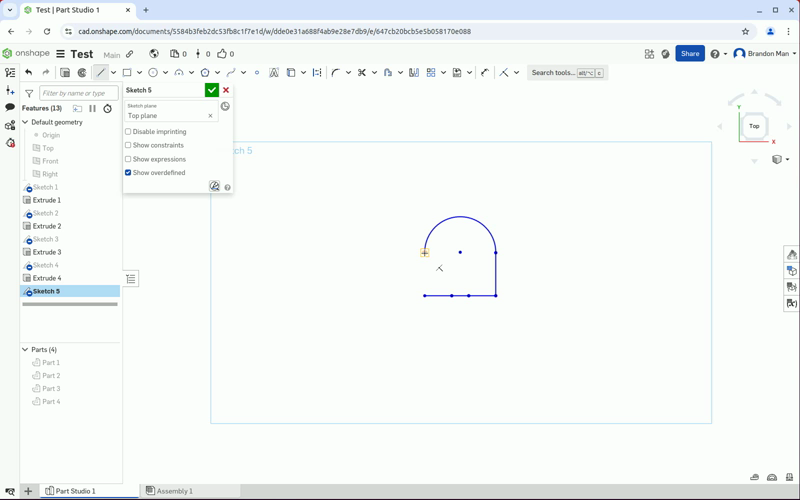
mouse_move(454, 252)
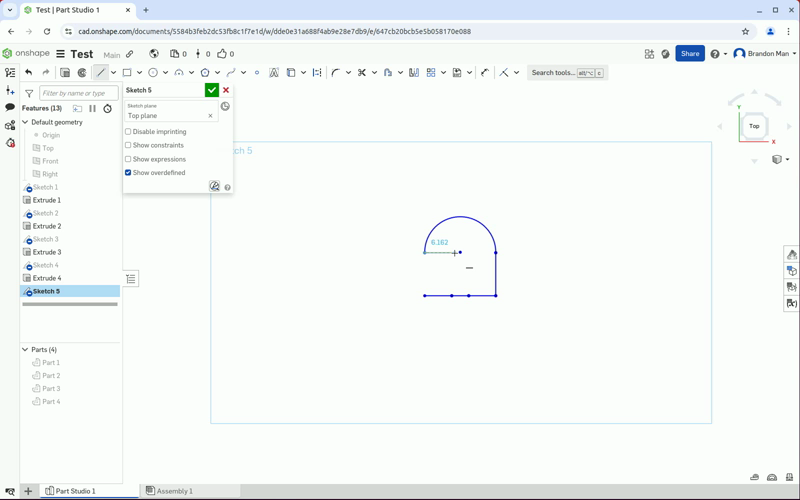
key_down(shift)
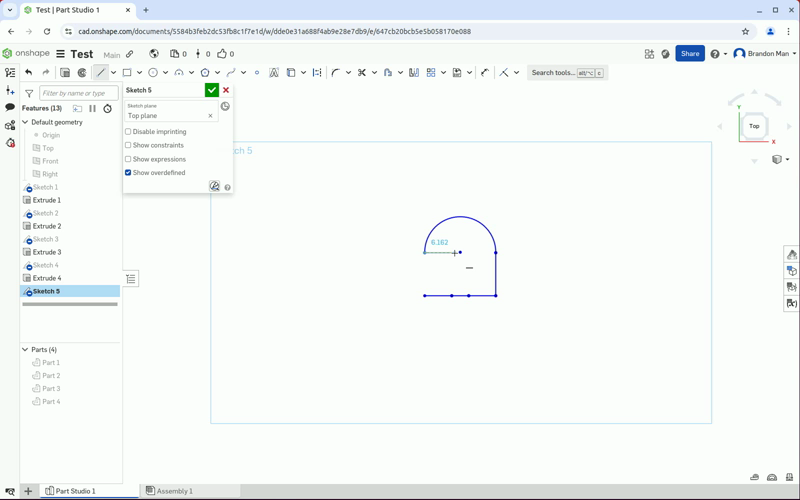
mouse_move(424, 295)
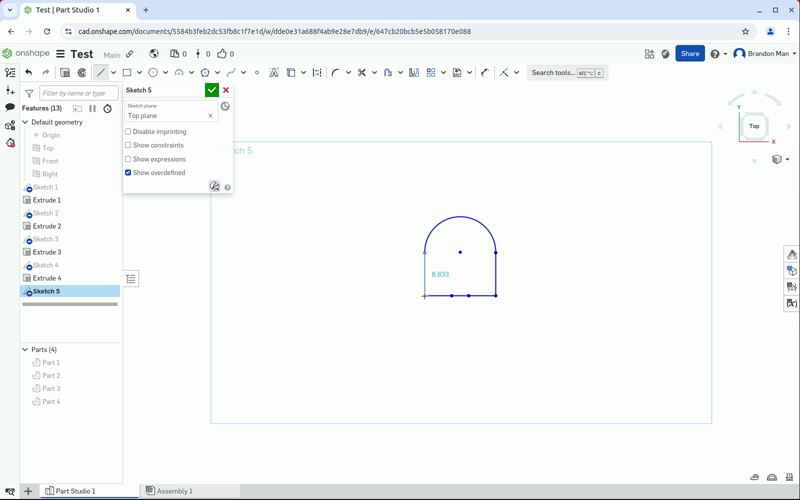
key_up(shift)
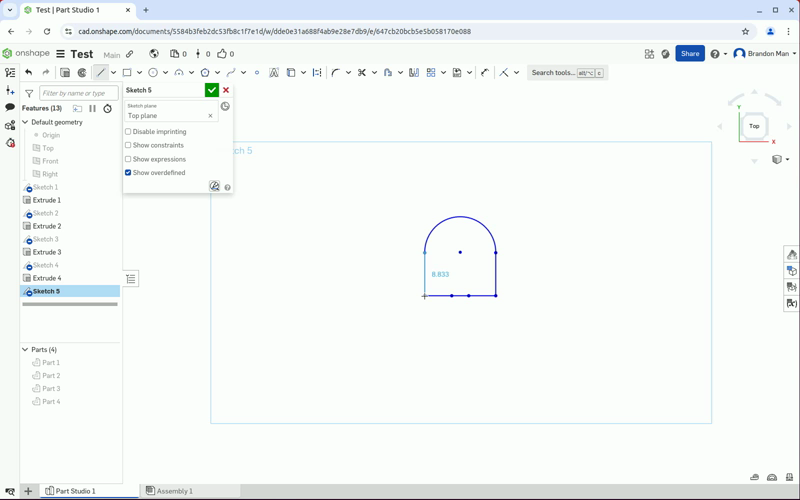
click(424, 295)
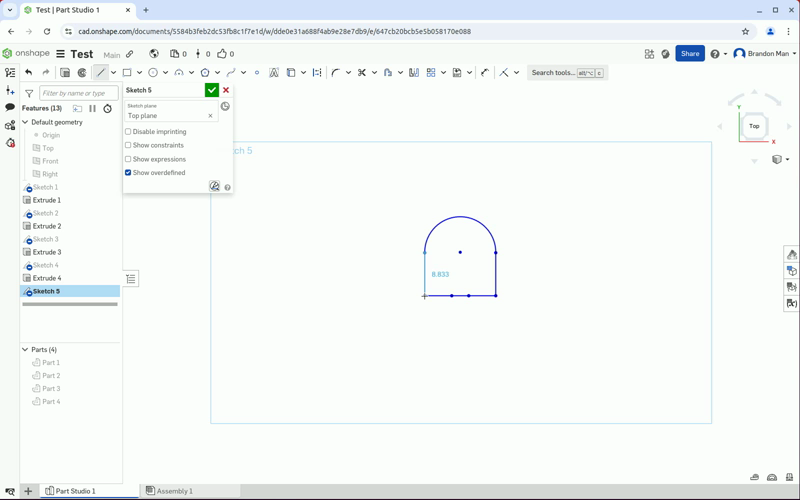
key(esc)
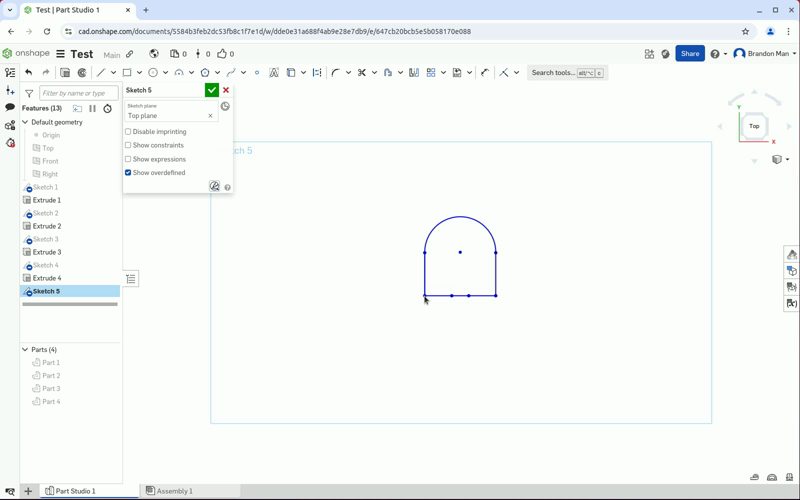
key(c)
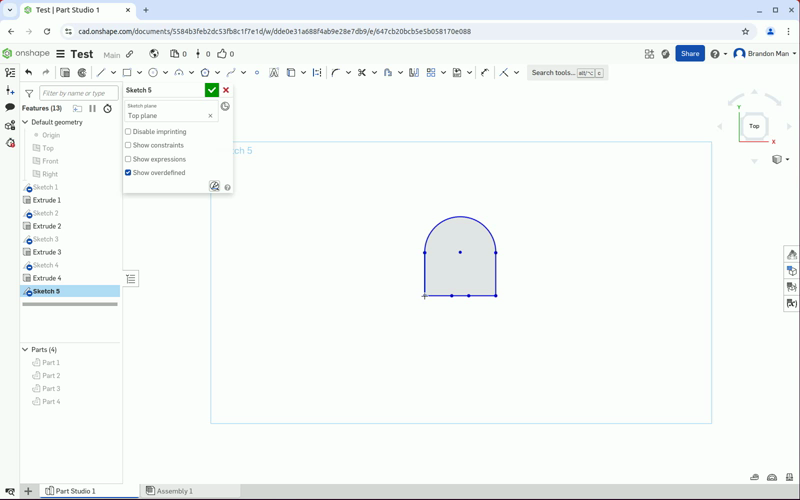
key_down(shift)
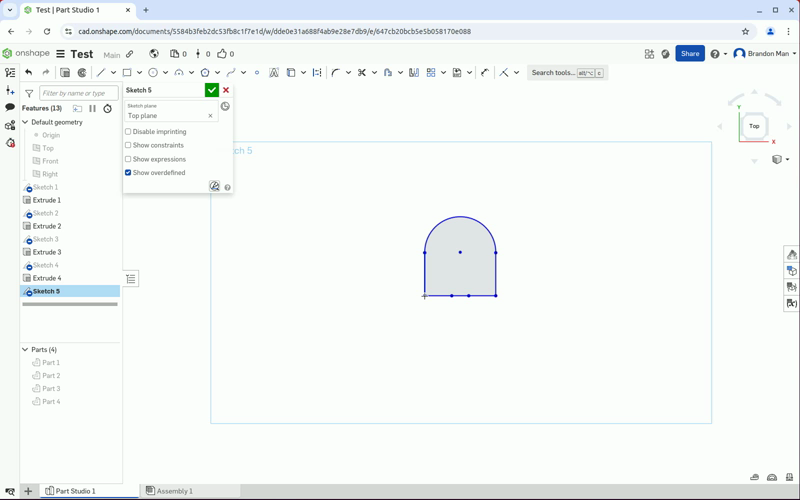
mouse_move(460, 252)
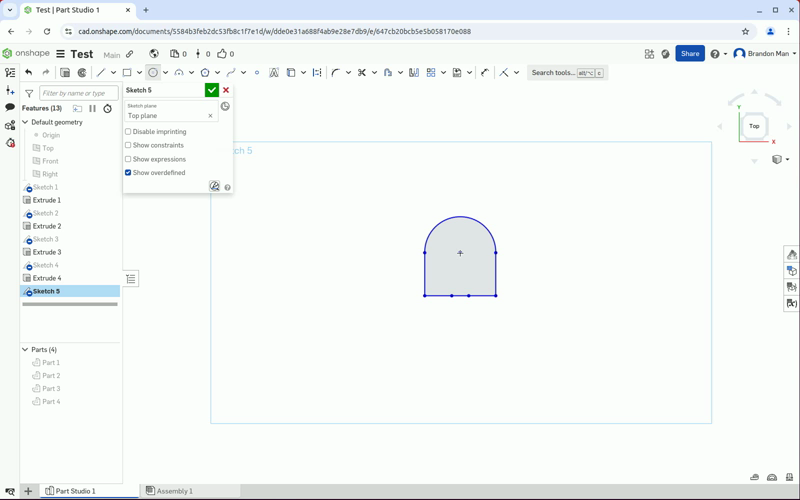
click(460, 252)
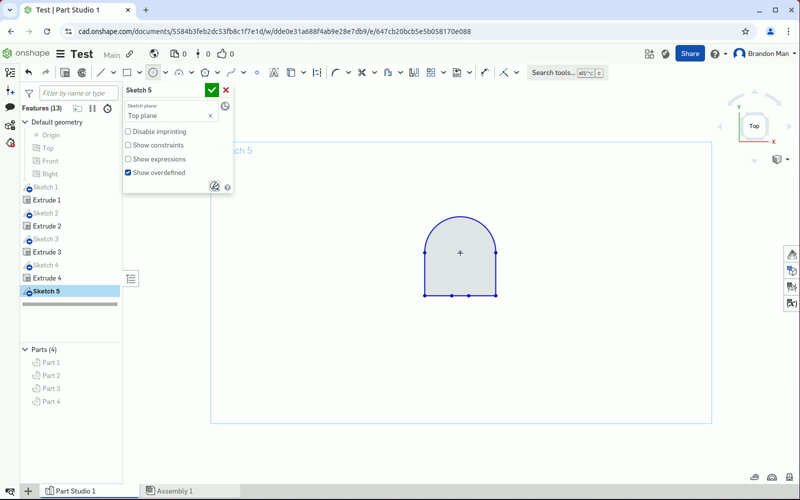
key_up(shift)
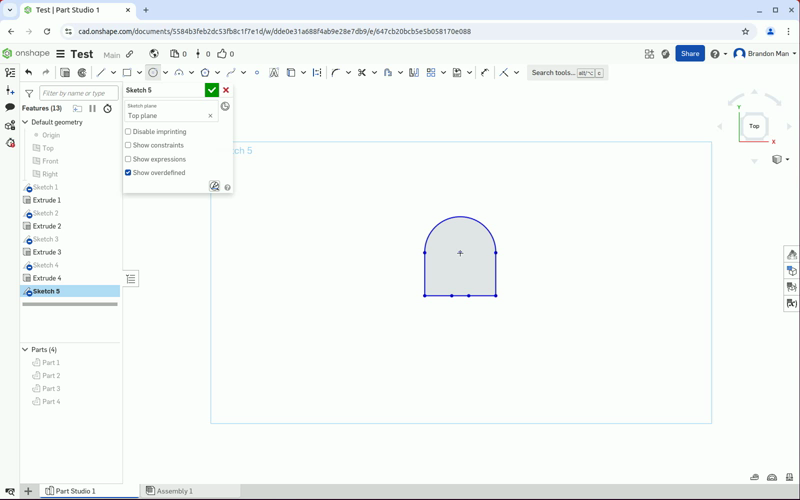
mouse_move(478, 252)
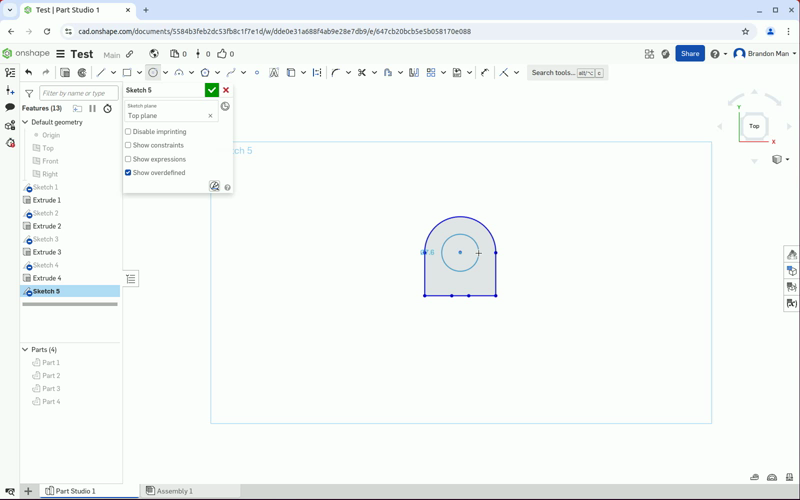
click(478, 252)
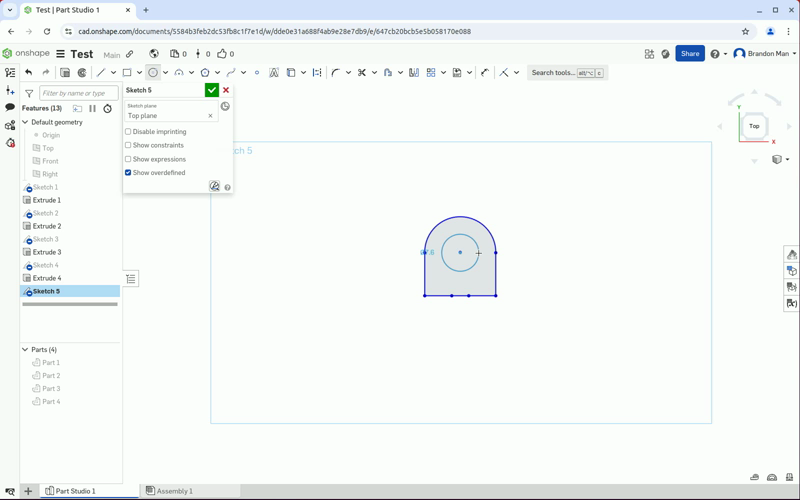
key(esc)
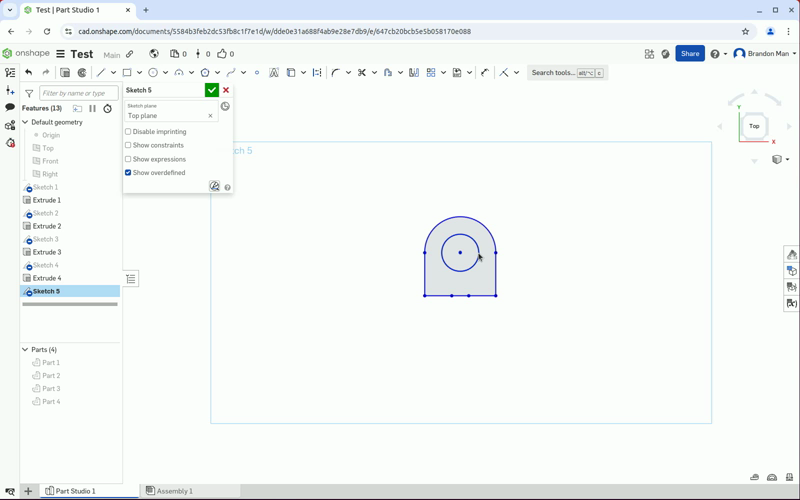
mouse_move(455, 231)
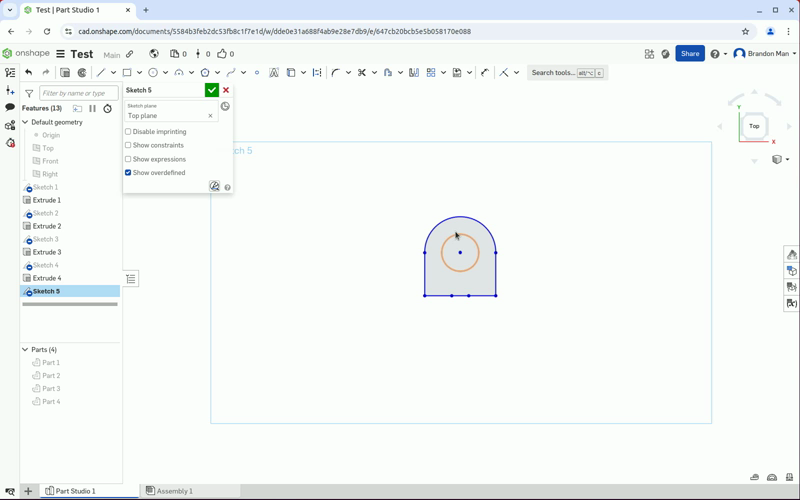
click(455, 231)
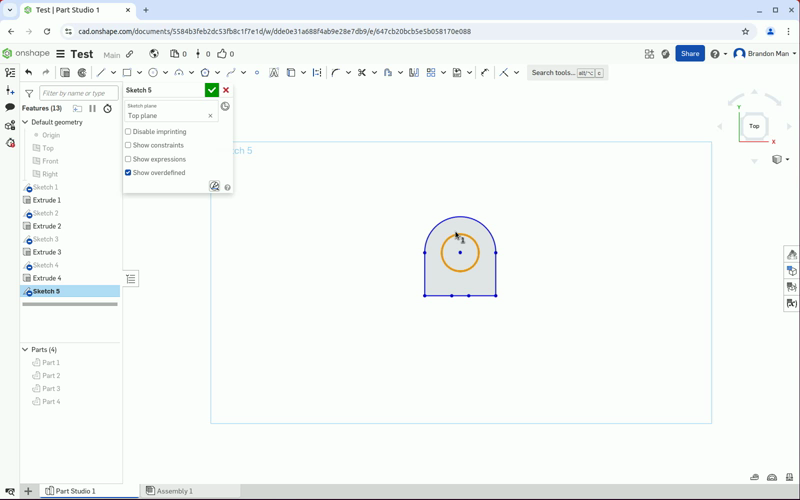
mouse_move(73, 352)
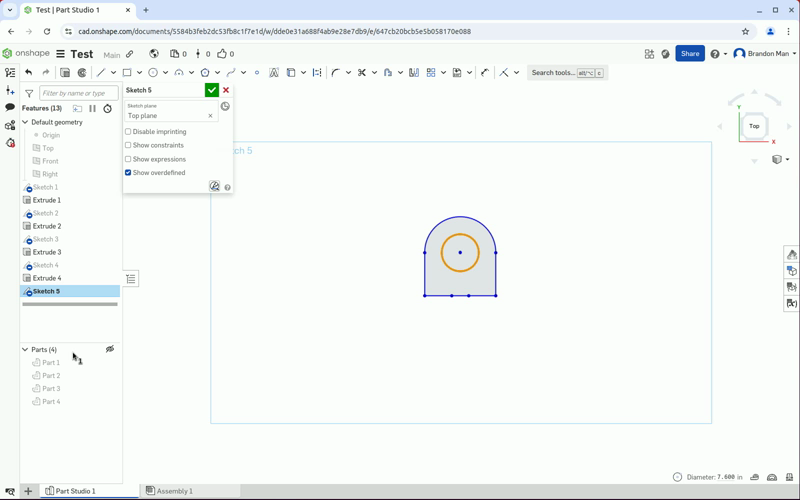
key(shift+y)
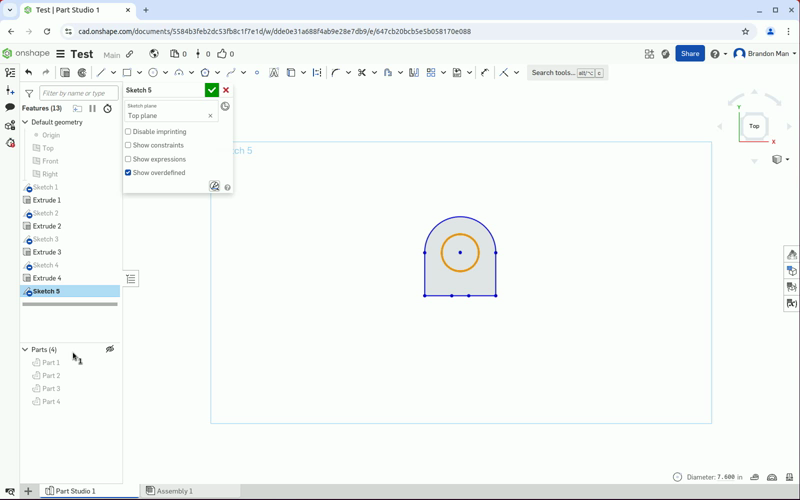
key(shift+e)
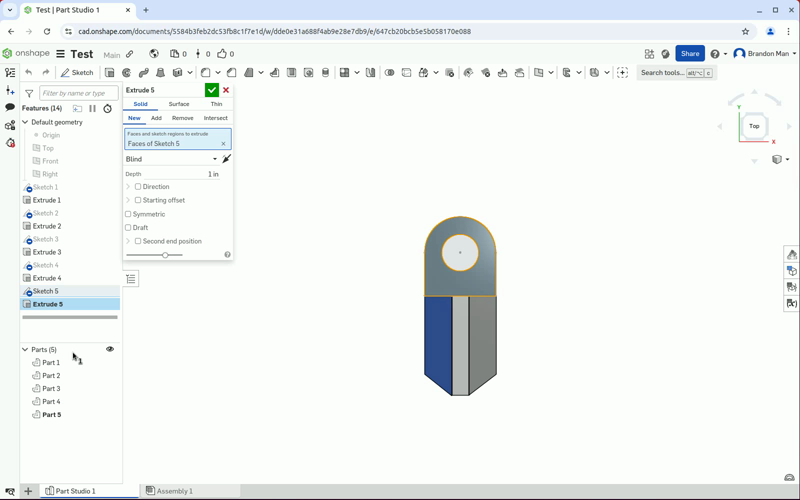
mouse_move(143, 106)
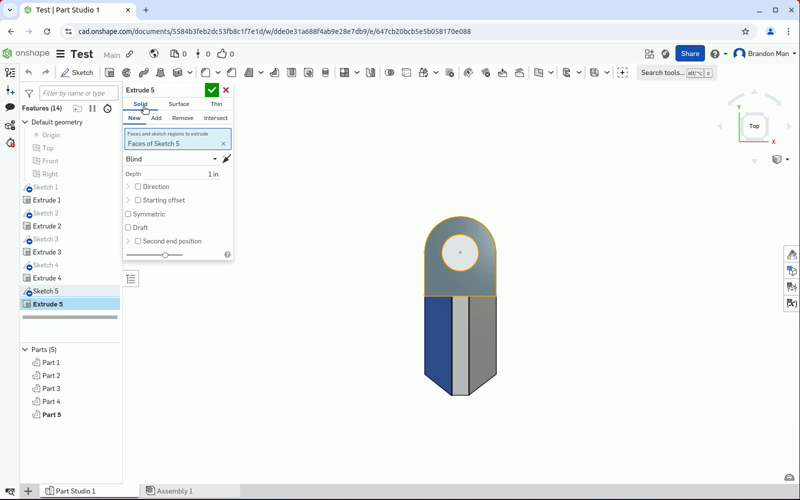
click(143, 106)
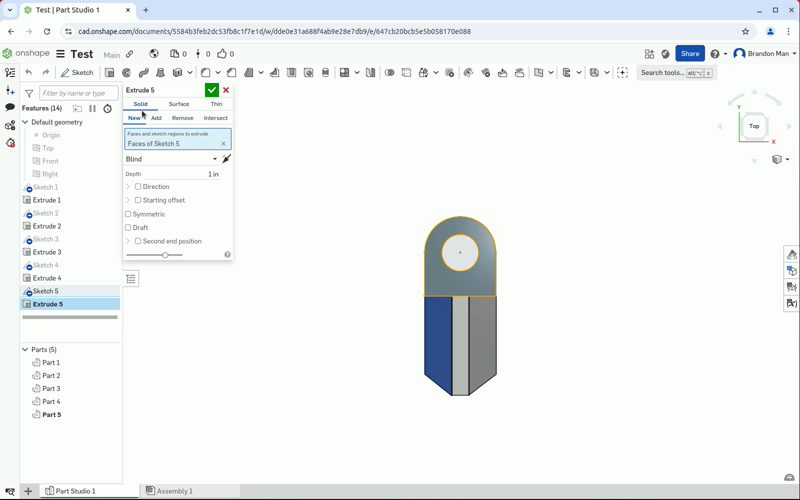
mouse_move(137, 120)
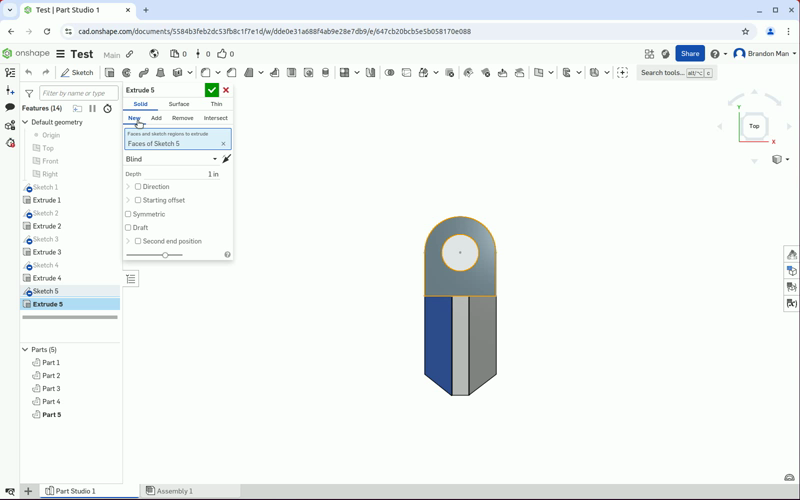
click(137, 120)
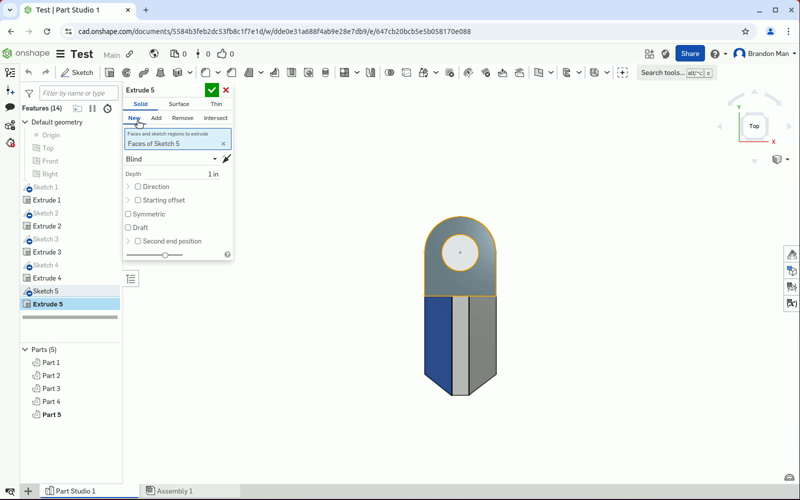
key(tab, 4)
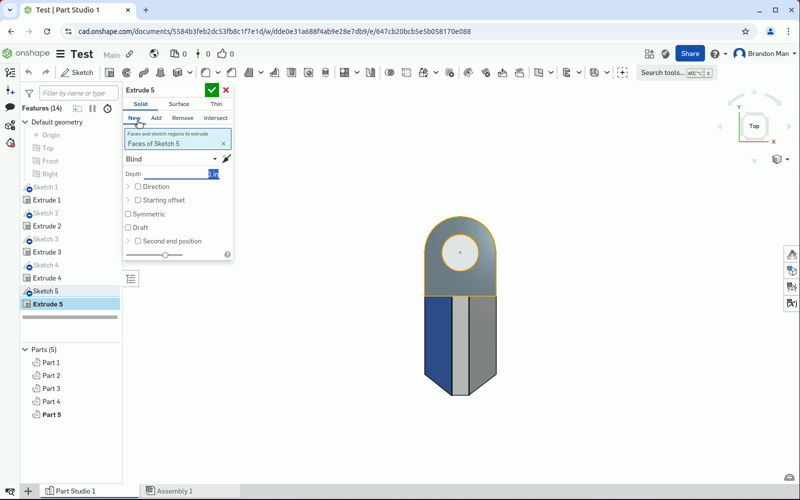
text(4.333)
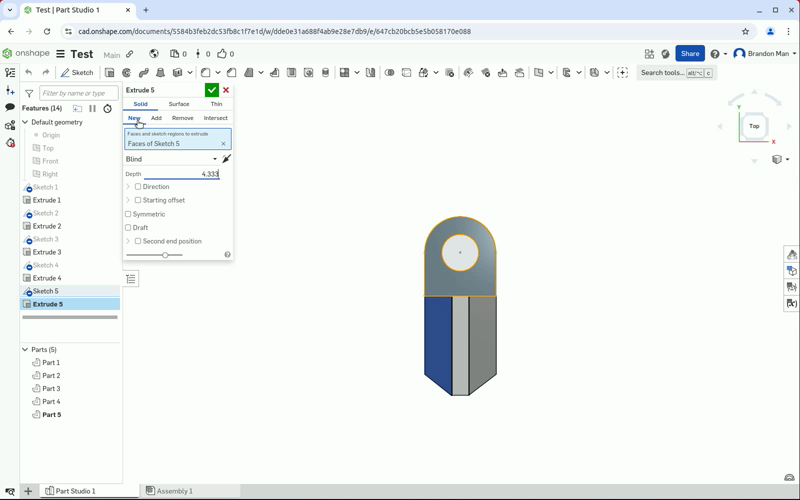
key(enter)
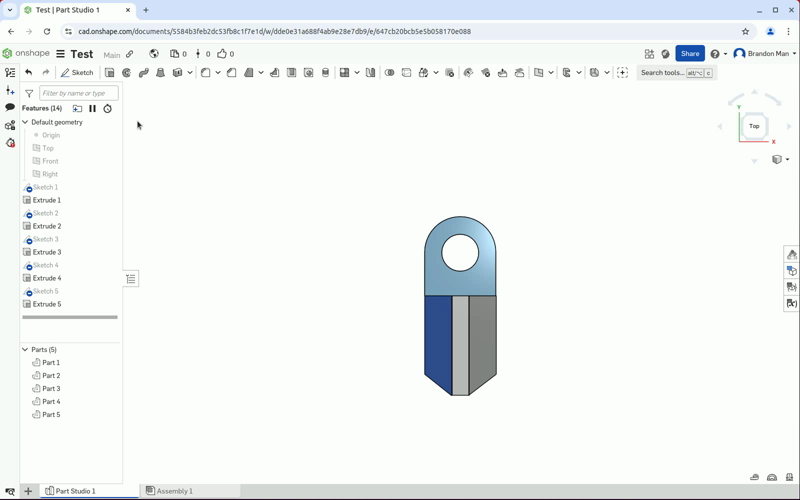
key(shift+h)
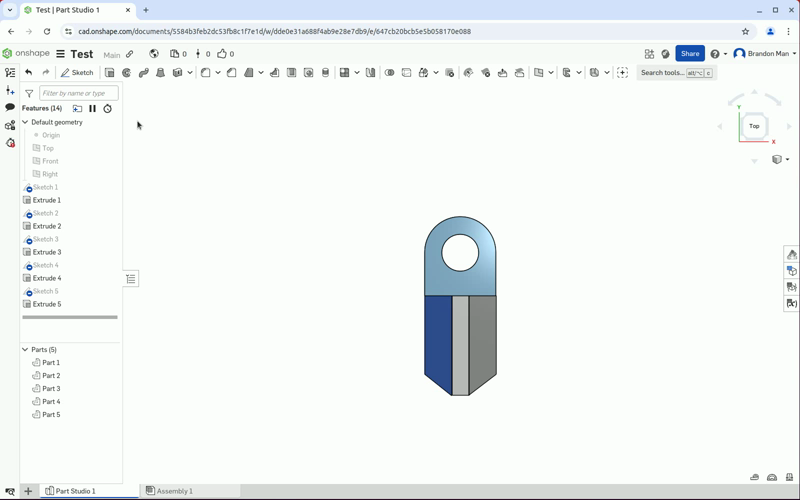
key(shift+h)
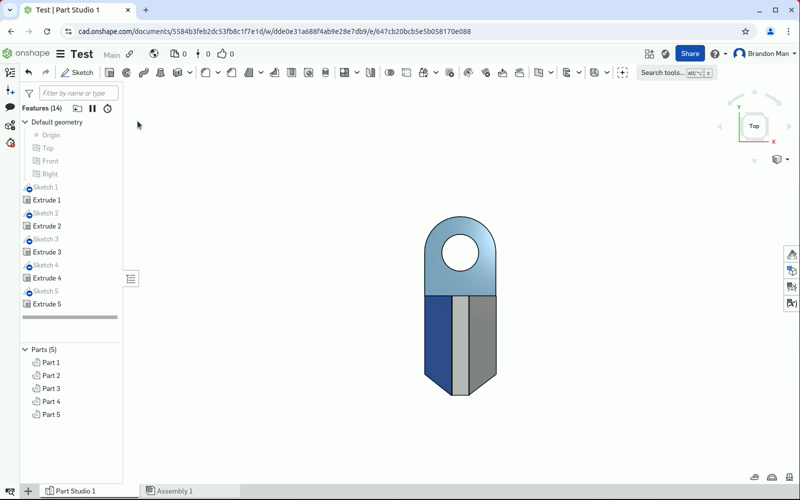
mouse_move(73, 189)
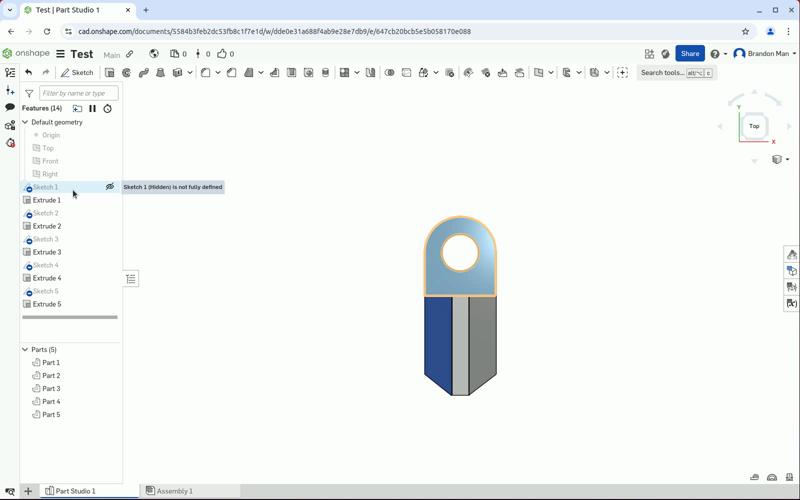
click(73, 189)
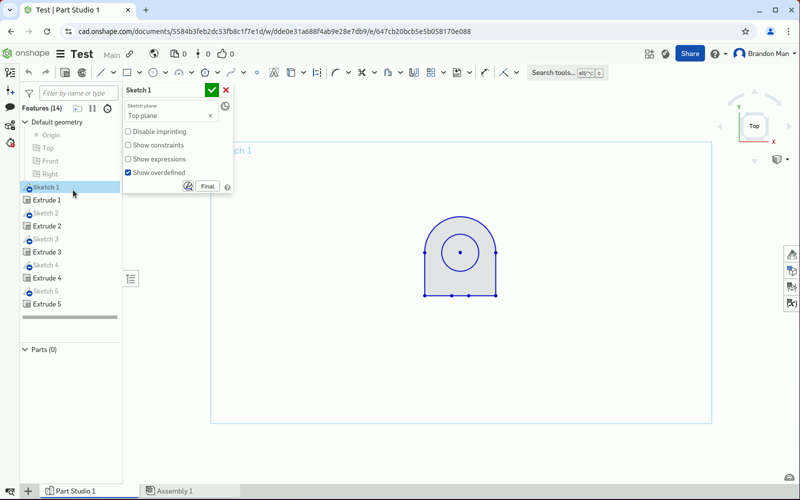
mouse_move(229, 92)
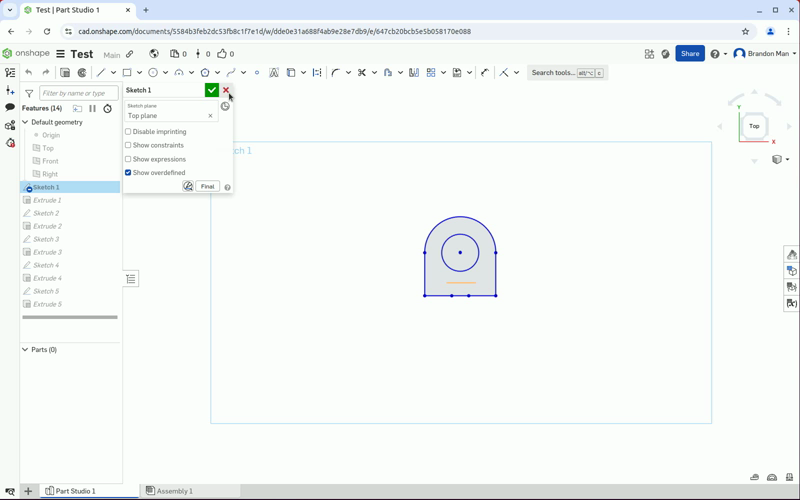
click(229, 92)
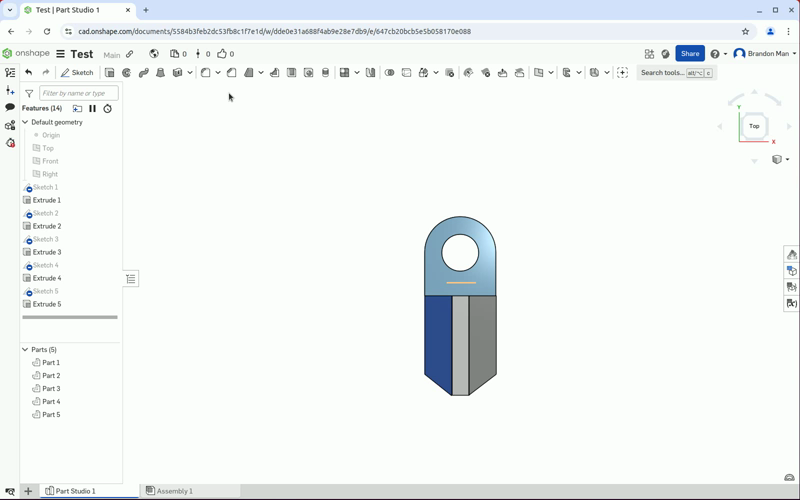
mouse_move(73, 352)
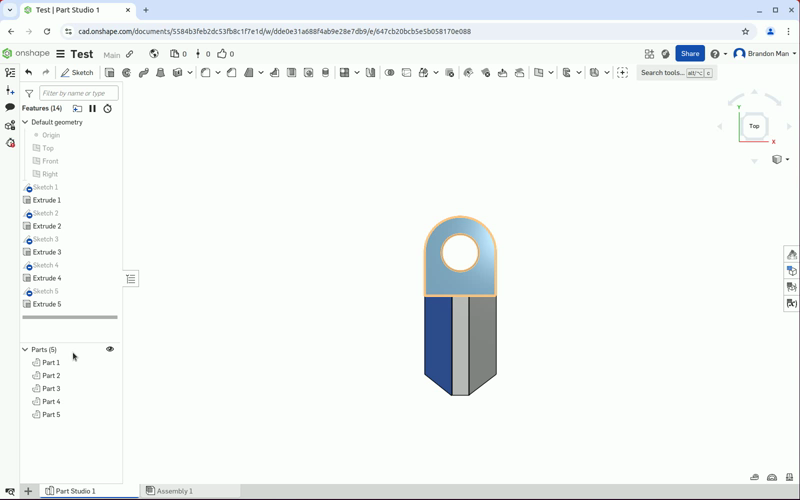
key(y)
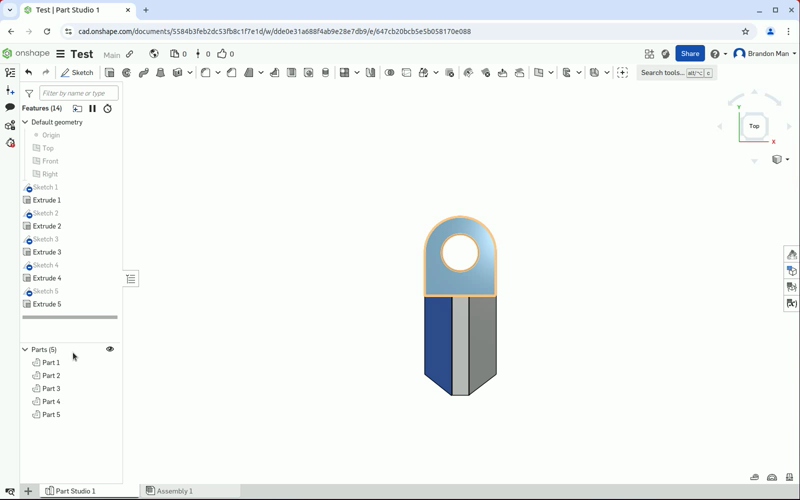
key(shift+p)
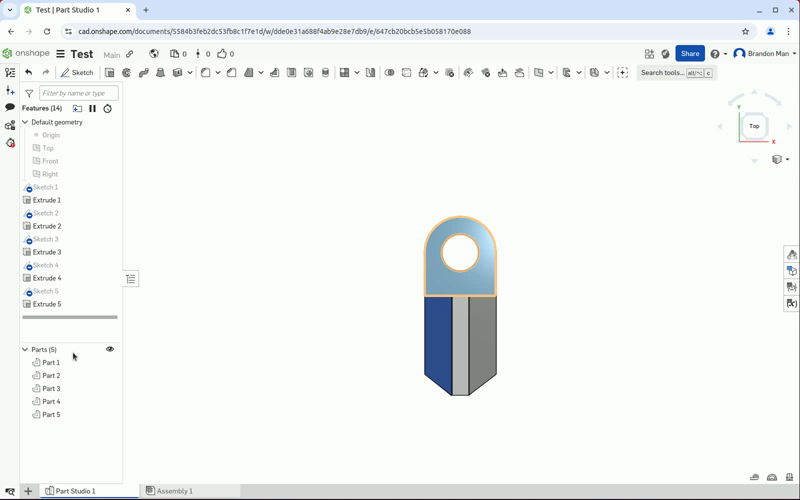
key(space)
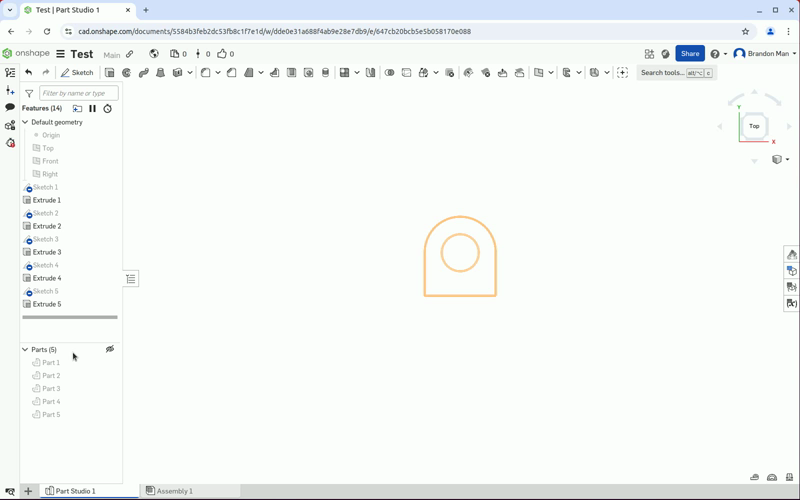
key_down(shift)
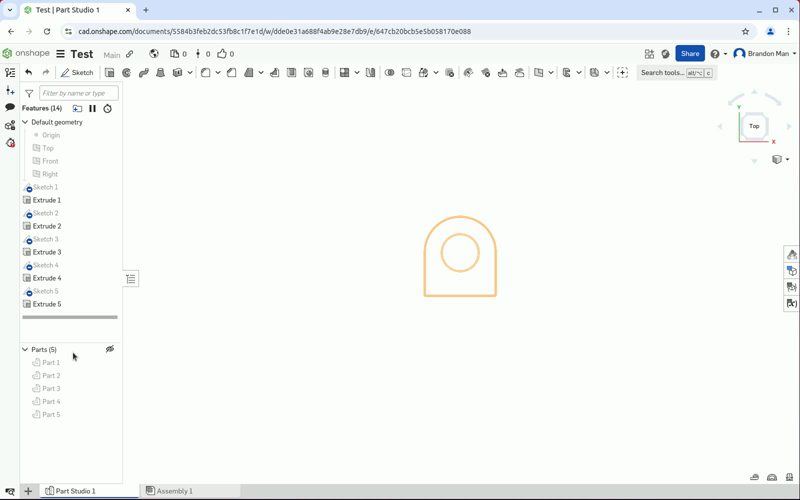
key(up)
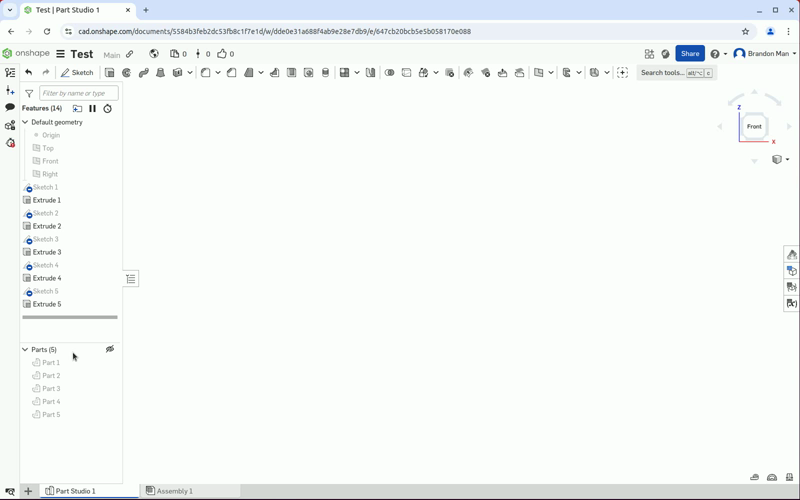
key_up(shift)
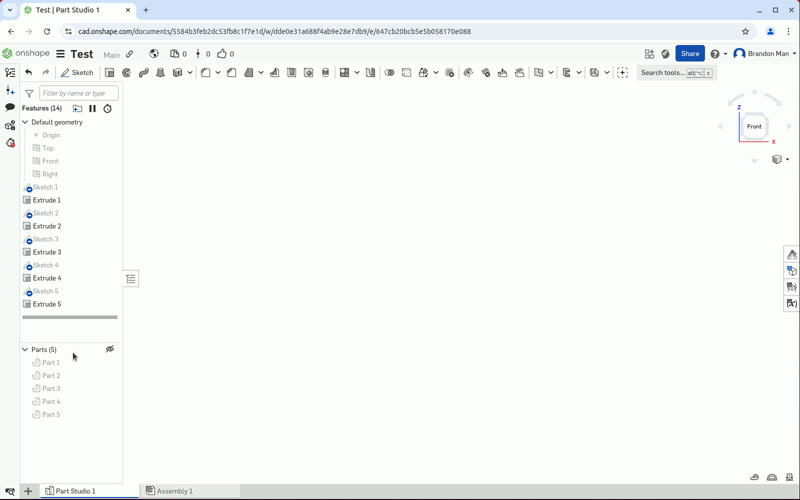
key(space)
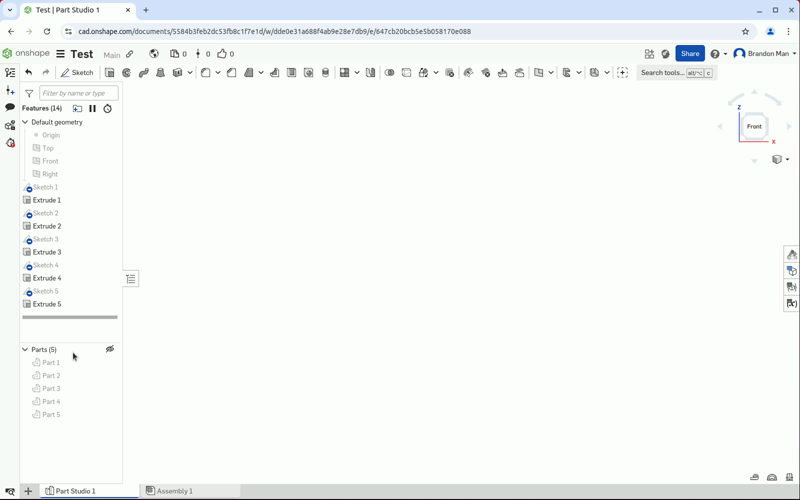
key_down(shift)
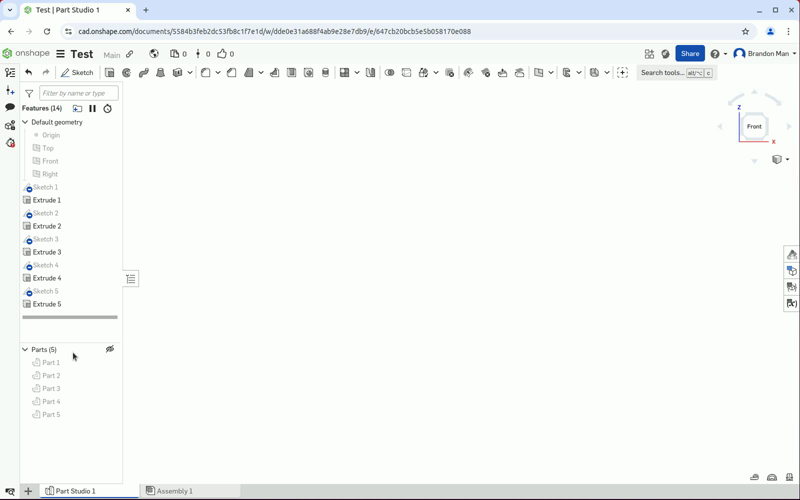
key(left)
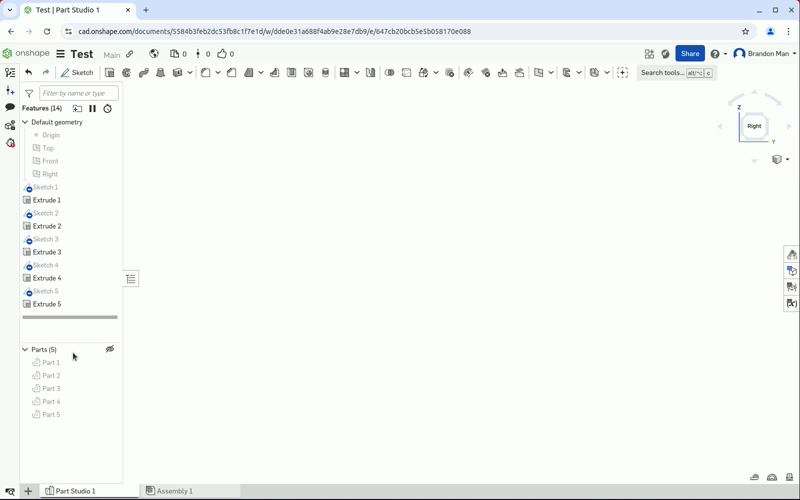
key_up(shift)
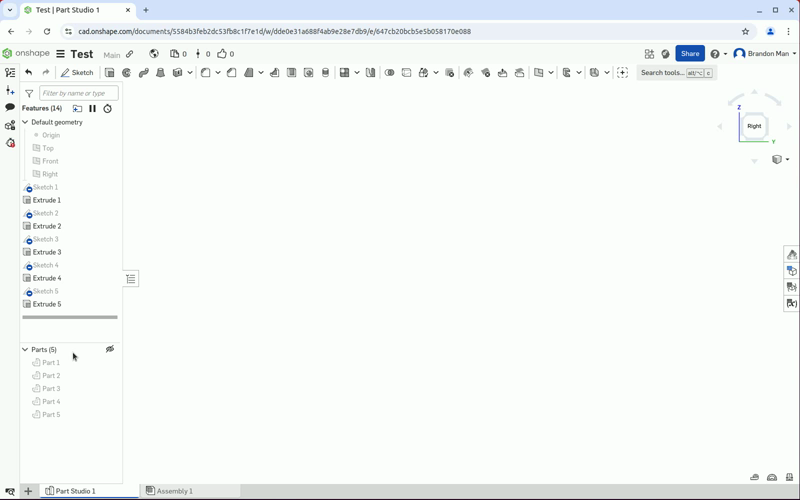
mouse_move(73, 352)
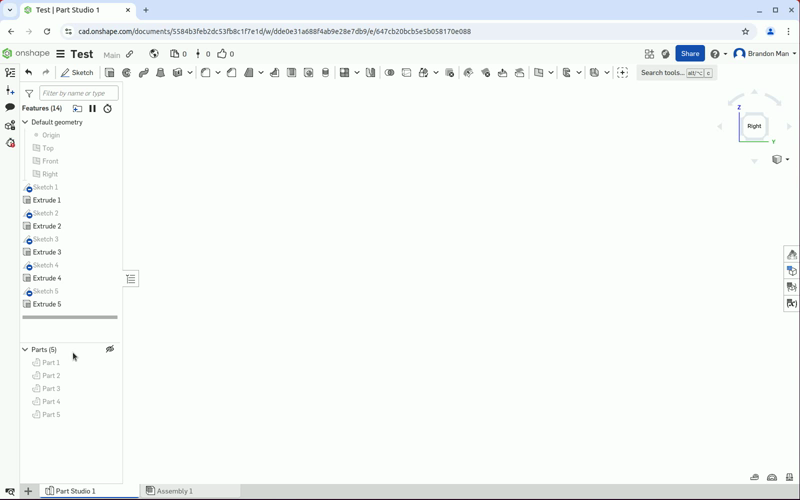
key(shift+y)
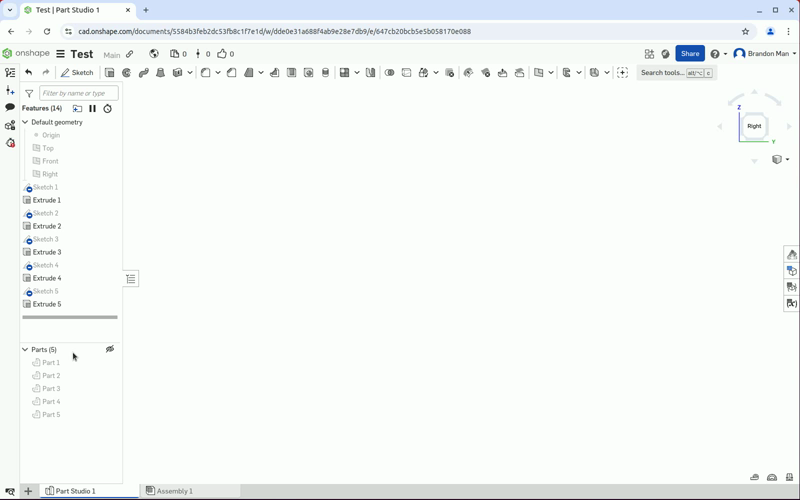
key(shift+s)
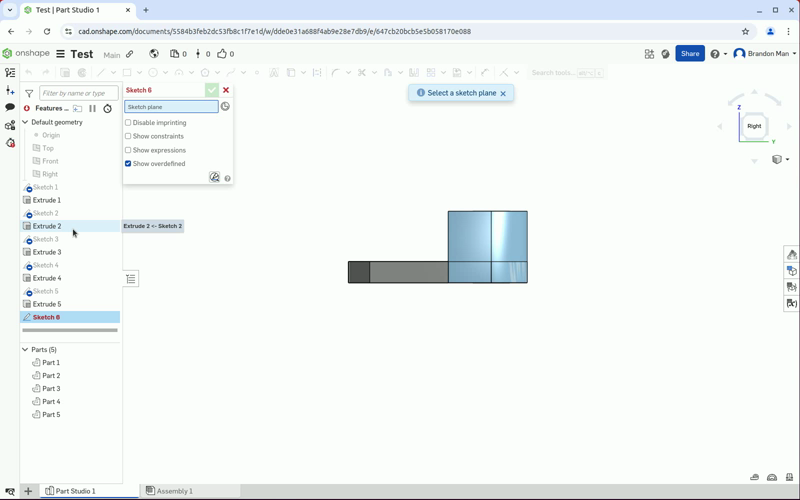
scroll(3)
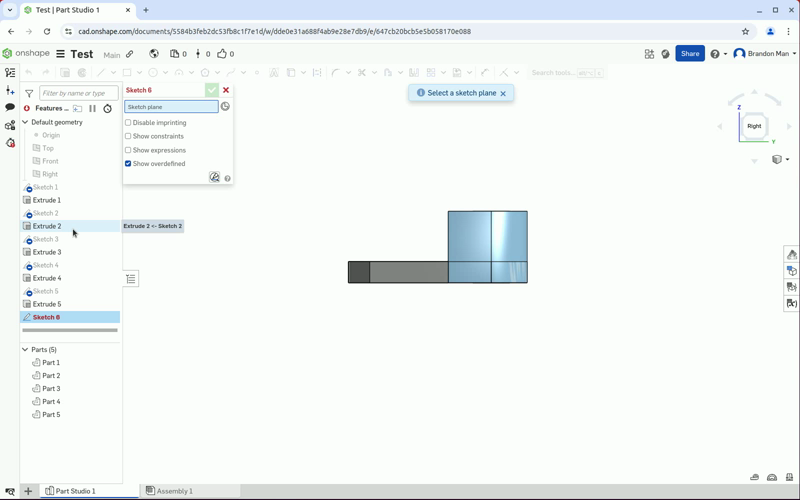
mouse_move(73, 176)
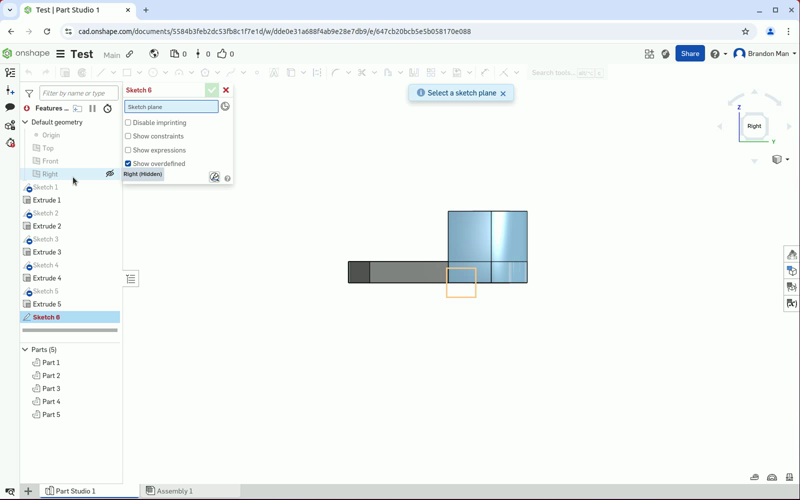
click(73, 176)
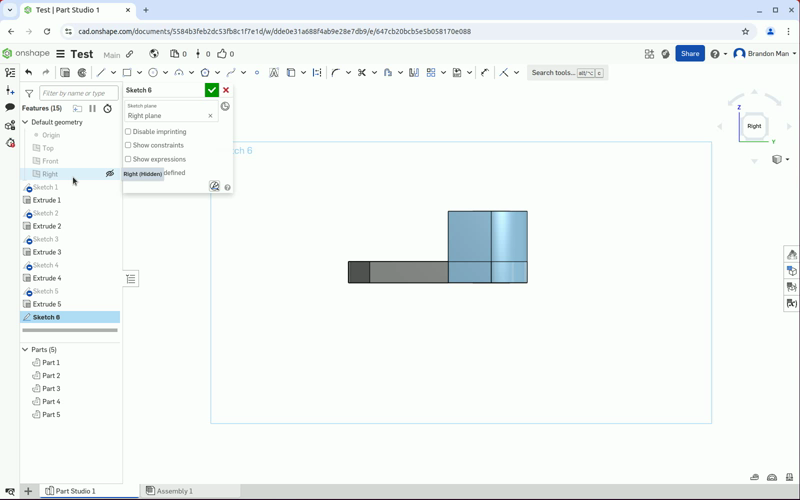
mouse_move(73, 352)
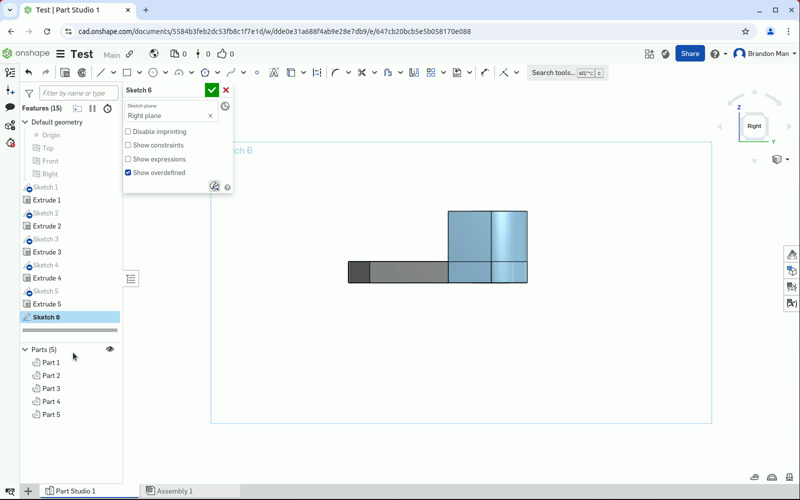
key(y)
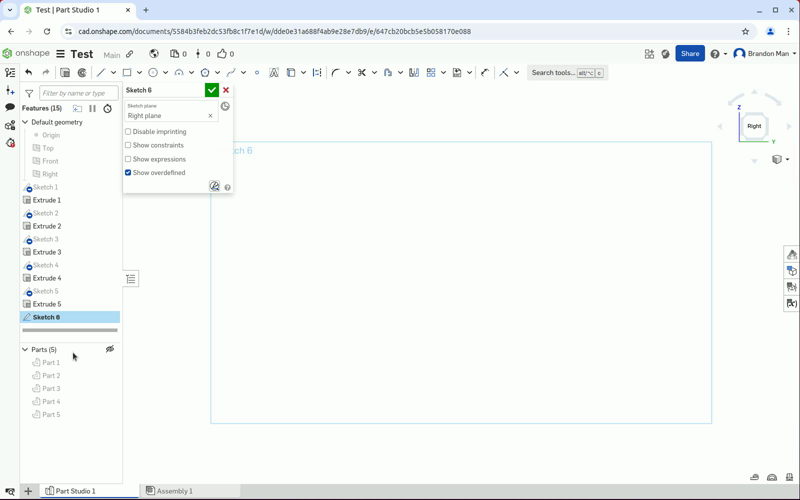
key(l)
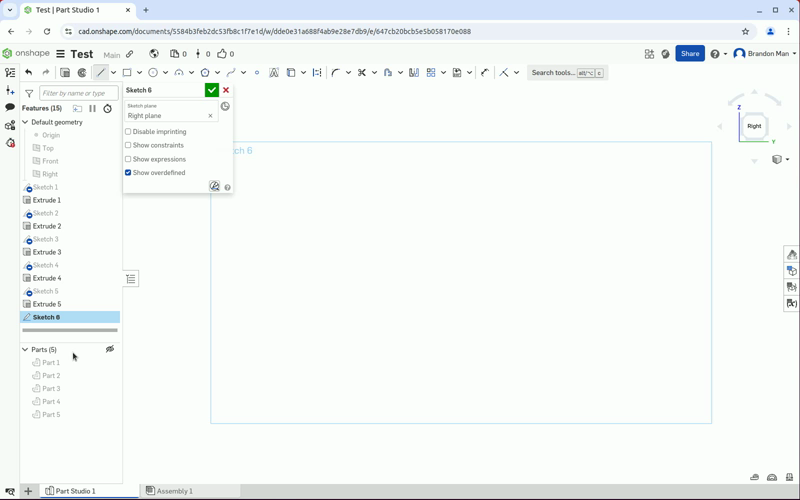
key_down(shift)
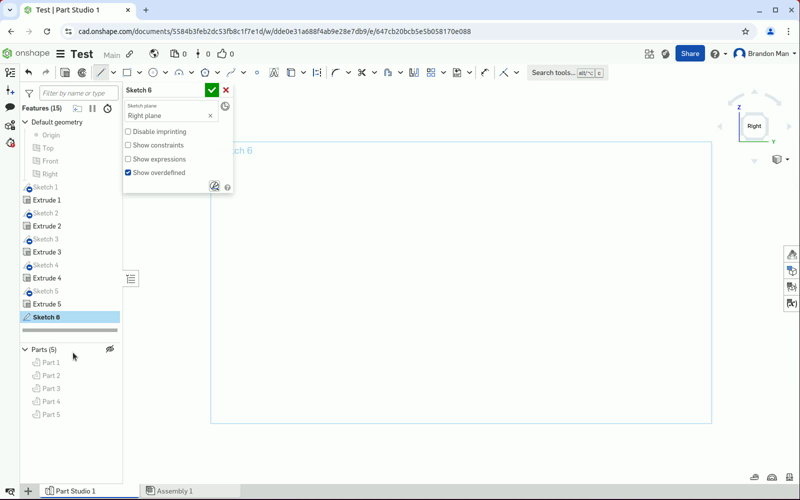
mouse_move(348, 261)
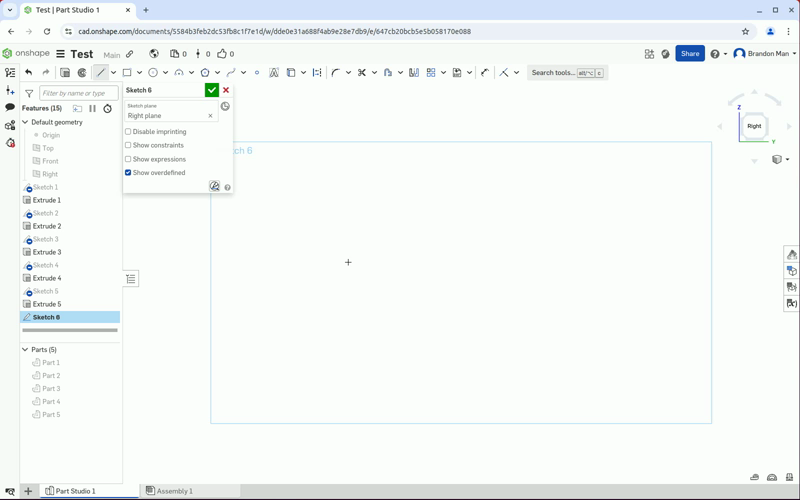
click(348, 261)
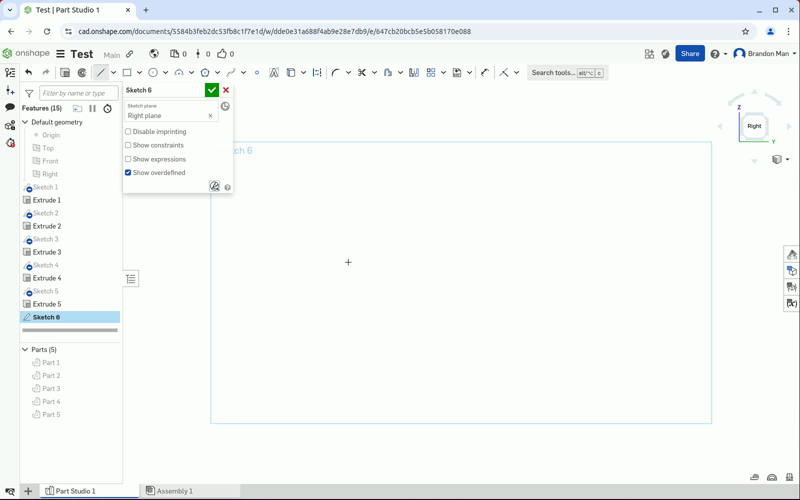
key_up(shift)
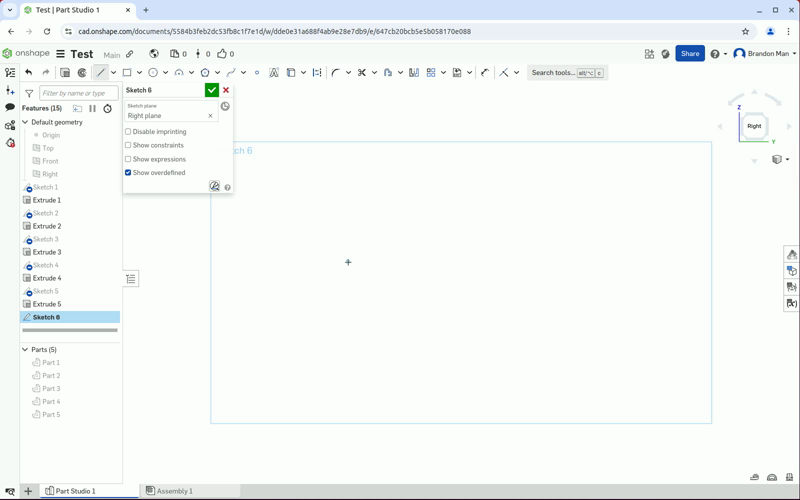
key_down(shift)
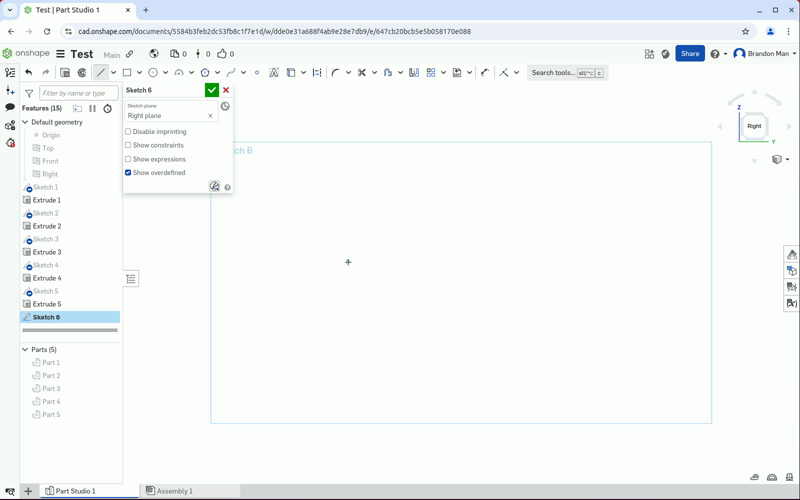
mouse_move(378, 261)
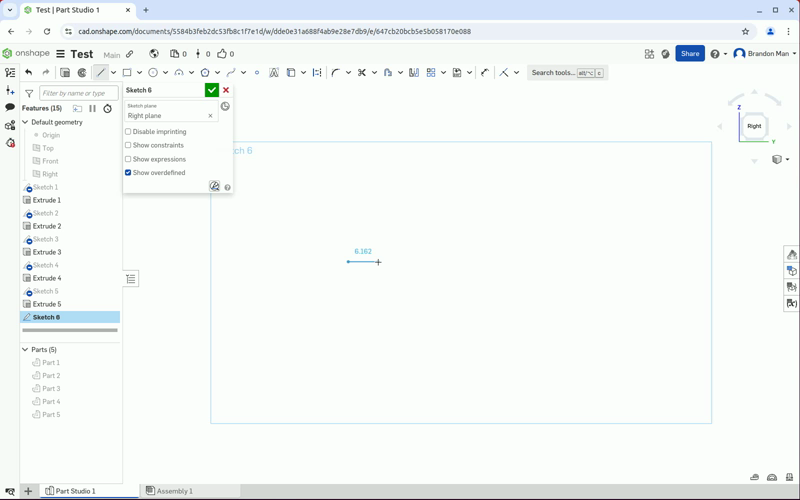
mouse_move(369, 261)
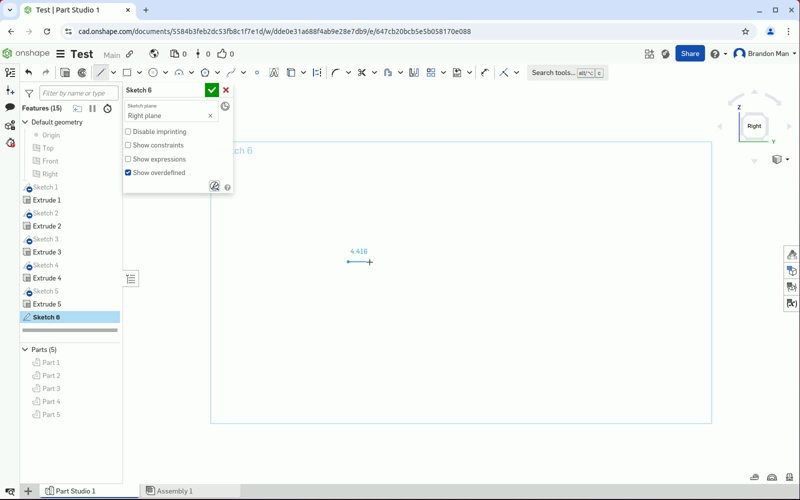
click(369, 261)
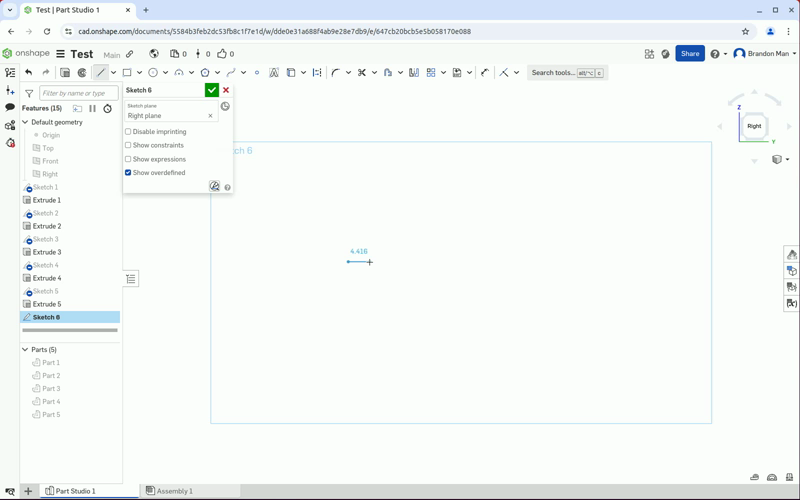
key_up(shift)
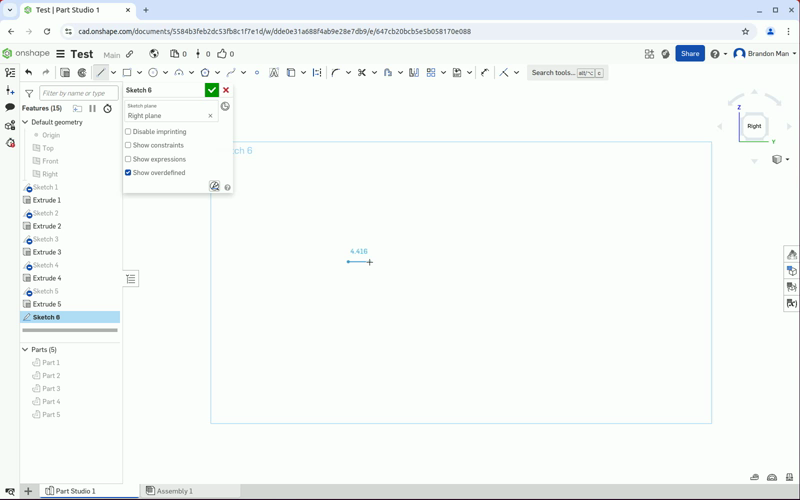
key_down(shift)
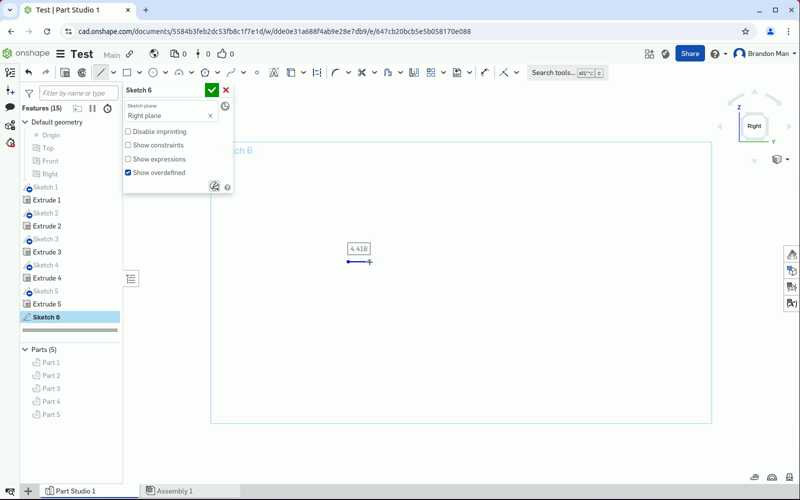
mouse_move(449, 261)
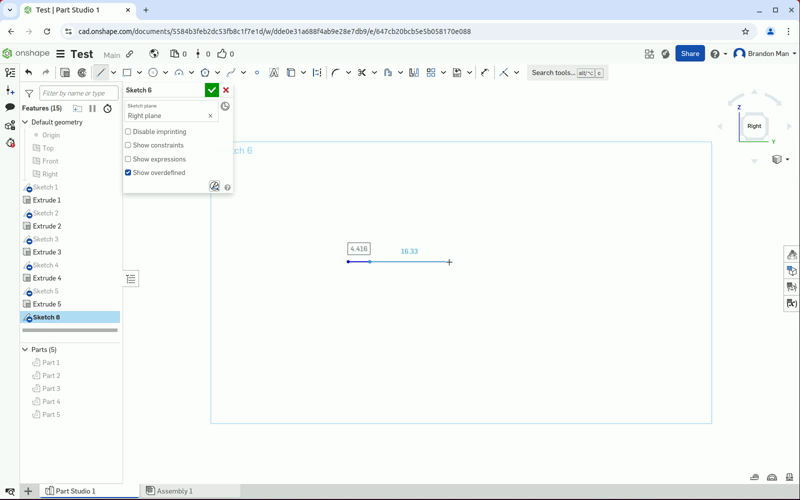
click(449, 261)
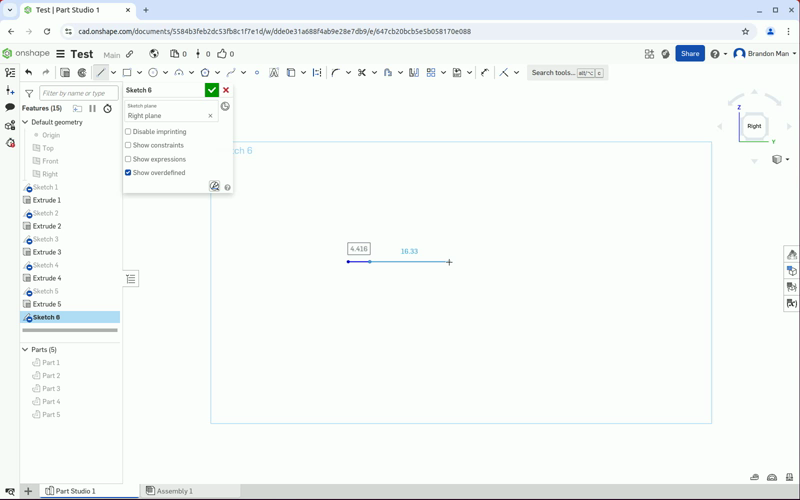
key_up(shift)
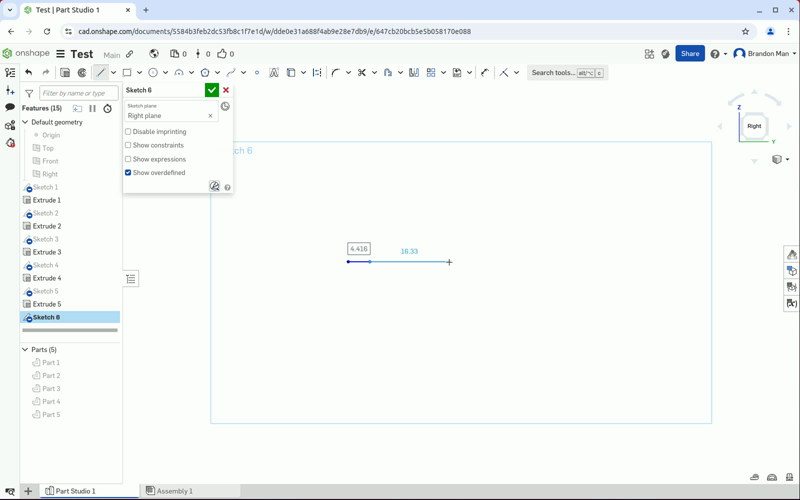
key_down(shift)
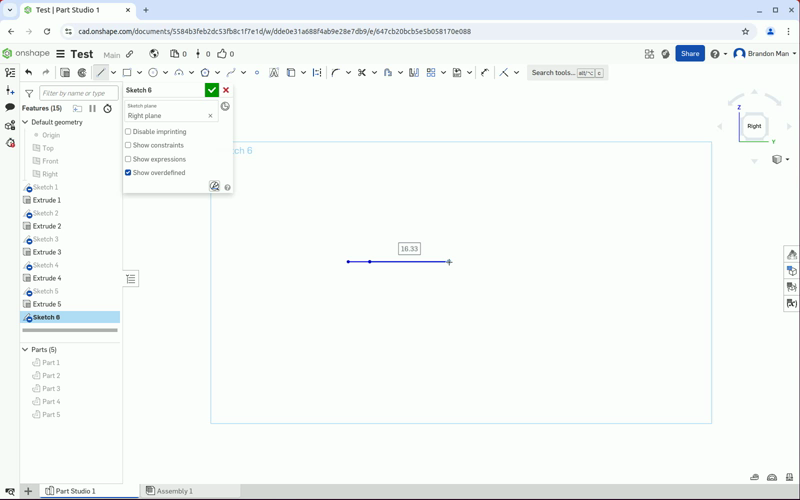
mouse_move(479, 261)
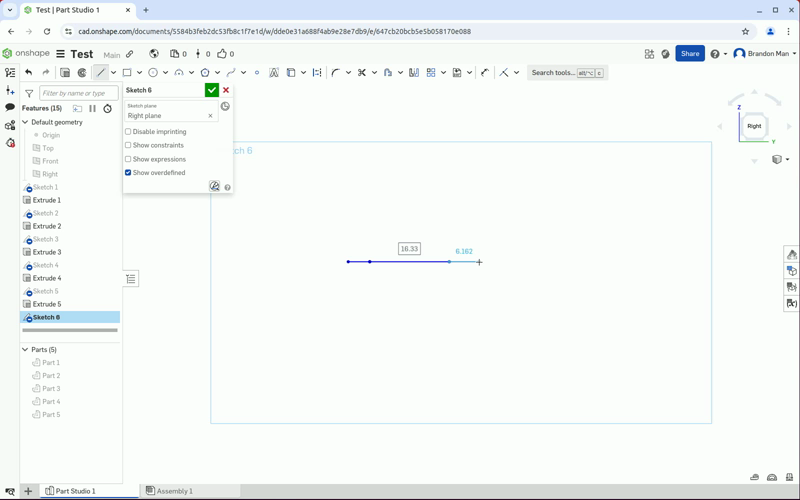
mouse_move(449, 211)
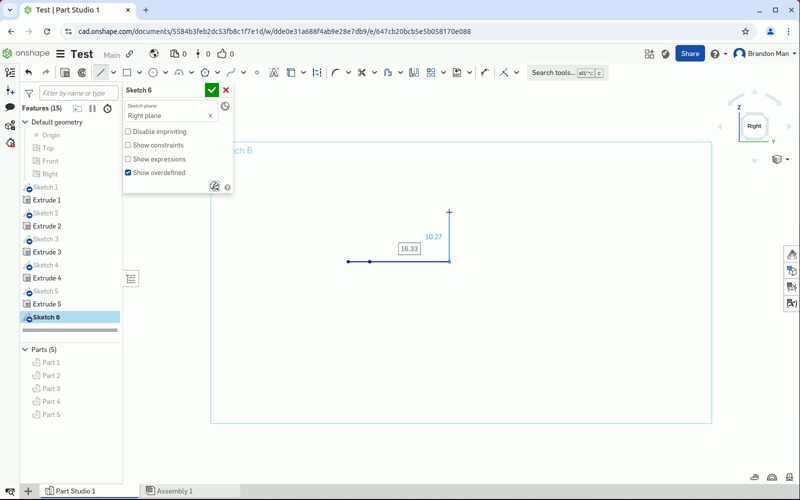
click(449, 211)
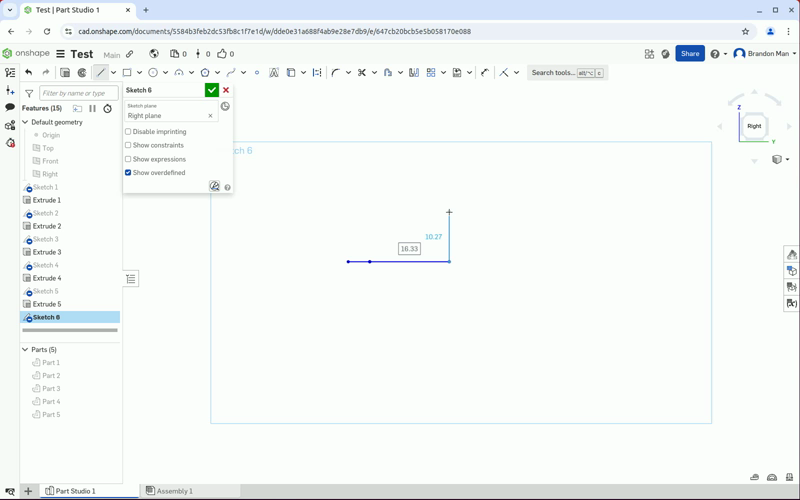
key_up(shift)
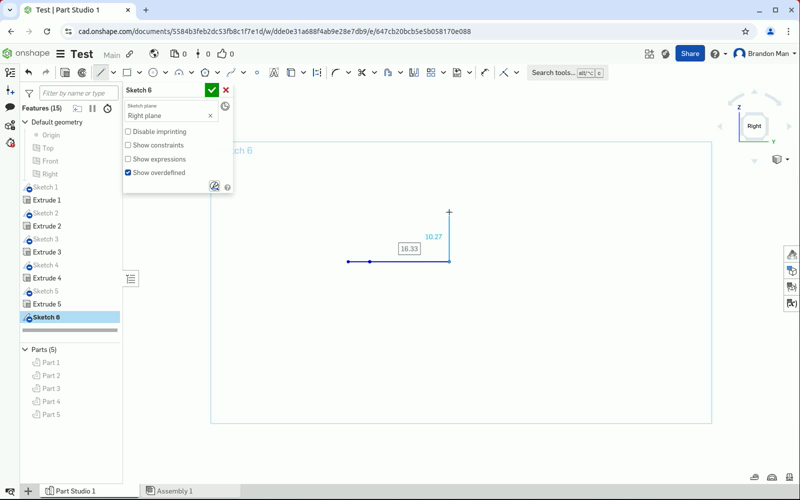
key_down(shift)
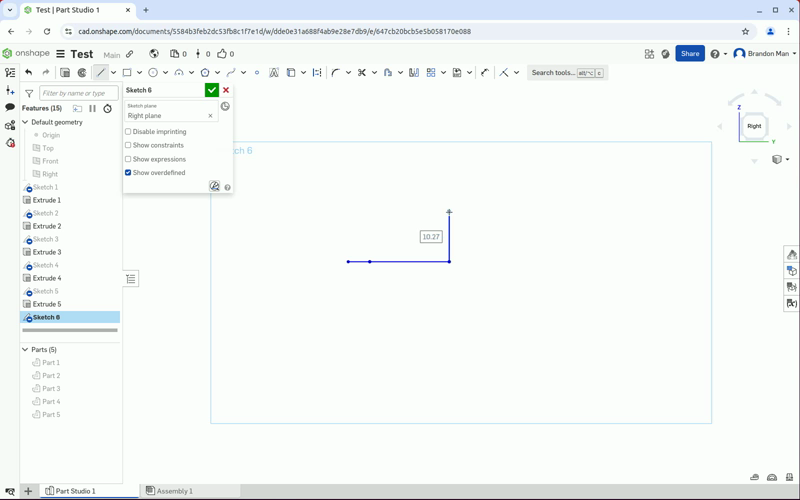
mouse_move(348, 261)
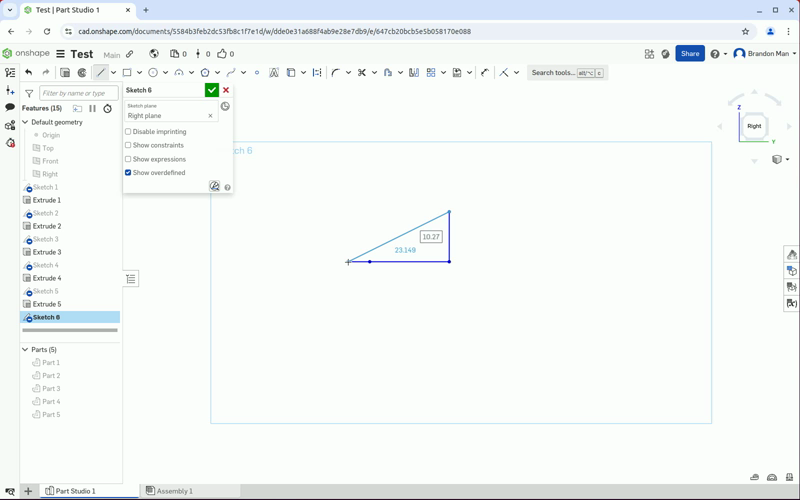
key_up(shift)
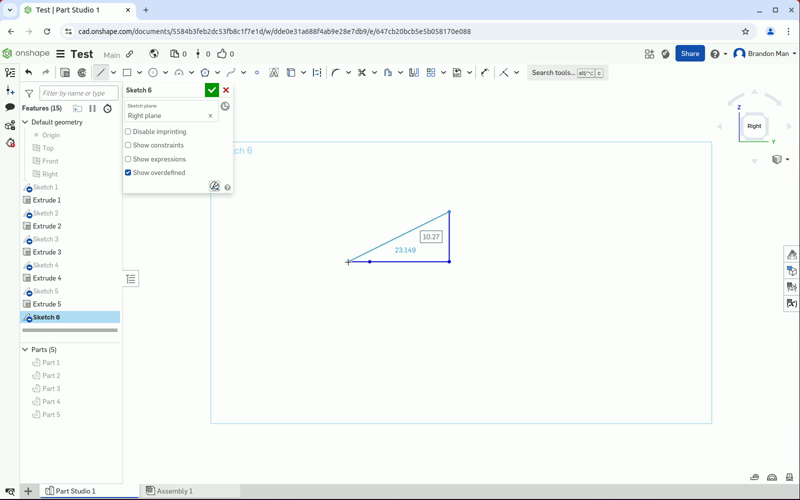
click(348, 261)
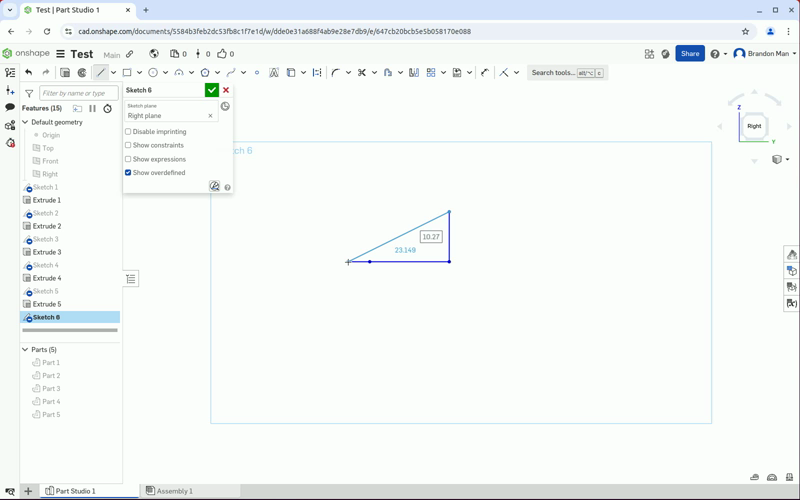
key(esc)
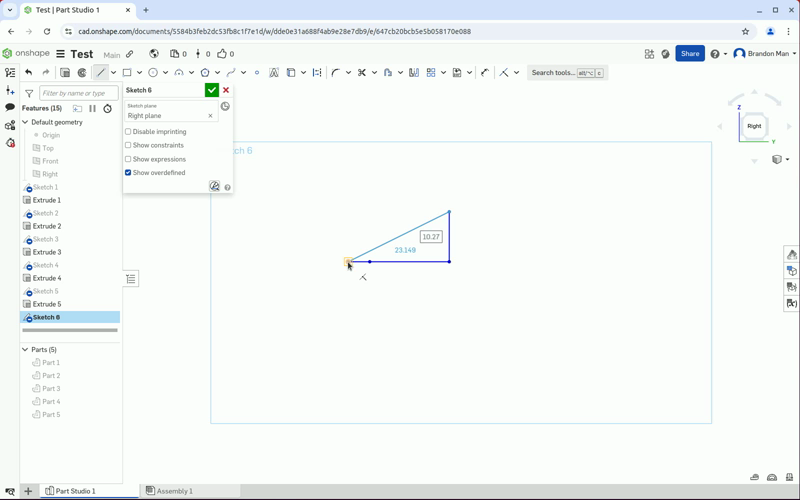
mouse_move(438, 243)
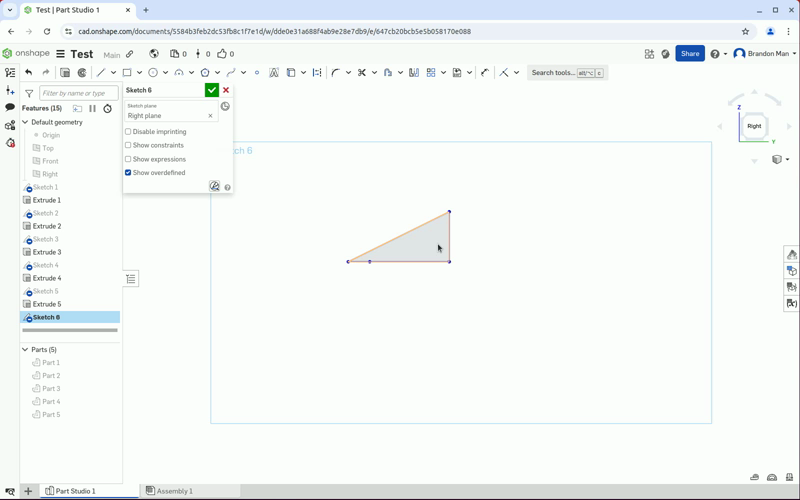
click(438, 243)
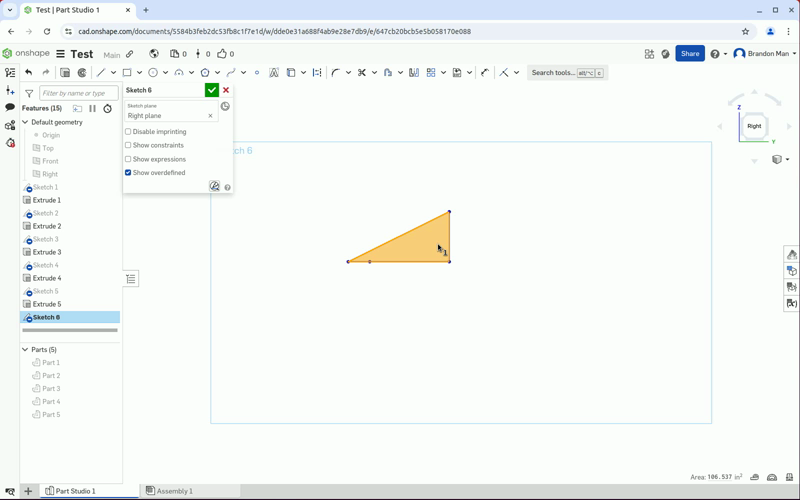
mouse_move(73, 352)
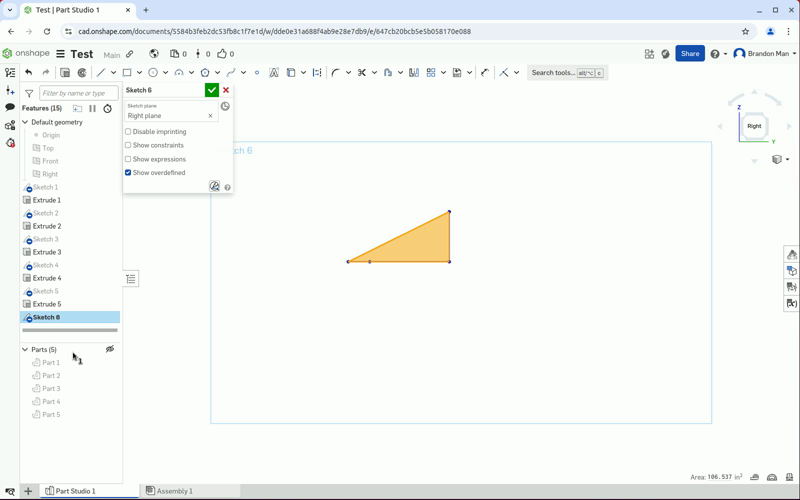
key(shift+y)
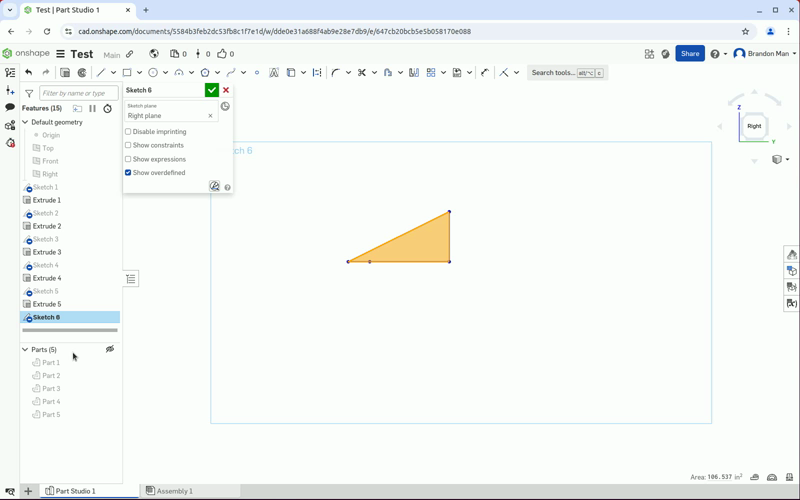
key(shift+e)
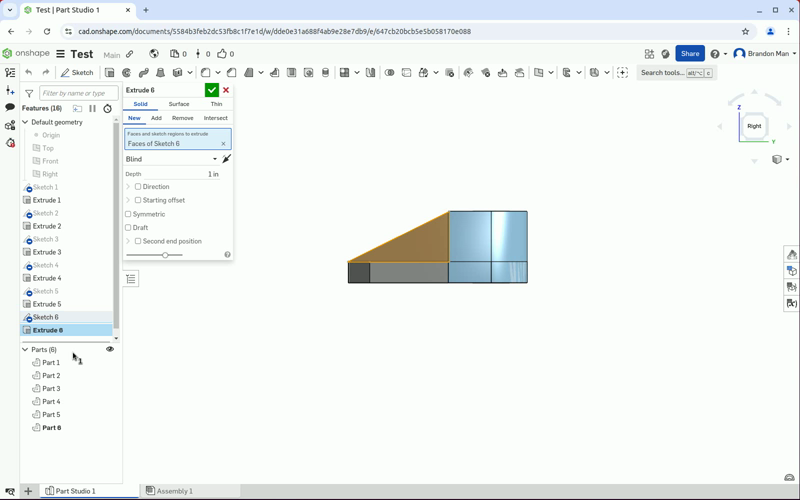
mouse_move(143, 106)
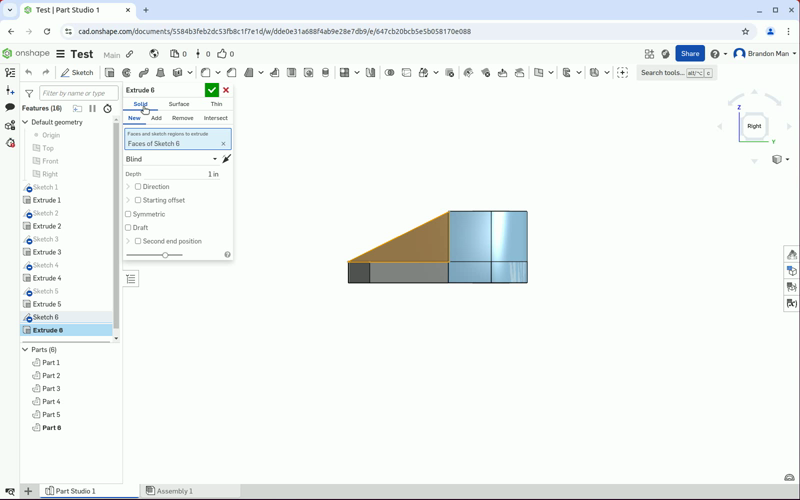
click(143, 106)
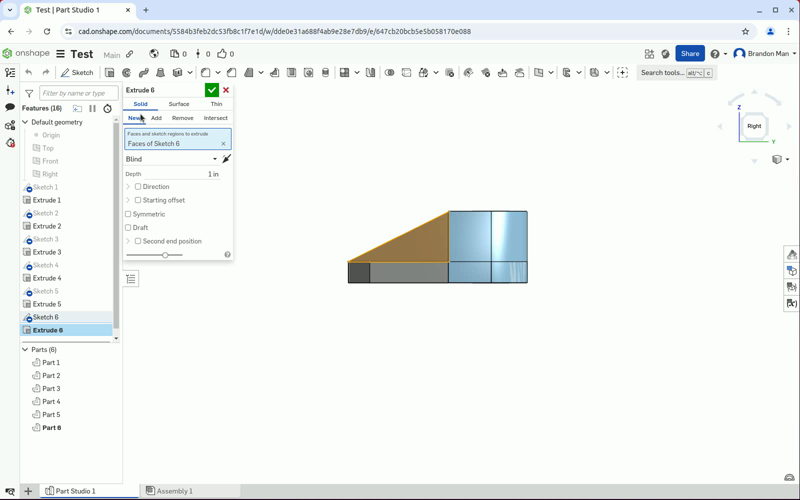
mouse_move(137, 120)
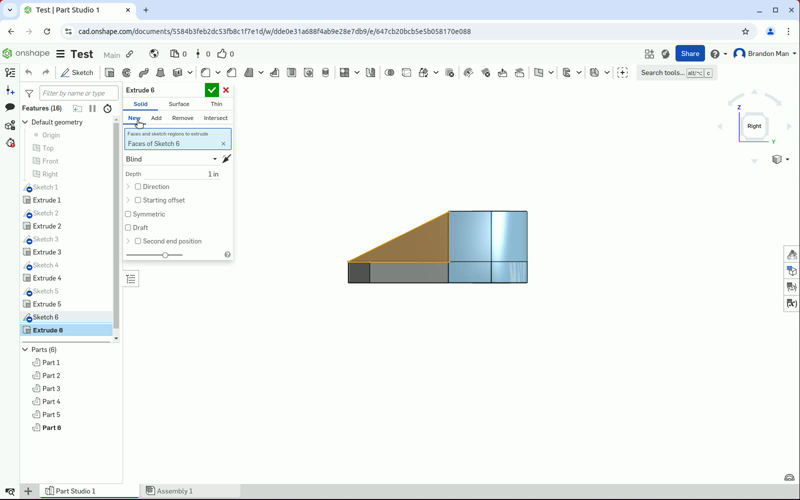
click(137, 120)
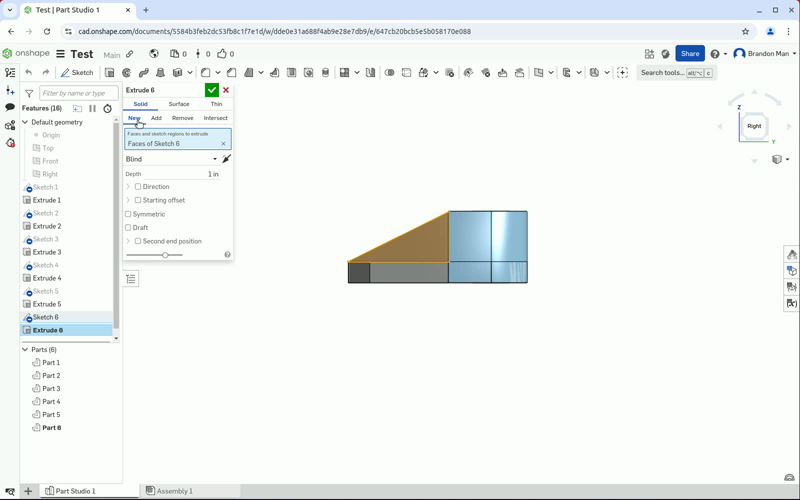
key(tab, 4)
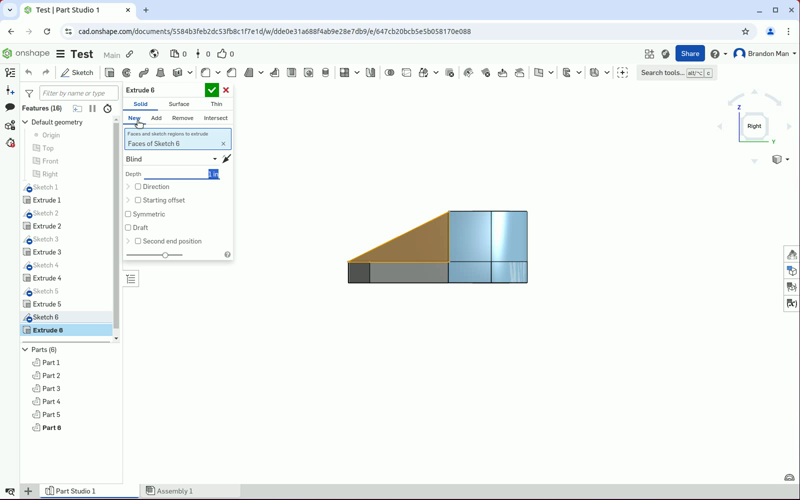
text(1.685)
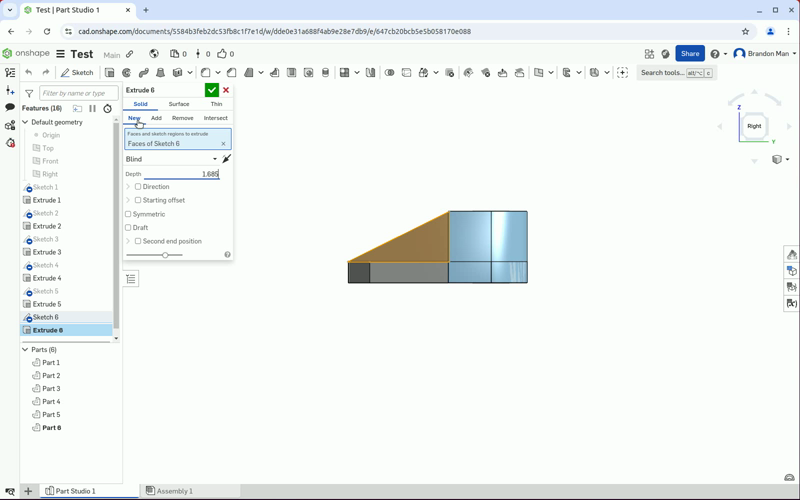
key(enter)
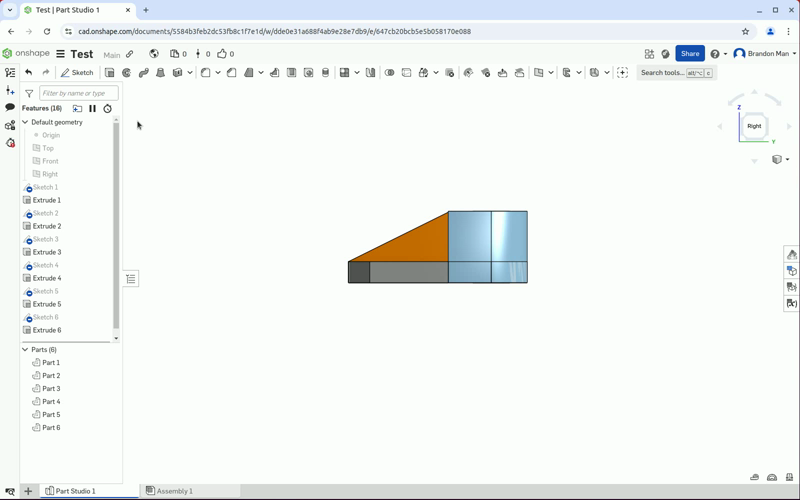
key(shift+h)
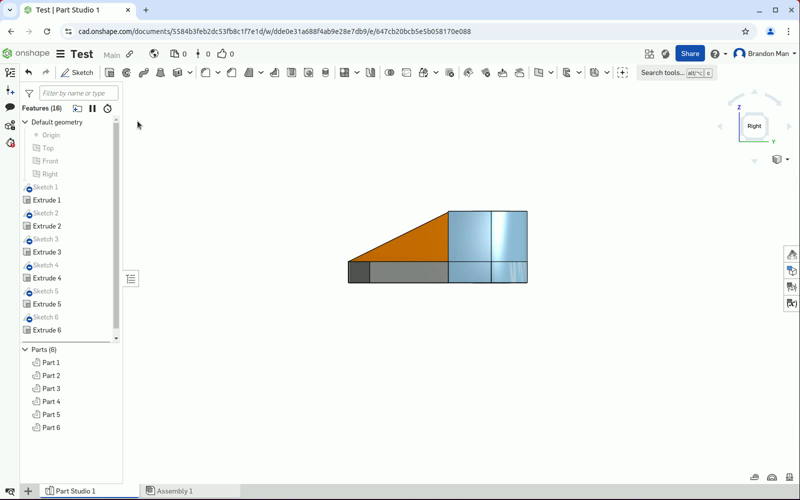
key(shift+h)
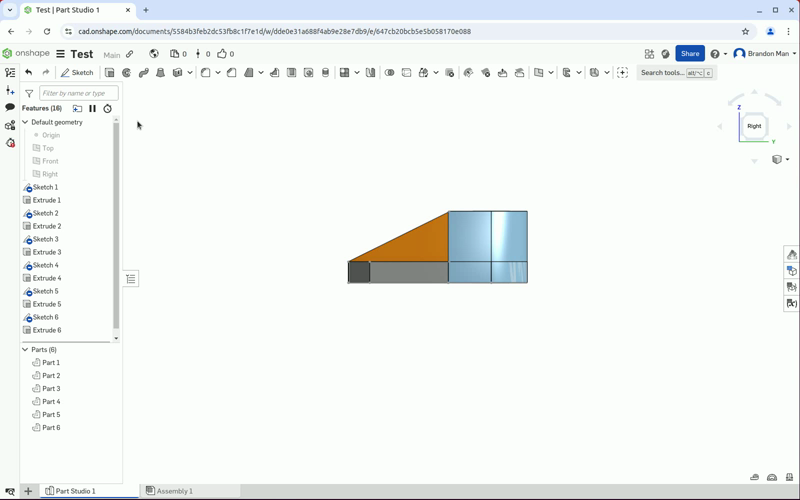
key(shift+7)
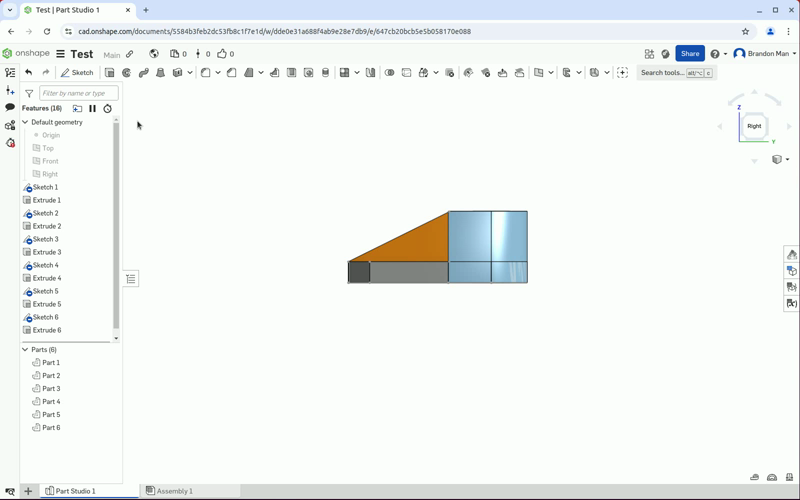
key(right, 2)
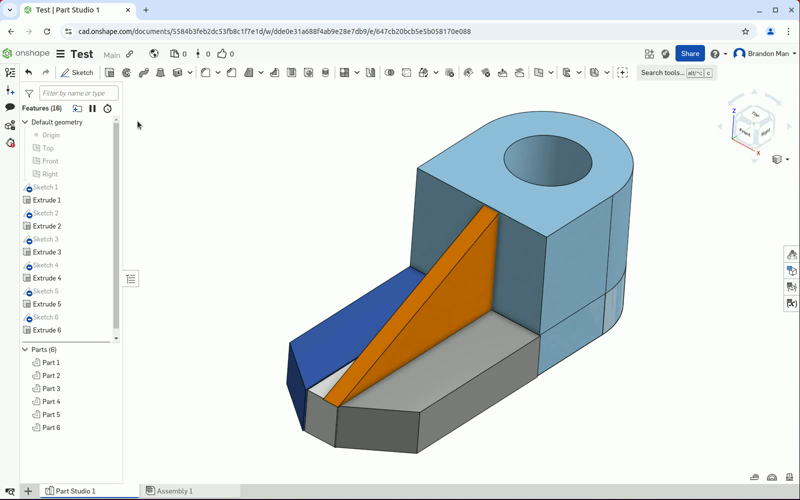
key(down, 2)
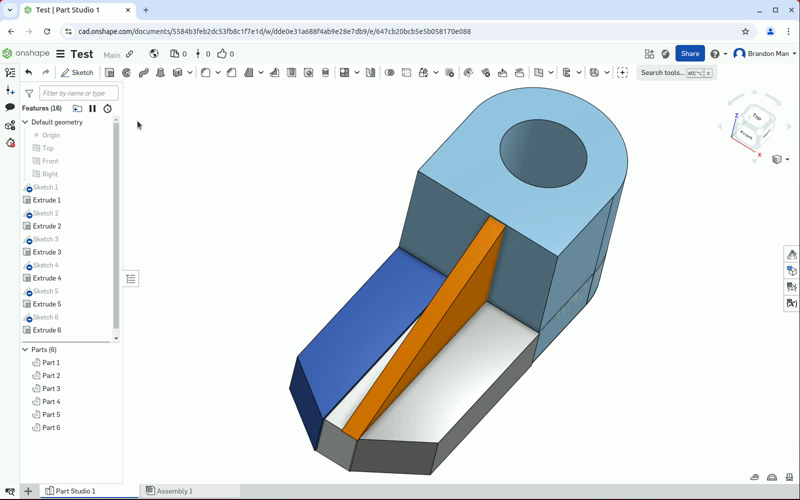
key(up, 2)
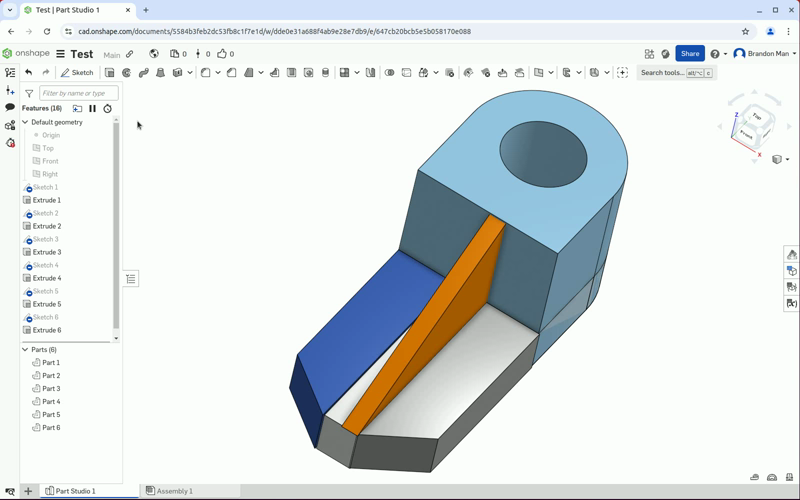
key(left, 2)
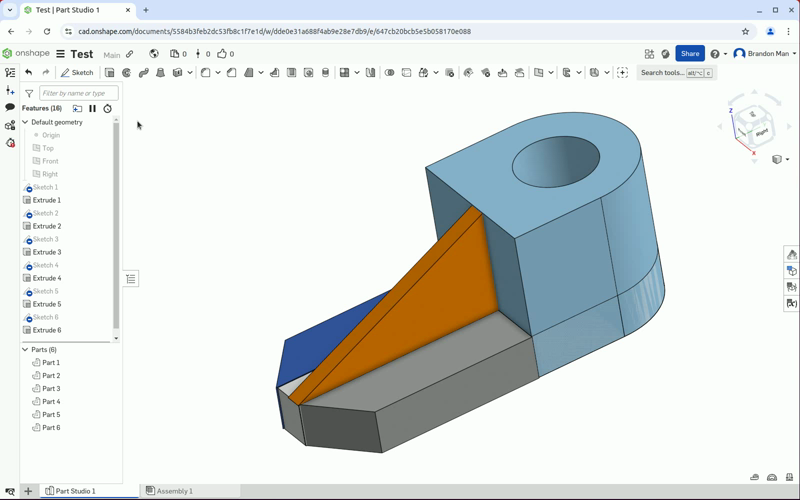
mouse_move(69, 189)
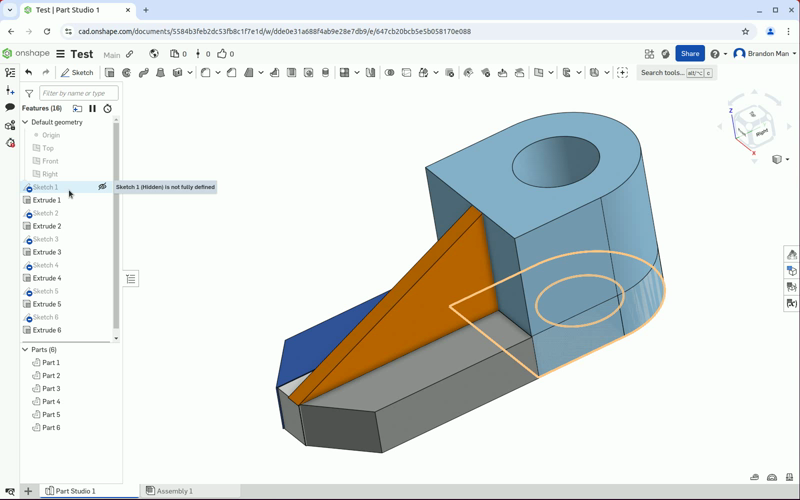
click(69, 189)